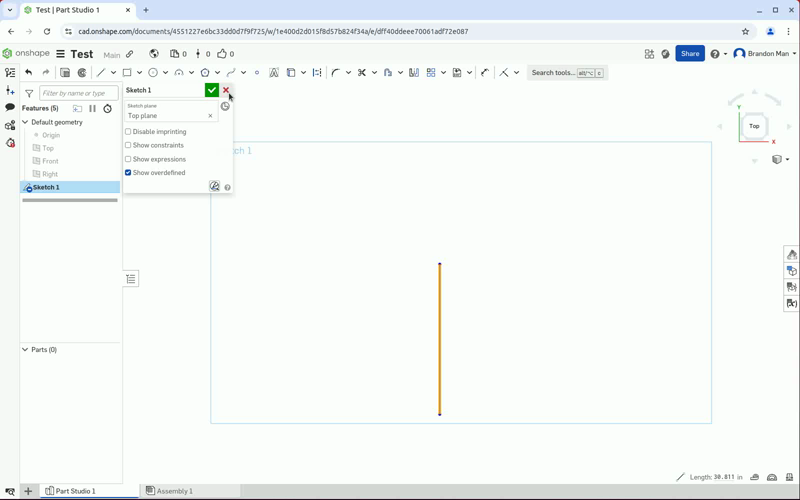
key(shift+h)
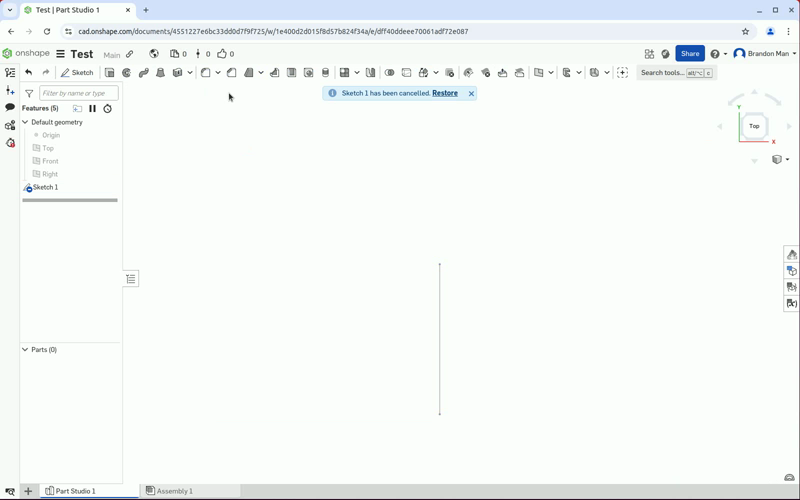
key(shift+s)
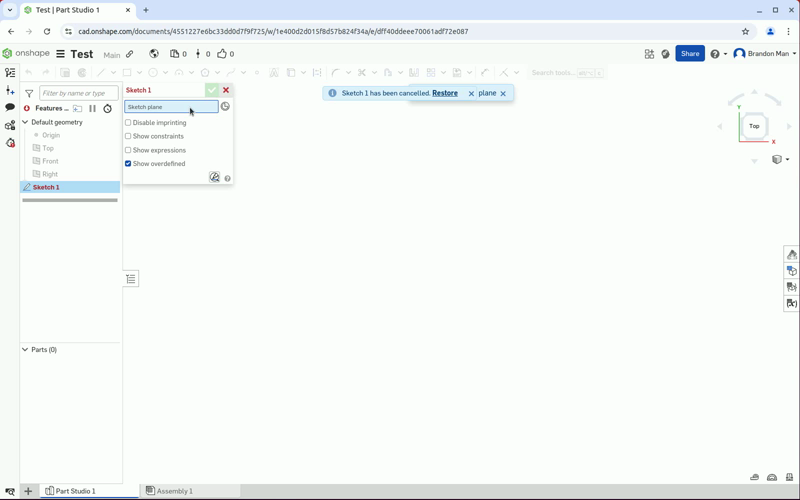
mouse_move(73, 150)
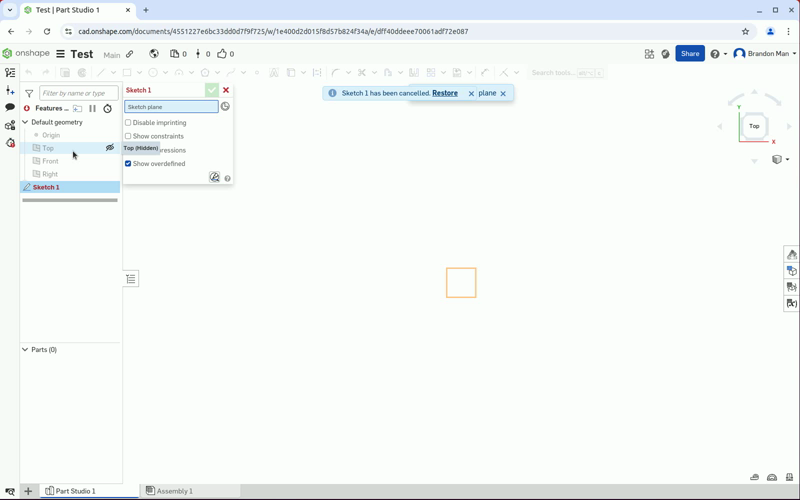
click(73, 150)
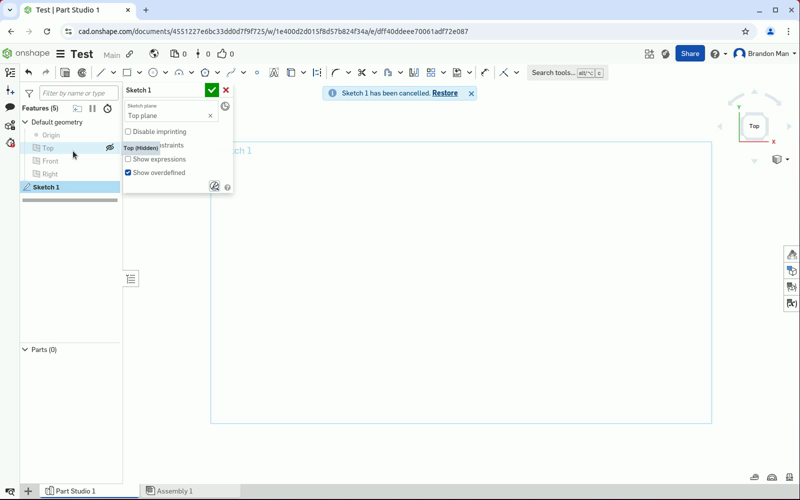
mouse_move(73, 352)
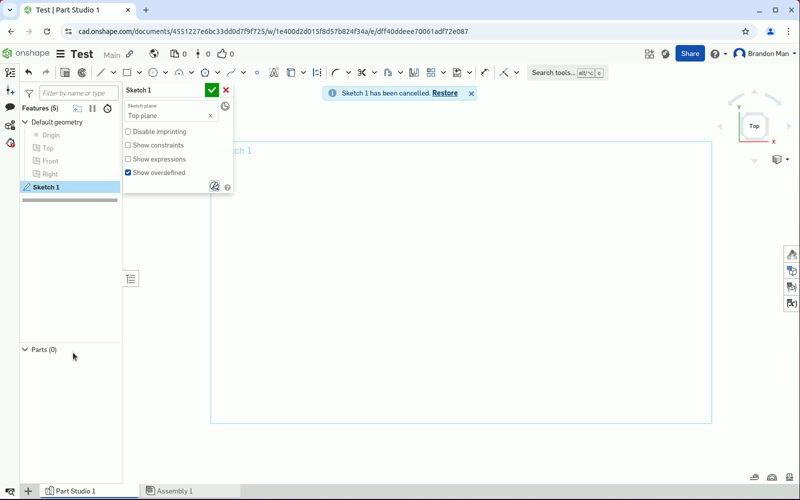
key(y)
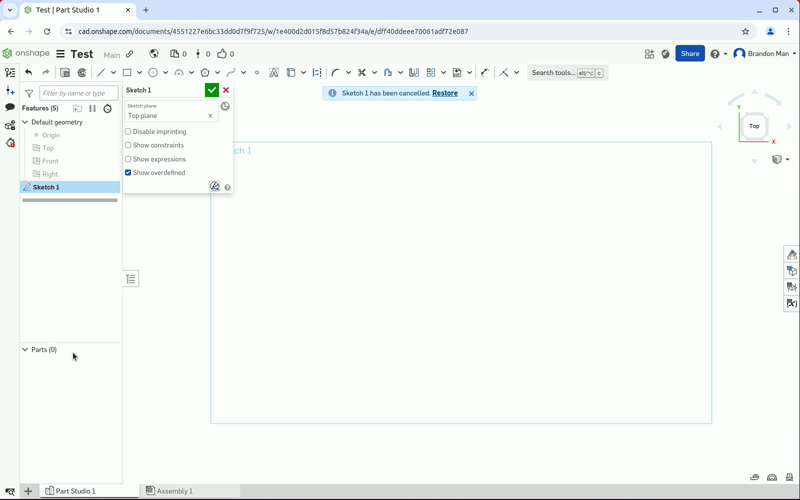
key(l)
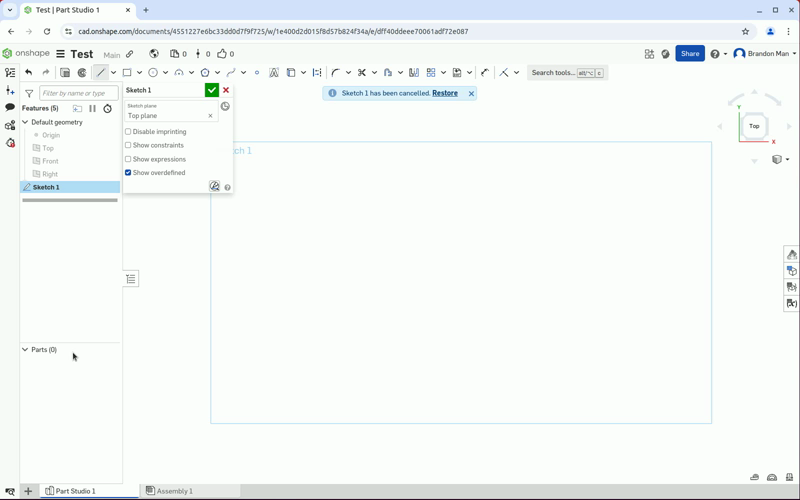
key_down(shift)
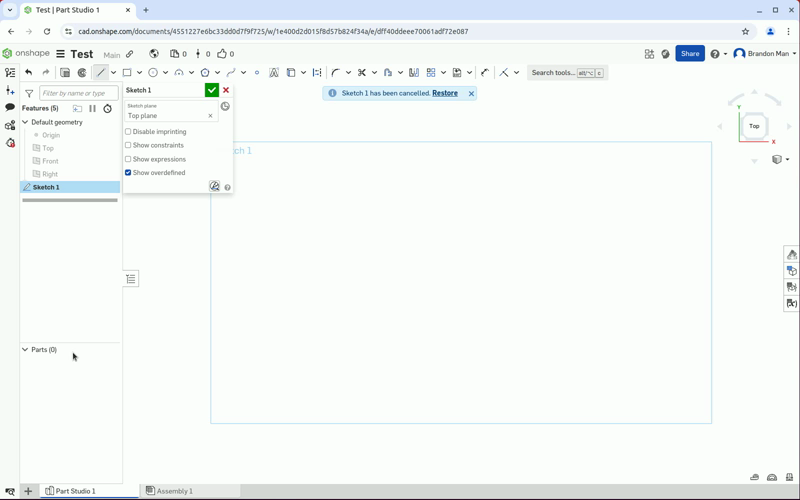
mouse_move(427, 324)
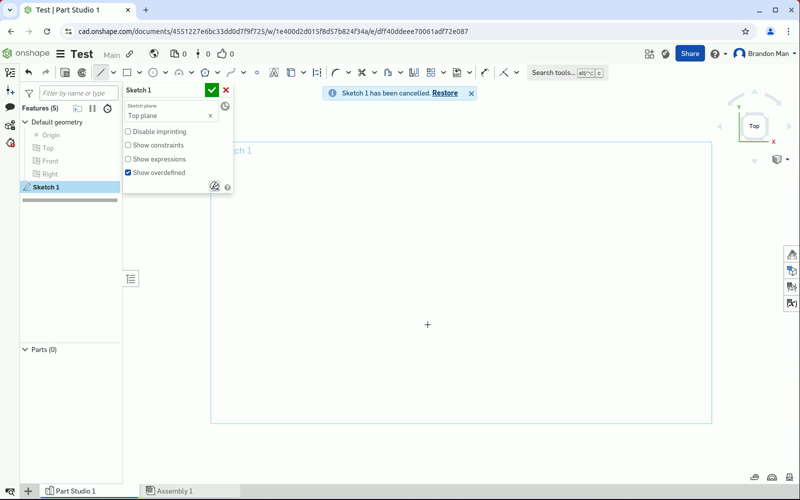
click(427, 324)
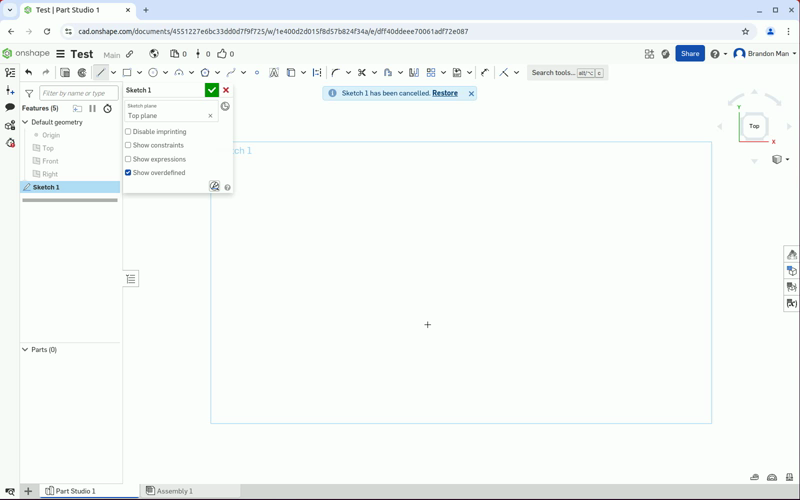
key_up(shift)
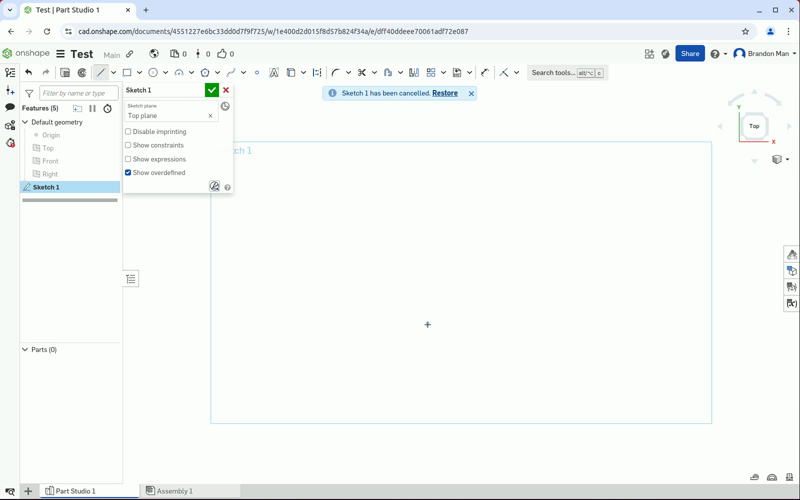
key_down(shift)
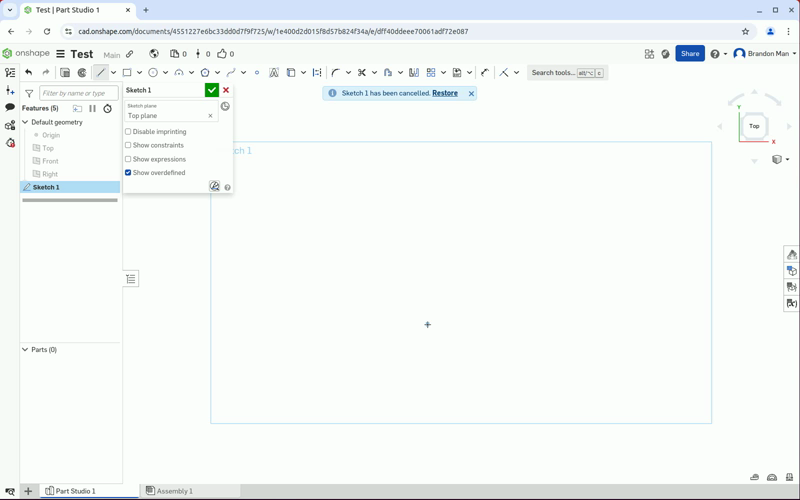
mouse_move(496, 324)
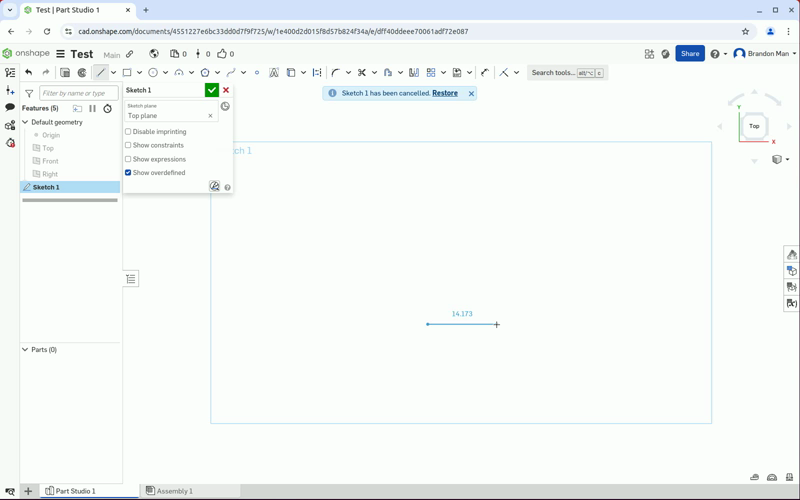
click(496, 324)
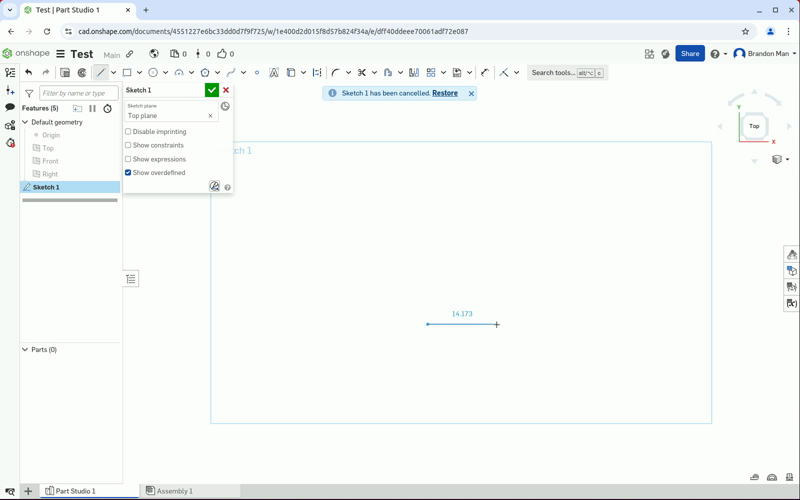
key_up(shift)
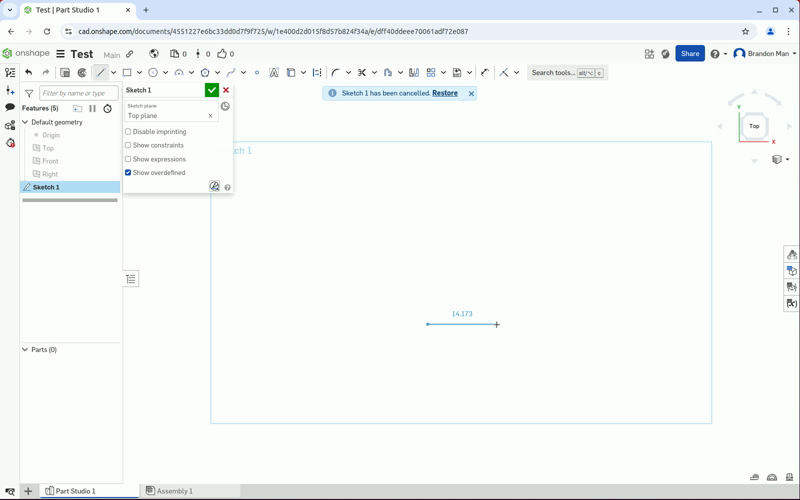
key_down(shift)
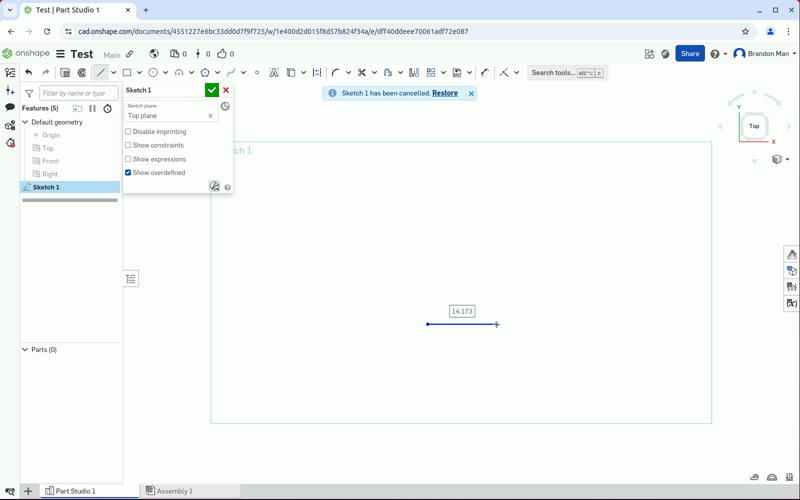
mouse_move(496, 184)
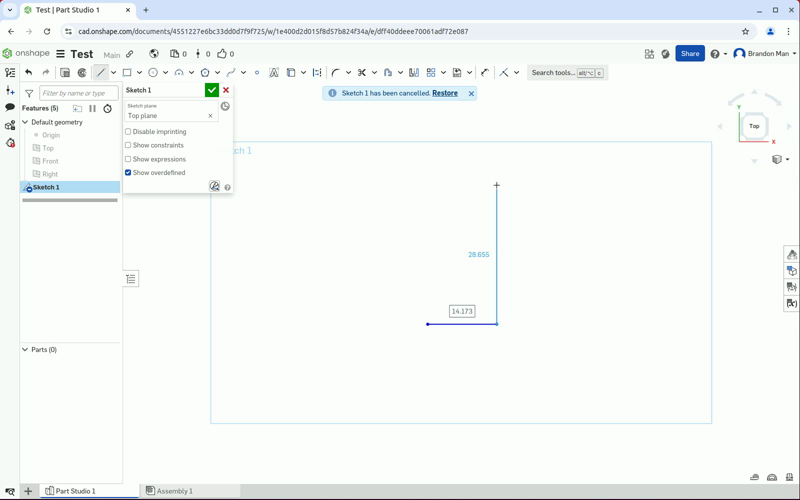
click(496, 184)
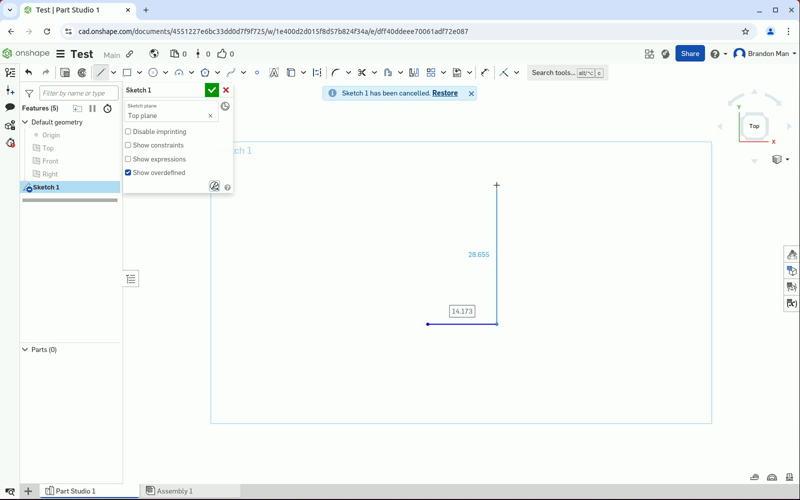
key_up(shift)
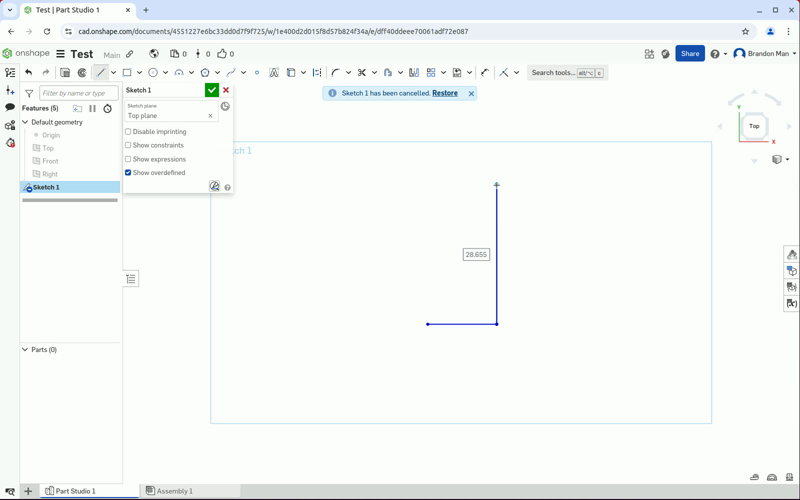
key_down(shift)
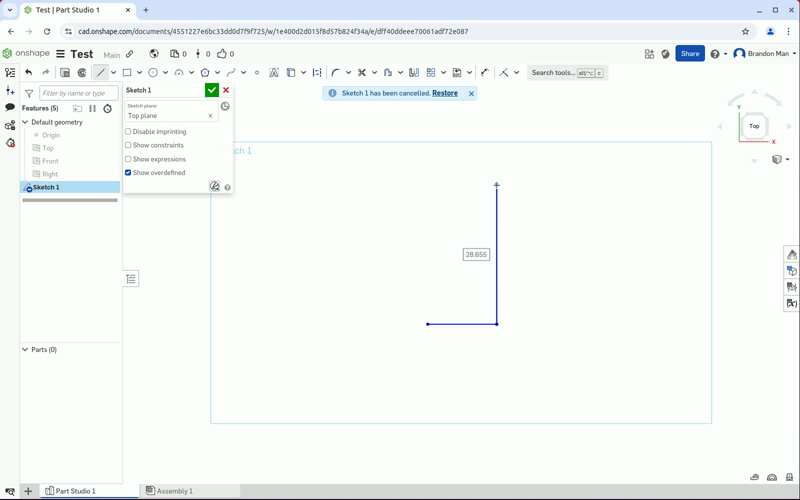
mouse_move(427, 184)
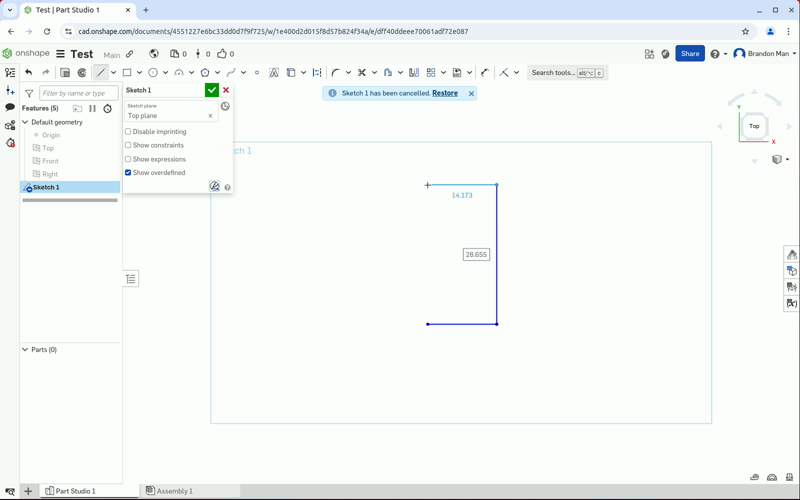
click(427, 184)
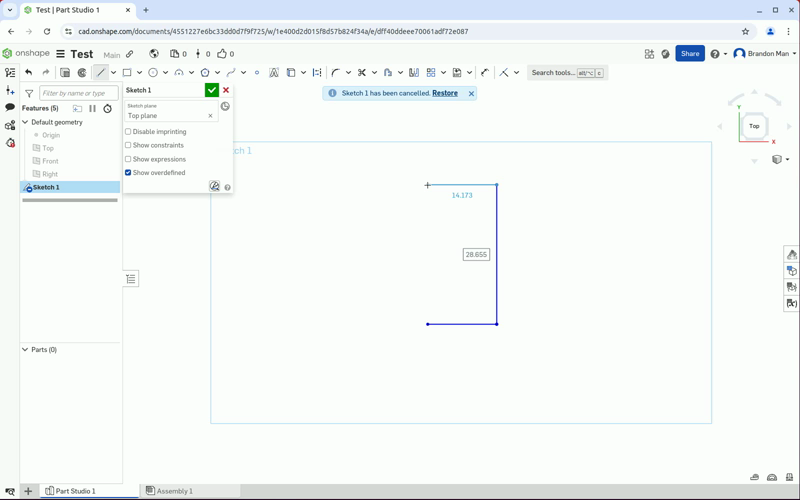
key_up(shift)
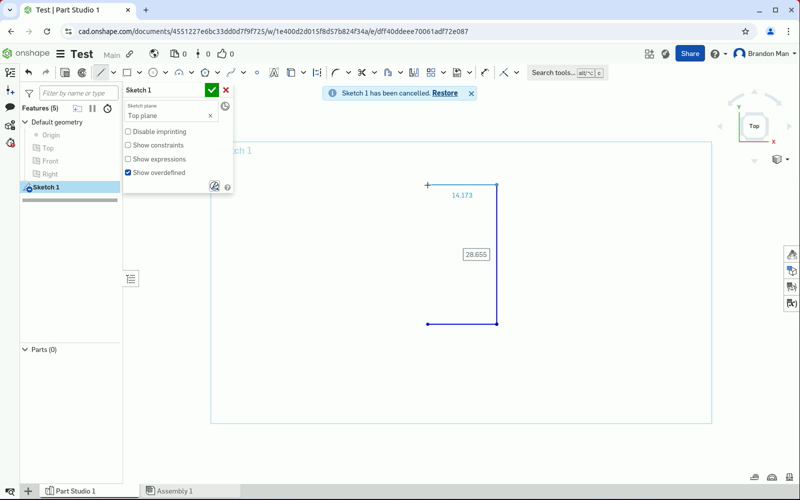
key_down(shift)
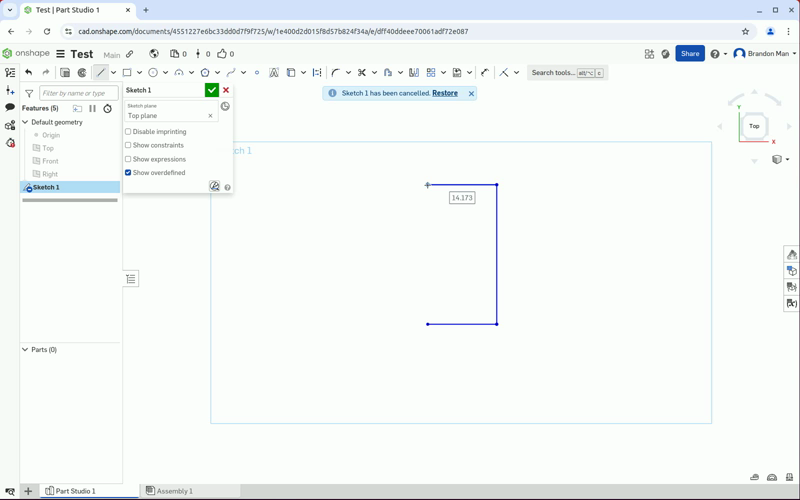
mouse_move(427, 324)
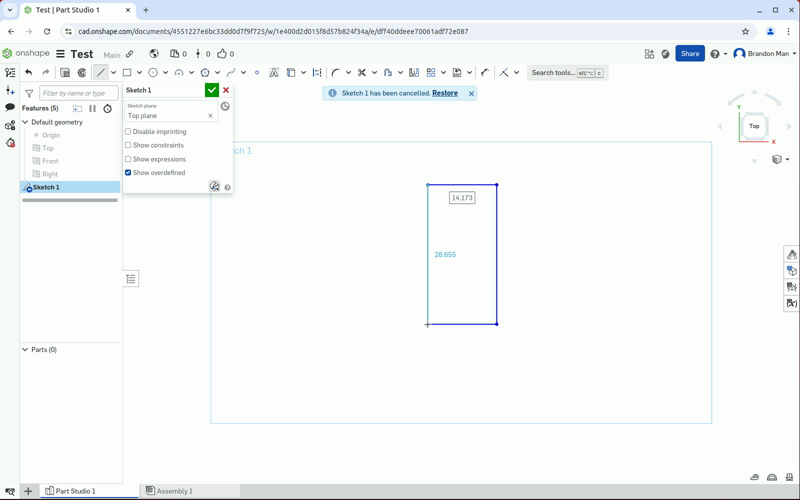
key_up(shift)
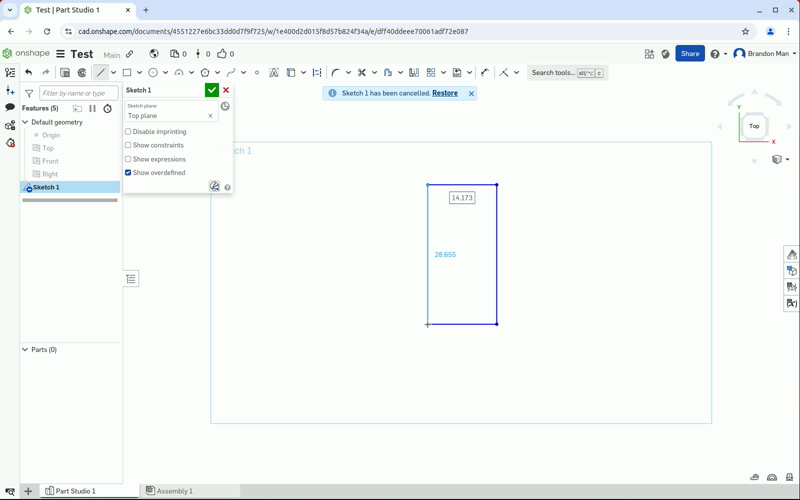
click(427, 324)
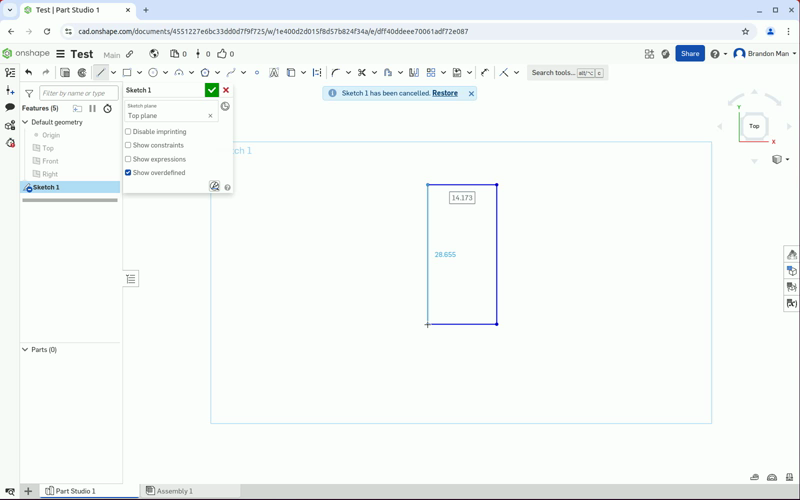
key(esc)
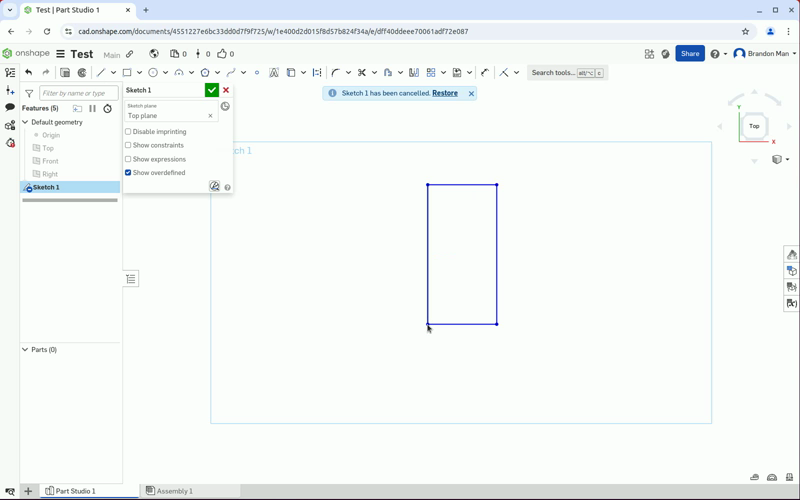
mouse_move(471, 260)
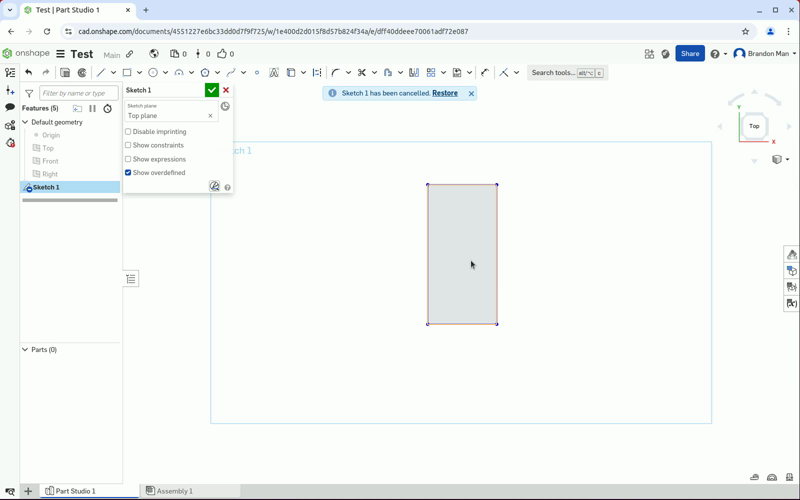
click(471, 260)
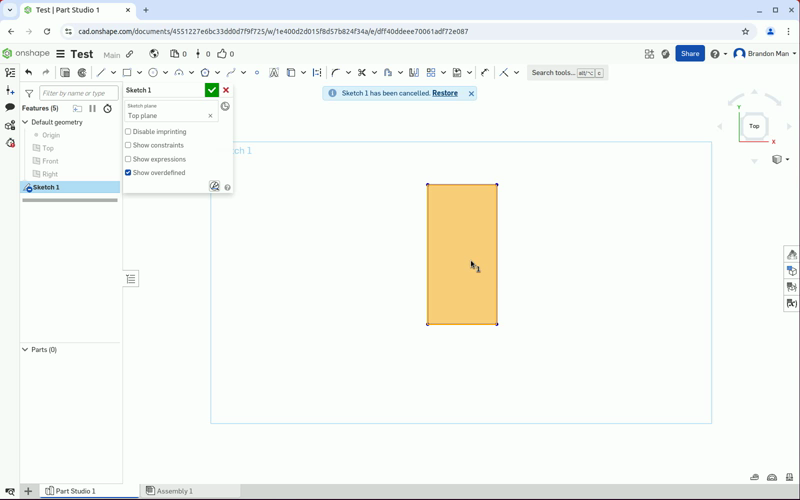
mouse_move(73, 352)
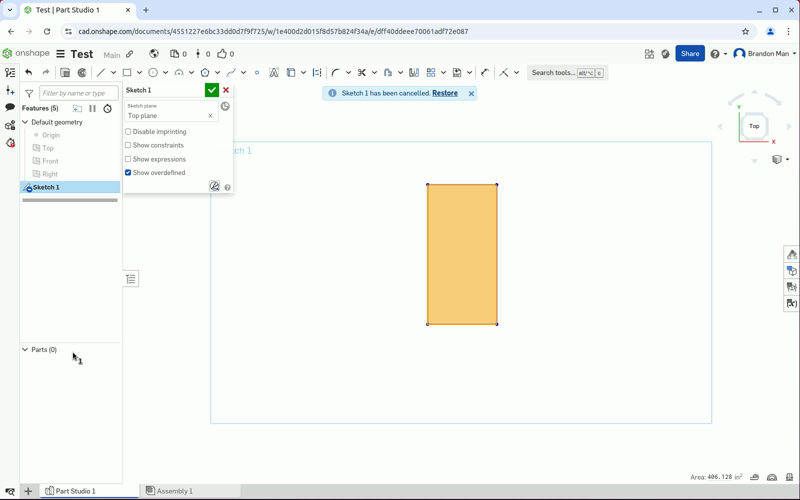
key(shift+y)
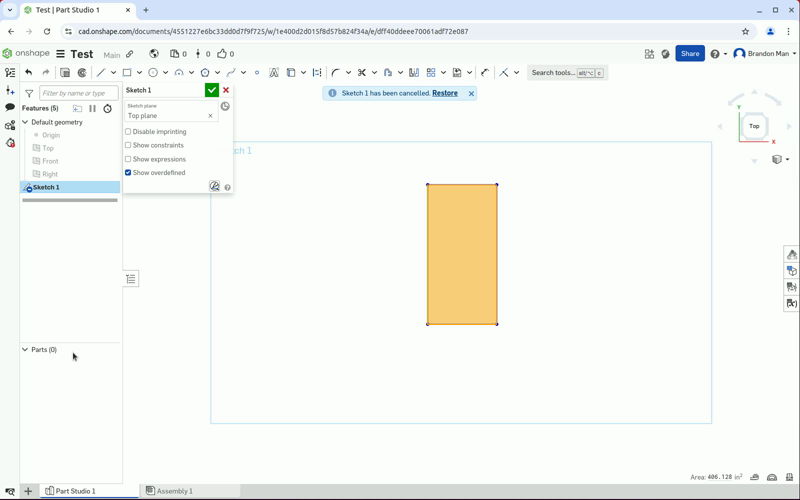
key(shift+e)
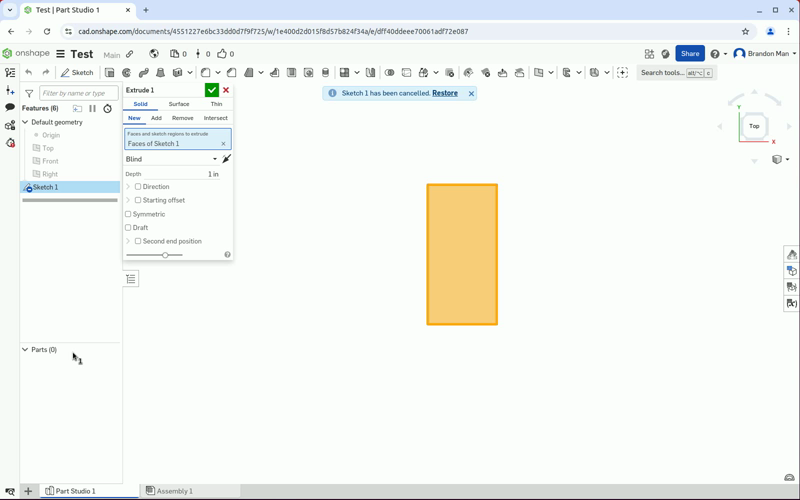
mouse_move(143, 106)
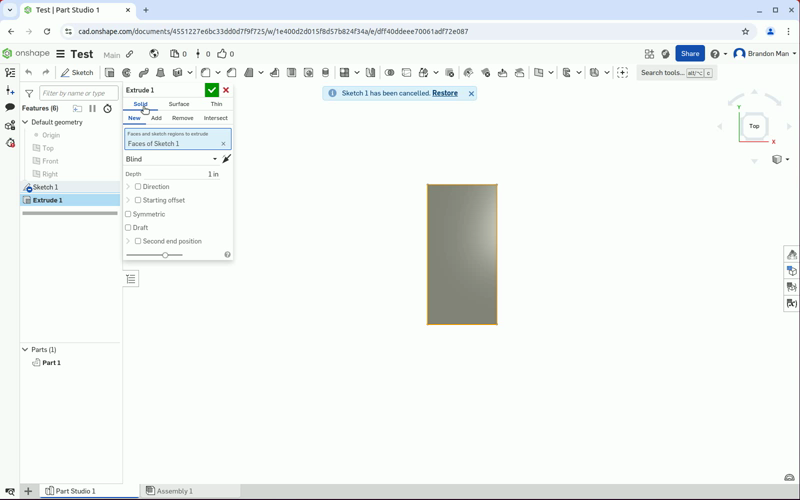
click(143, 106)
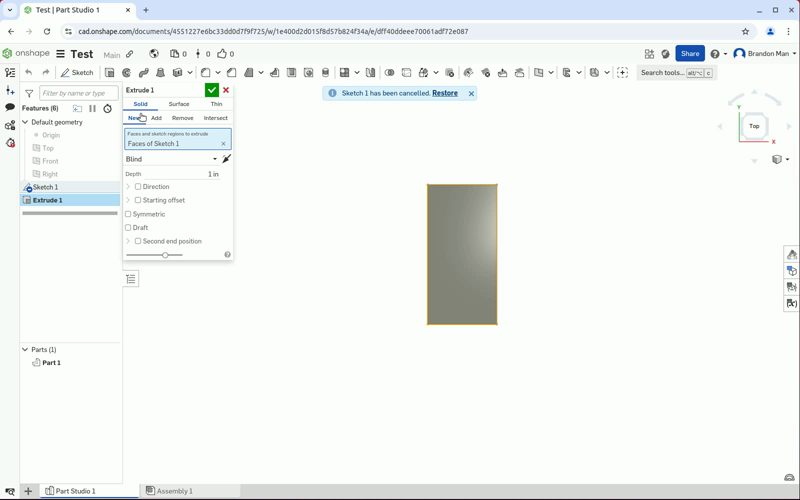
mouse_move(137, 120)
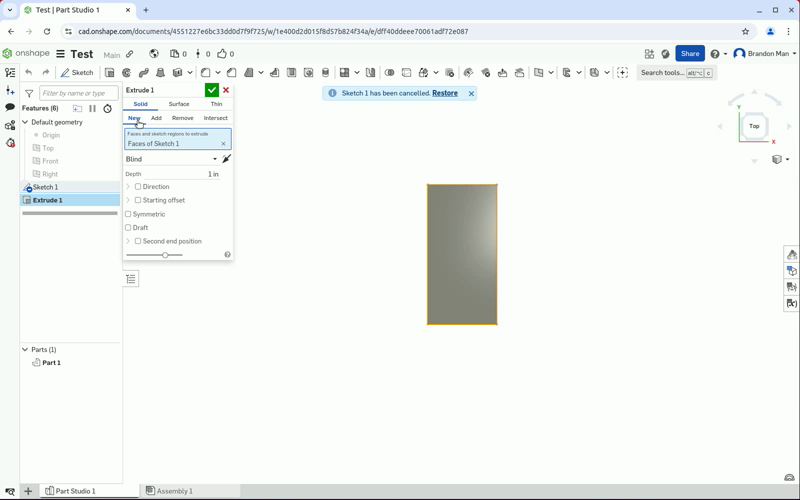
click(137, 120)
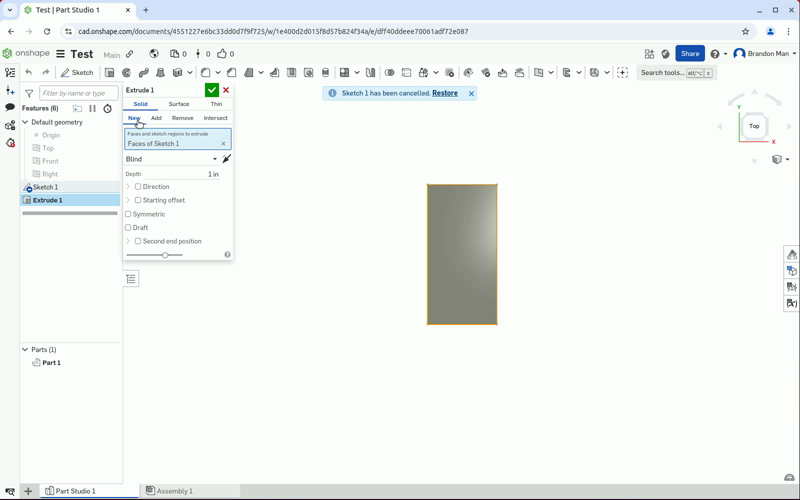
key(tab, 4)
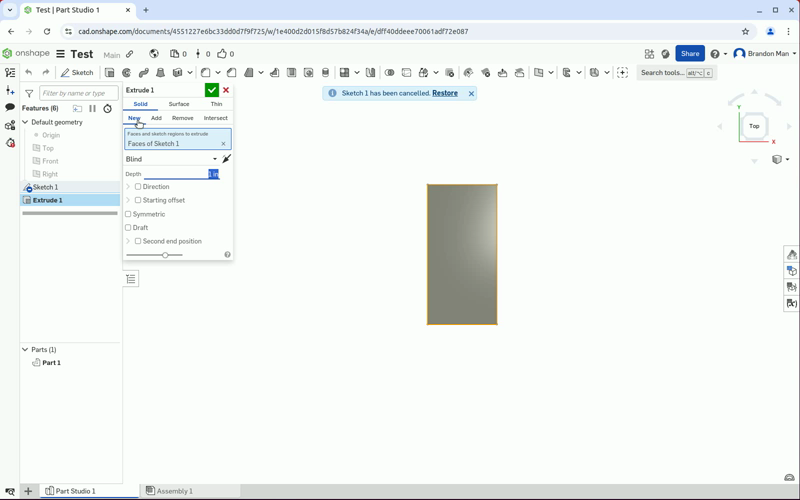
text(-0.241)
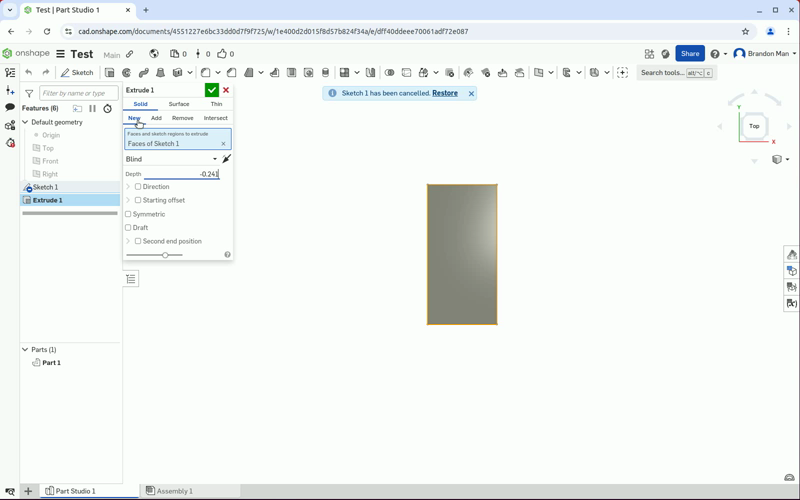
key(enter)
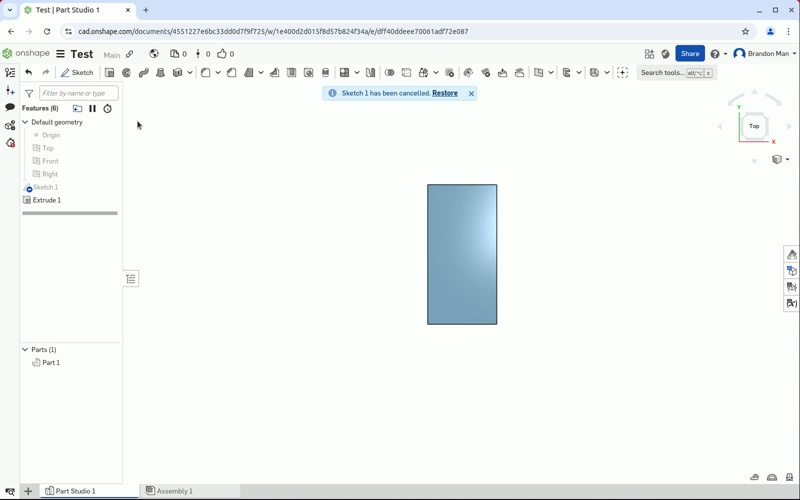
key(shift+h)
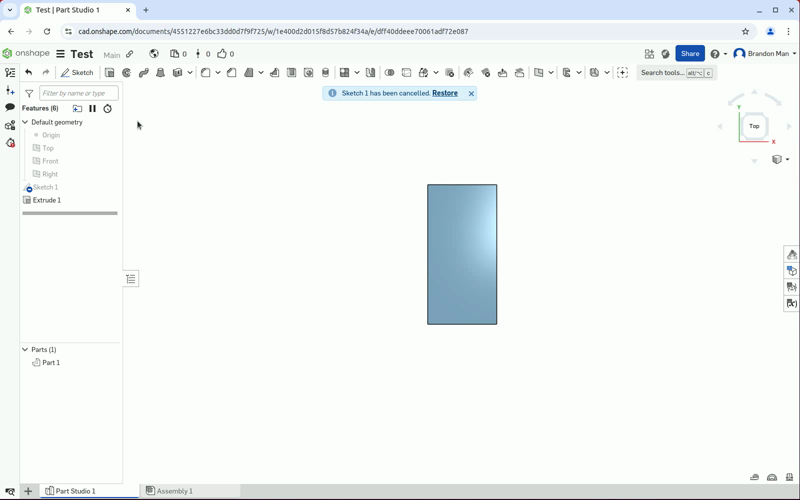
key(shift+h)
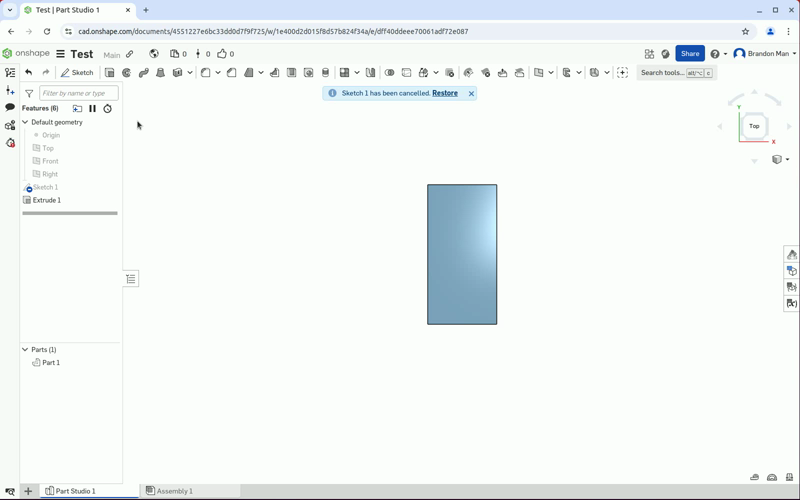
mouse_move(73, 189)
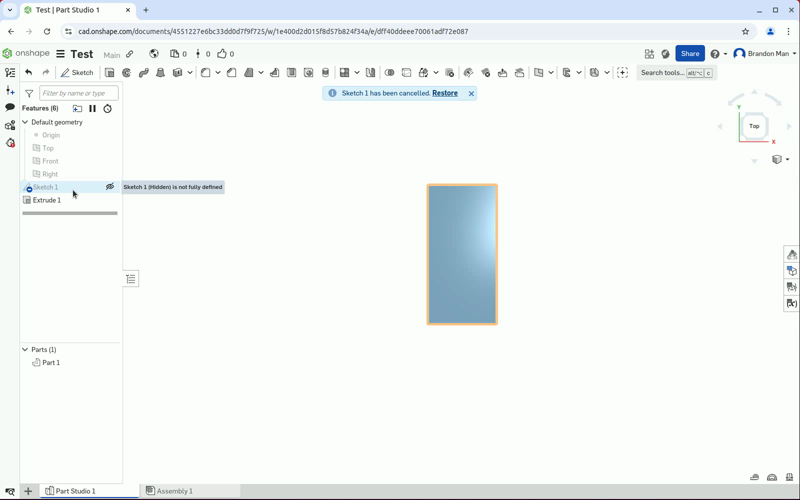
click(73, 189)
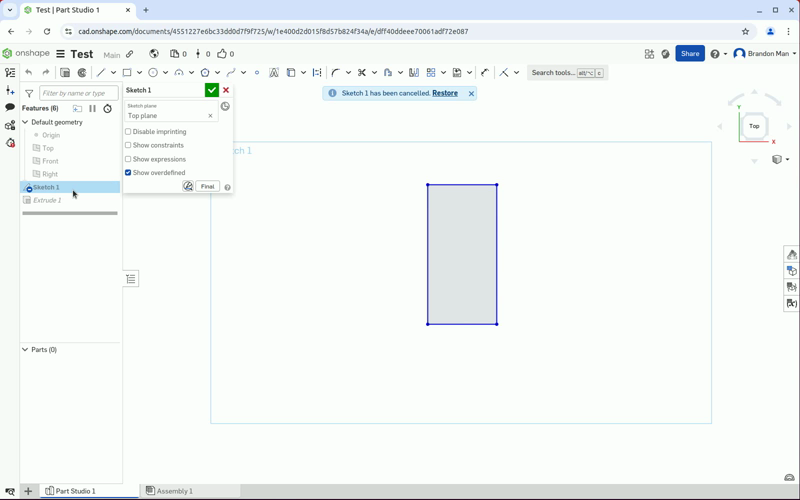
mouse_move(229, 92)
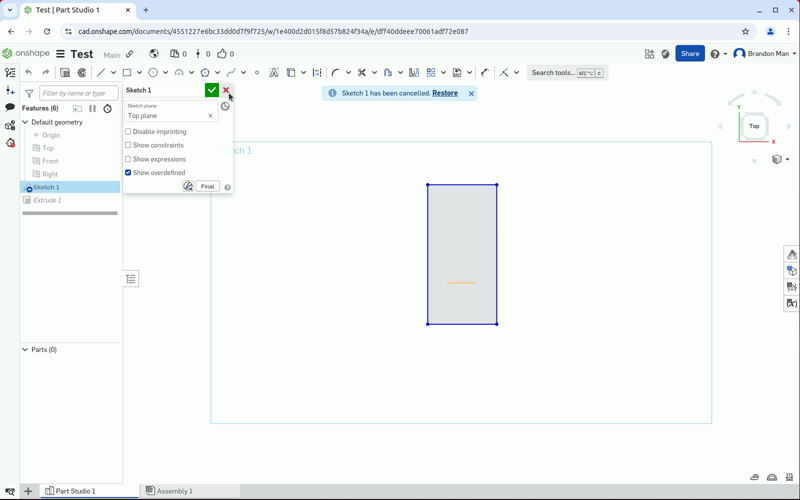
click(229, 92)
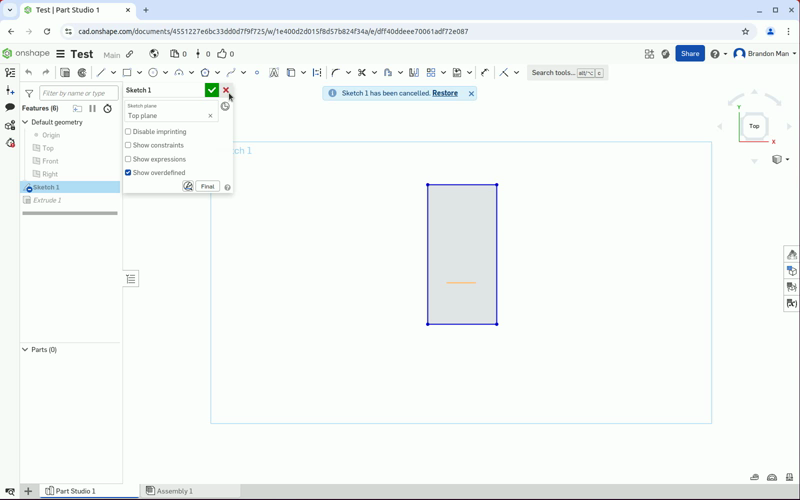
key(shift+s)
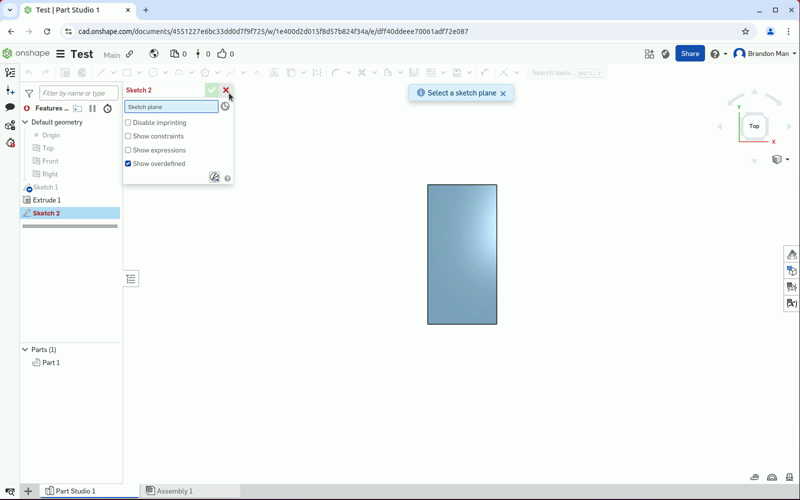
mouse_move(73, 150)
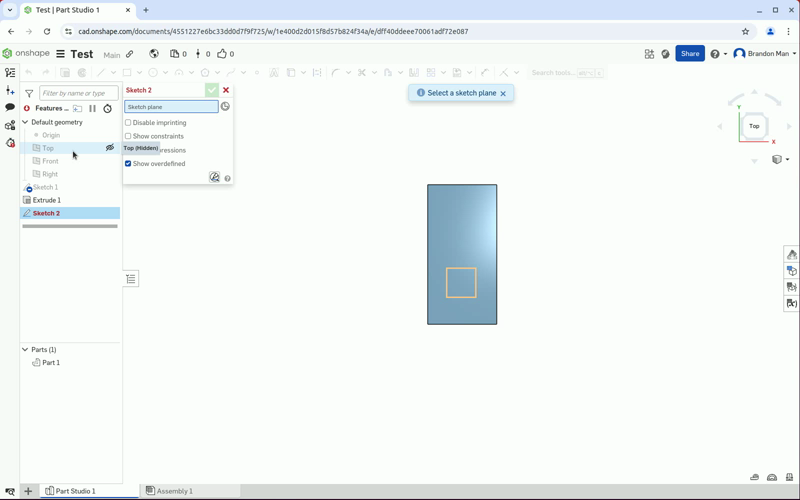
click(73, 150)
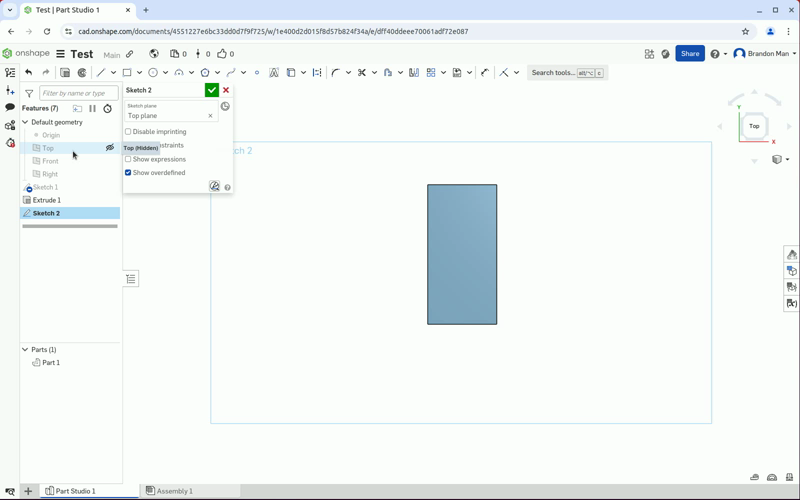
mouse_move(73, 352)
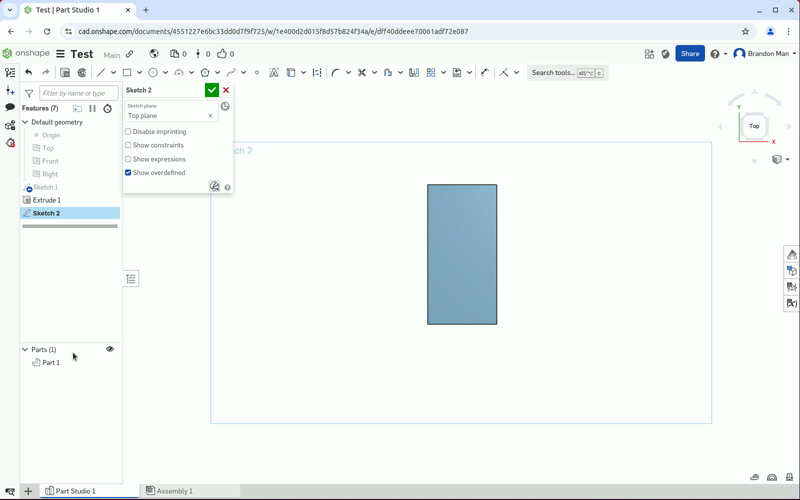
key(y)
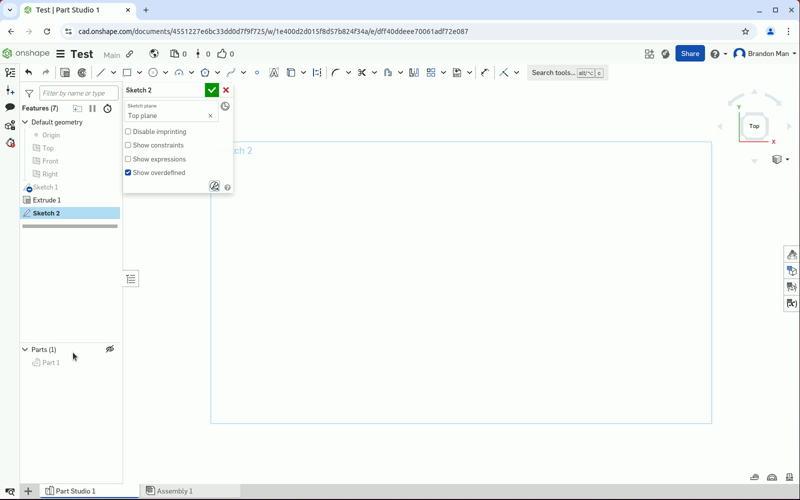
key(l)
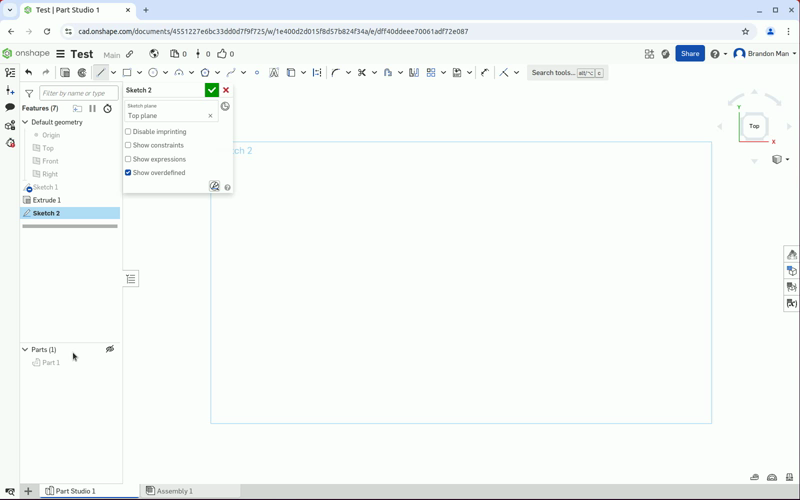
key_down(shift)
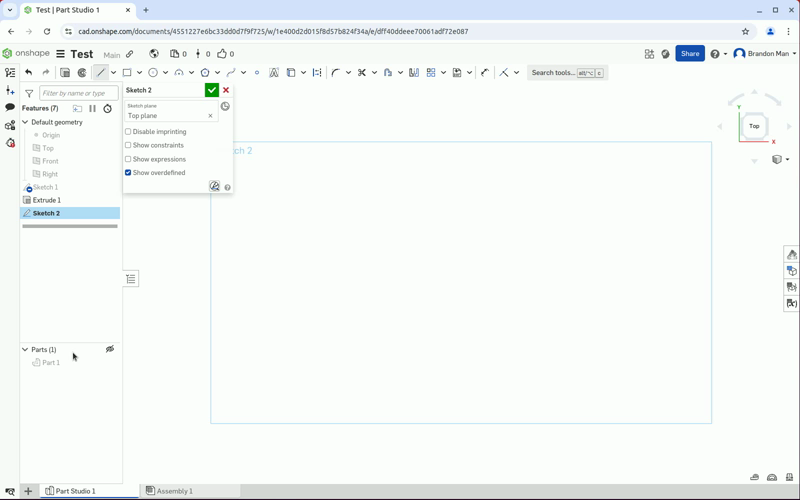
mouse_move(426, 325)
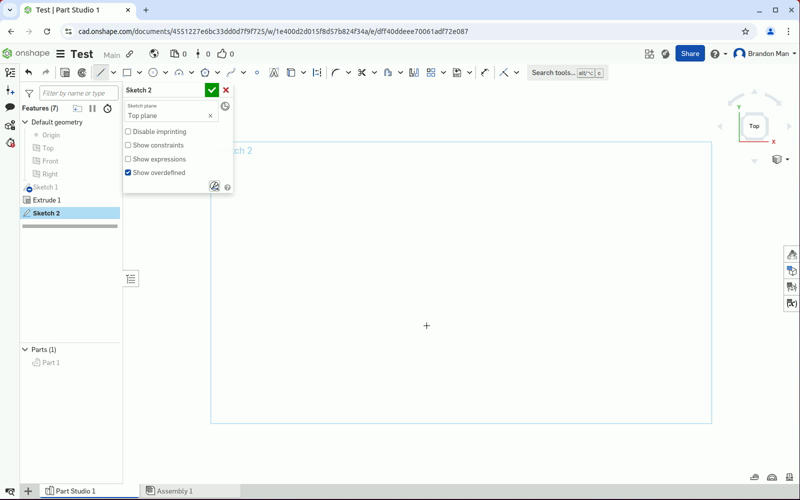
click(426, 325)
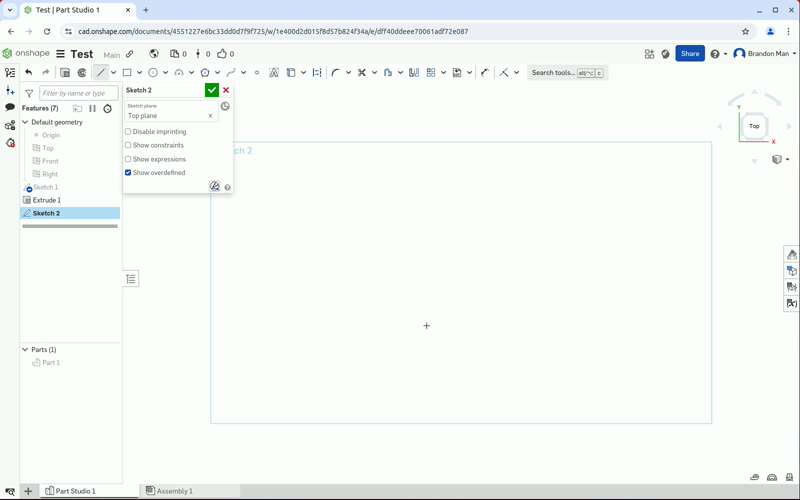
key_up(shift)
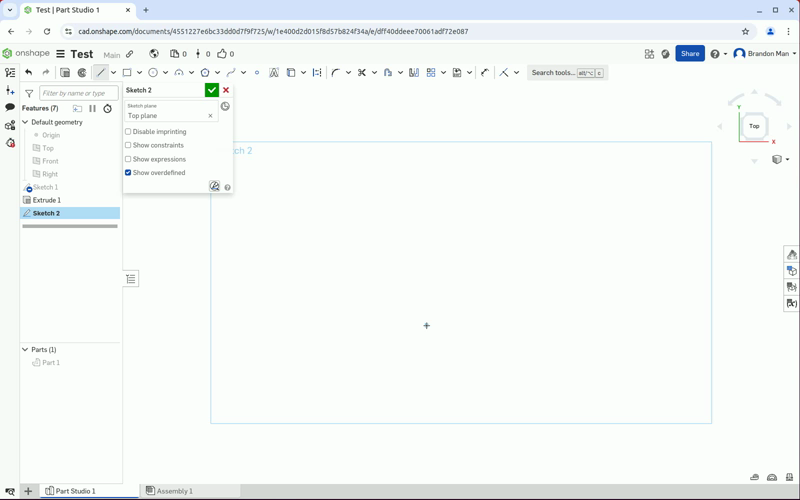
key_down(shift)
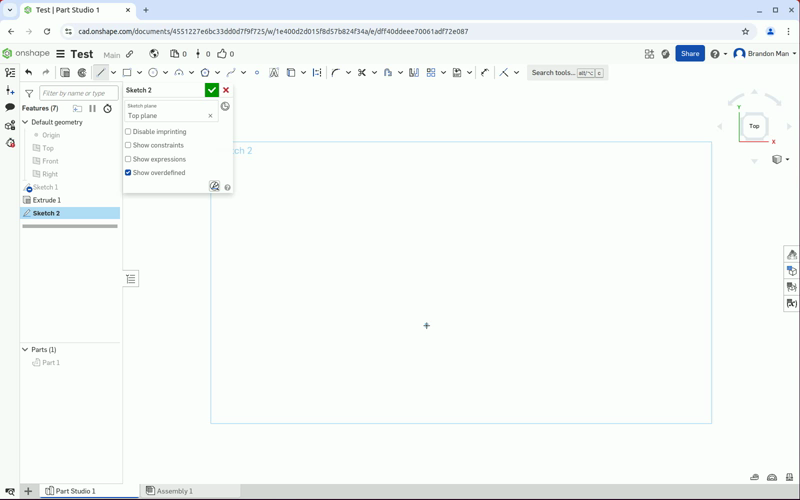
mouse_move(498, 325)
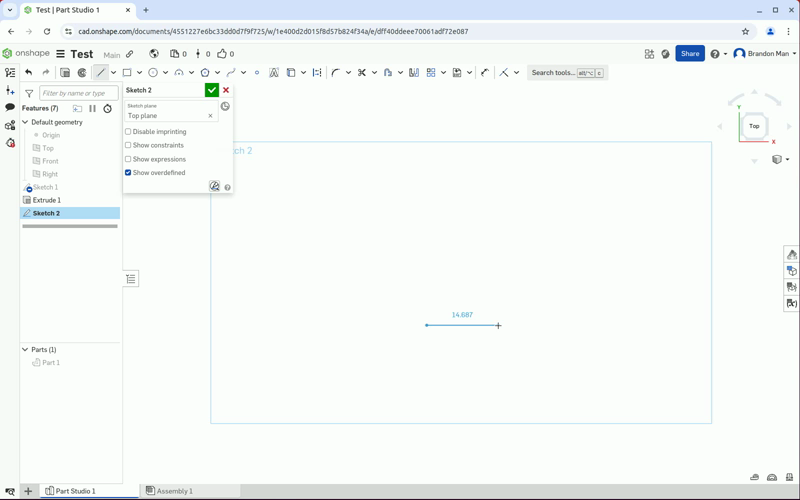
click(498, 325)
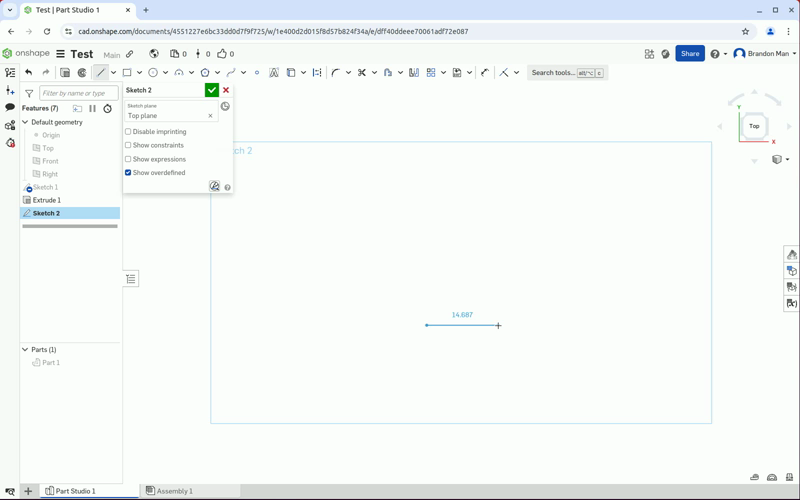
key_up(shift)
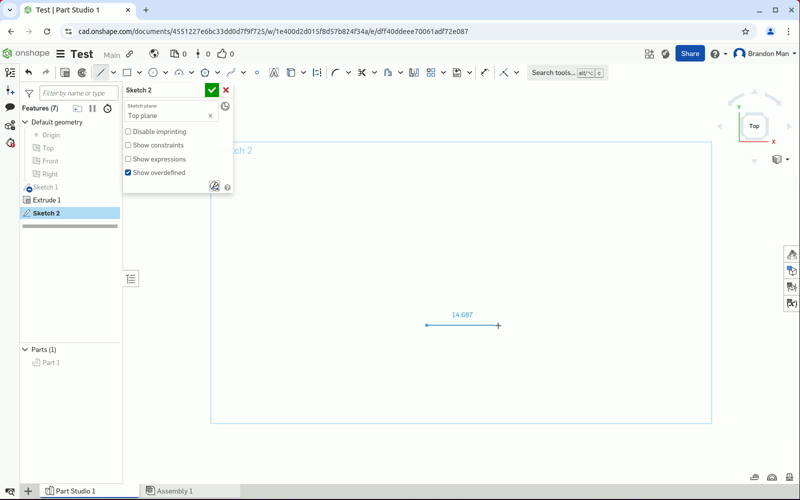
key_down(shift)
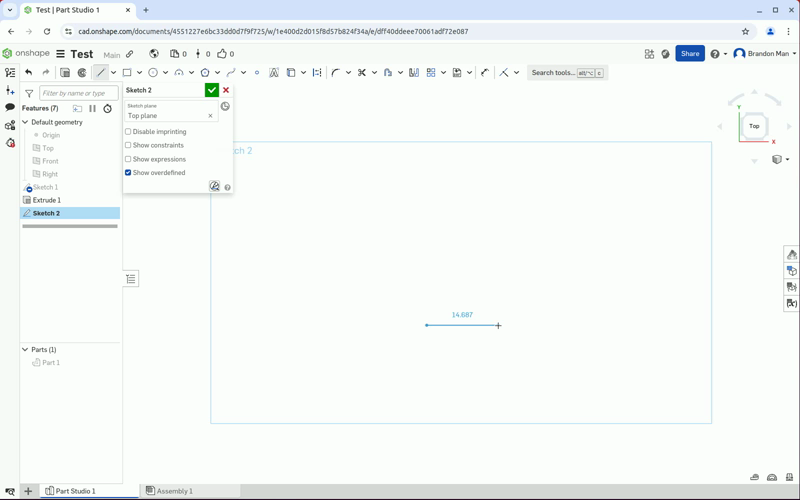
mouse_move(498, 183)
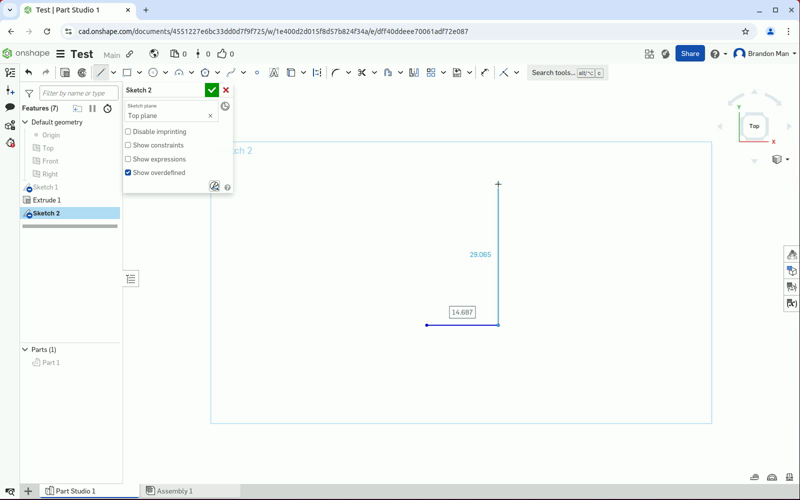
click(498, 183)
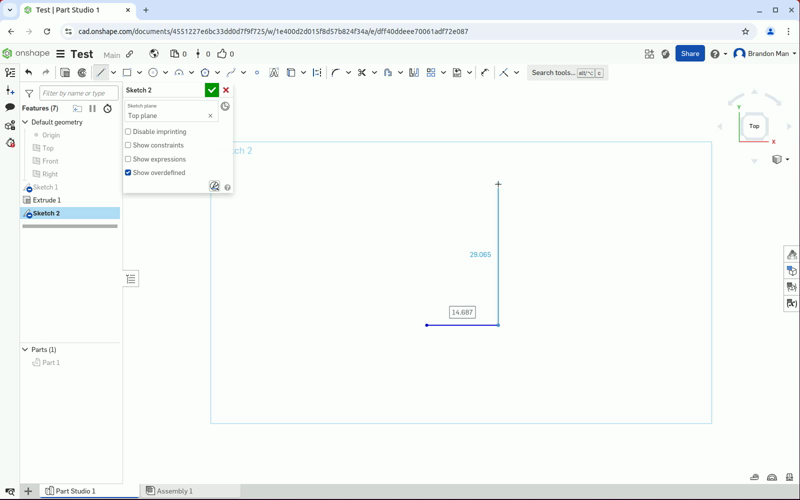
key_up(shift)
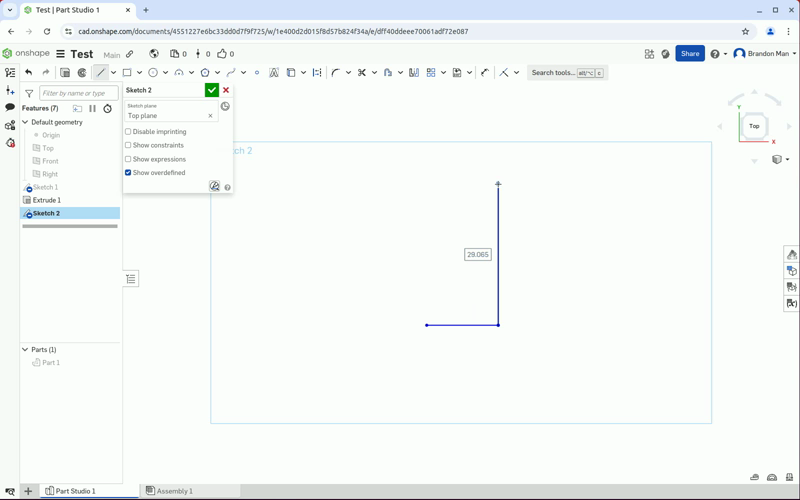
key_down(shift)
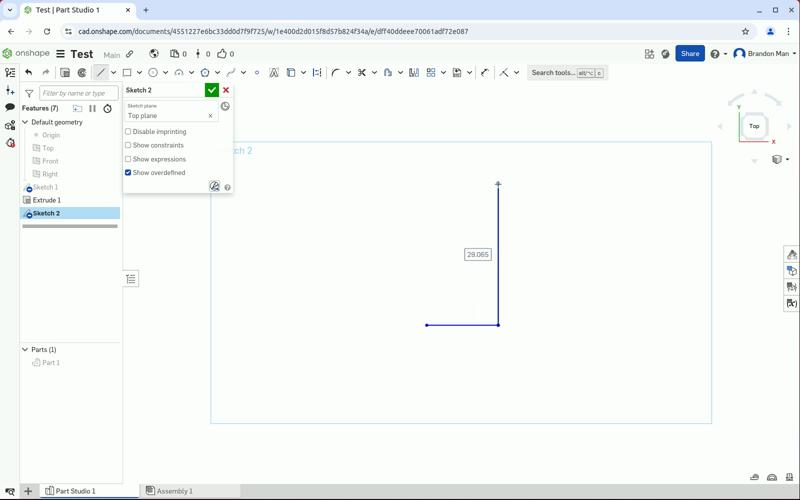
mouse_move(426, 183)
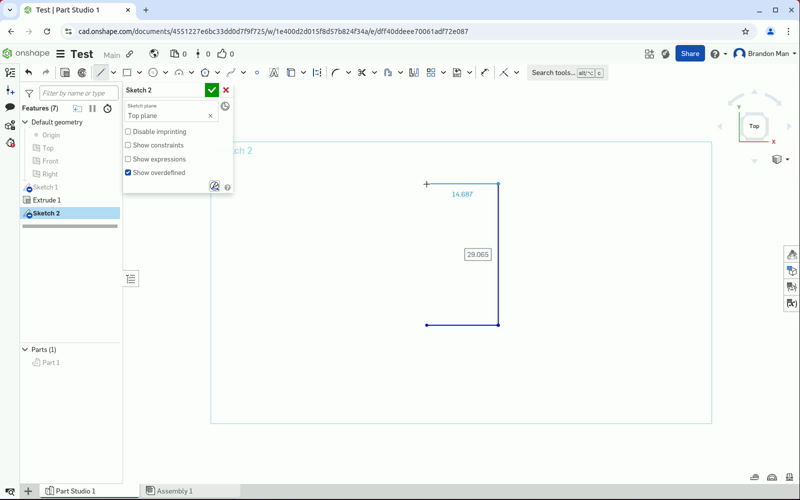
click(426, 183)
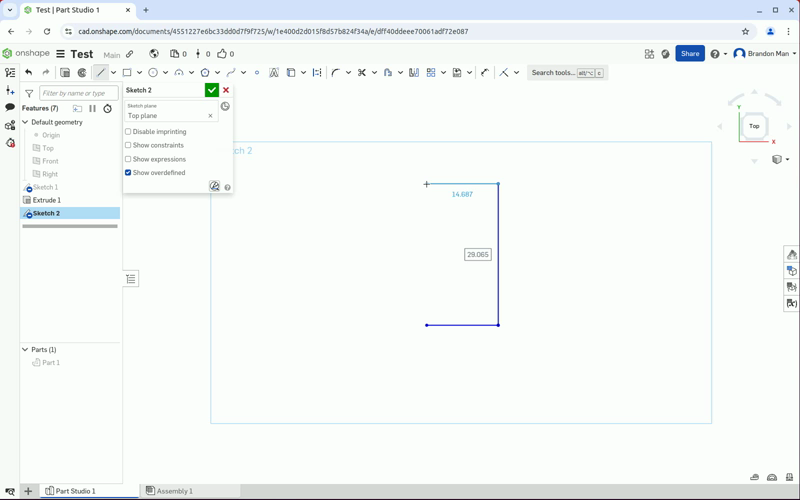
key_up(shift)
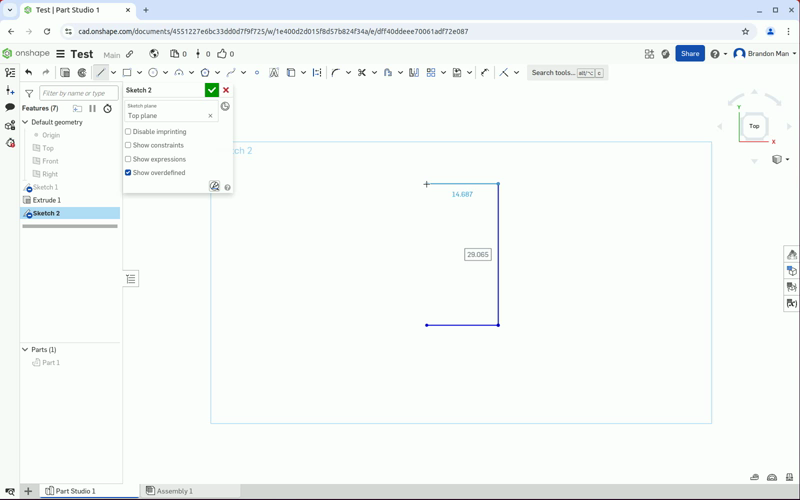
key_down(shift)
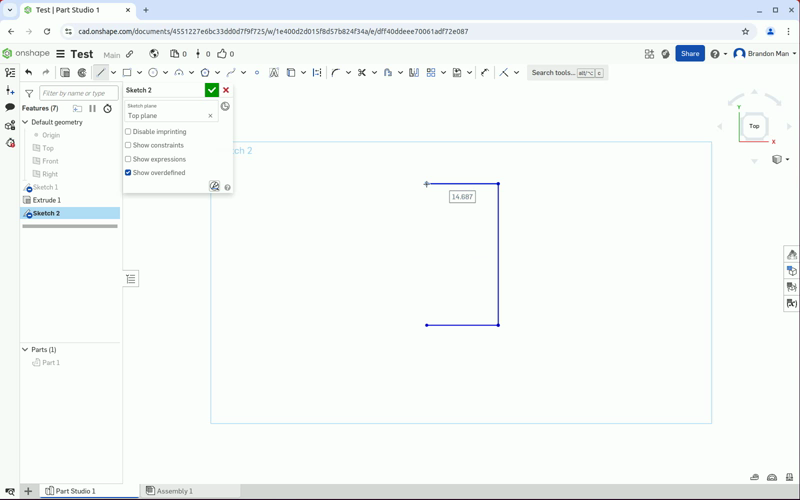
mouse_move(426, 325)
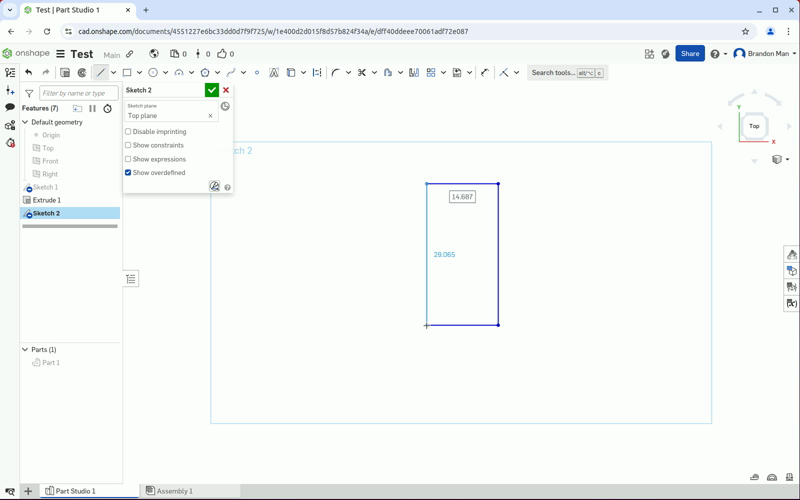
key_up(shift)
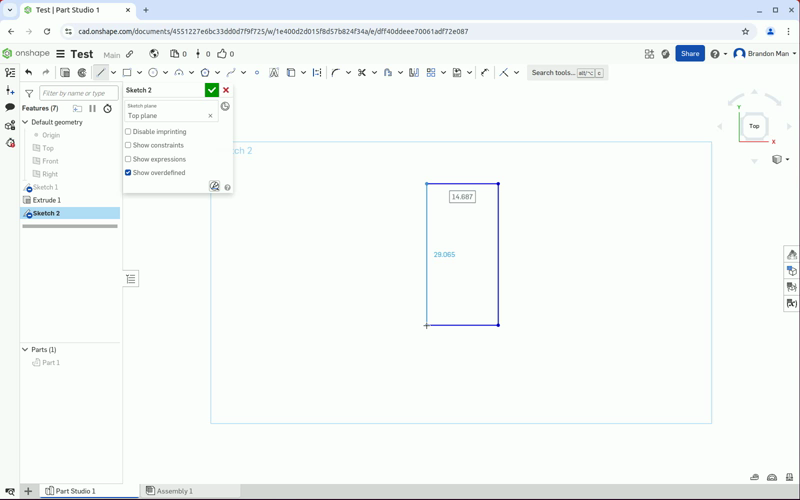
click(426, 325)
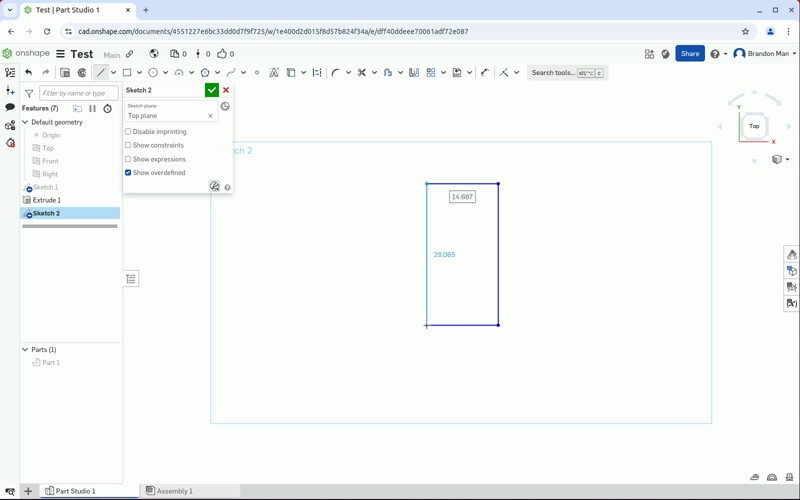
key(esc)
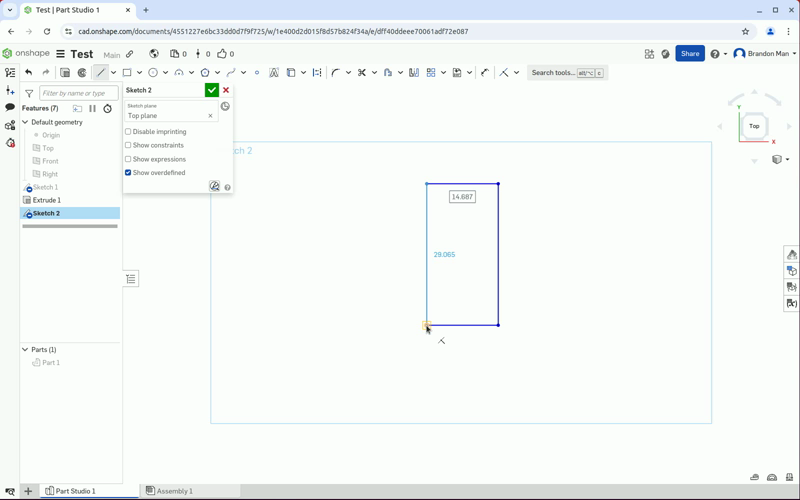
key(l)
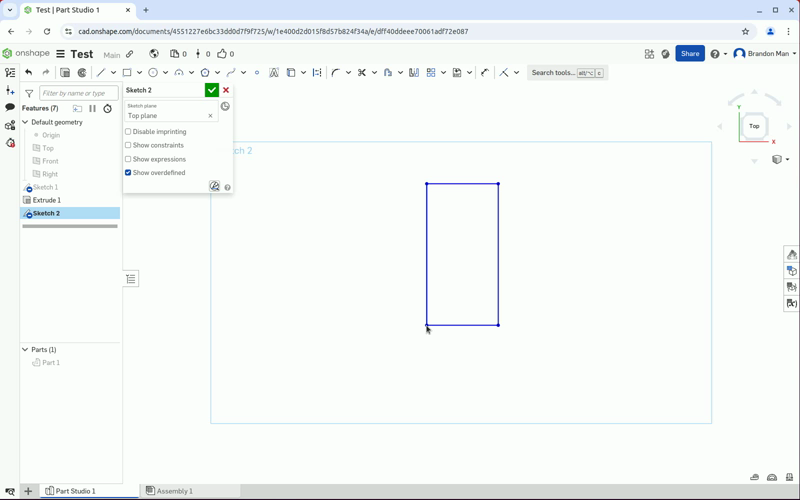
key_down(shift)
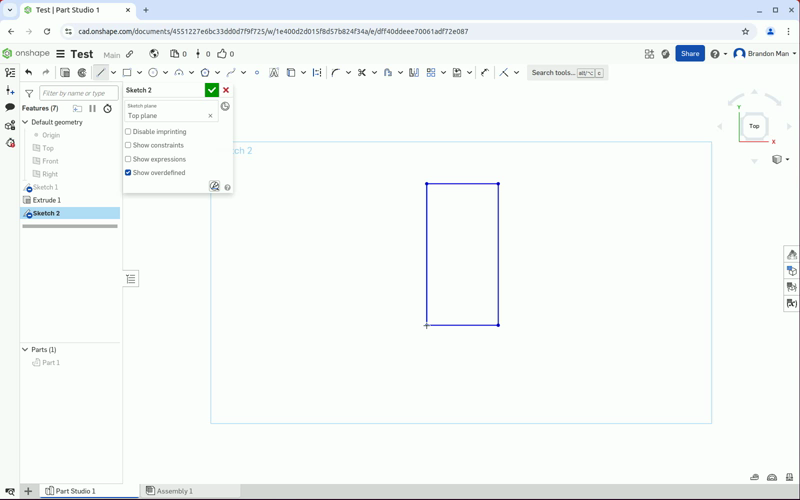
mouse_move(428, 323)
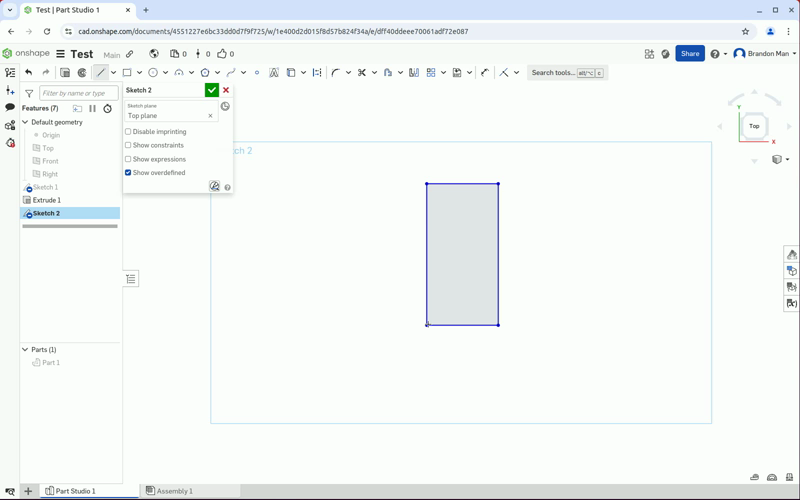
scroll(6)
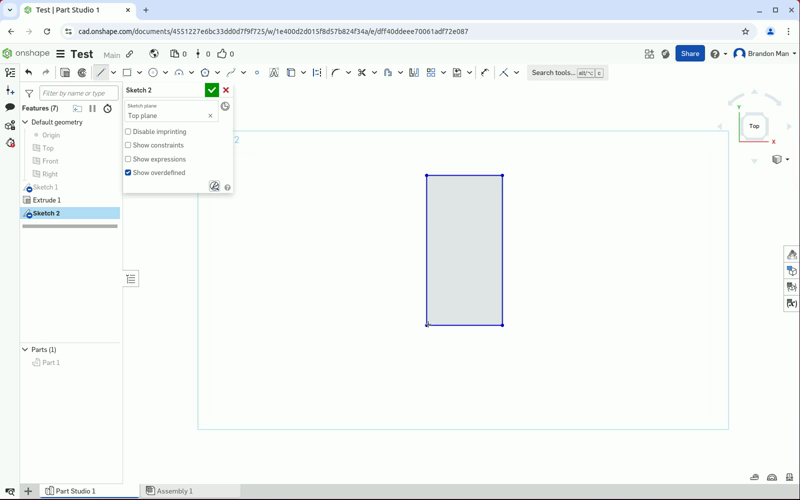
scroll(6)
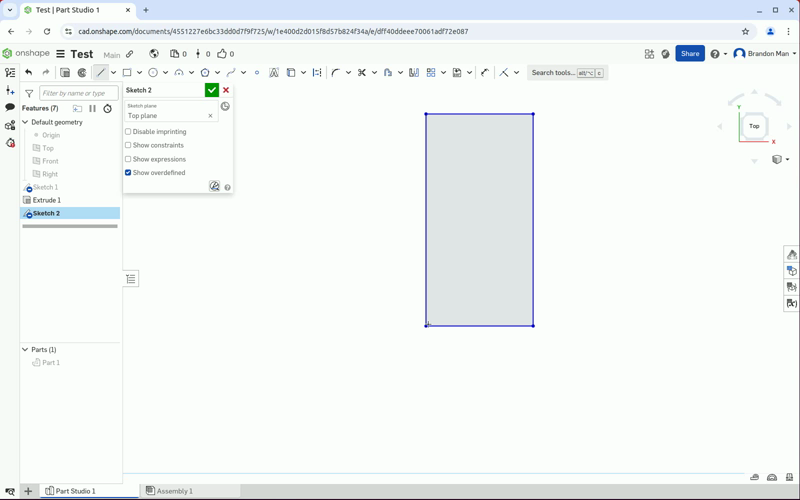
scroll(6)
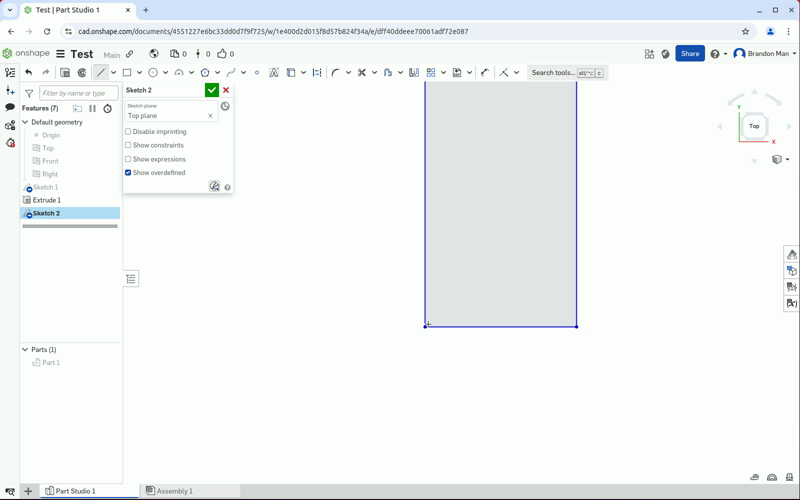
scroll(6)
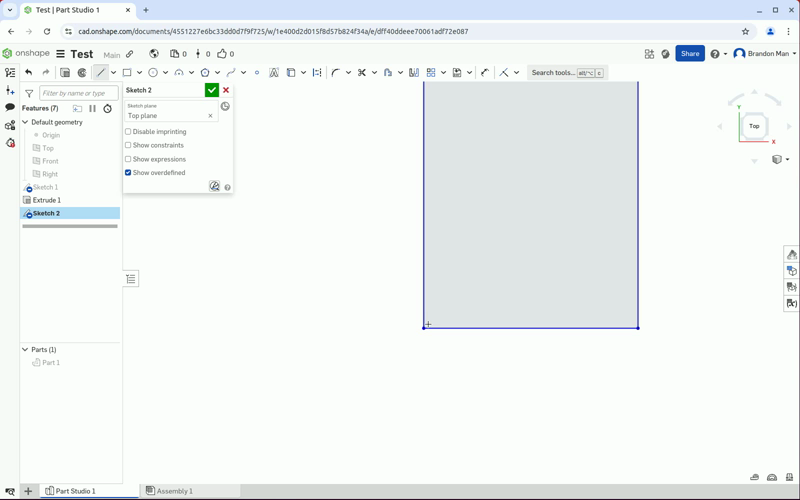
scroll(6)
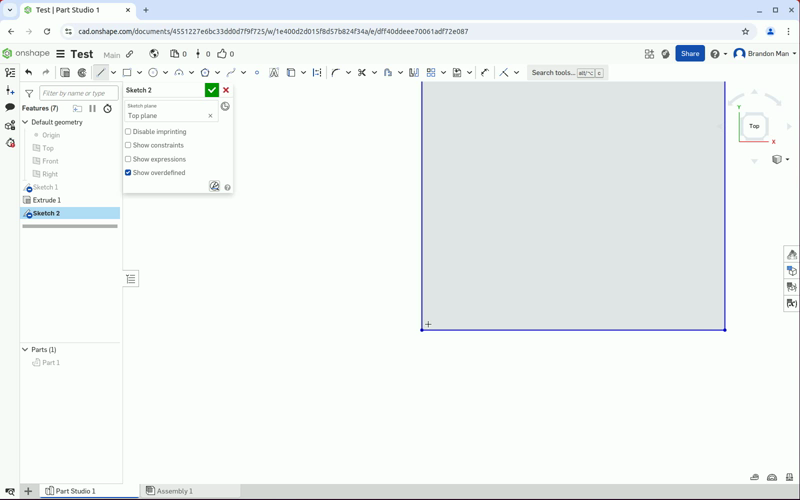
scroll(6)
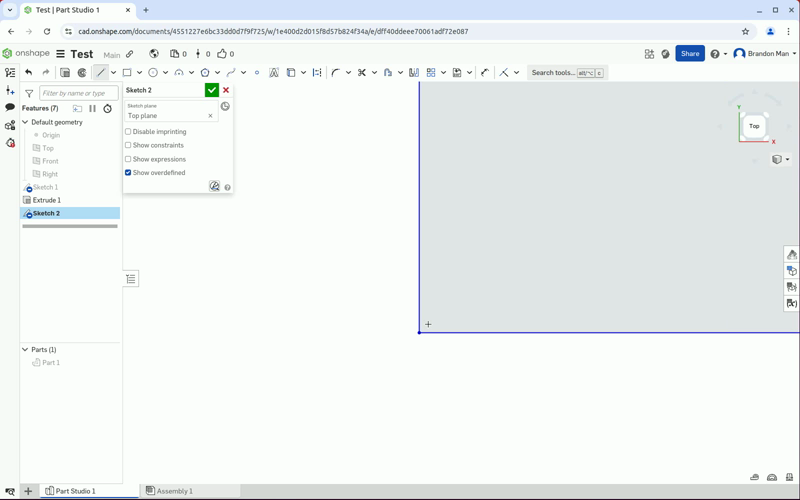
scroll(6)
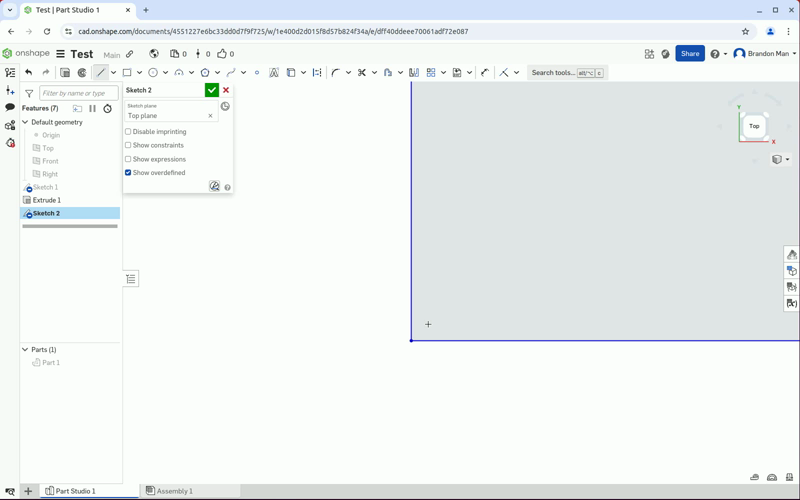
click(428, 323)
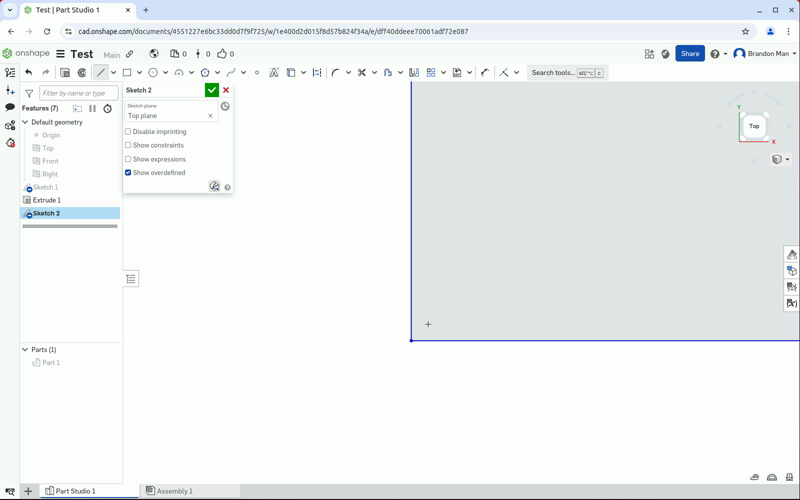
scroll(-6)
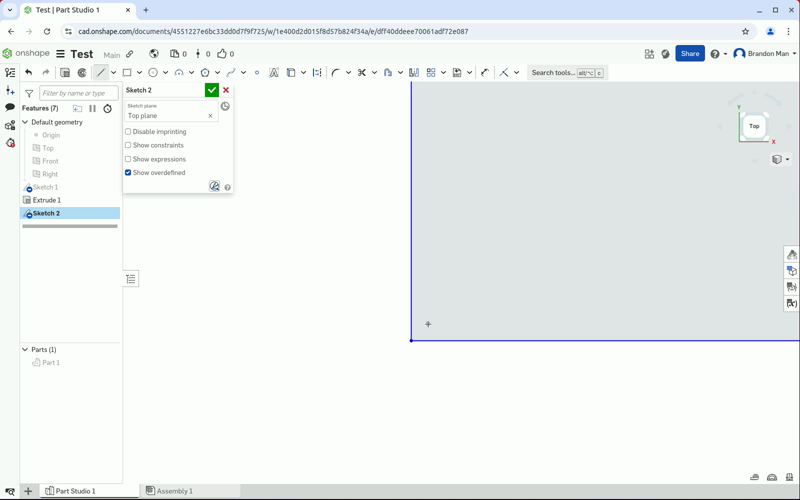
scroll(-6)
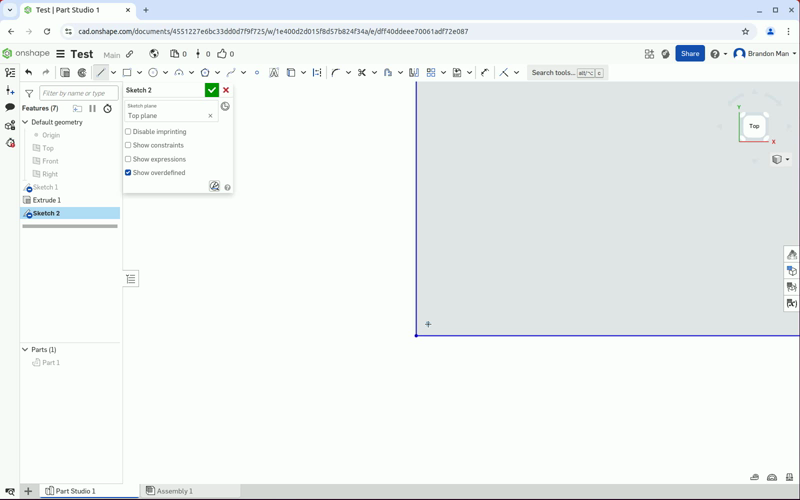
scroll(-6)
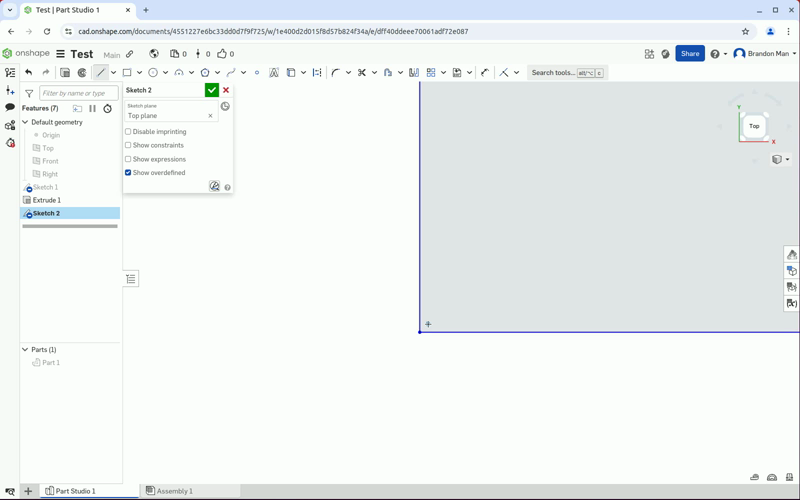
scroll(-6)
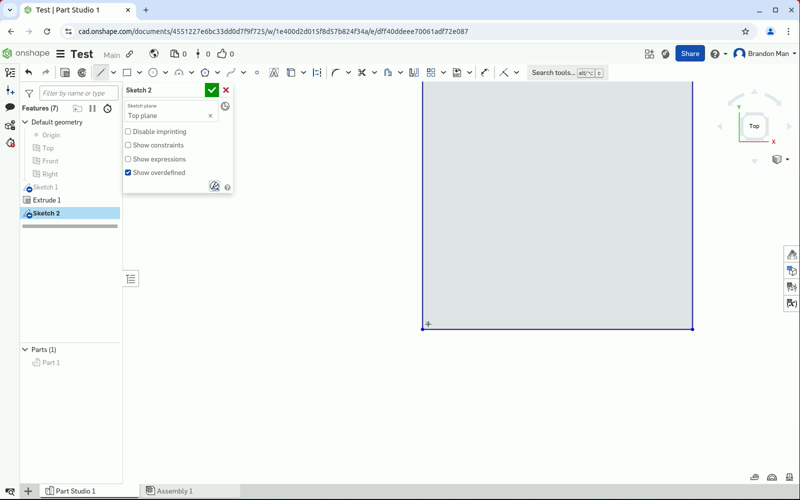
scroll(-6)
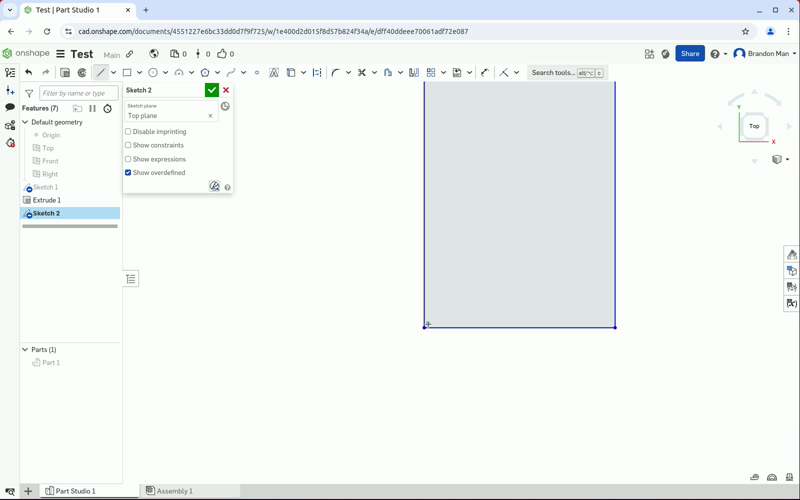
scroll(-6)
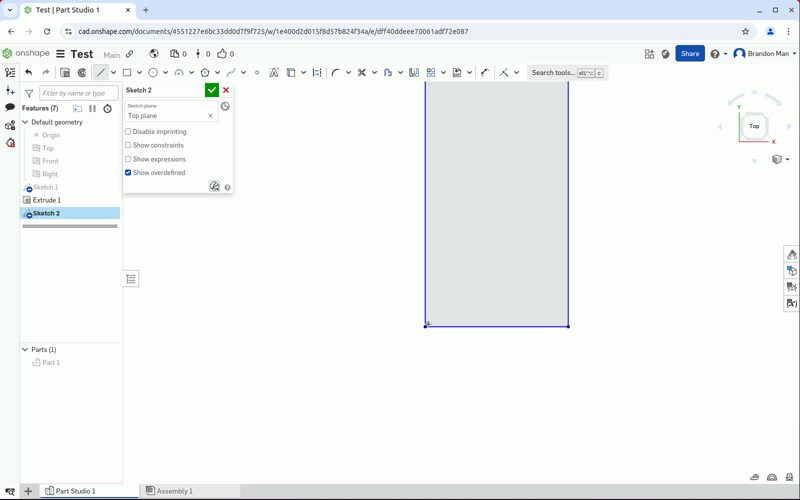
scroll(-6)
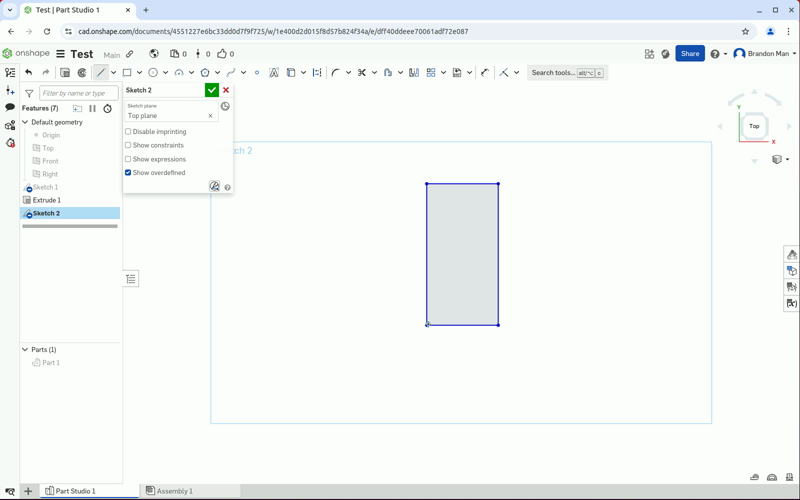
key_up(shift)
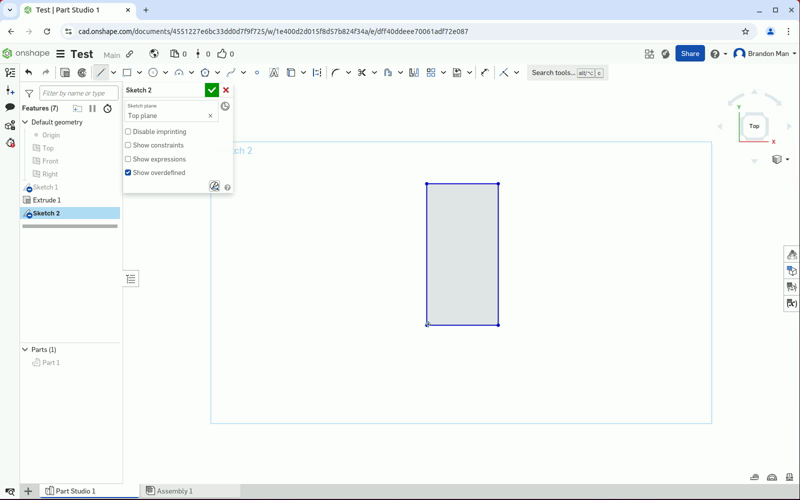
key_down(shift)
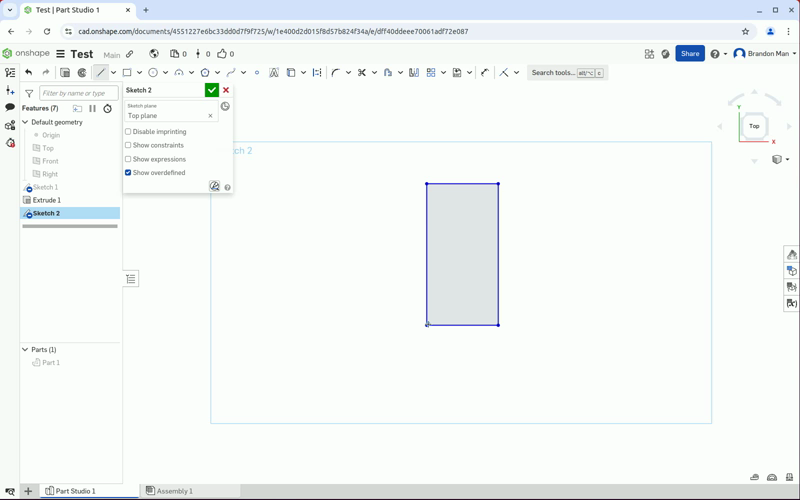
mouse_move(496, 323)
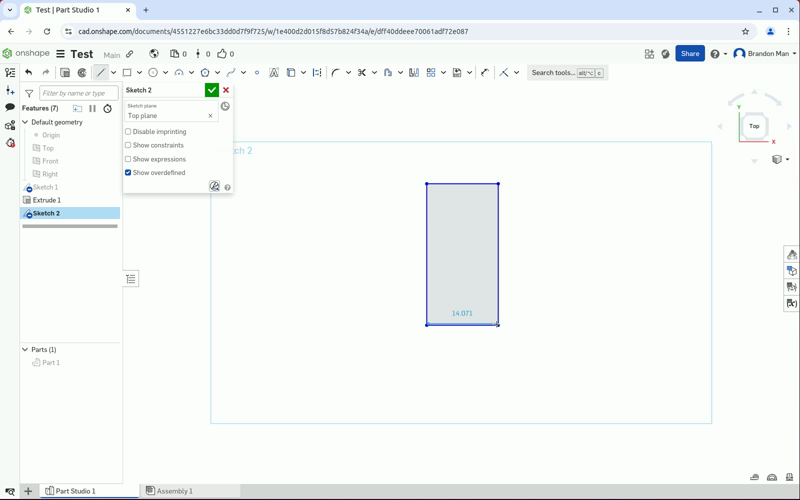
scroll(6)
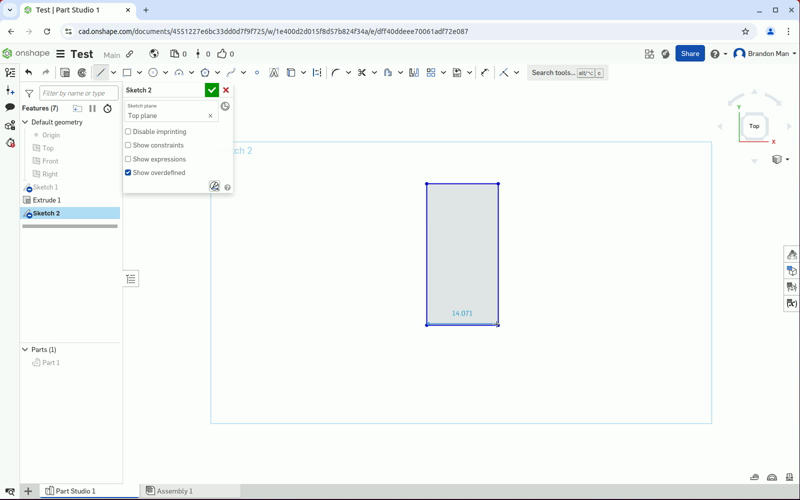
scroll(6)
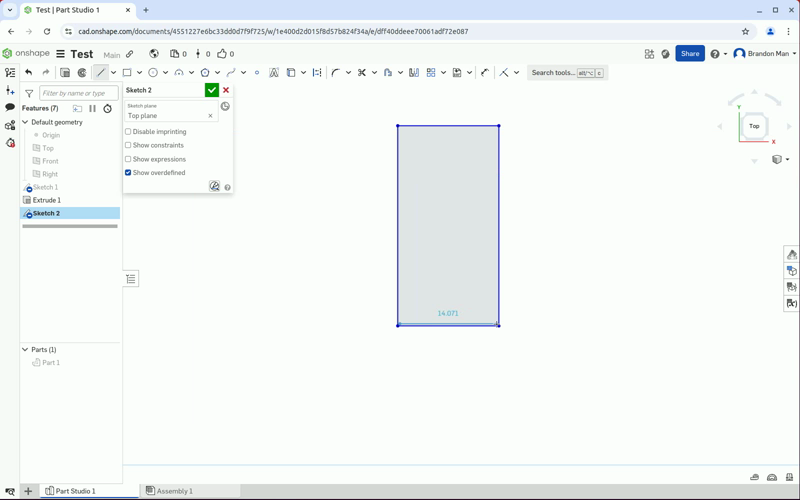
scroll(6)
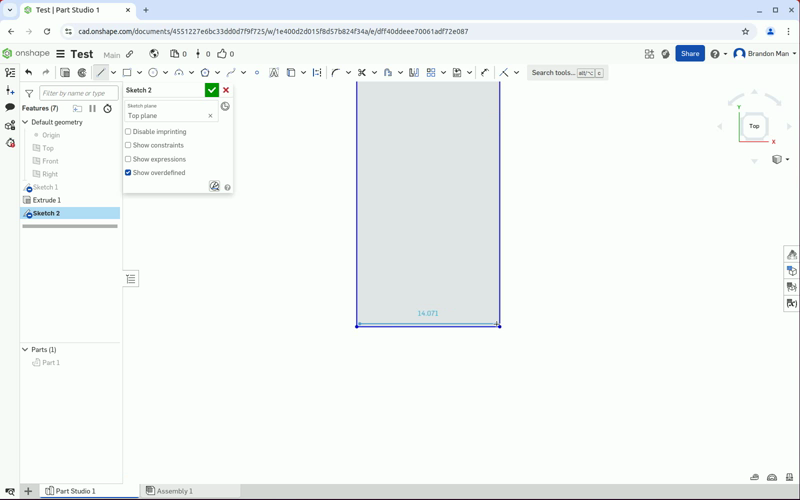
scroll(6)
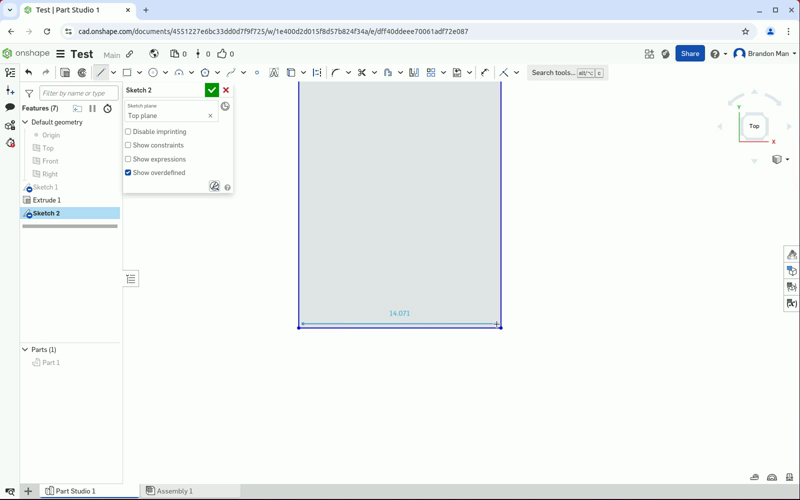
scroll(6)
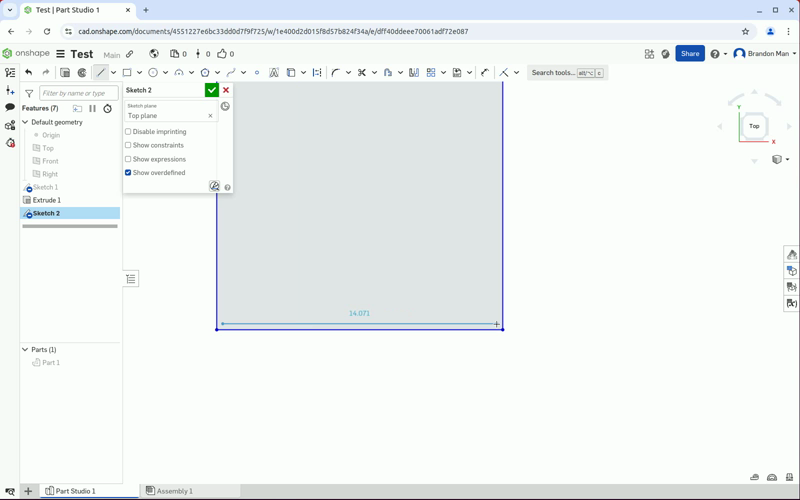
scroll(6)
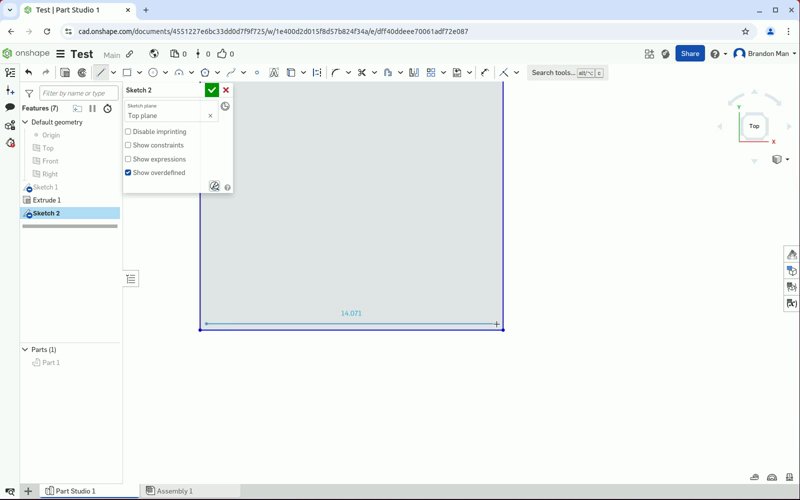
scroll(6)
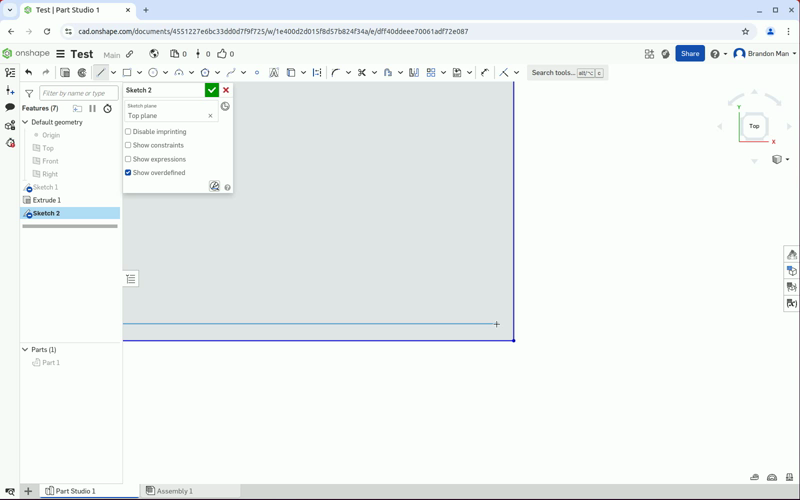
click(496, 323)
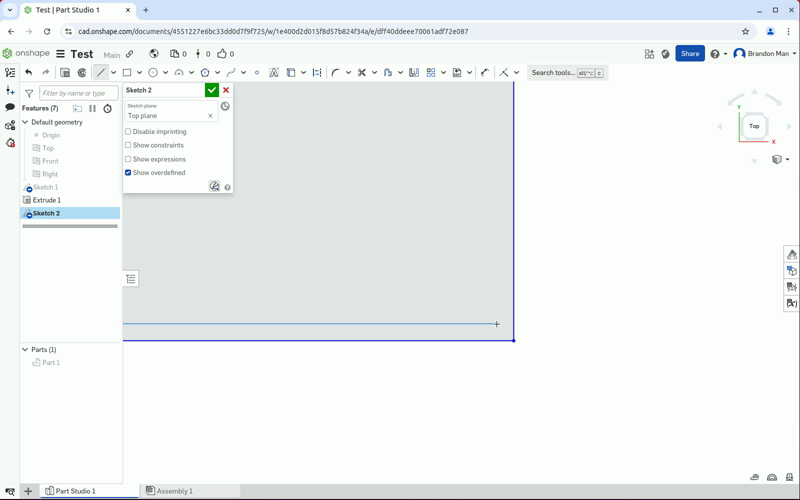
scroll(-6)
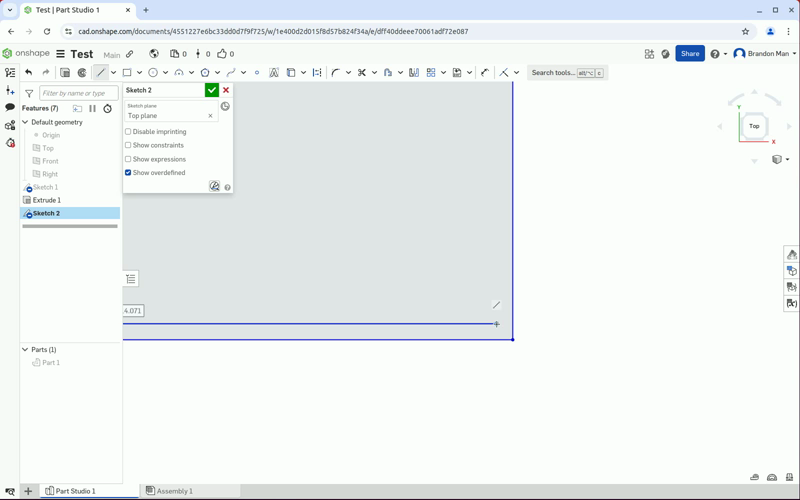
scroll(-6)
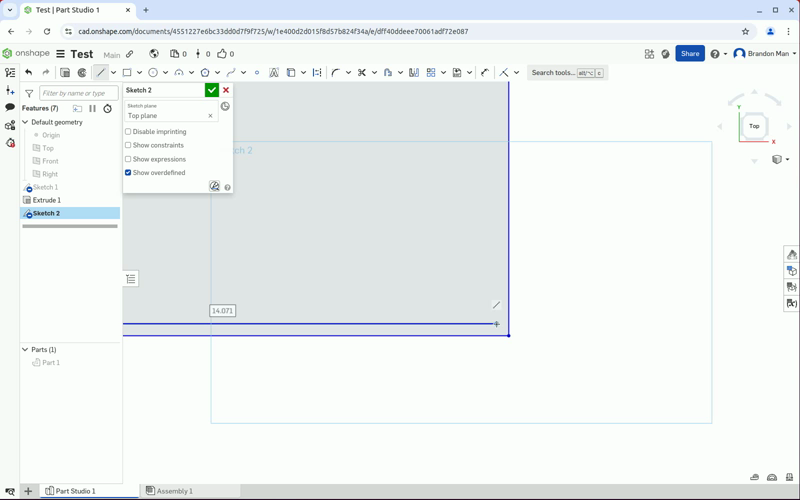
scroll(-6)
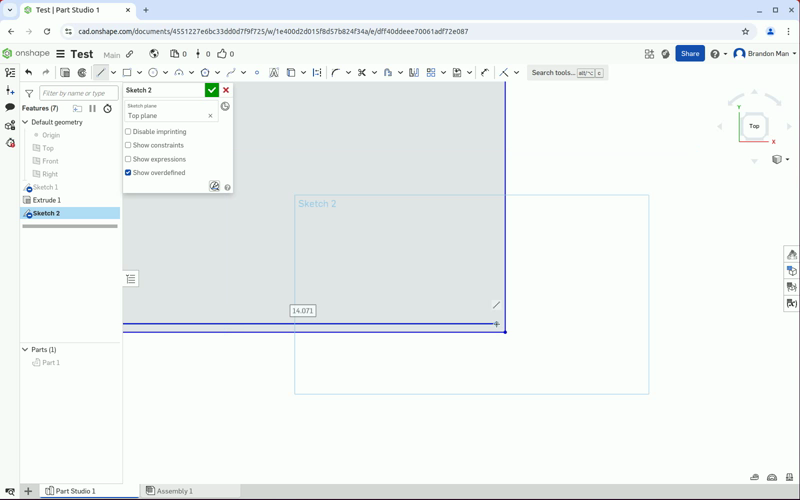
scroll(-6)
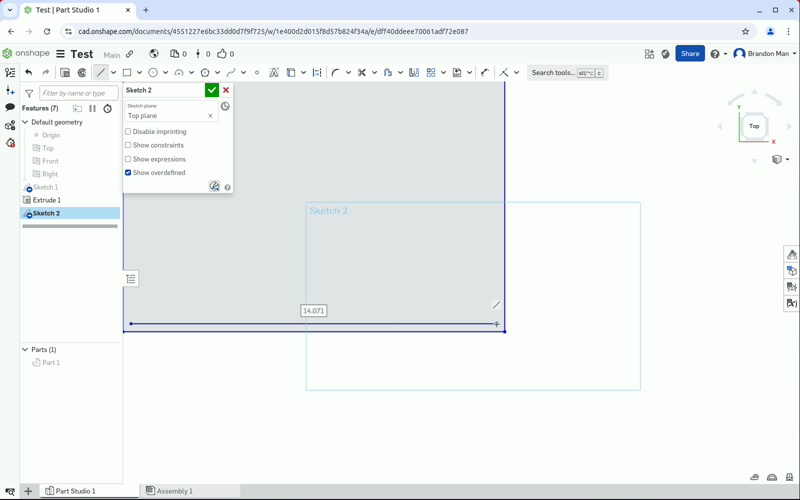
scroll(-6)
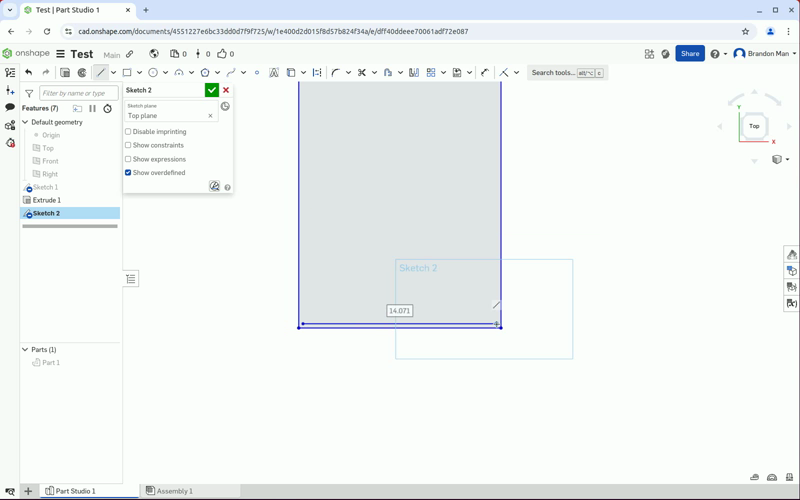
scroll(-6)
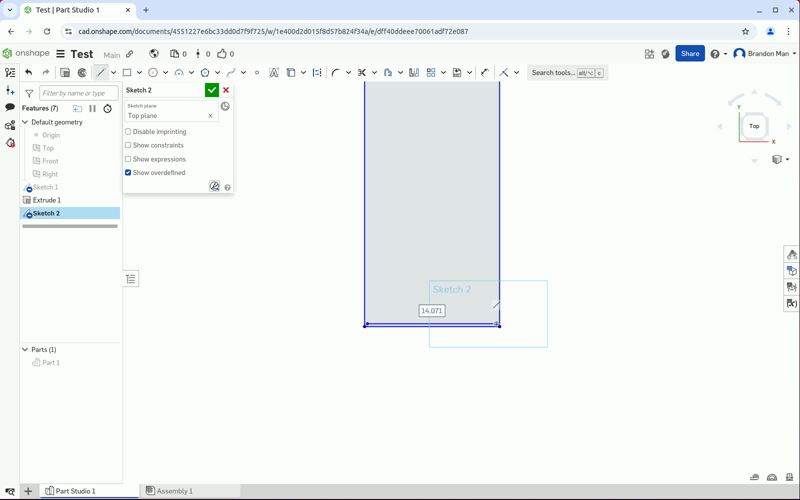
scroll(-6)
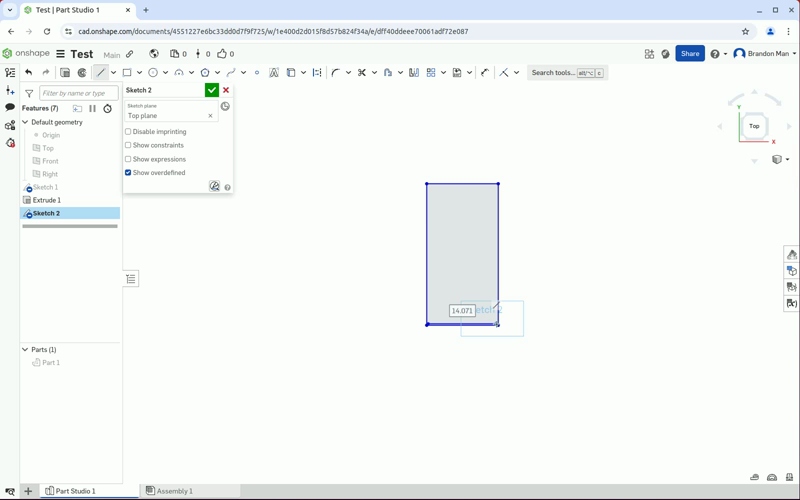
key_up(shift)
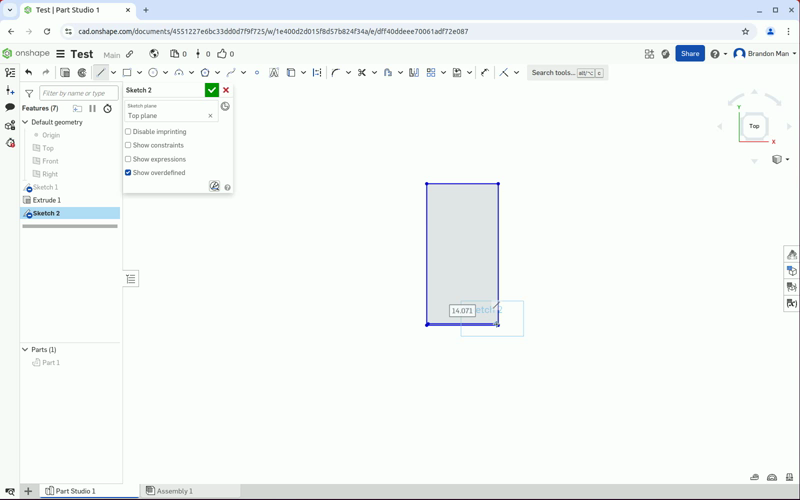
key_down(shift)
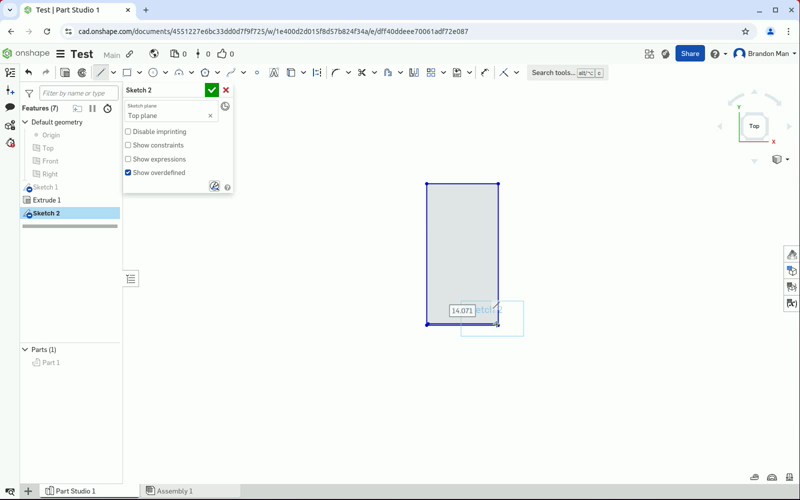
mouse_move(496, 185)
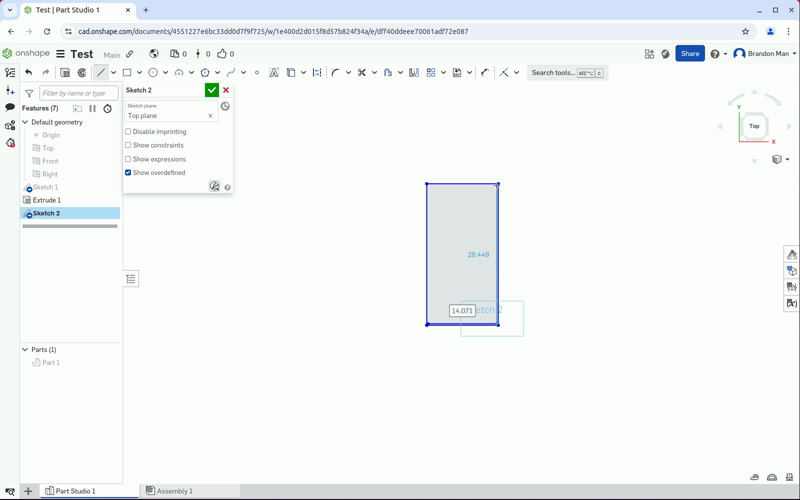
scroll(6)
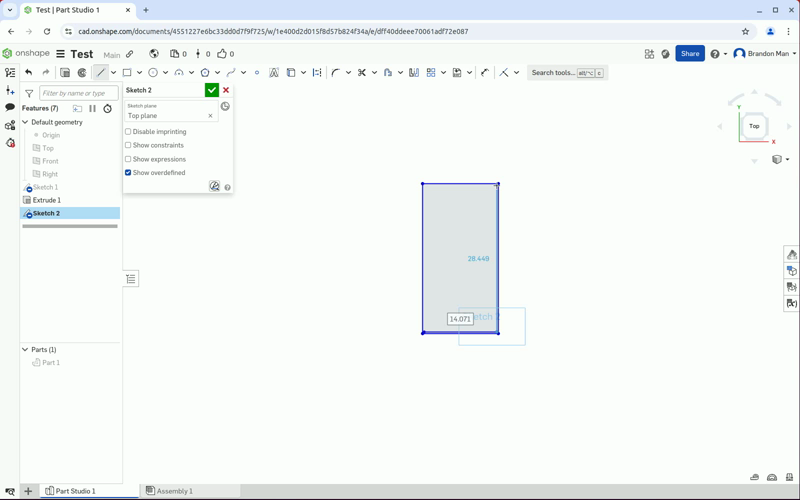
scroll(6)
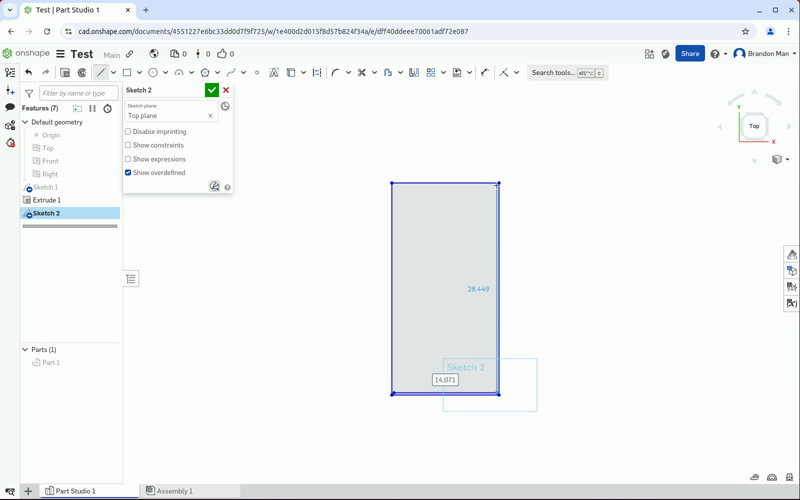
scroll(6)
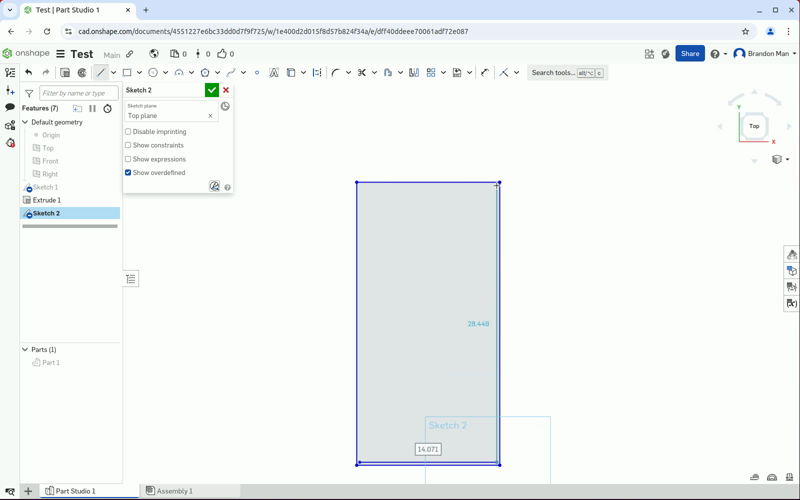
scroll(6)
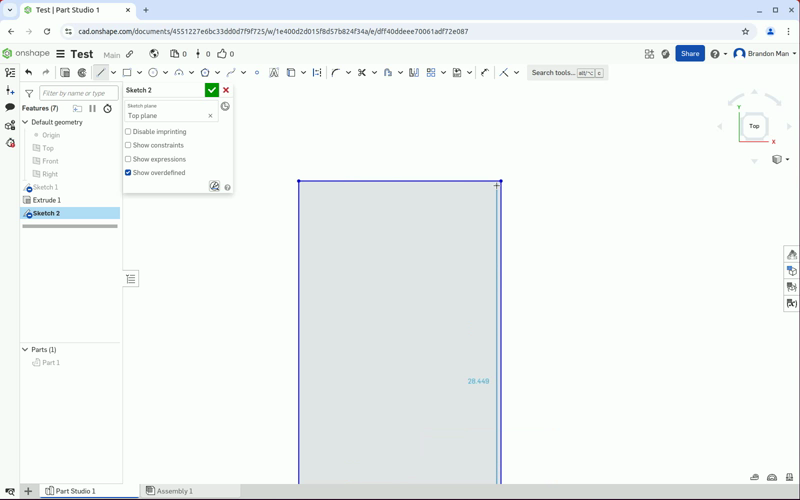
scroll(6)
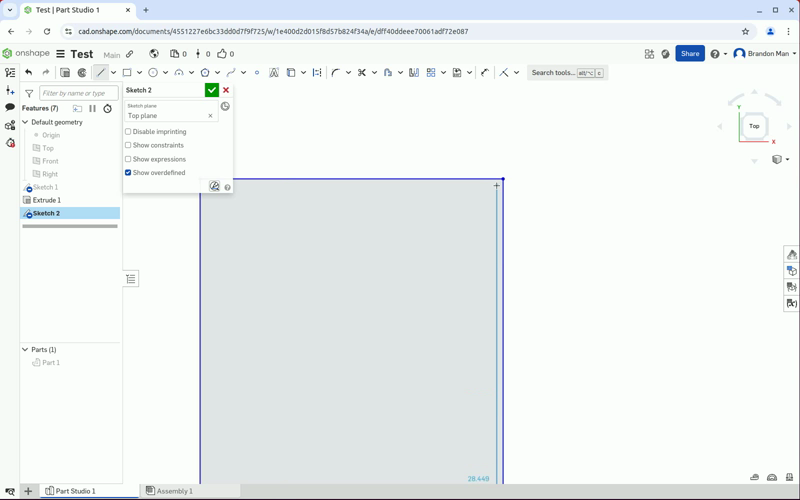
scroll(6)
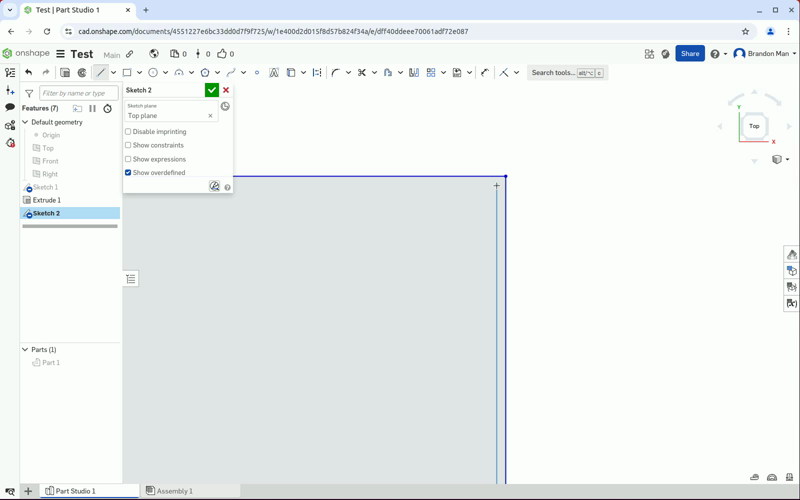
scroll(6)
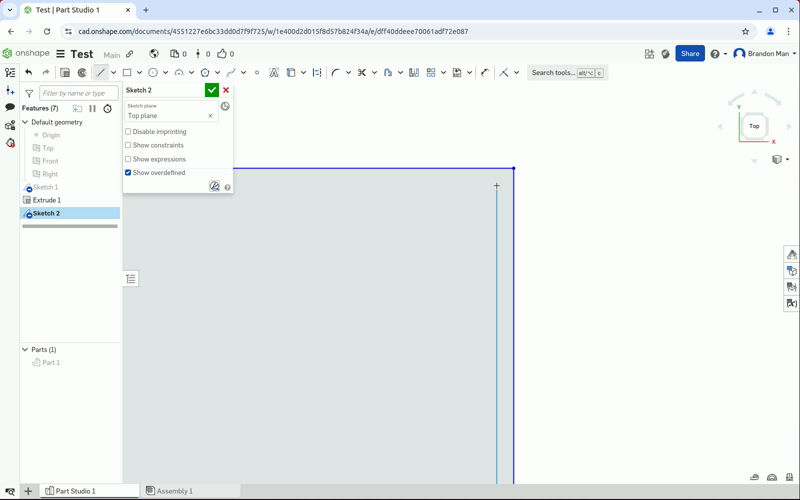
click(496, 185)
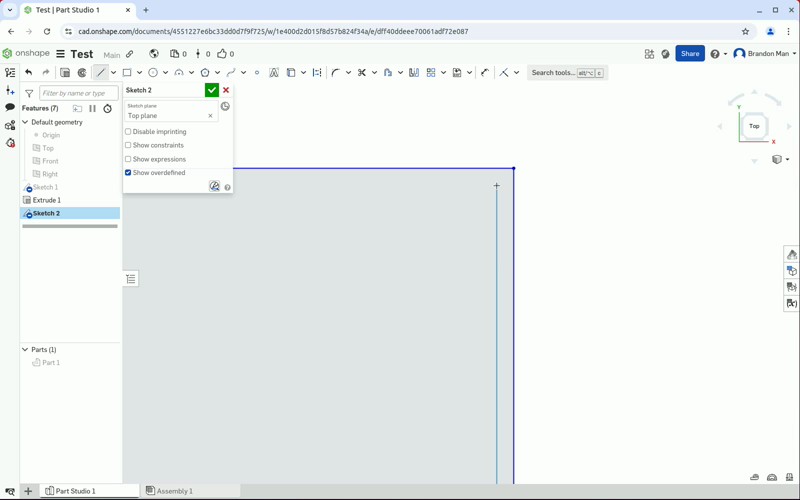
scroll(-6)
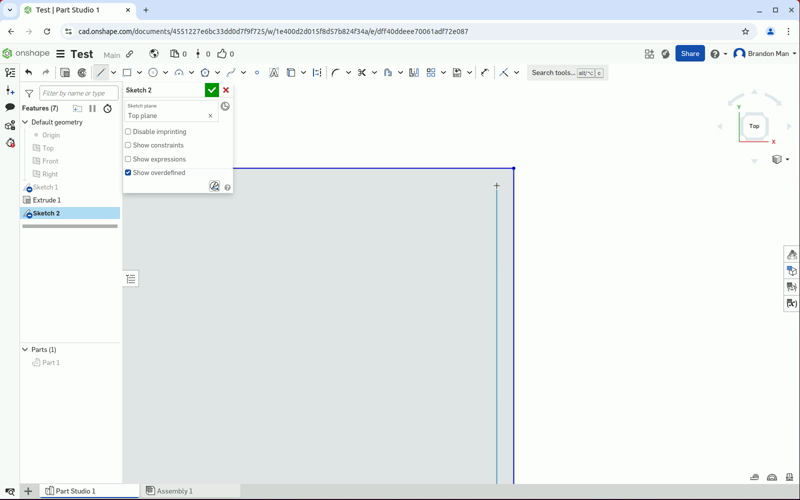
scroll(-6)
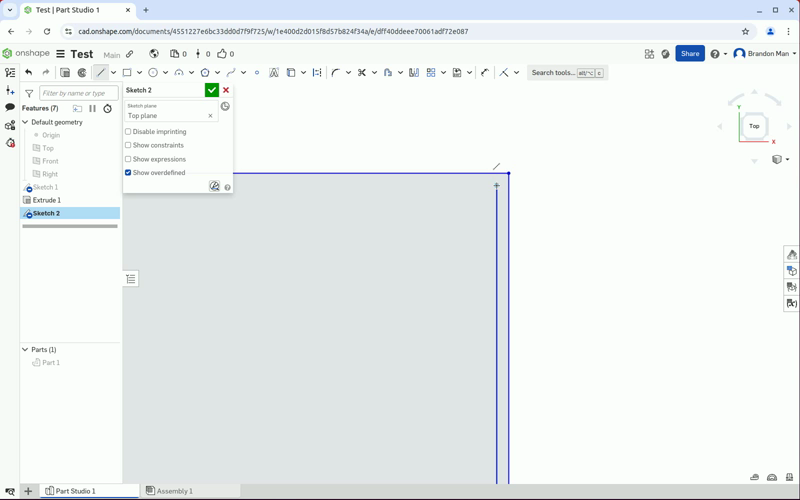
scroll(-6)
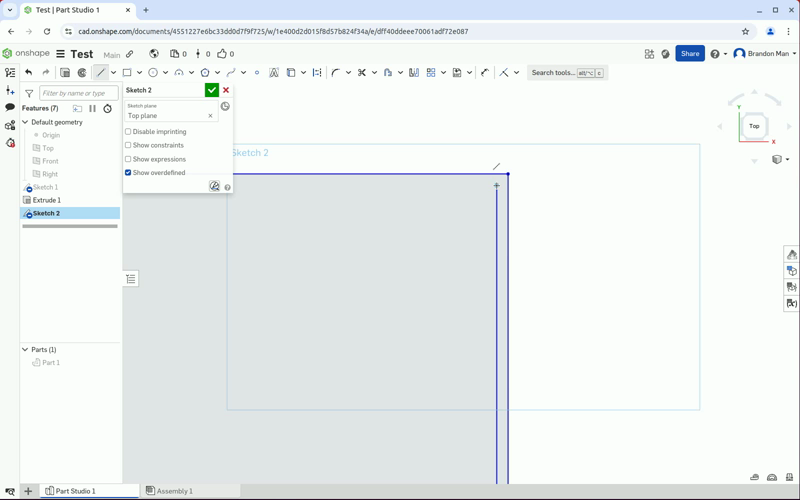
scroll(-6)
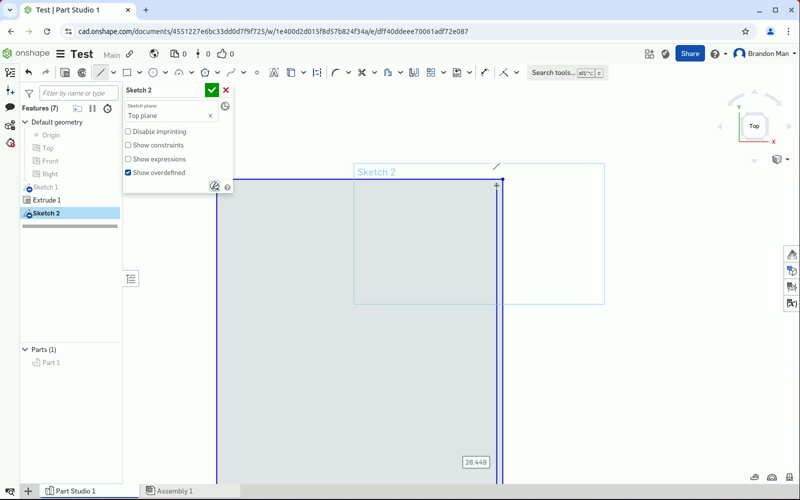
scroll(-6)
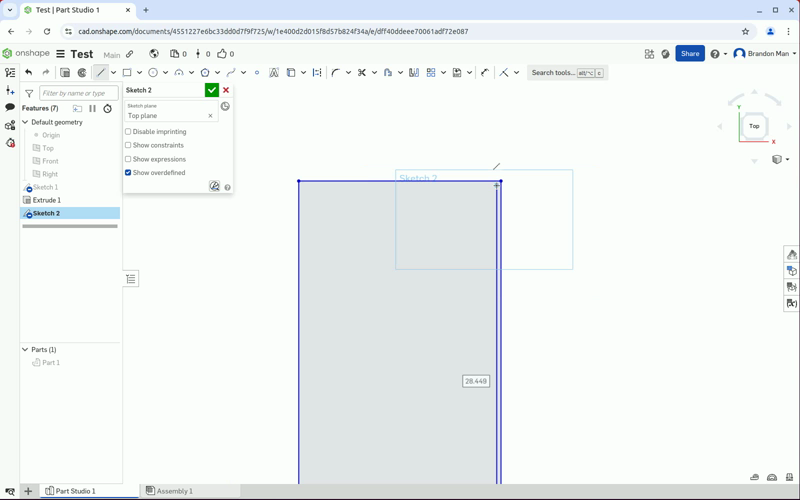
scroll(-6)
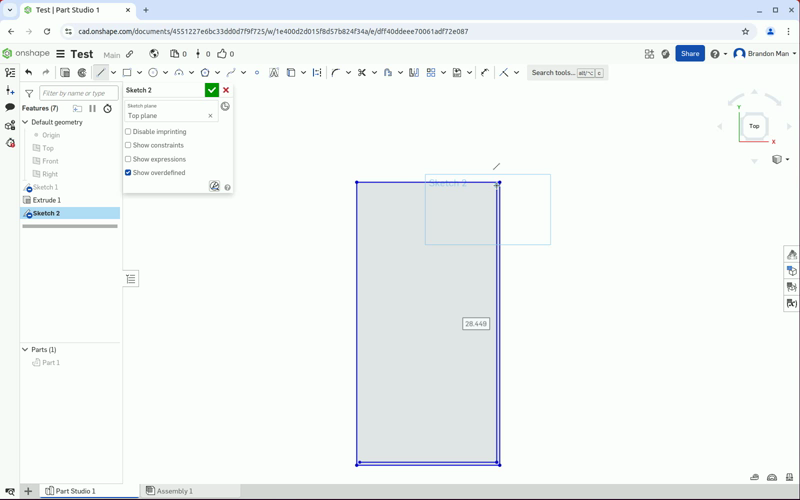
scroll(-6)
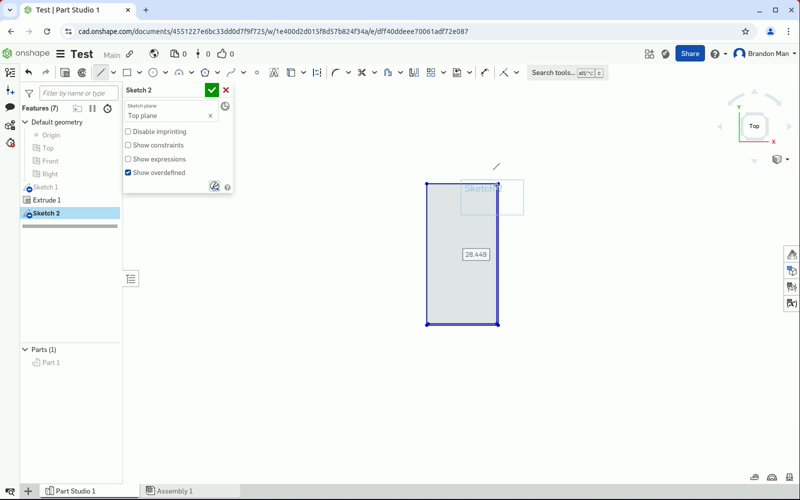
key_up(shift)
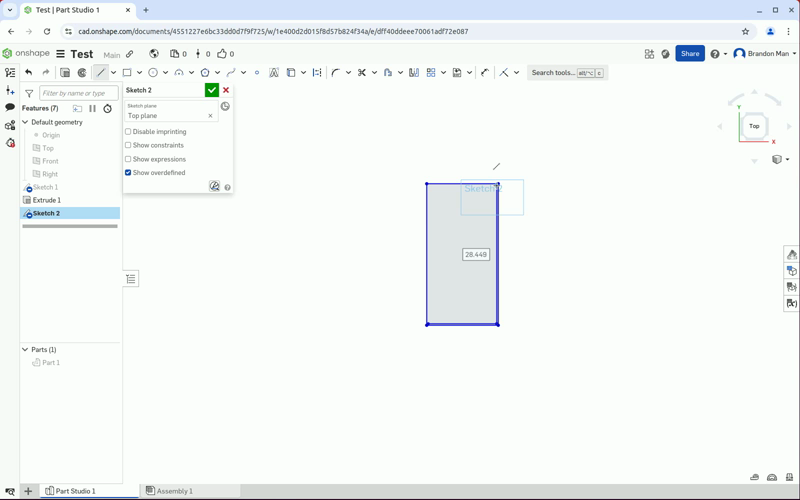
key_down(shift)
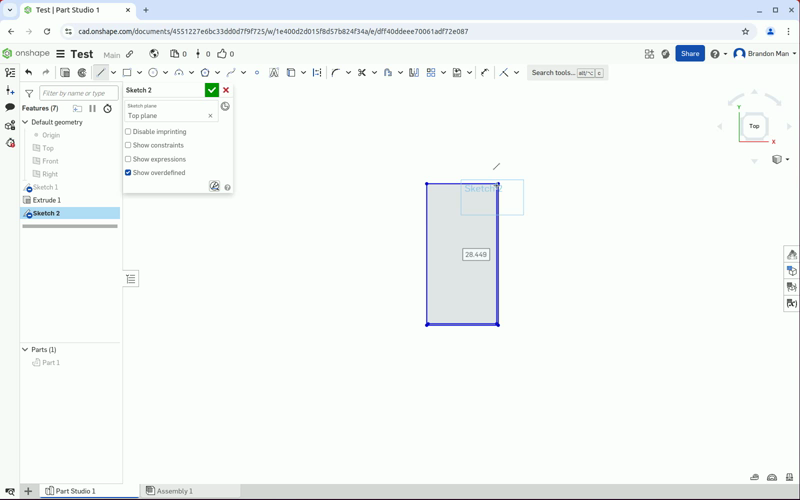
mouse_move(428, 185)
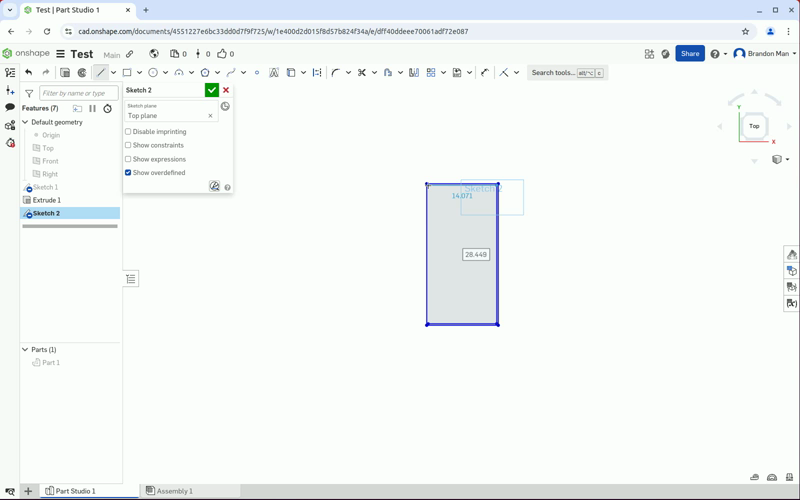
scroll(6)
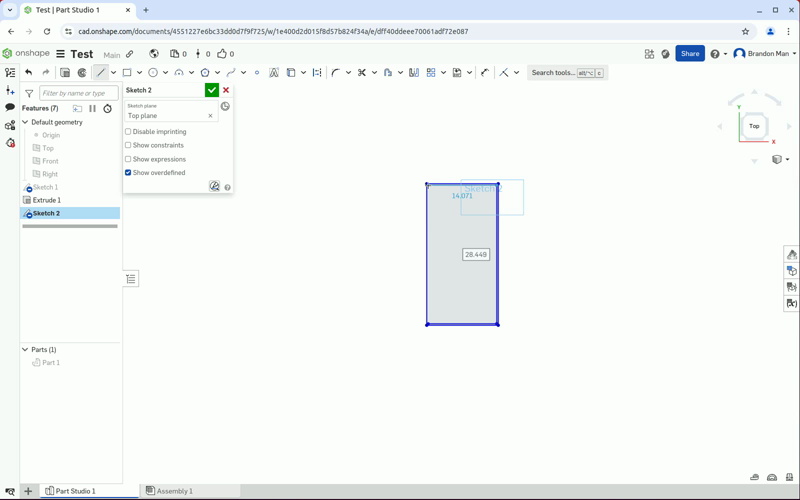
scroll(6)
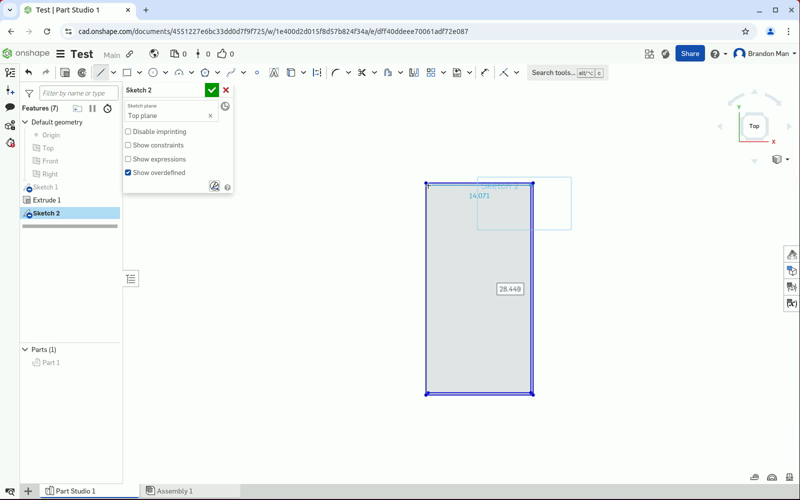
scroll(6)
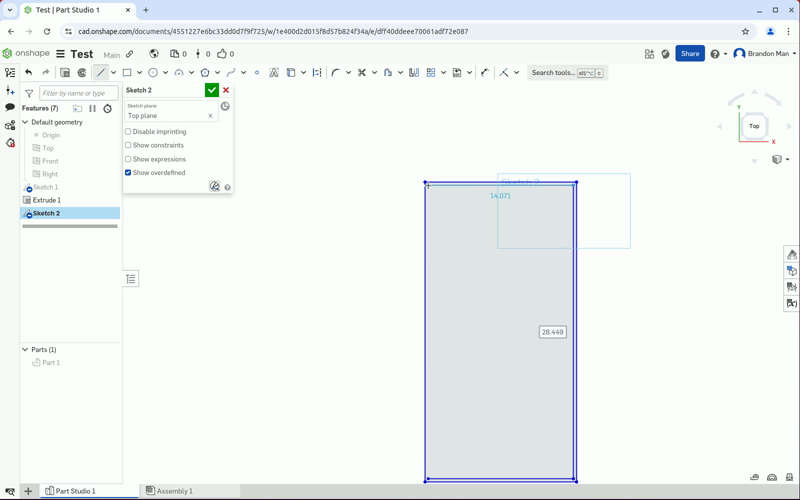
scroll(6)
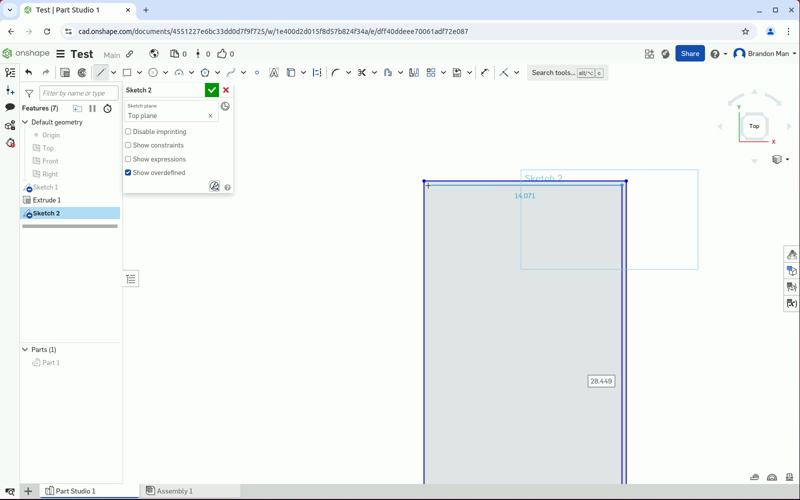
scroll(6)
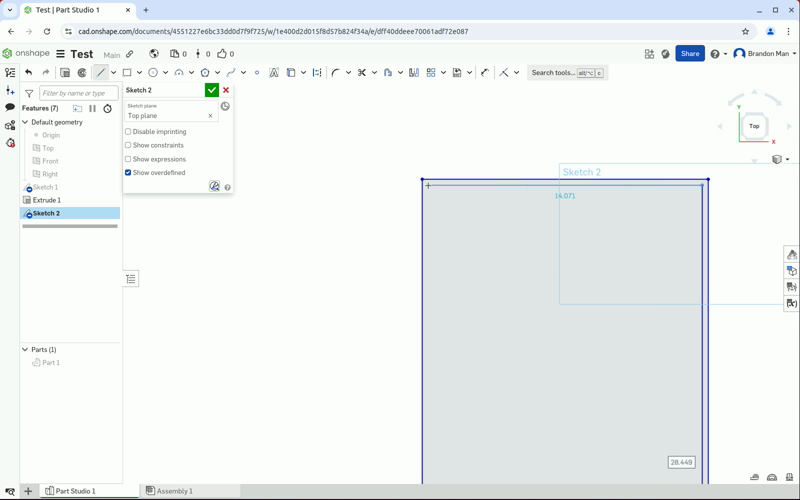
scroll(6)
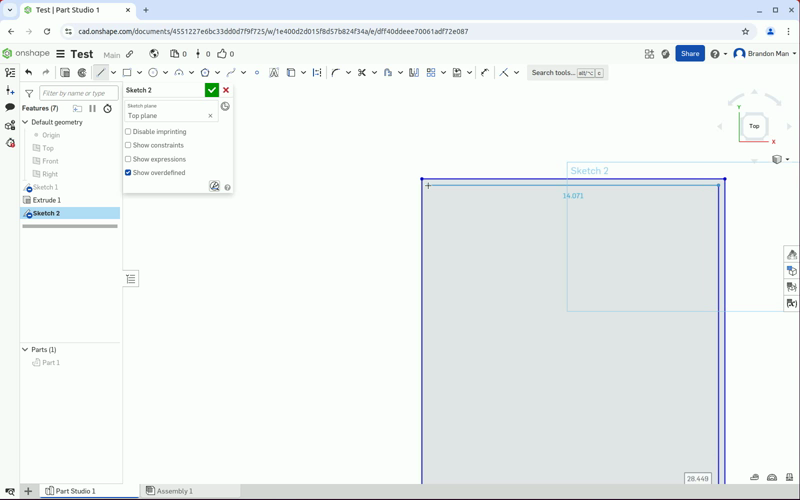
scroll(6)
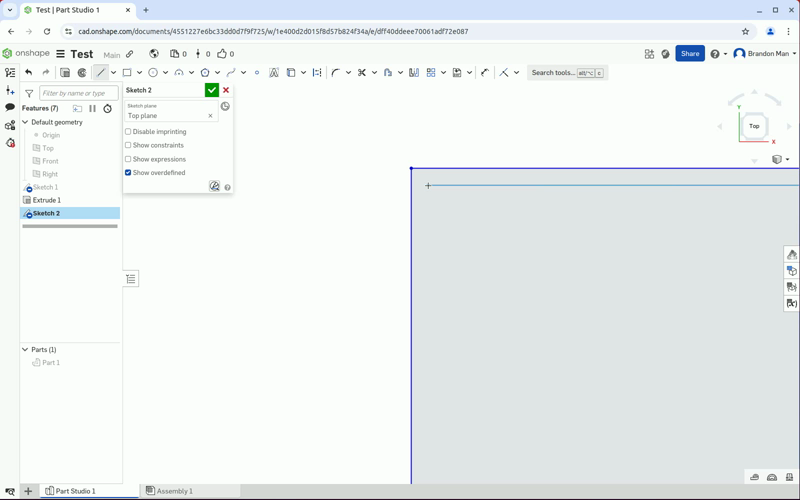
click(428, 185)
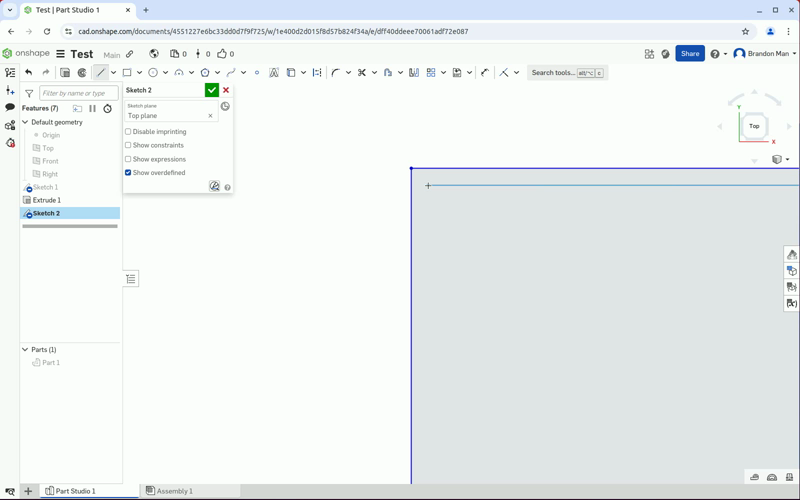
scroll(-6)
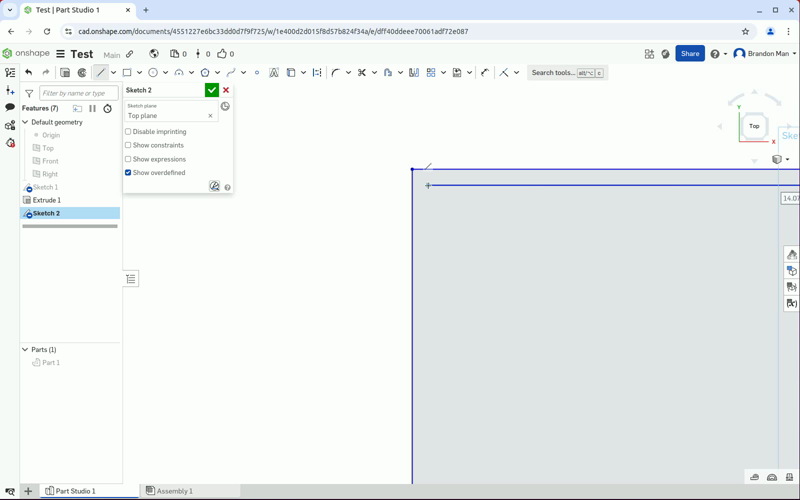
scroll(-6)
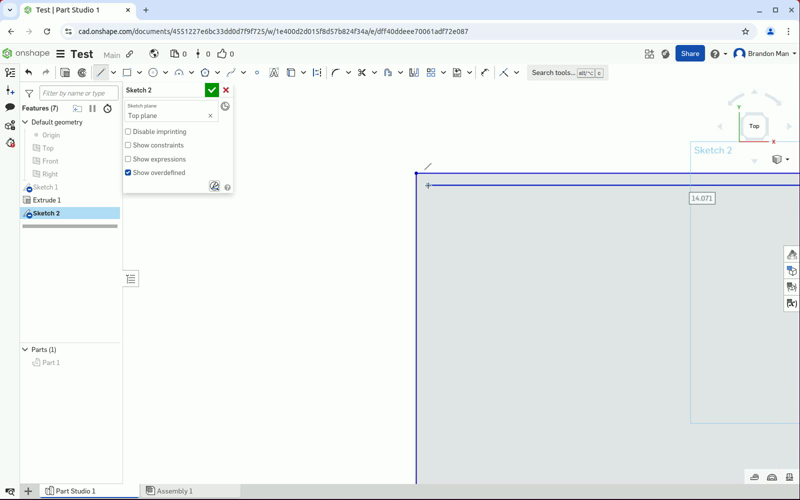
scroll(-6)
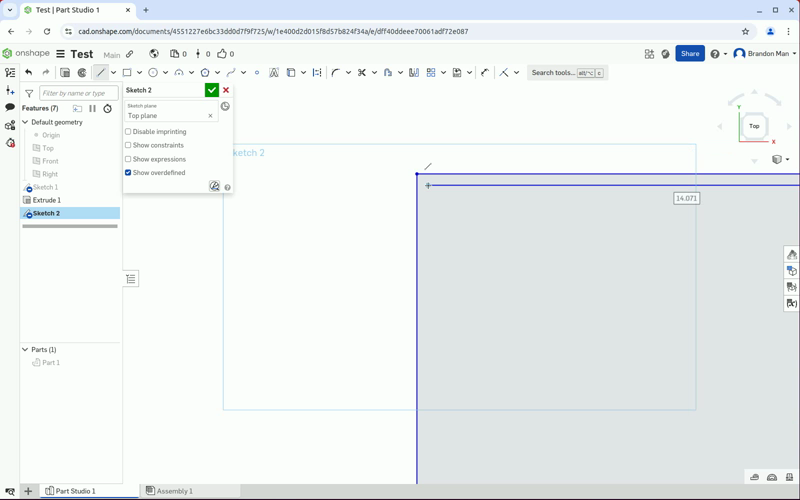
scroll(-6)
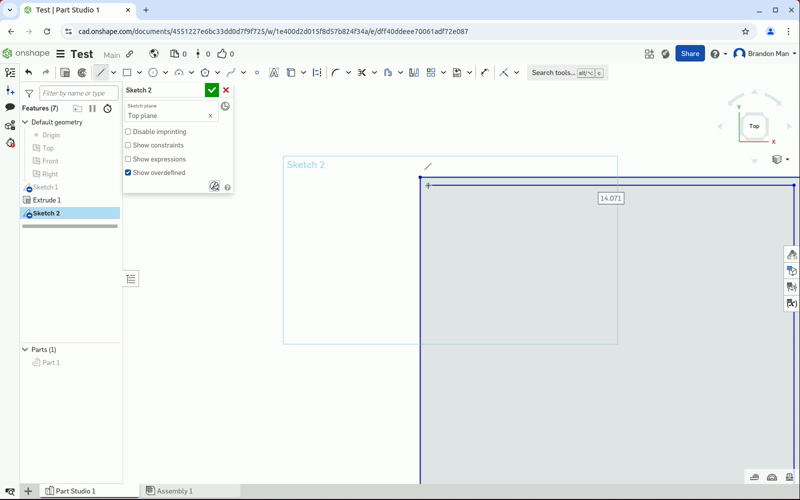
scroll(-6)
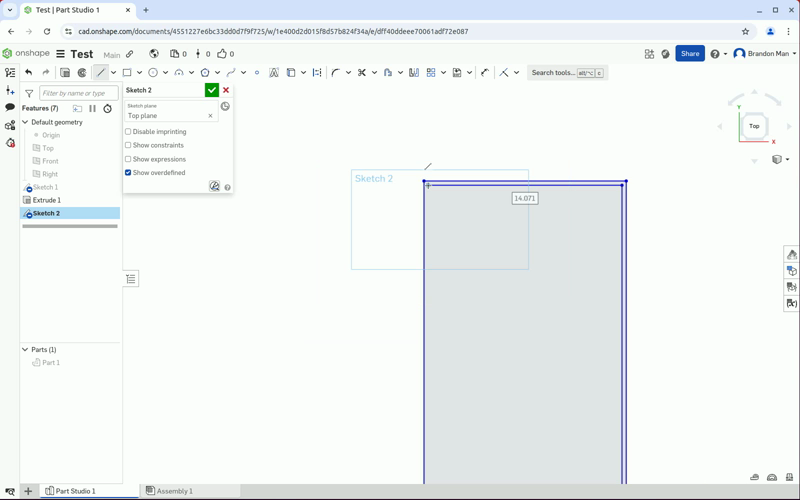
scroll(-6)
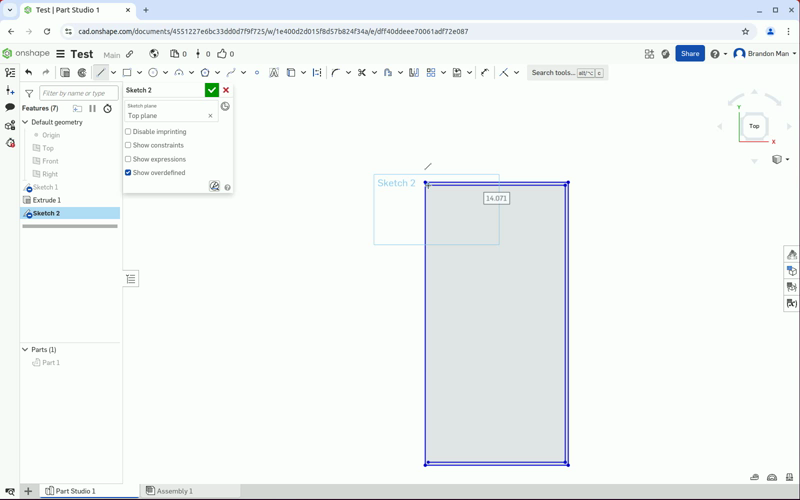
scroll(-6)
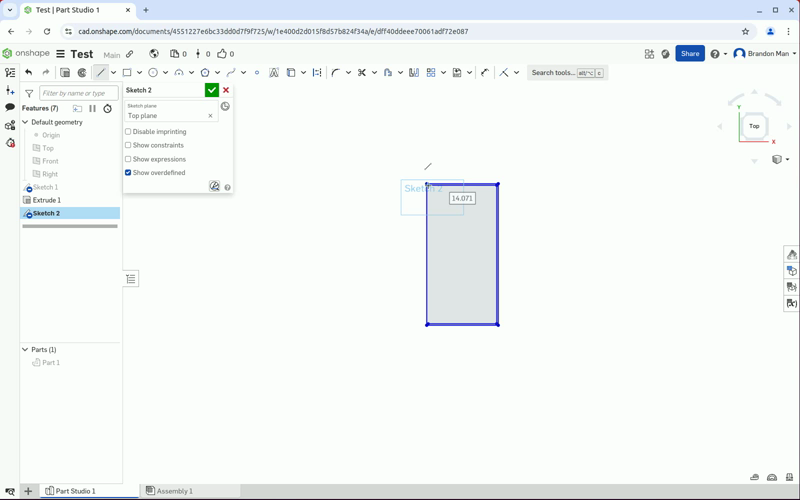
key_up(shift)
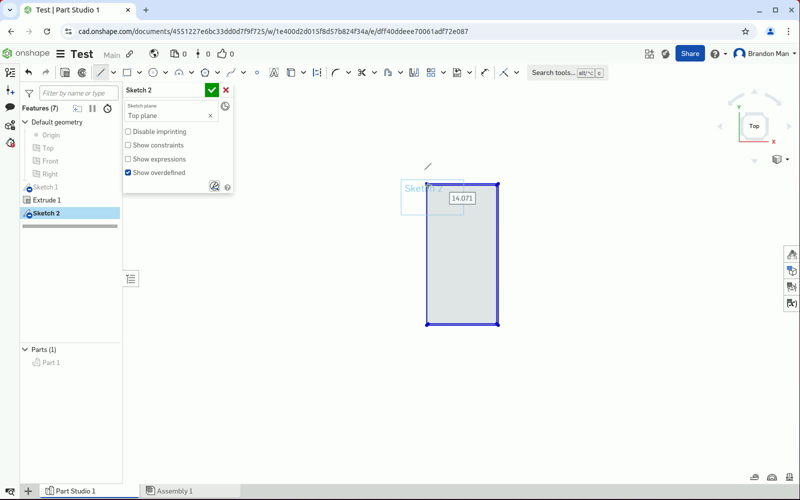
key_down(shift)
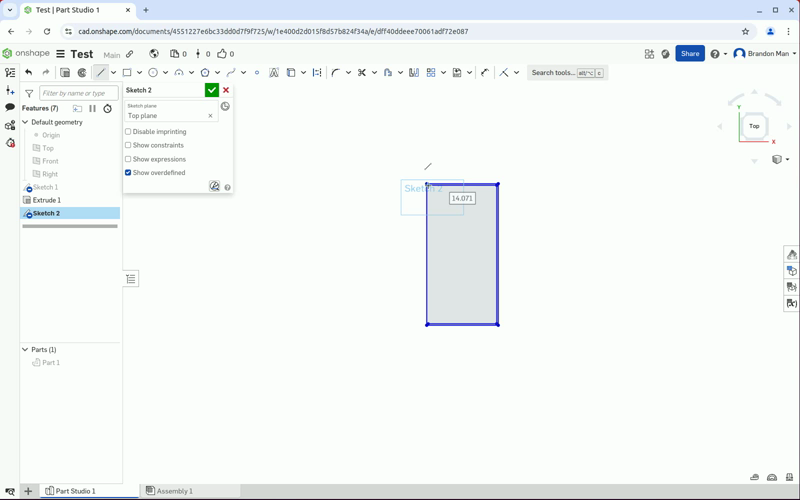
mouse_move(428, 323)
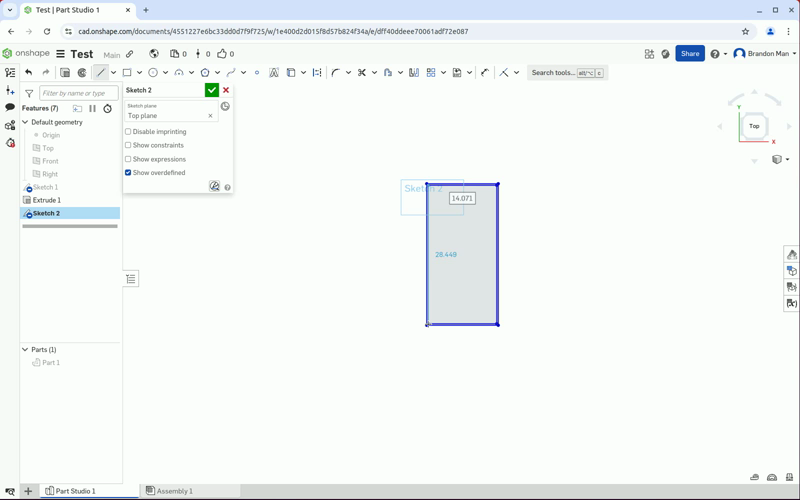
scroll(6)
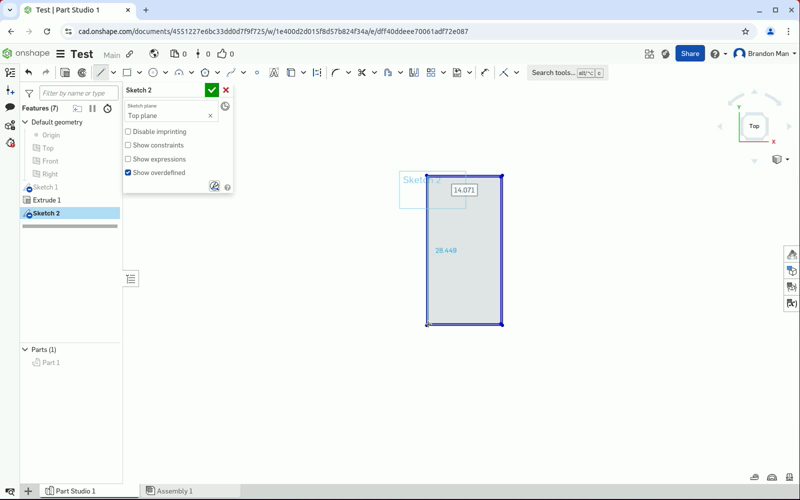
scroll(6)
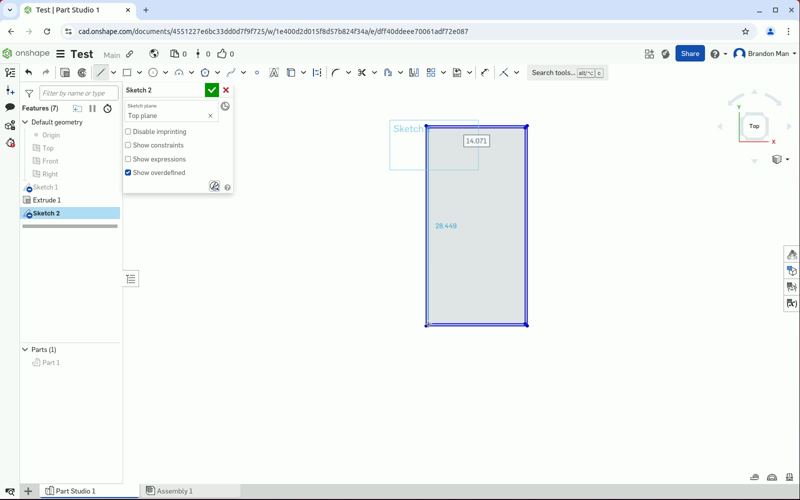
scroll(6)
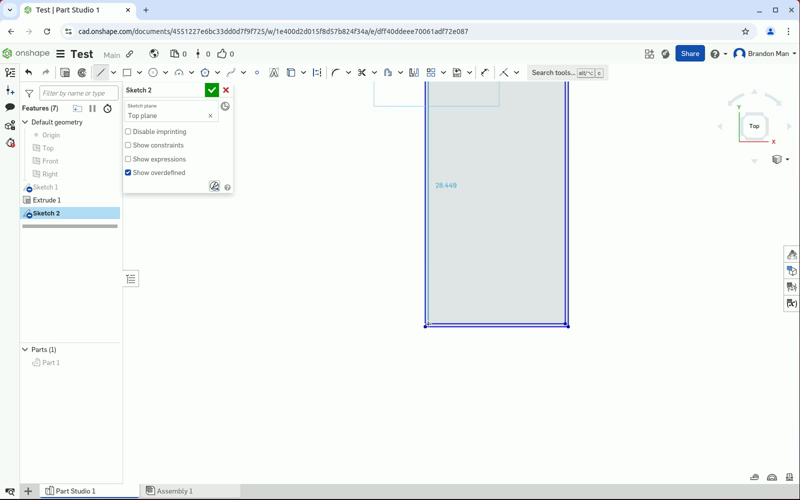
scroll(6)
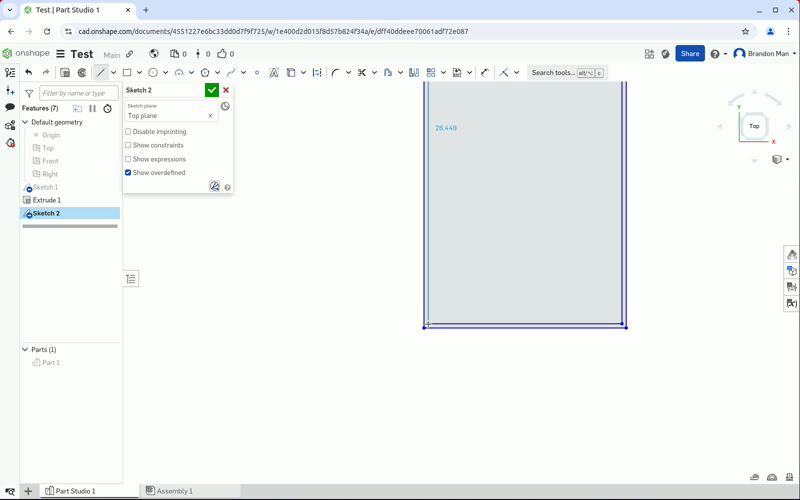
scroll(6)
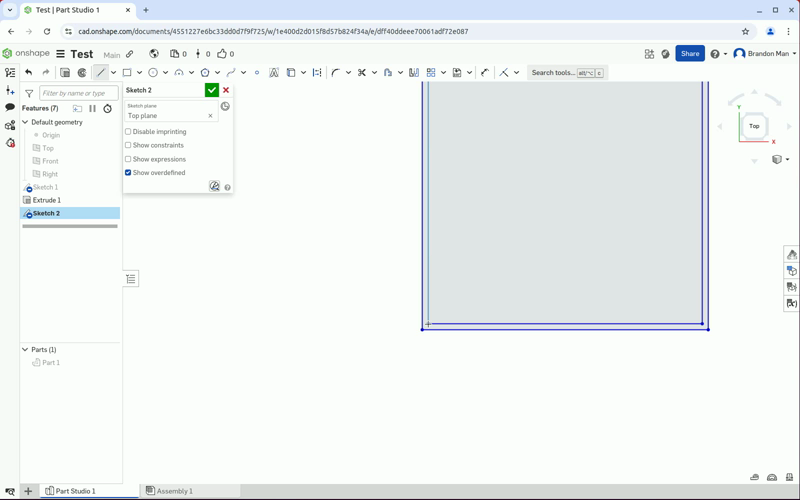
scroll(6)
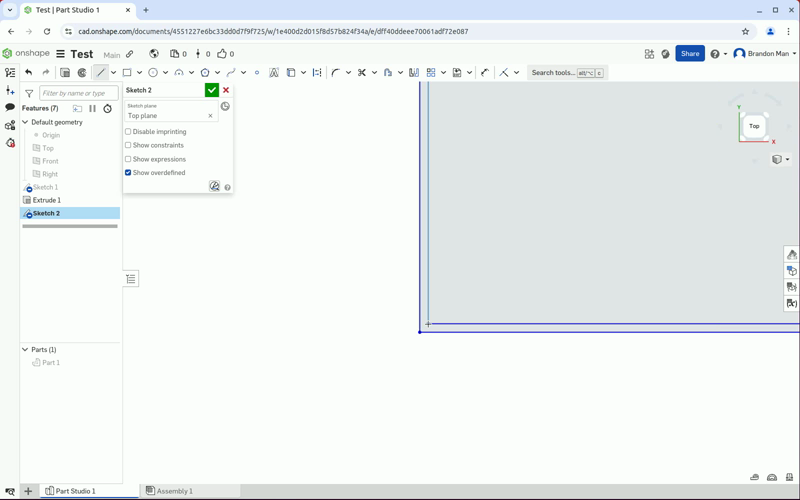
scroll(6)
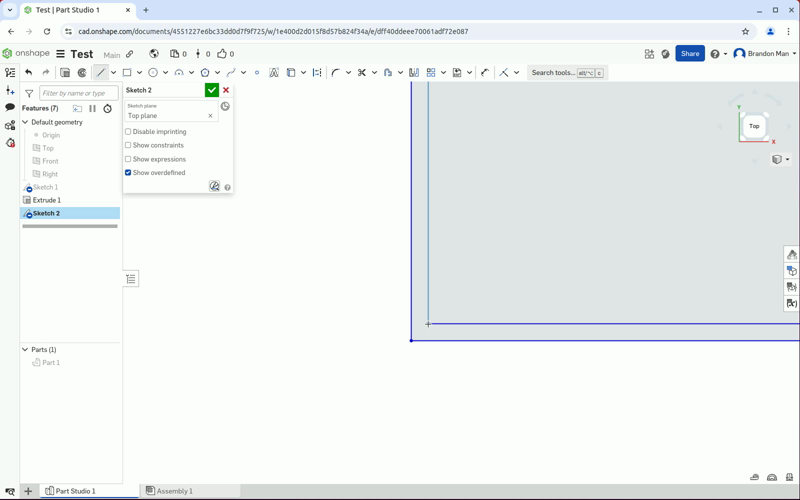
key_up(shift)
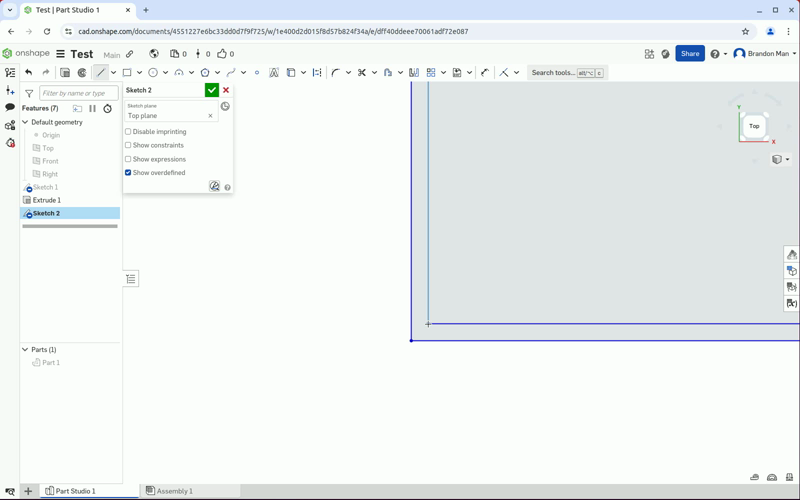
click(428, 323)
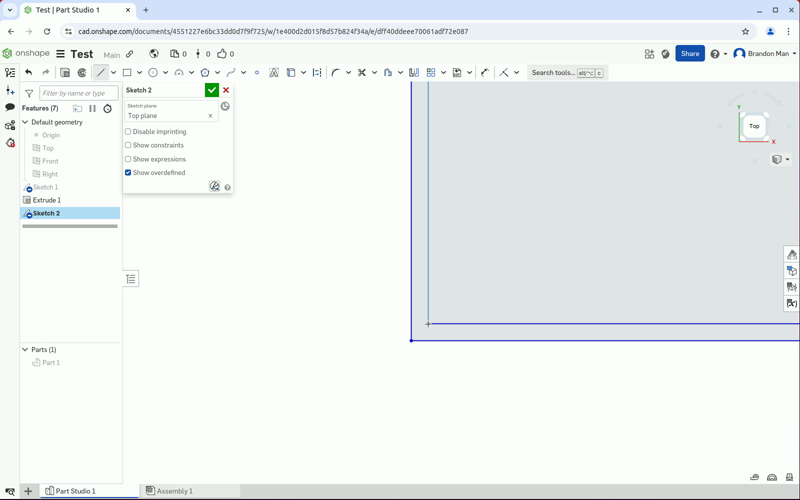
scroll(-6)
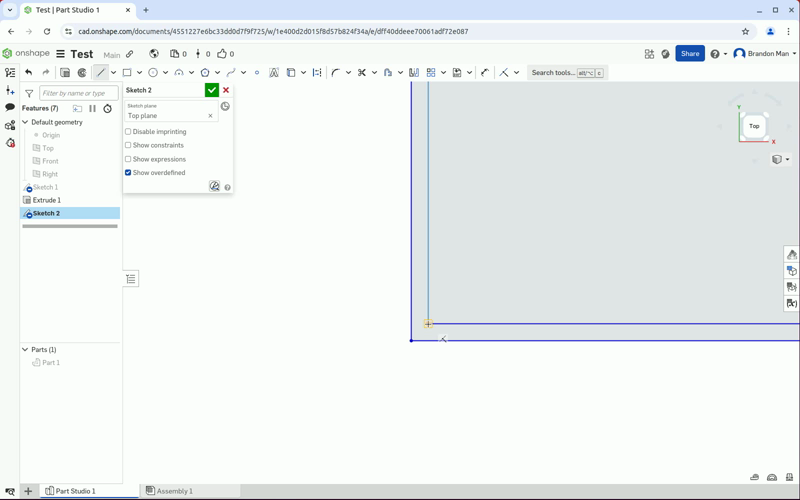
scroll(-6)
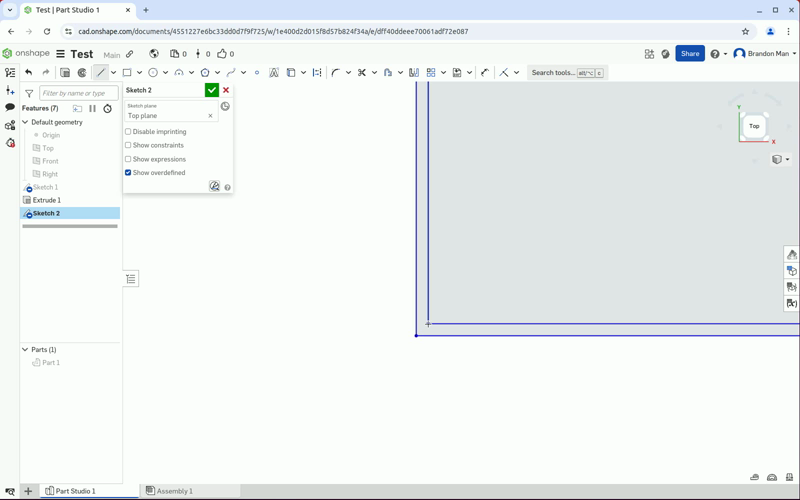
scroll(-6)
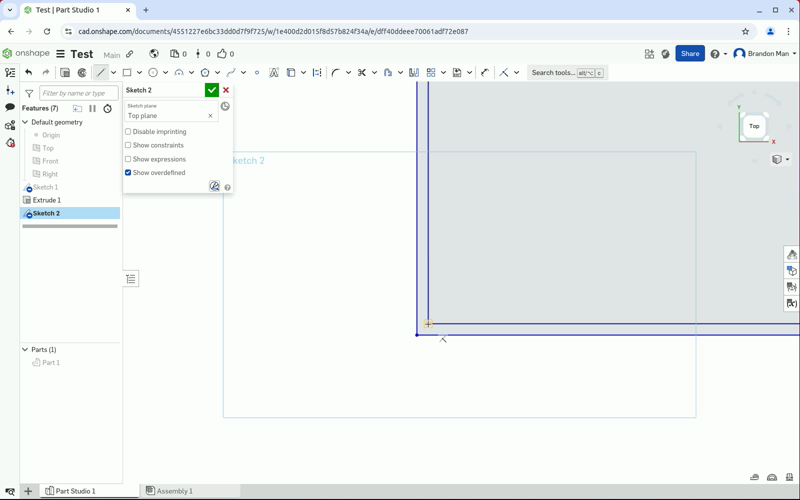
scroll(-6)
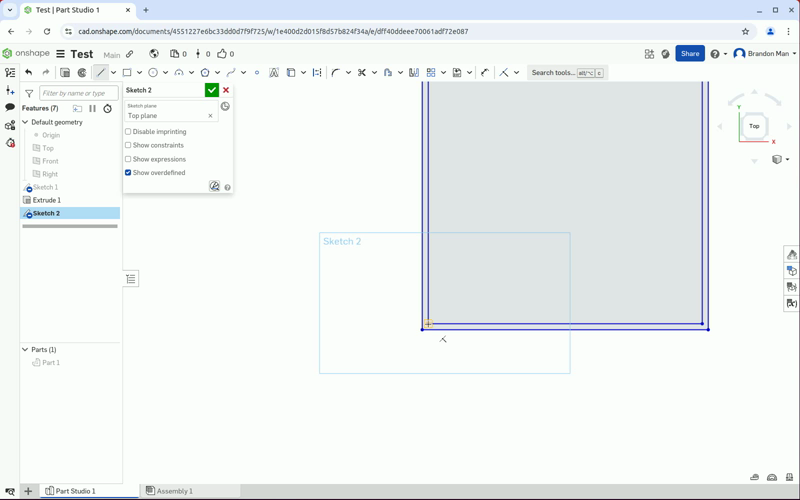
scroll(-6)
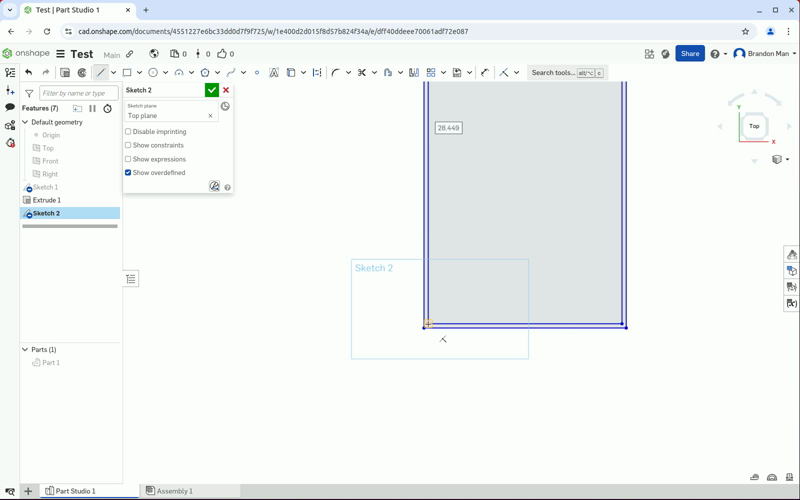
scroll(-6)
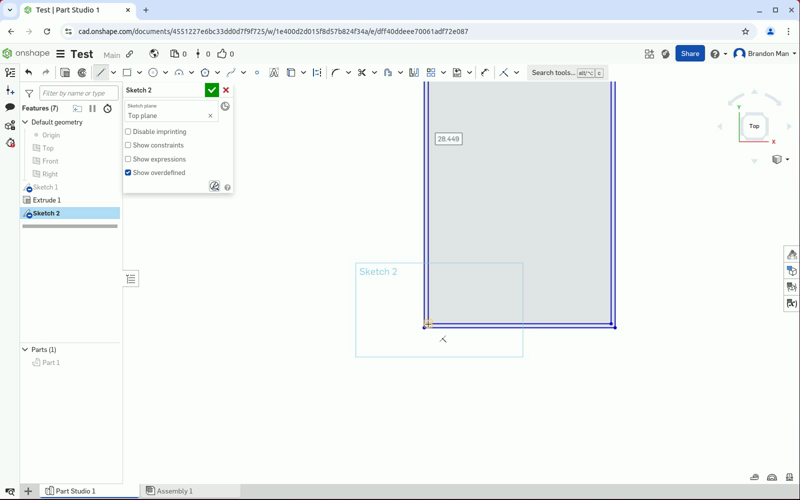
scroll(-6)
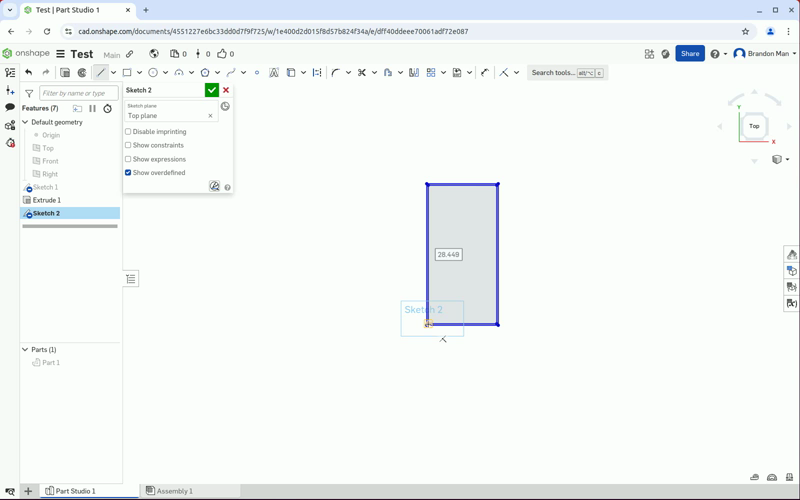
key(esc)
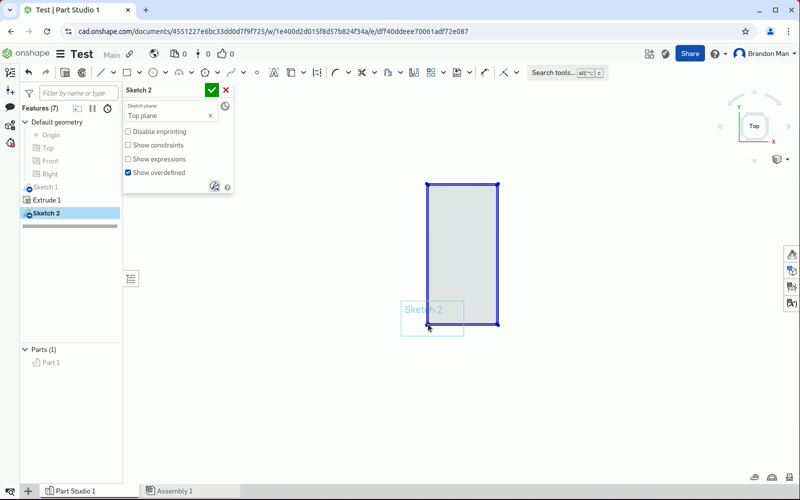
mouse_move(497, 212)
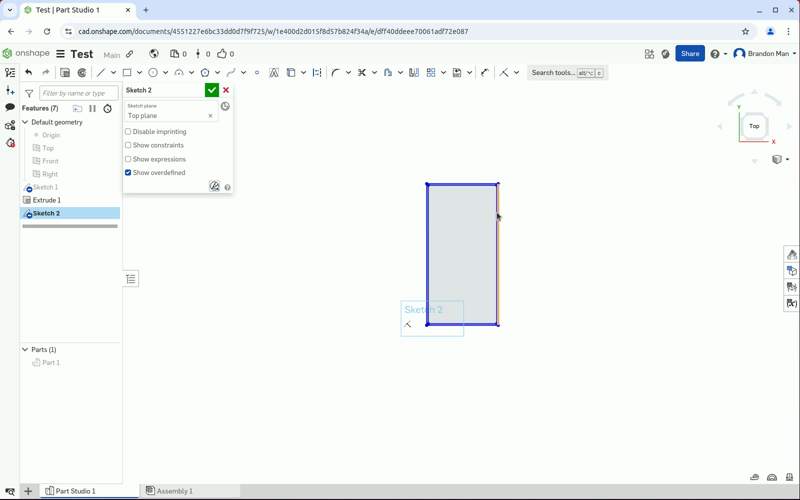
scroll(6)
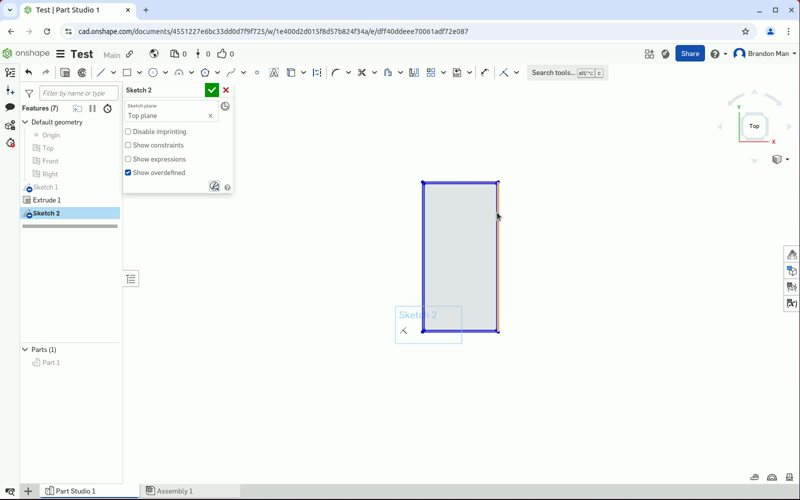
scroll(6)
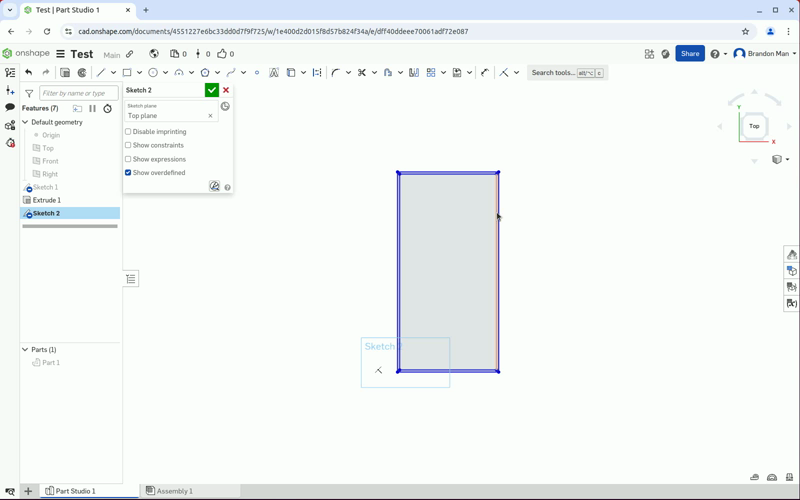
scroll(6)
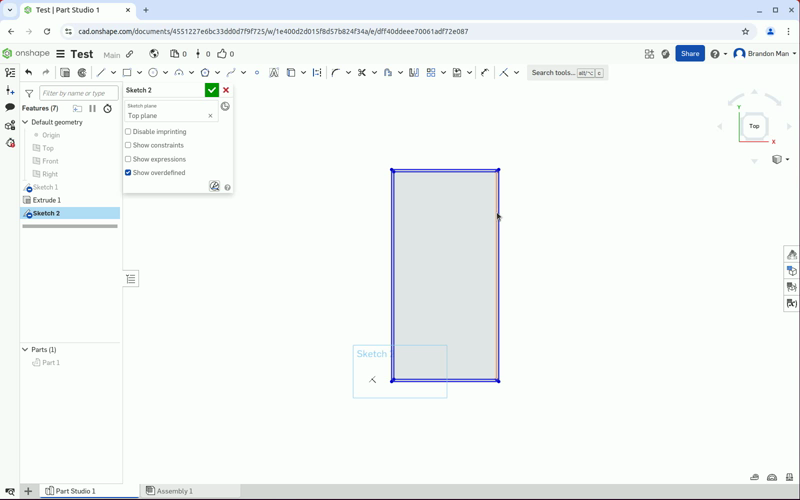
scroll(6)
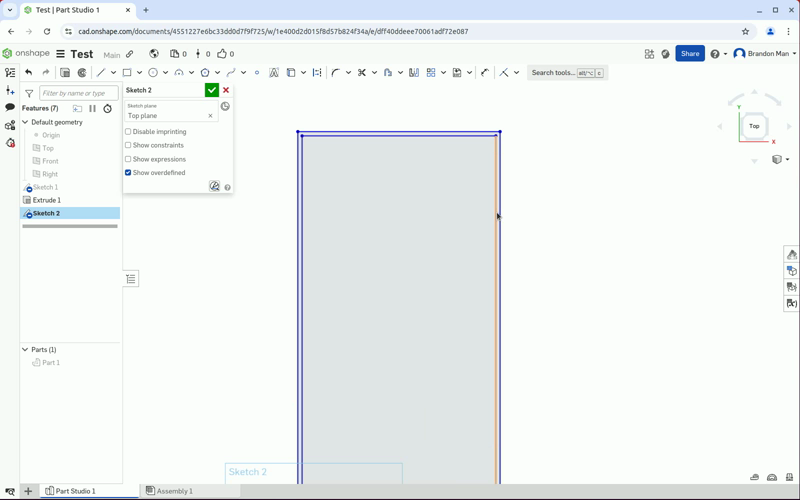
scroll(6)
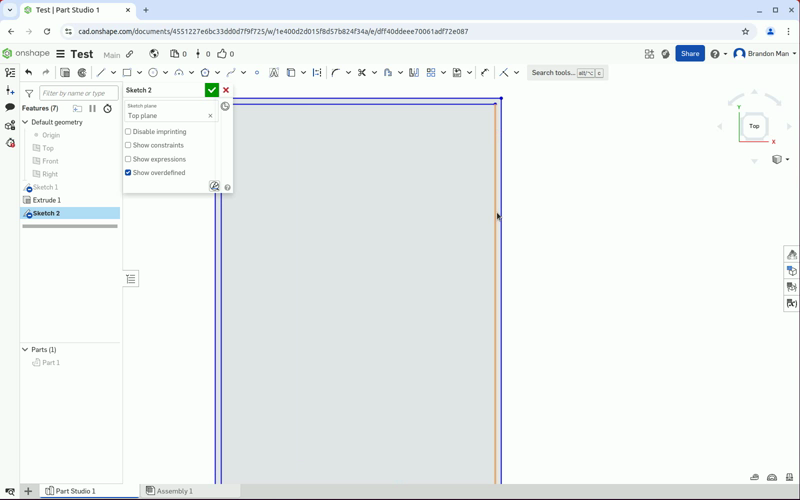
scroll(6)
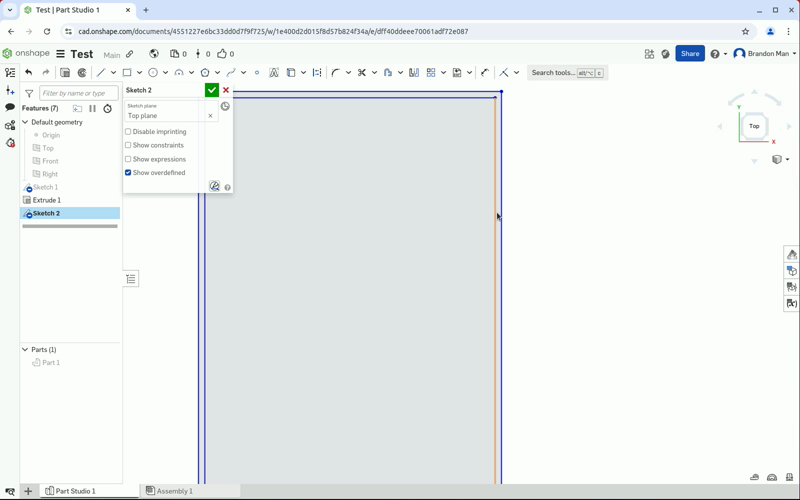
scroll(6)
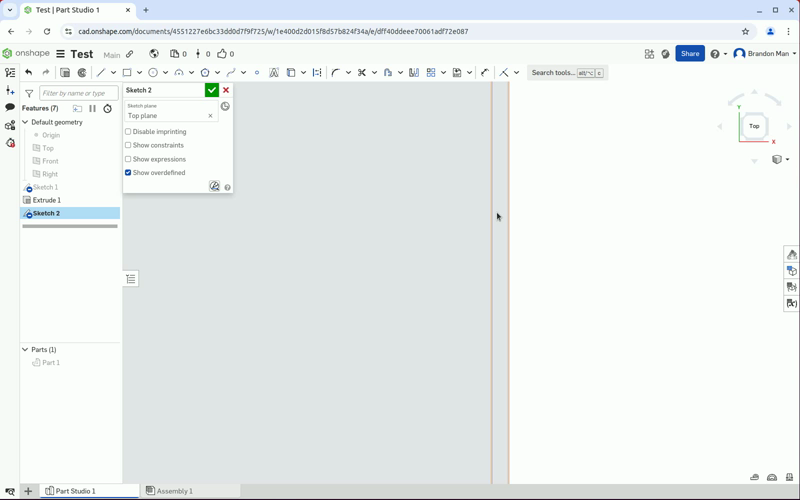
click(497, 212)
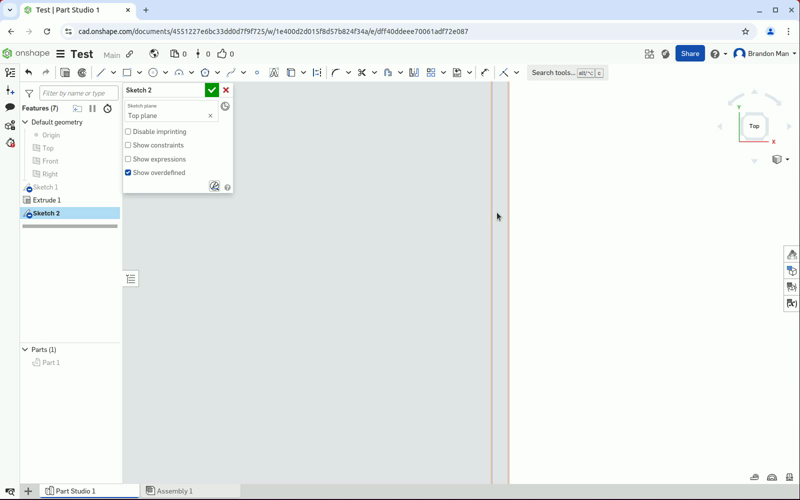
scroll(-6)
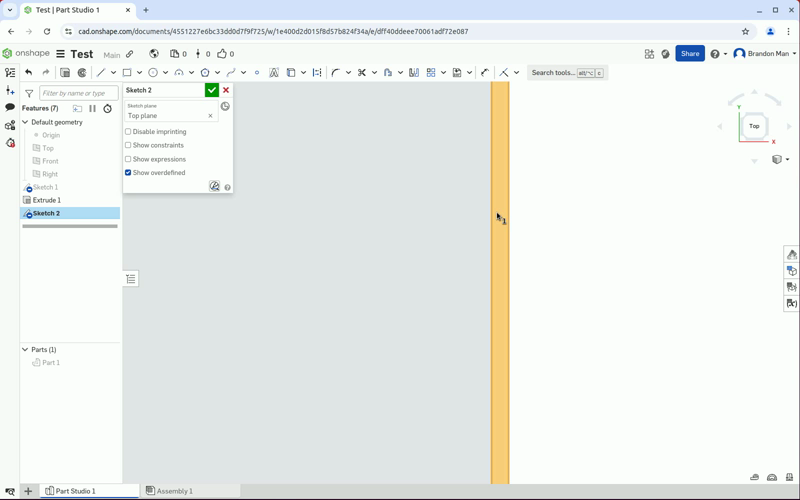
scroll(-6)
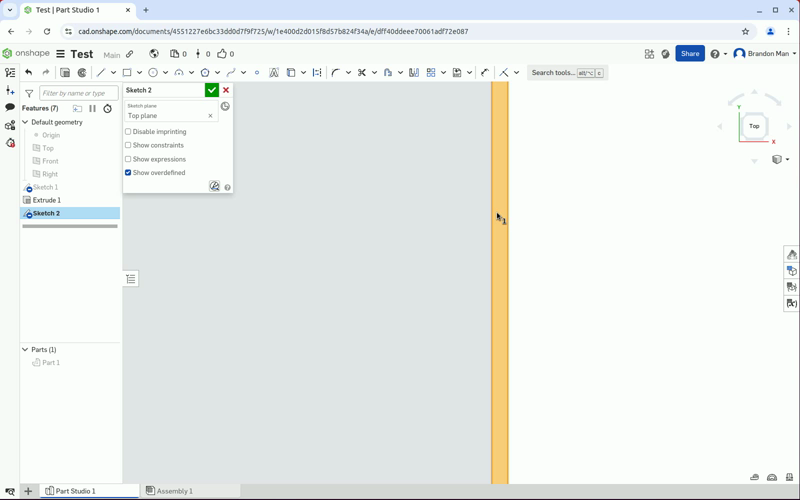
scroll(-6)
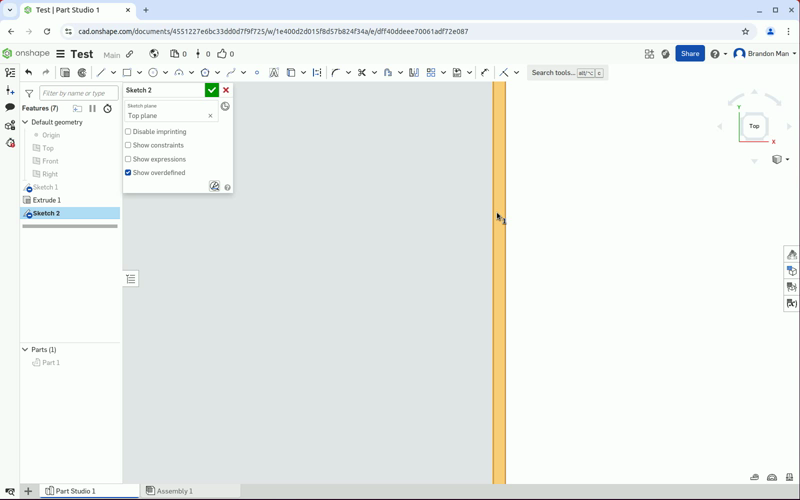
scroll(-6)
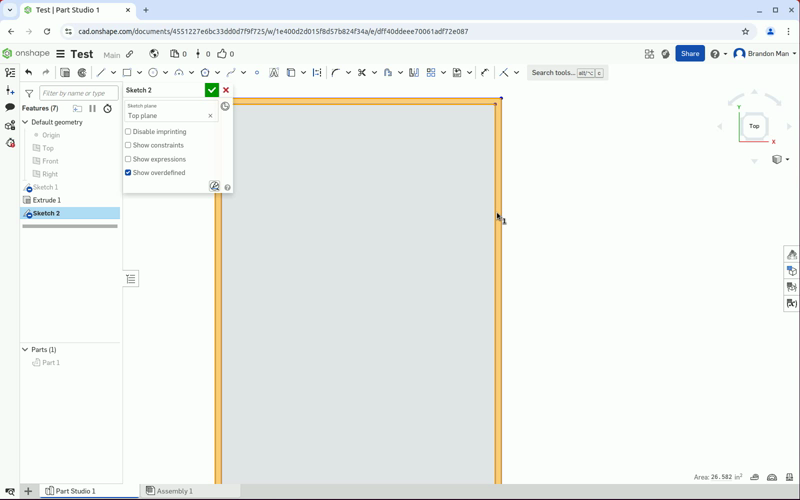
scroll(-6)
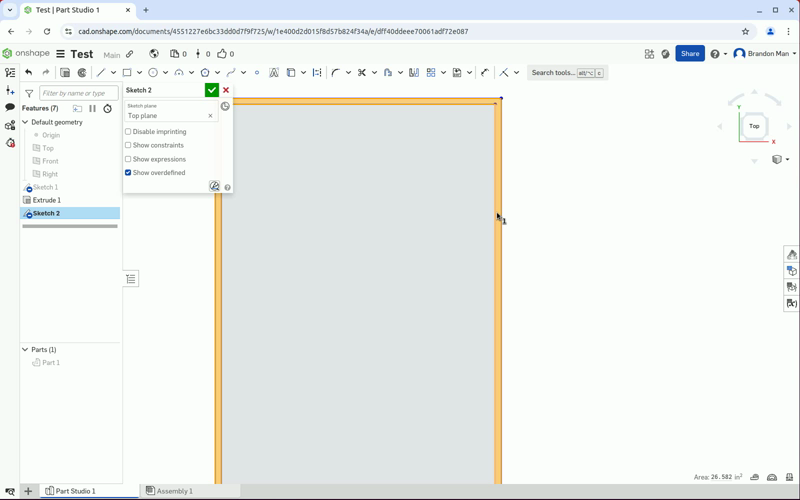
scroll(-6)
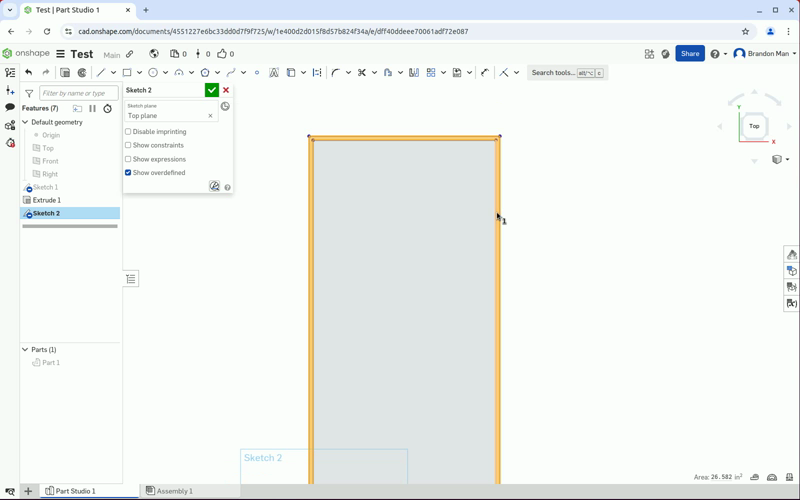
scroll(-6)
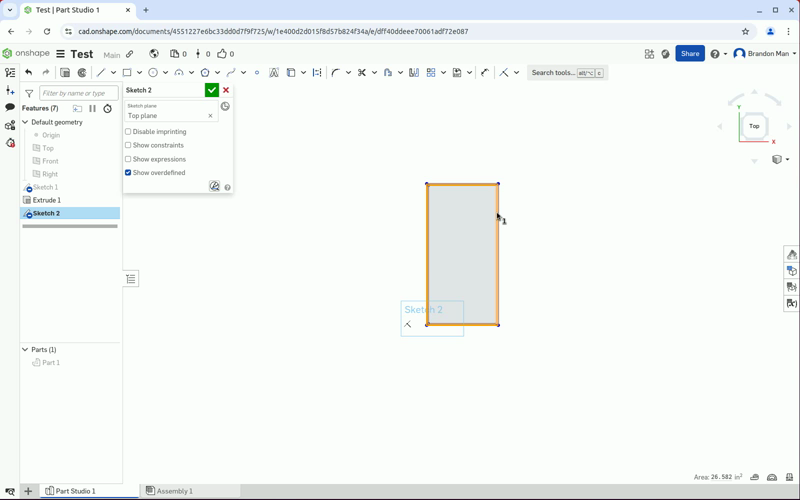
mouse_move(73, 352)
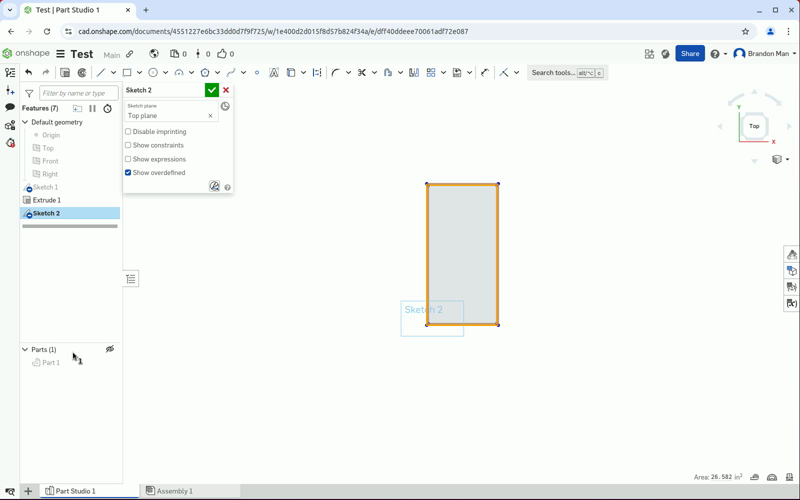
key(shift+y)
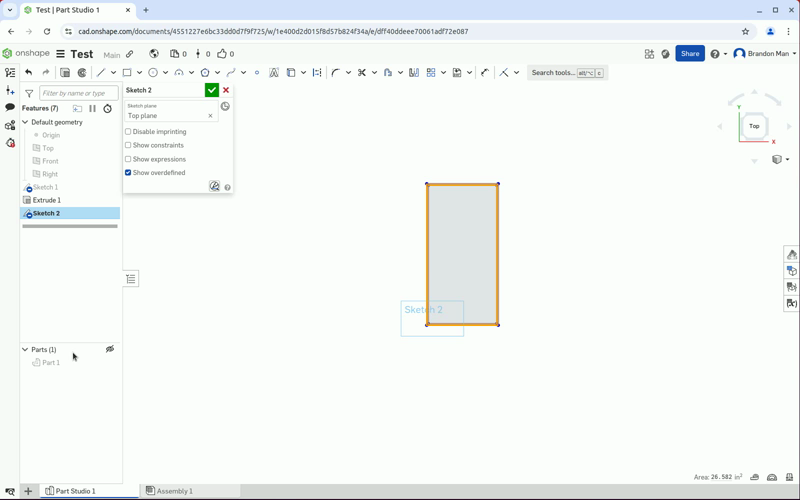
key(shift+e)
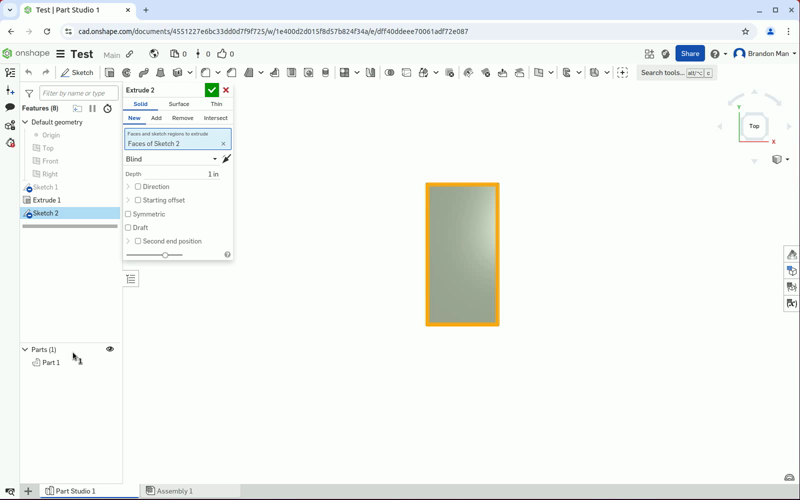
mouse_move(143, 106)
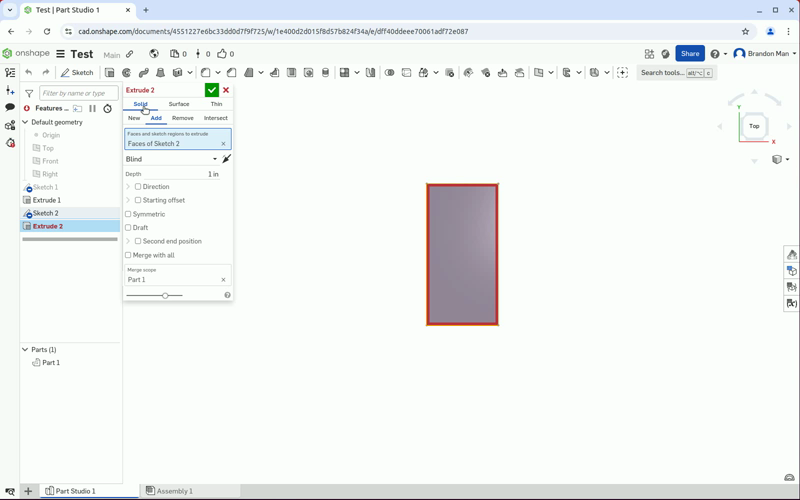
click(143, 106)
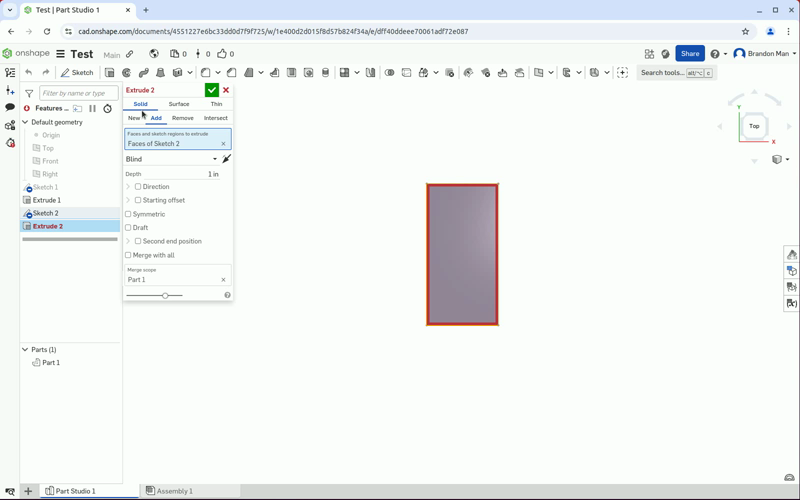
mouse_move(137, 120)
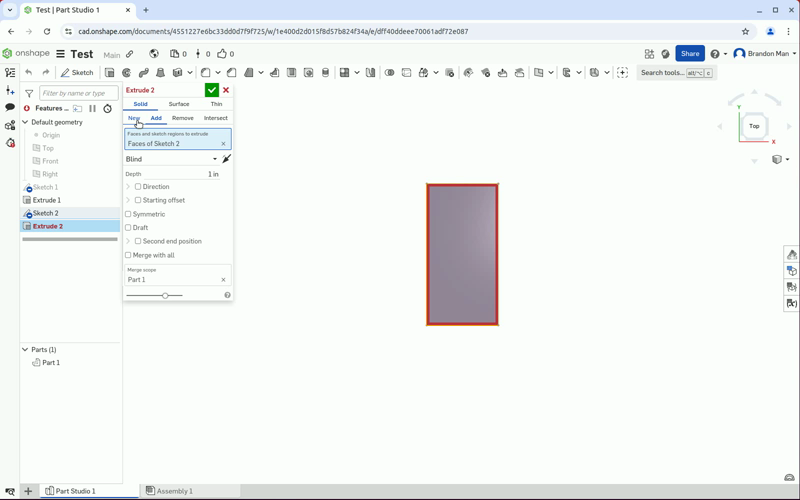
click(137, 120)
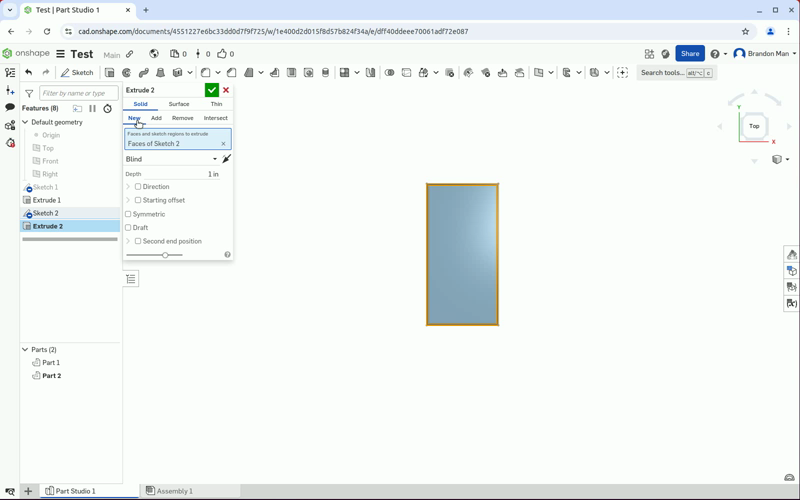
key(tab, 4)
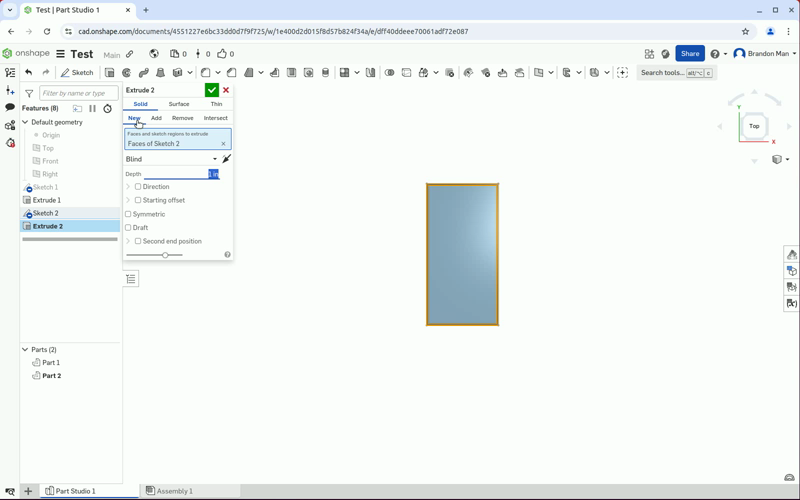
text(-0.241)
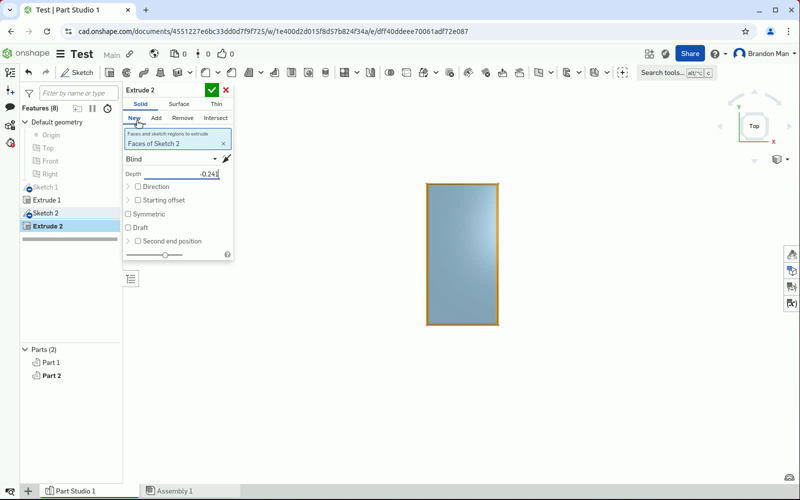
key(enter)
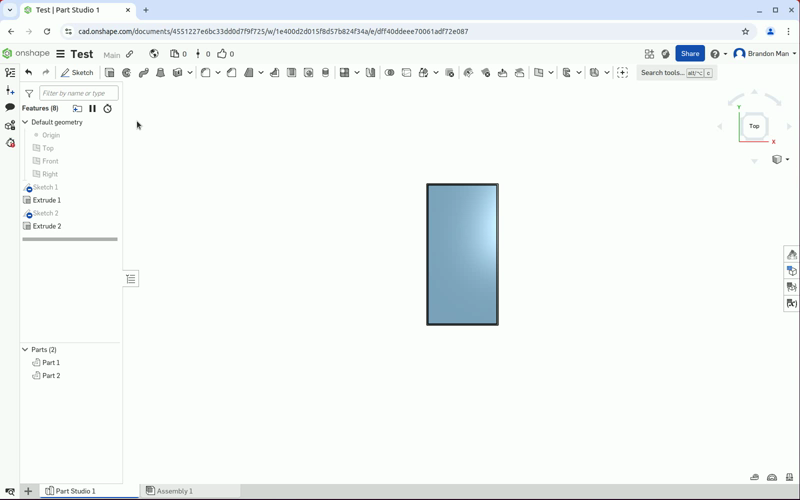
key(shift+h)
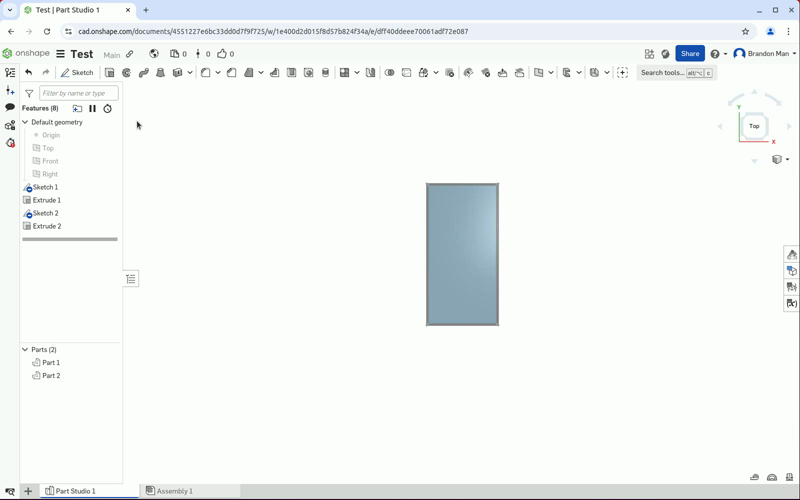
key(shift+h)
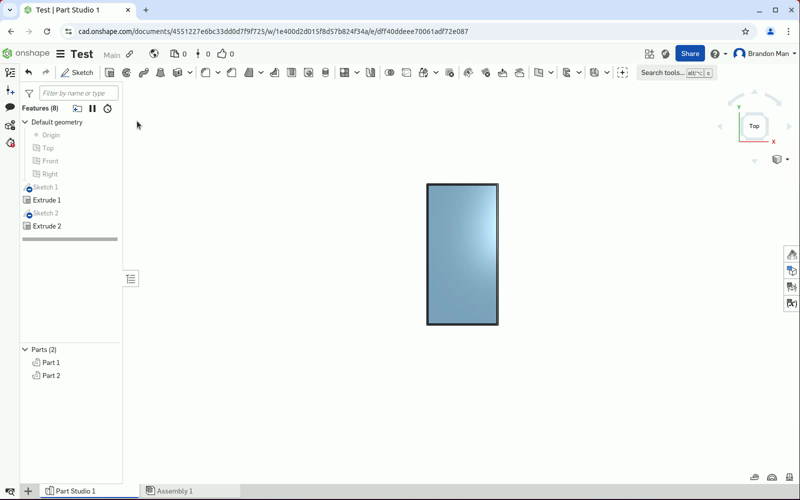
mouse_move(73, 189)
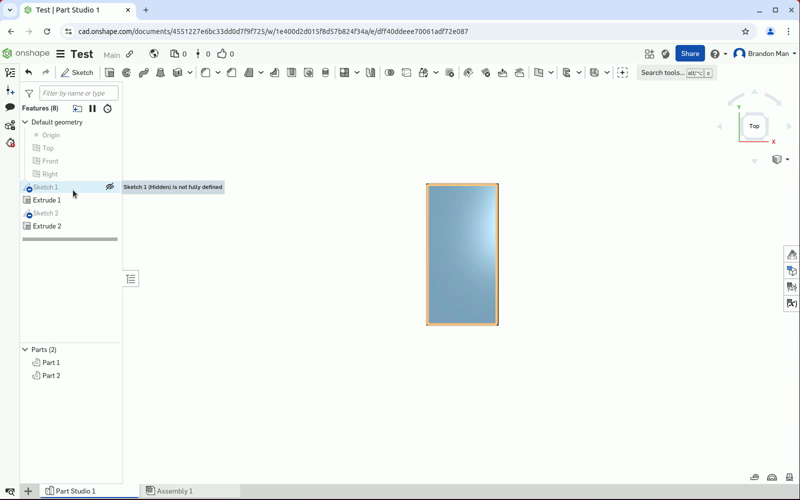
click(73, 189)
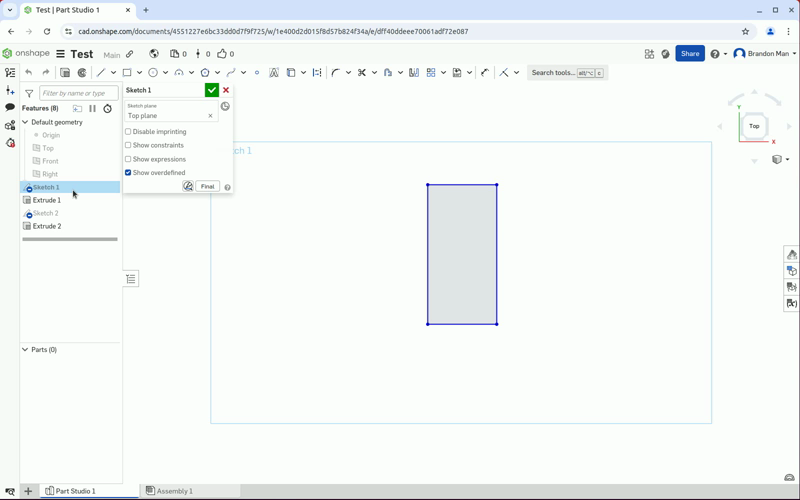
mouse_move(229, 92)
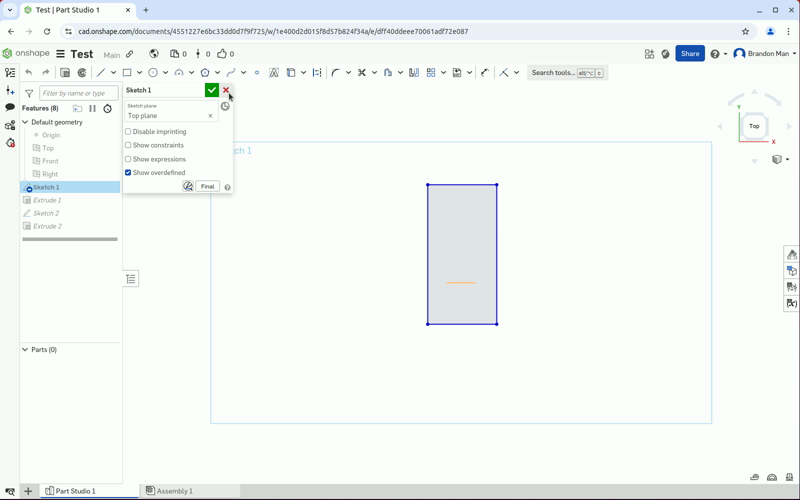
click(229, 92)
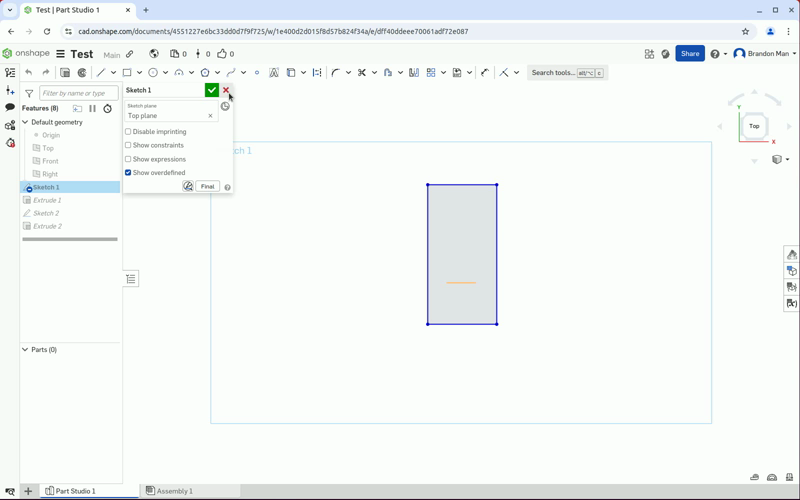
key(shift+s)
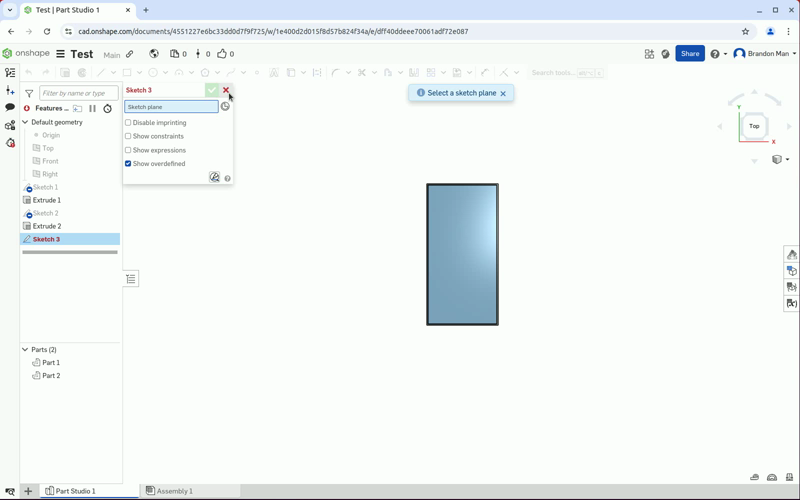
mouse_move(73, 150)
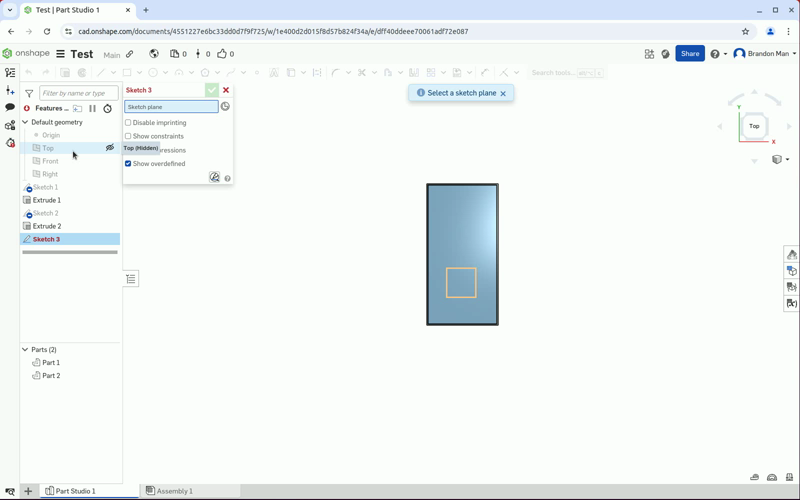
click(73, 150)
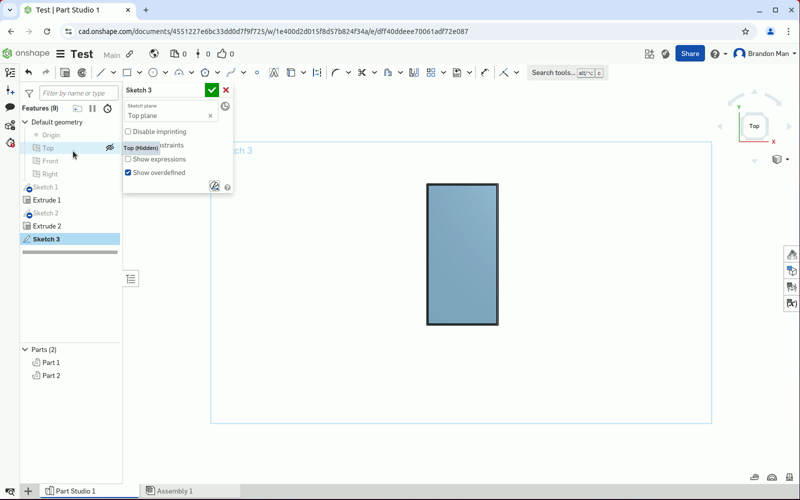
mouse_move(73, 352)
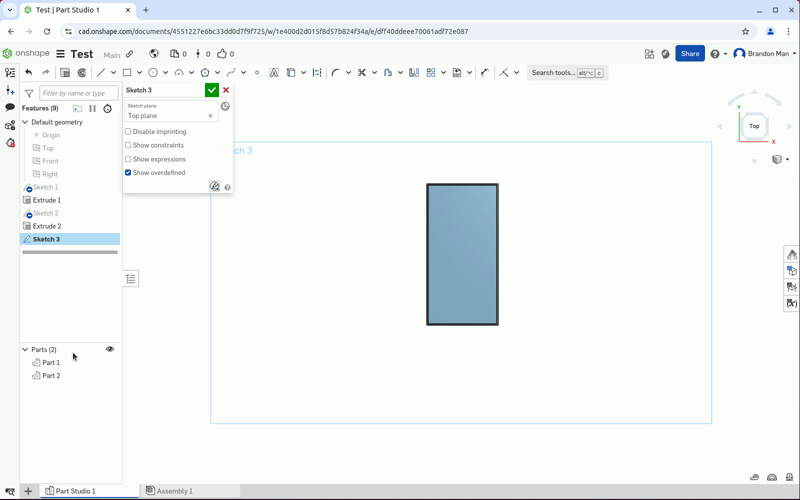
key(y)
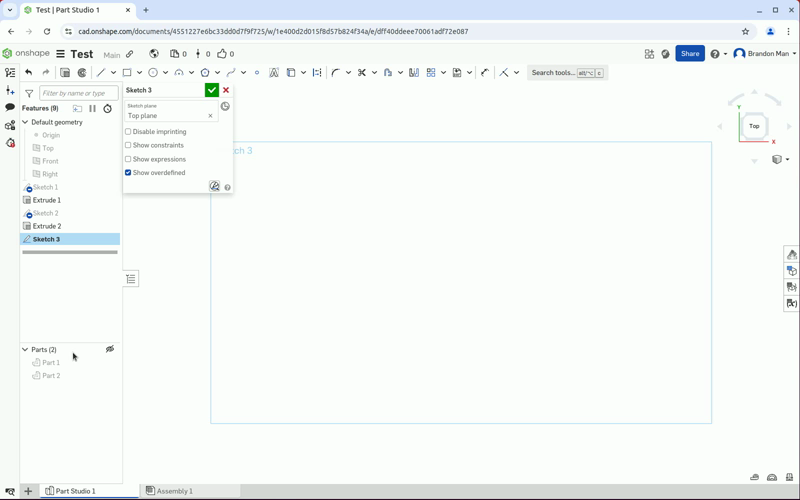
key(l)
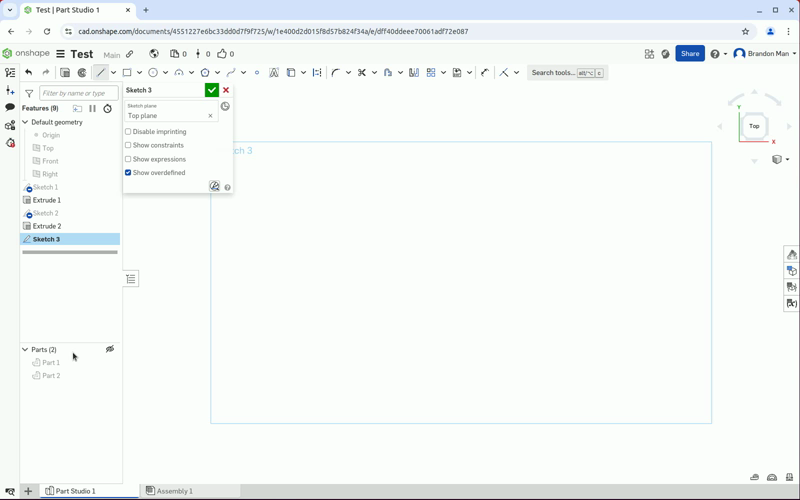
key_down(shift)
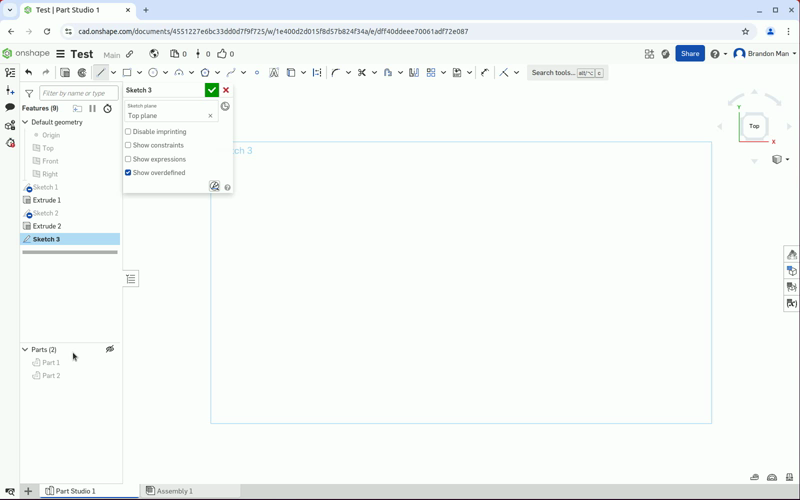
mouse_move(426, 325)
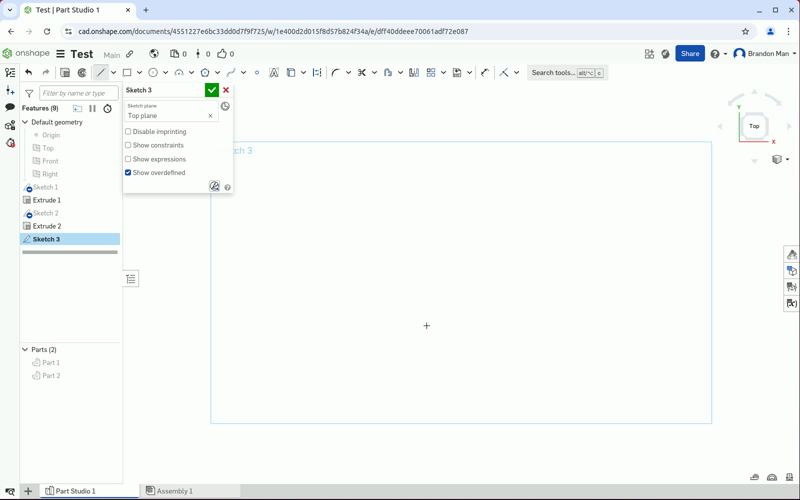
click(426, 325)
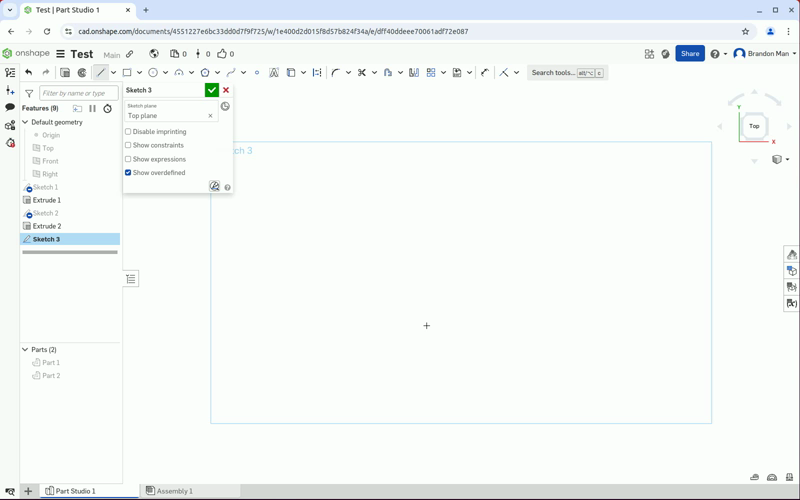
key_up(shift)
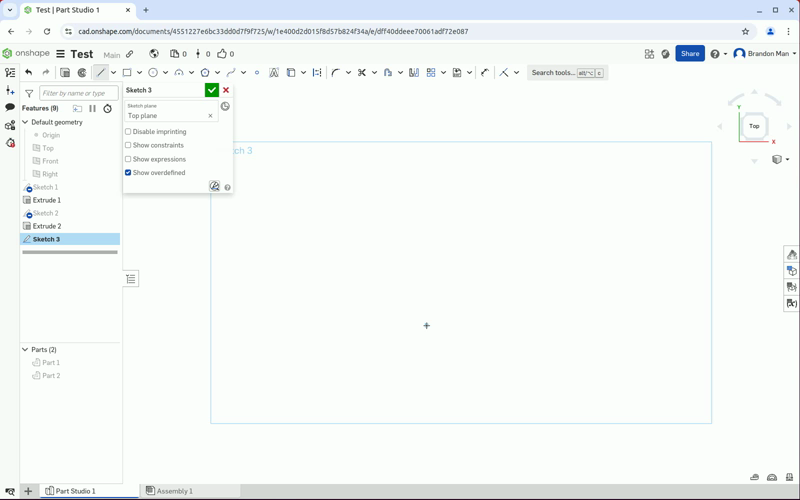
key_down(shift)
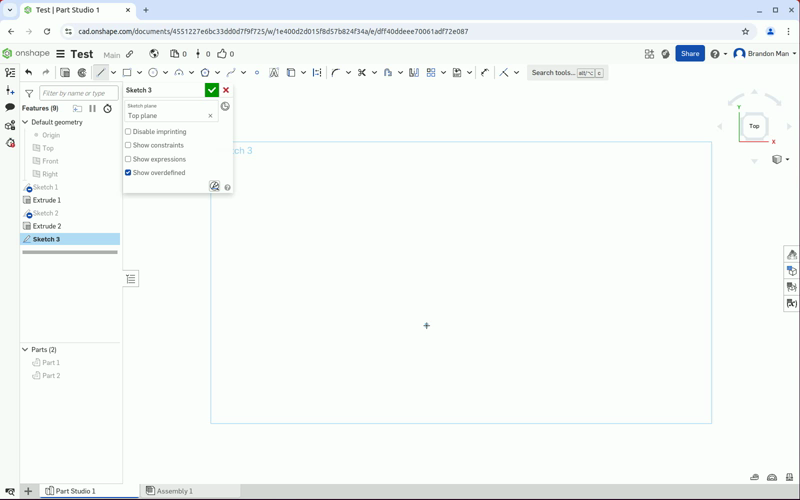
mouse_move(498, 325)
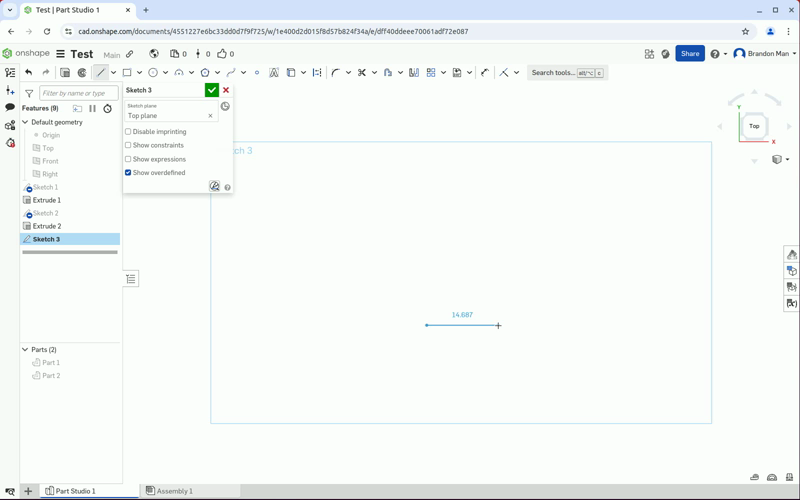
click(498, 325)
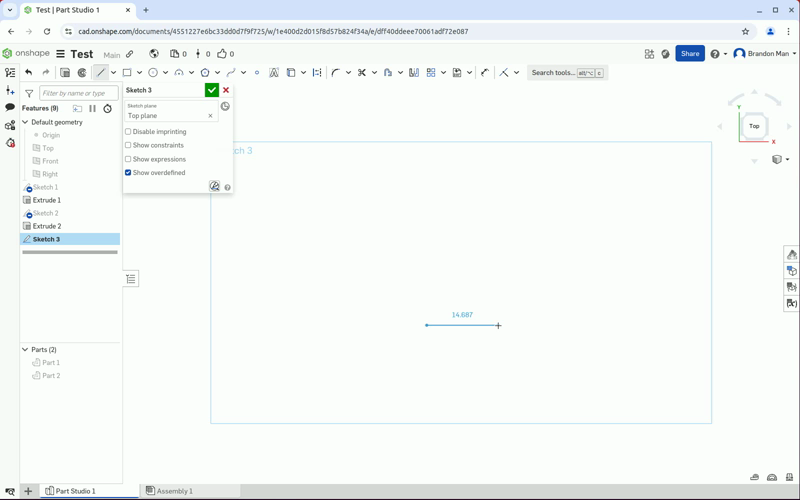
key_up(shift)
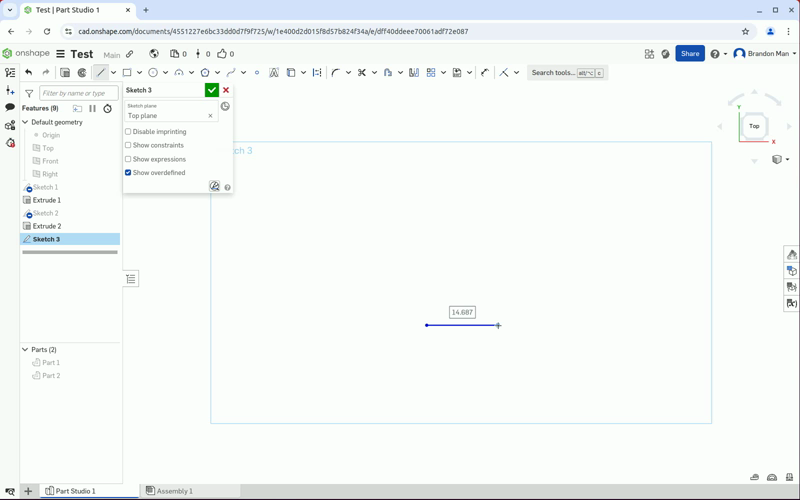
key_down(shift)
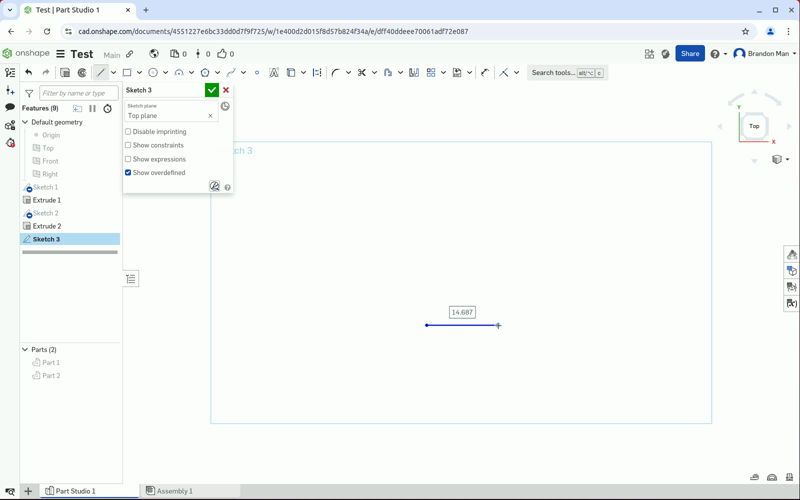
mouse_move(498, 183)
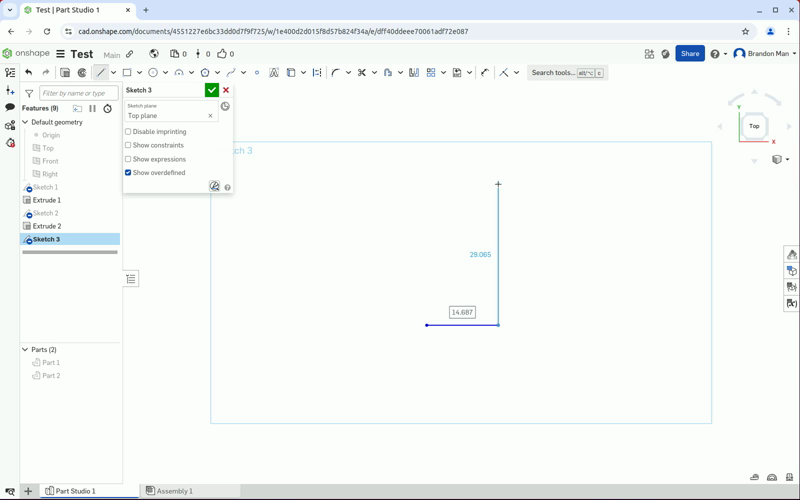
click(498, 183)
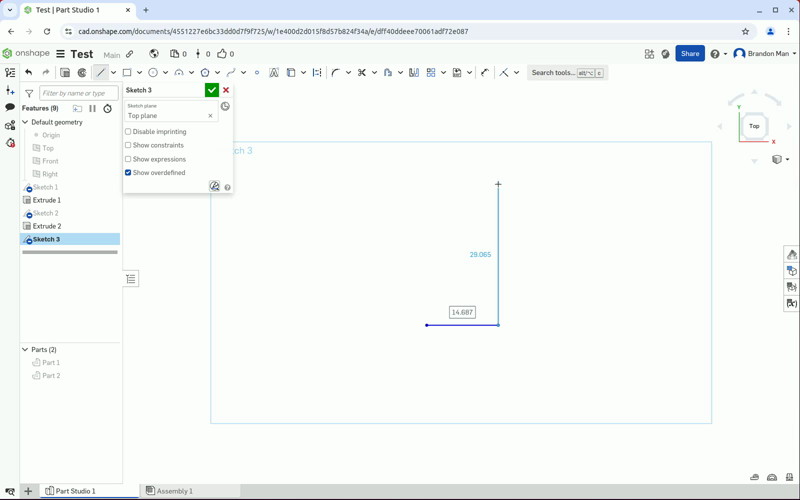
key_up(shift)
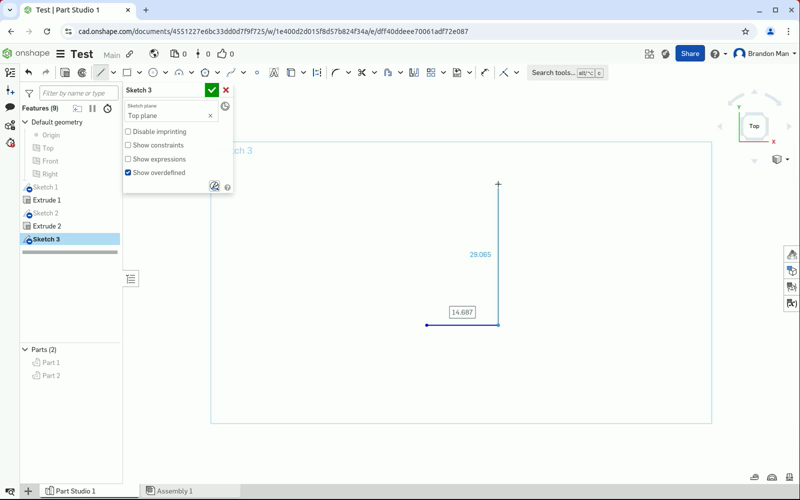
key_down(shift)
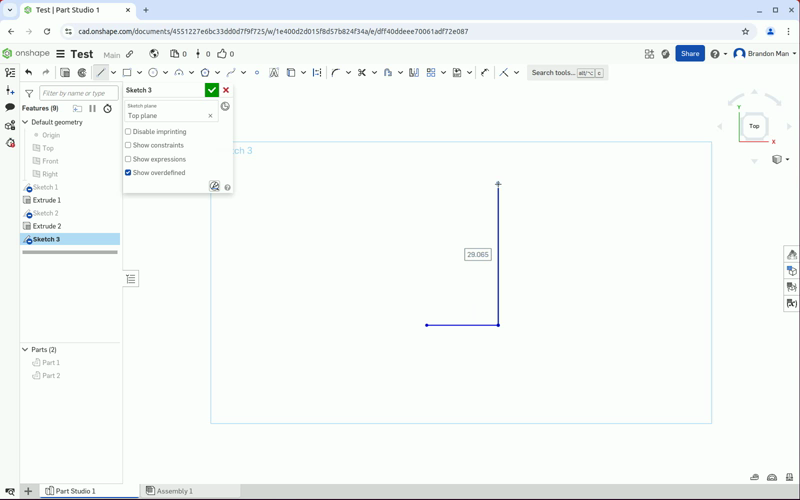
mouse_move(426, 183)
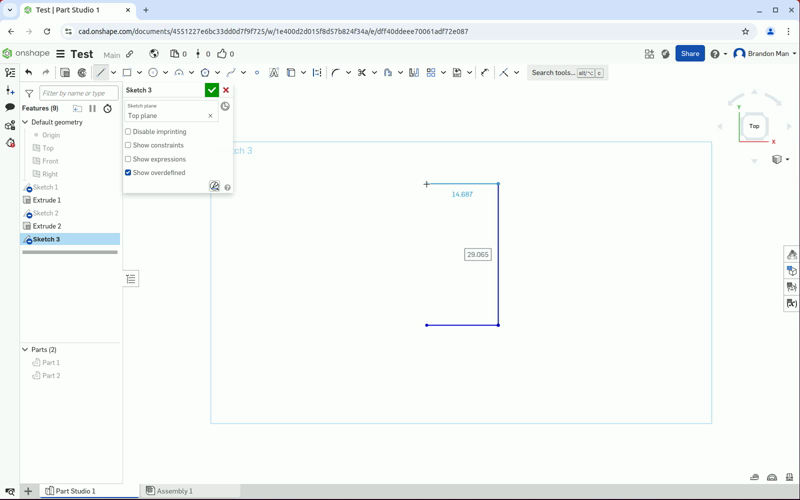
click(426, 183)
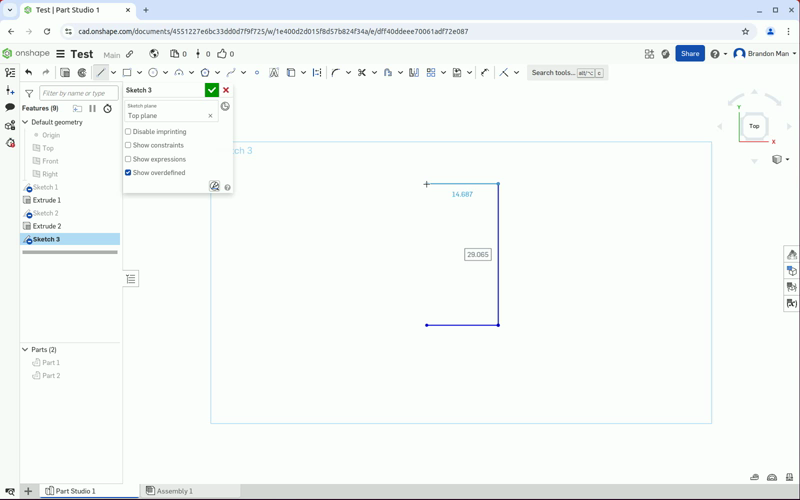
key_up(shift)
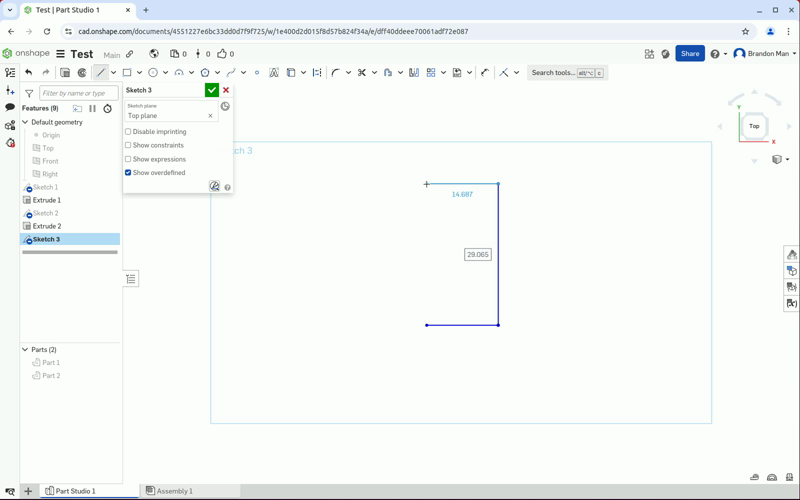
key_down(shift)
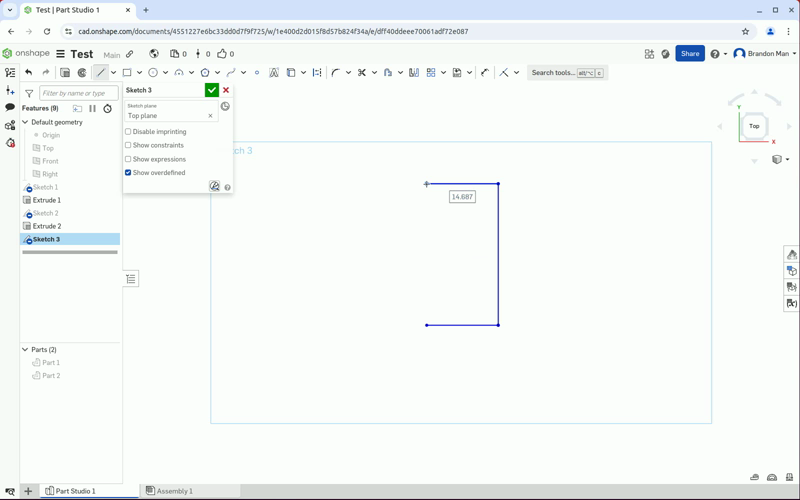
mouse_move(426, 325)
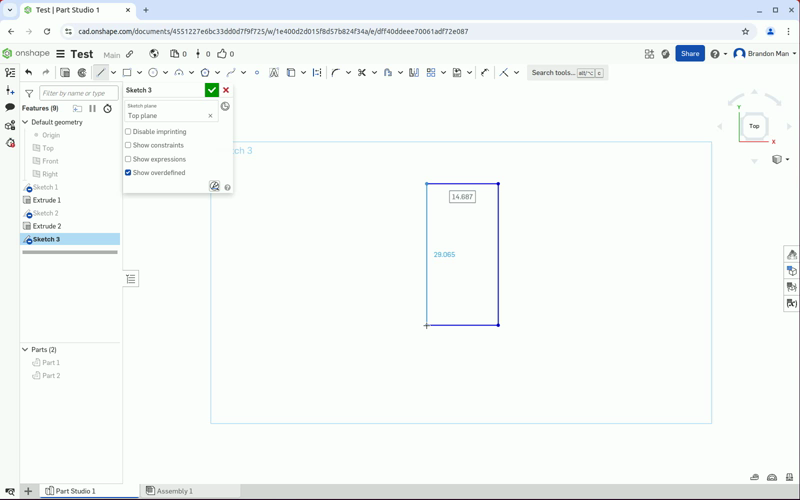
key_up(shift)
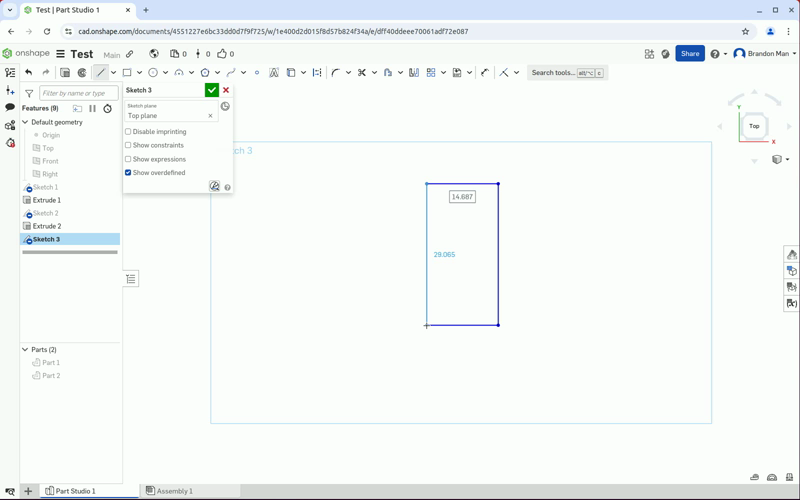
click(426, 325)
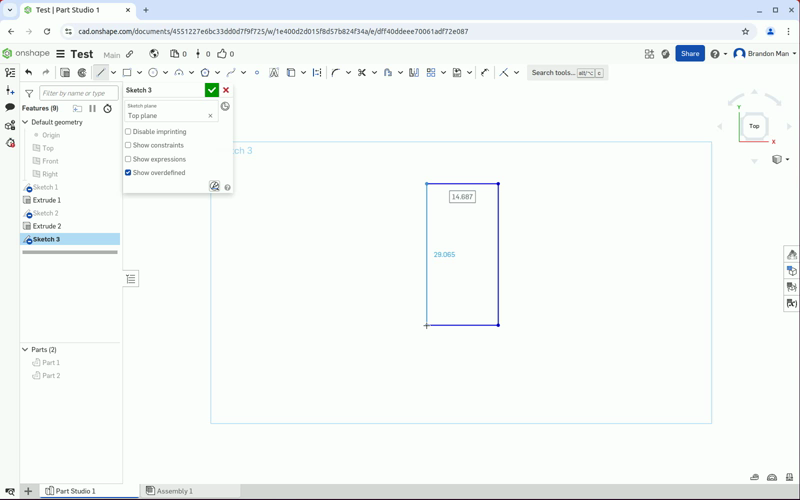
key(esc)
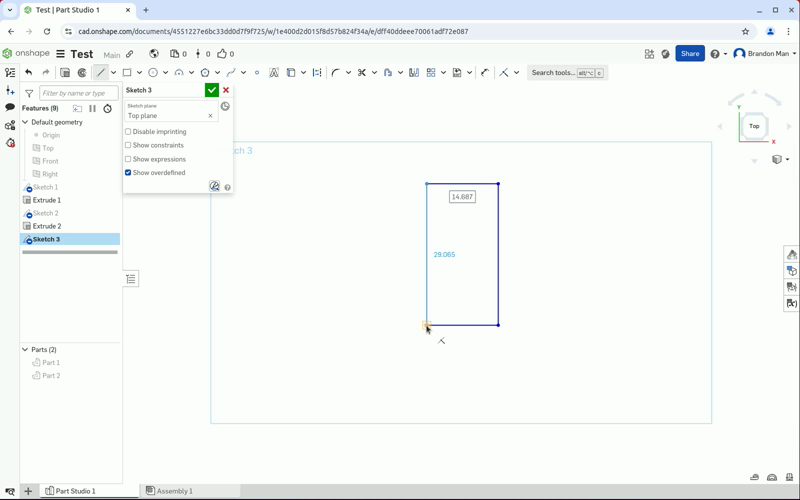
key(l)
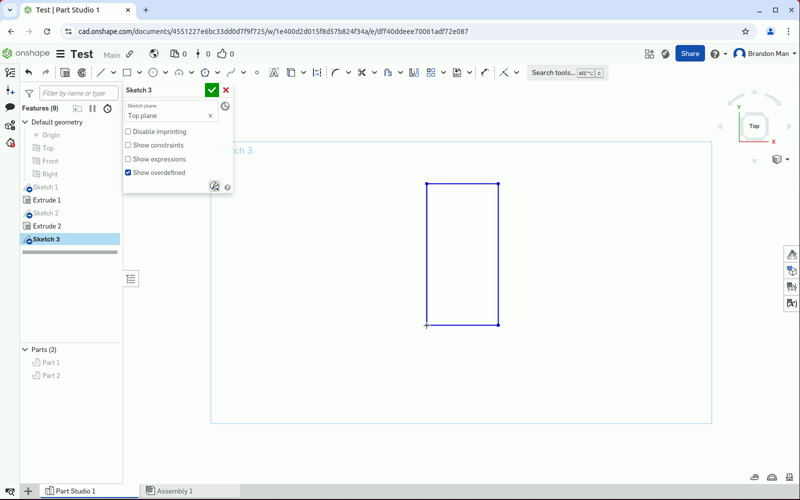
key_down(shift)
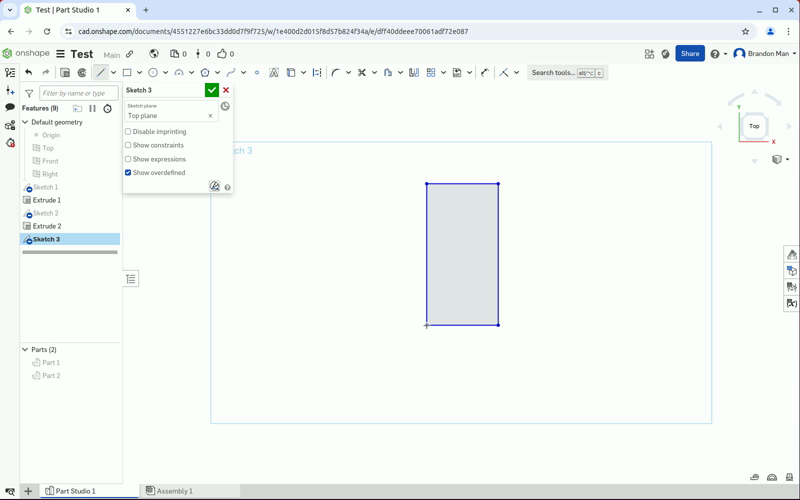
mouse_move(428, 323)
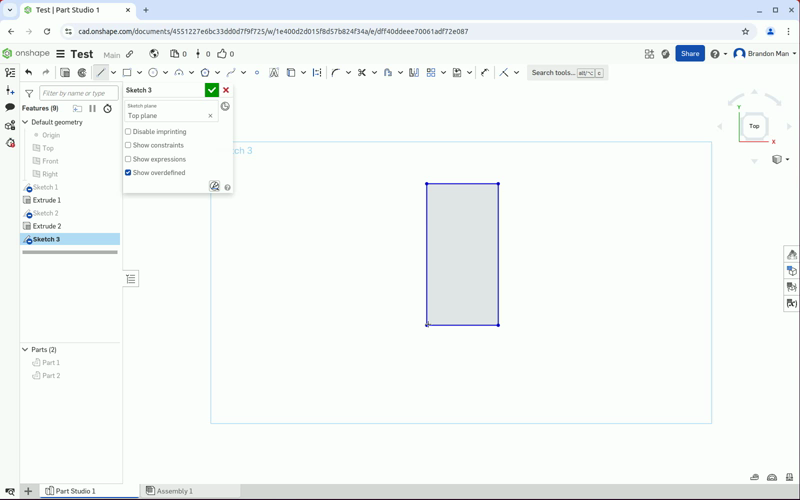
scroll(6)
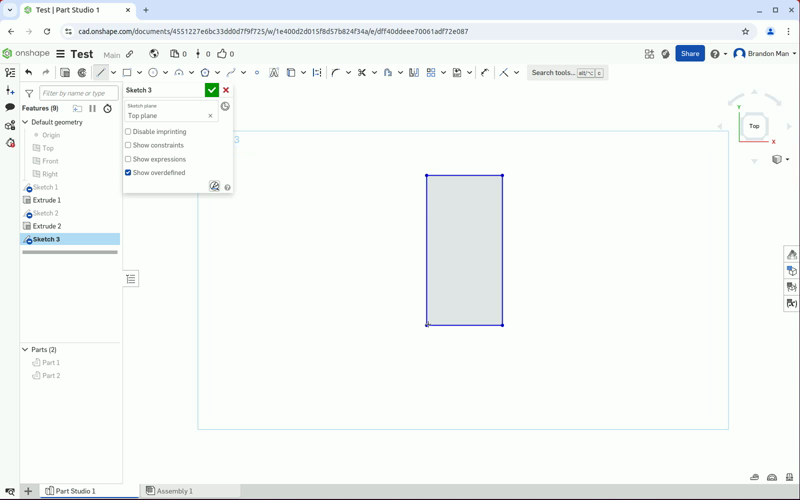
scroll(6)
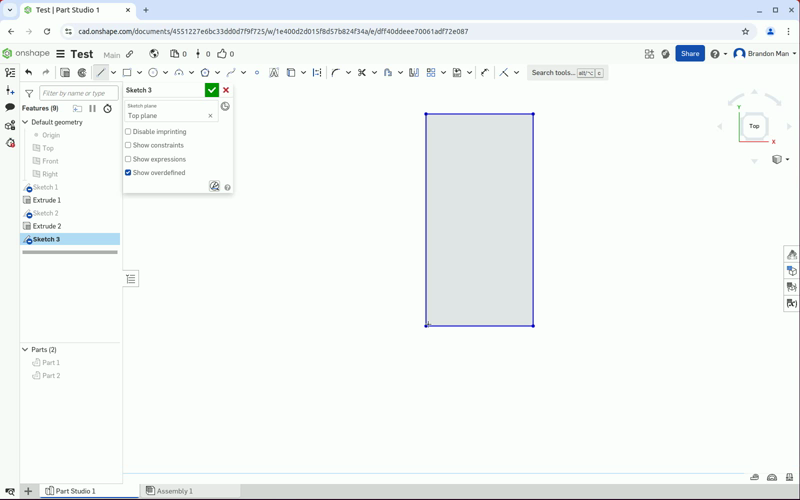
scroll(6)
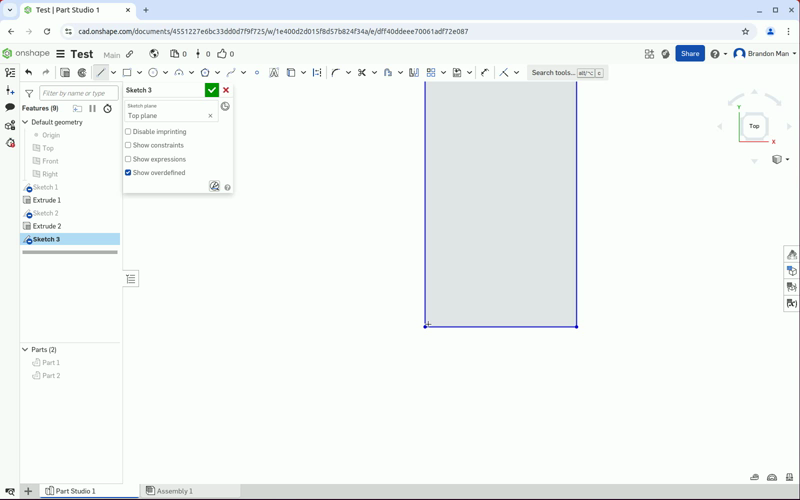
scroll(6)
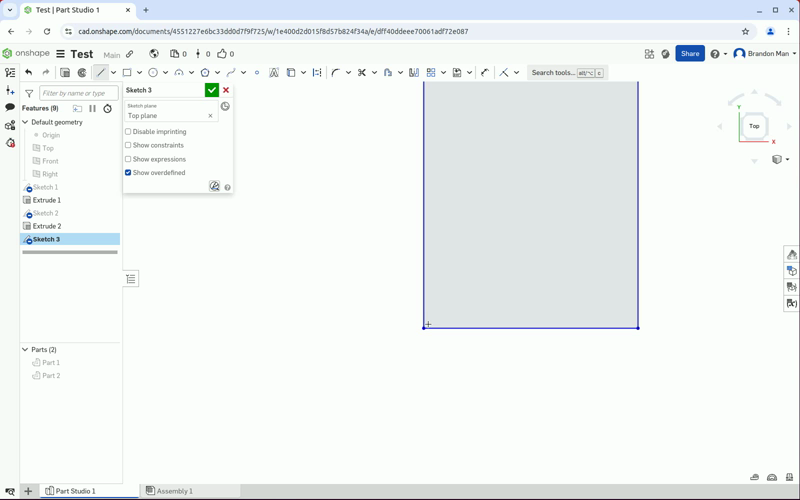
scroll(6)
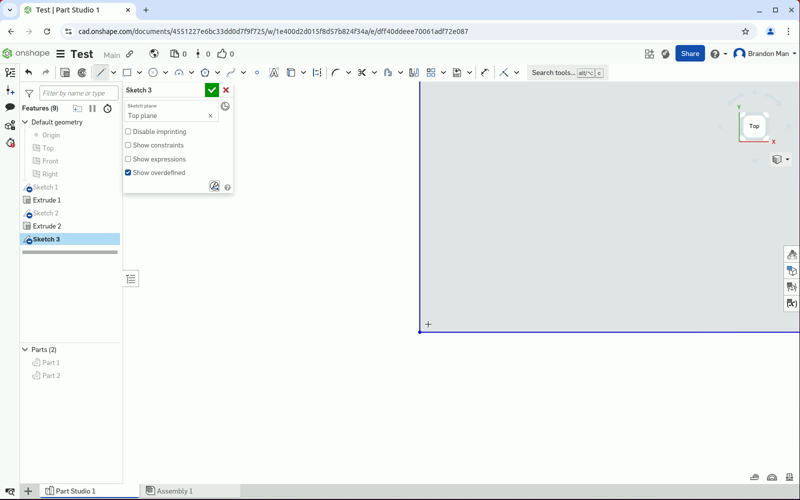
scroll(6)
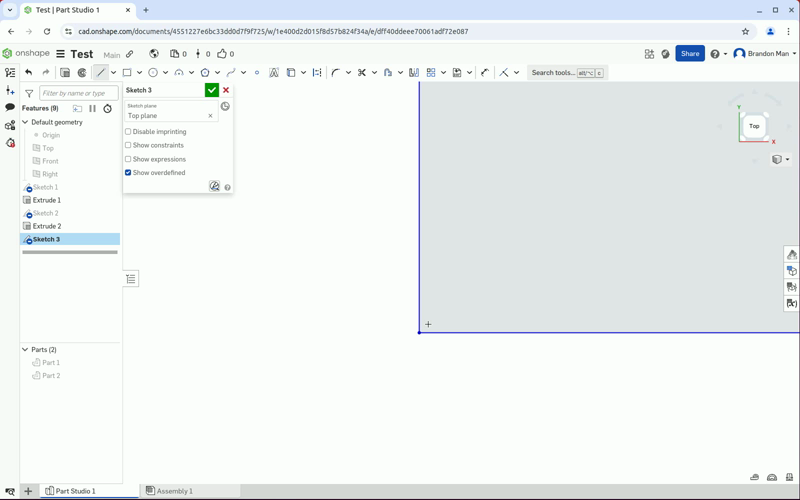
scroll(6)
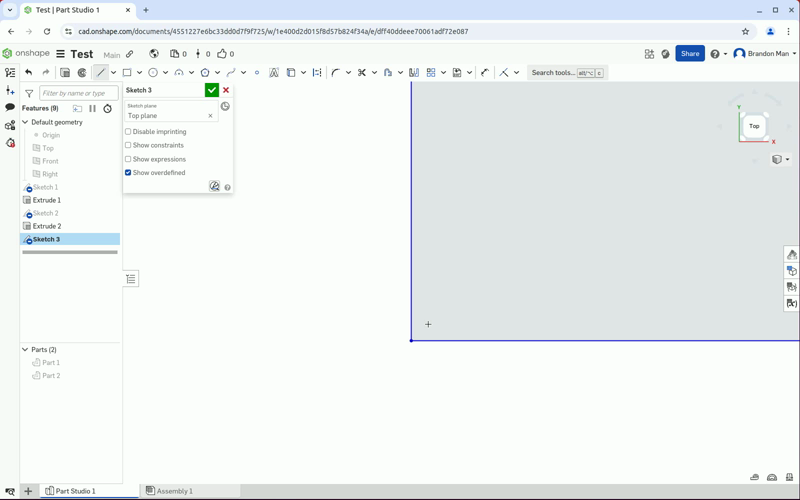
click(428, 323)
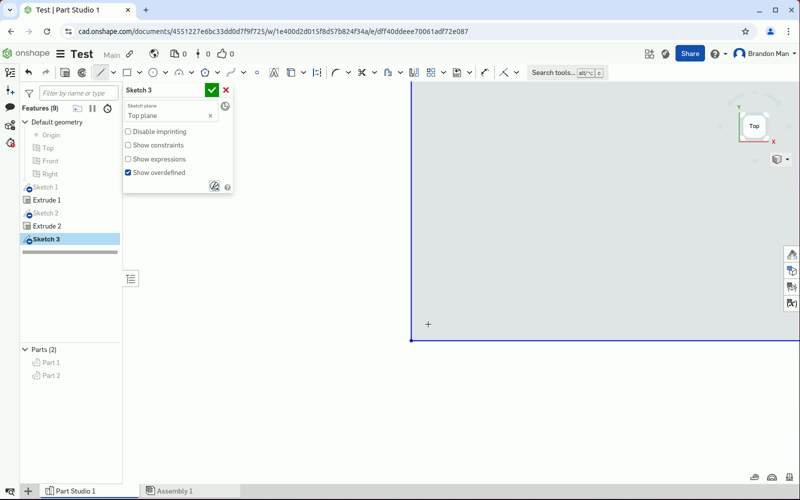
scroll(-6)
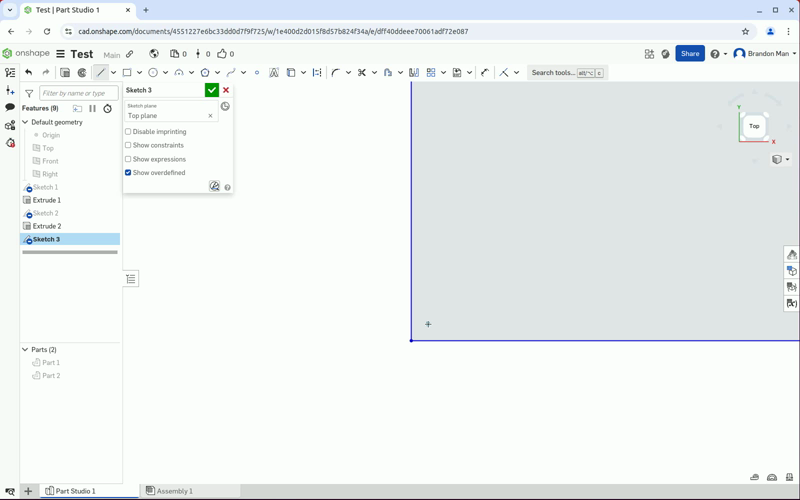
scroll(-6)
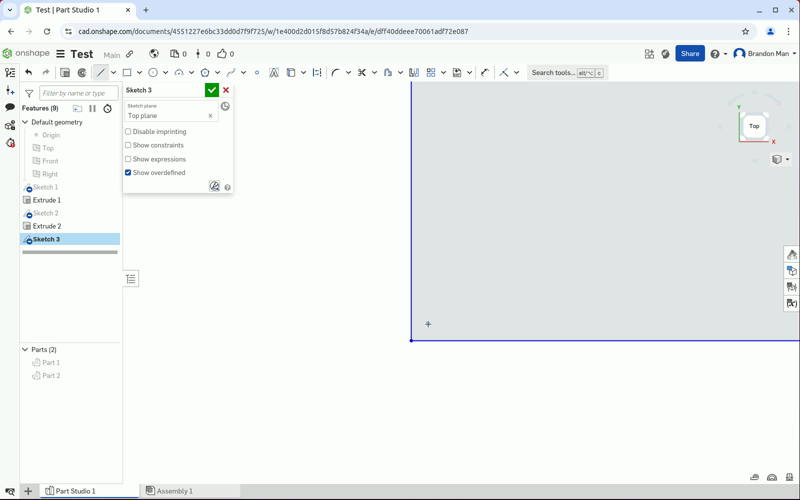
scroll(-6)
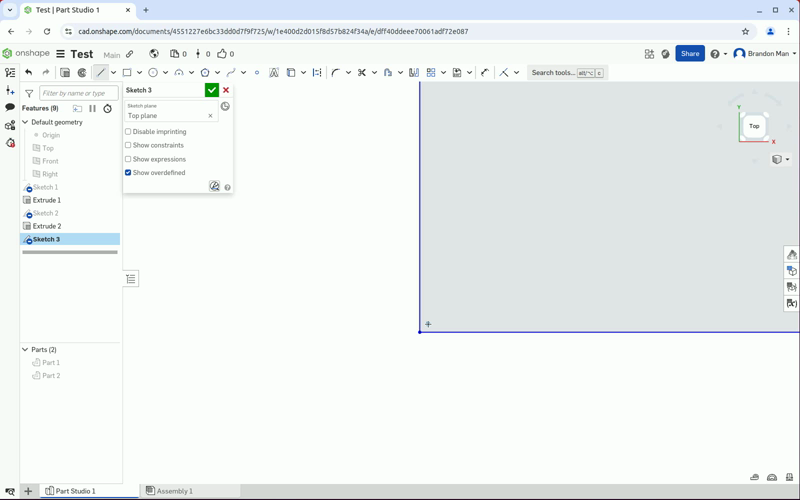
scroll(-6)
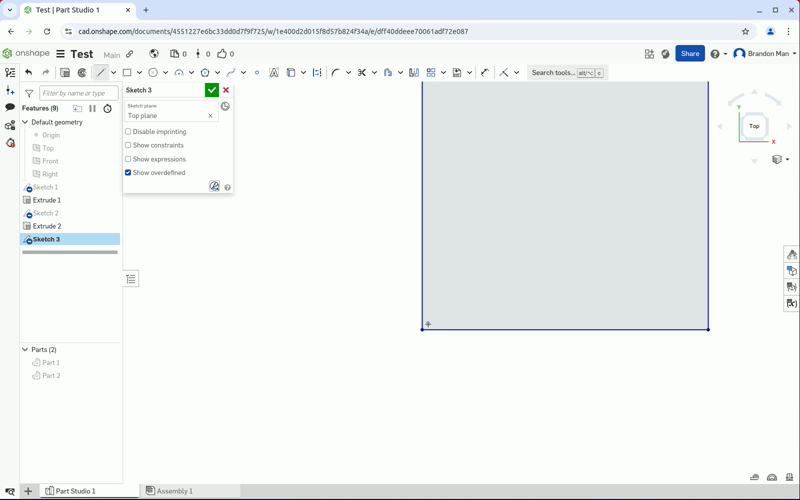
scroll(-6)
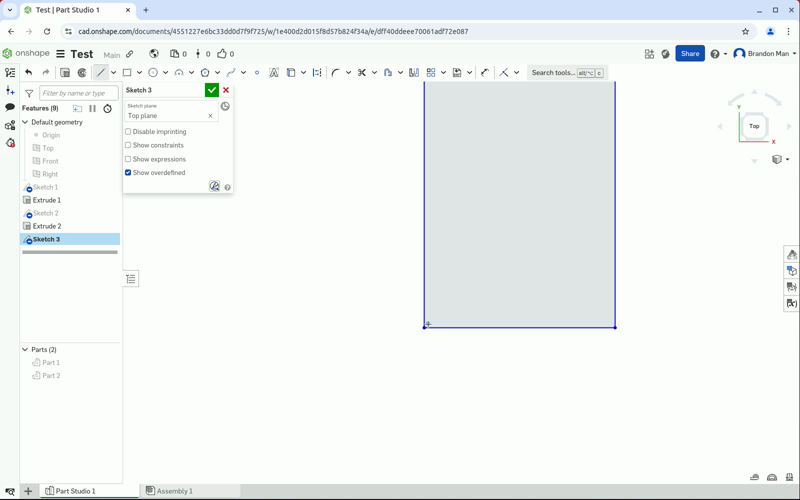
scroll(-6)
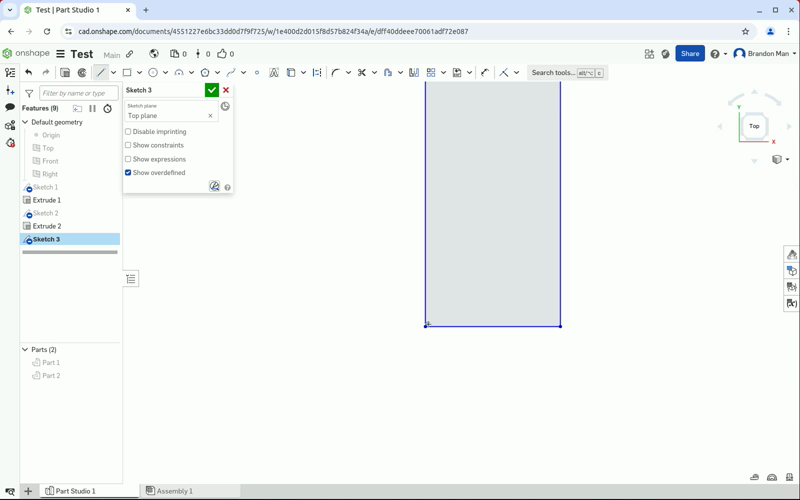
scroll(-6)
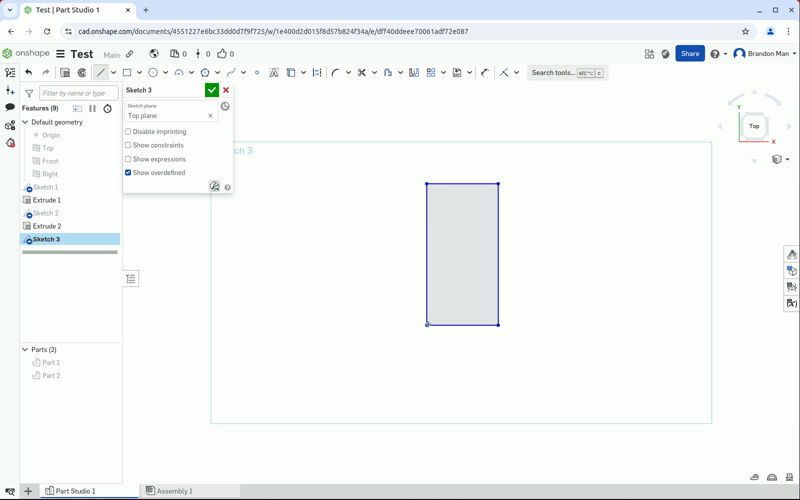
key_up(shift)
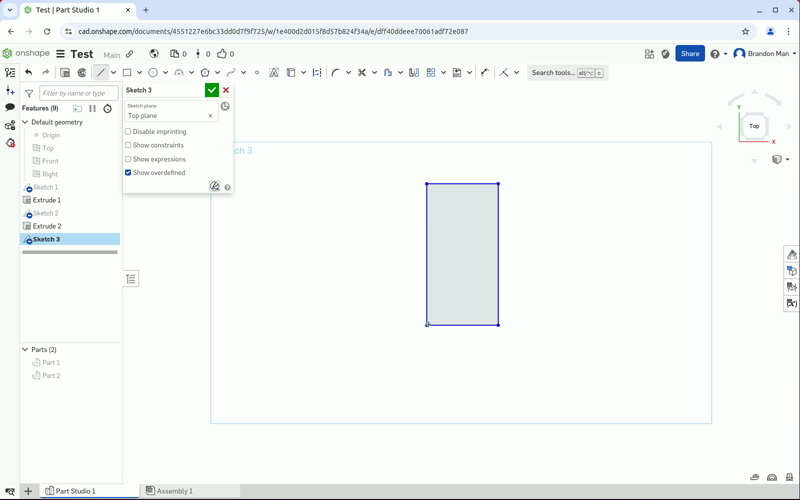
key_down(shift)
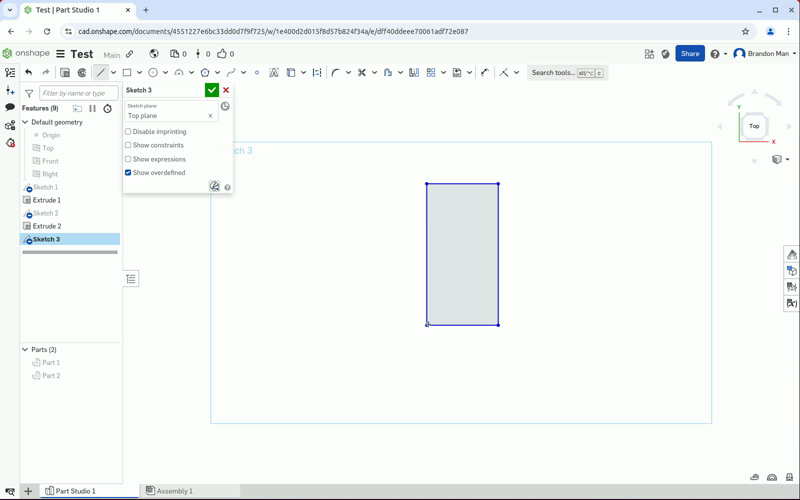
mouse_move(496, 323)
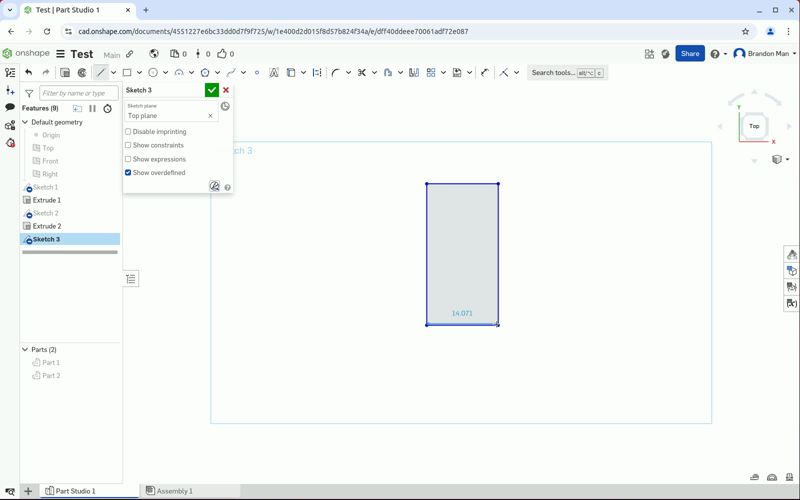
scroll(6)
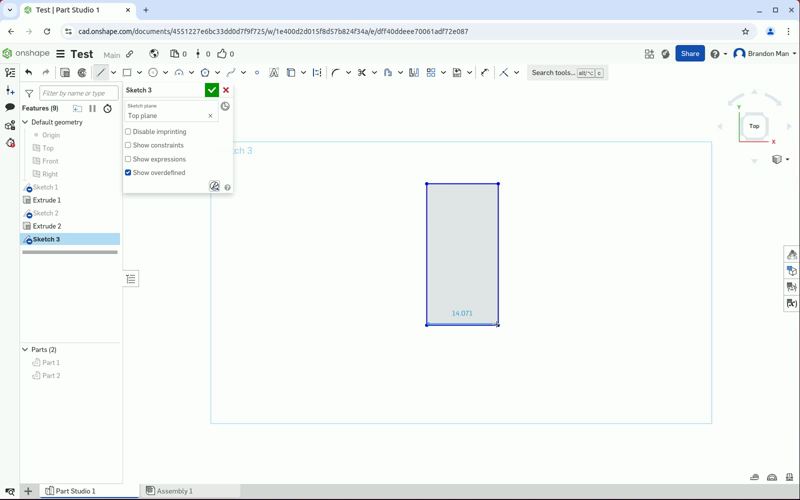
scroll(6)
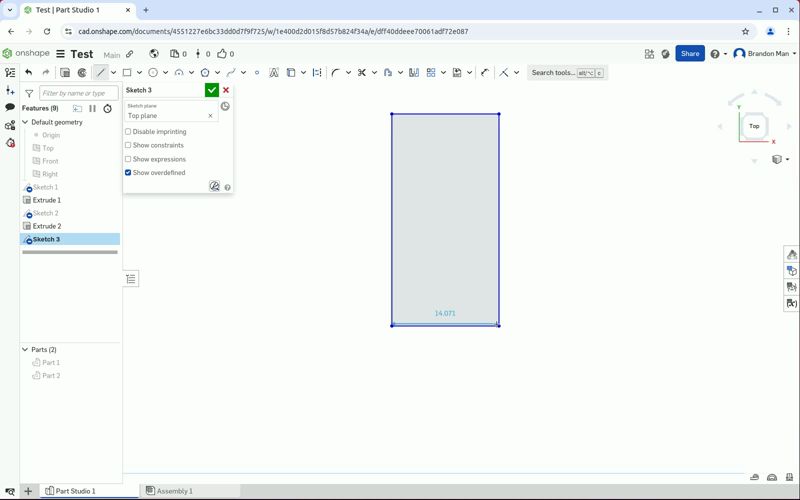
scroll(6)
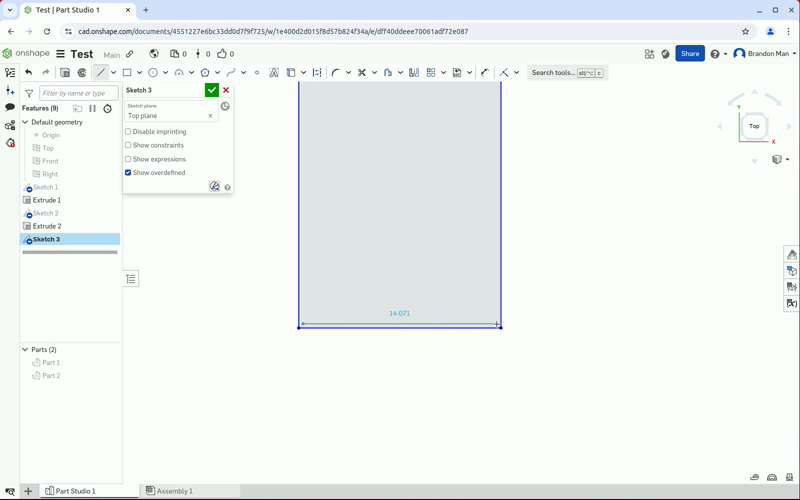
scroll(6)
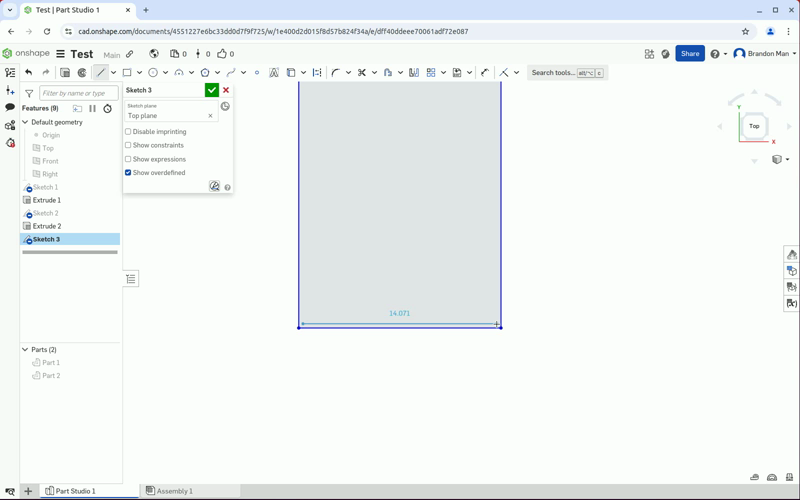
scroll(6)
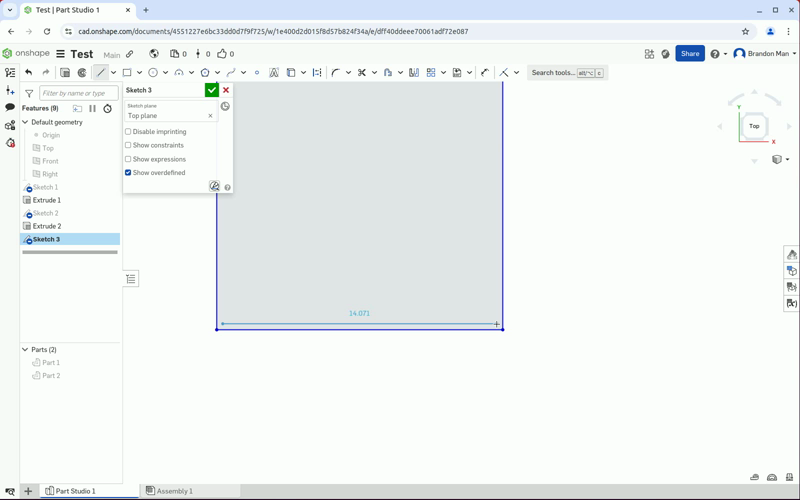
scroll(6)
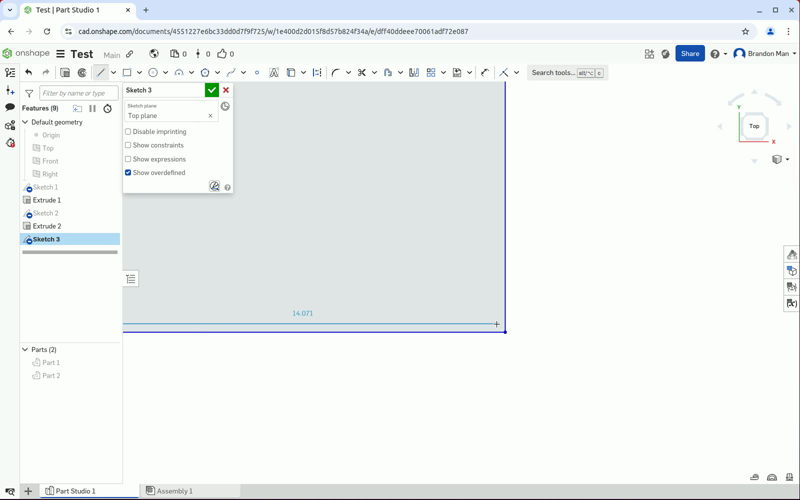
scroll(6)
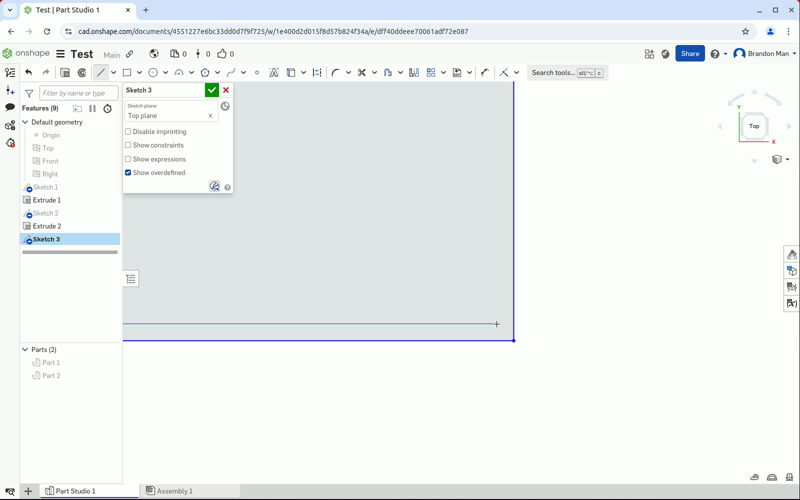
click(496, 323)
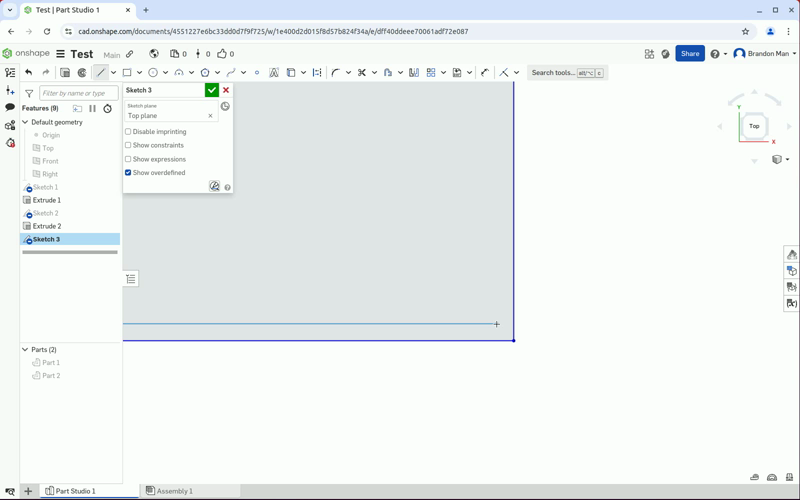
scroll(-6)
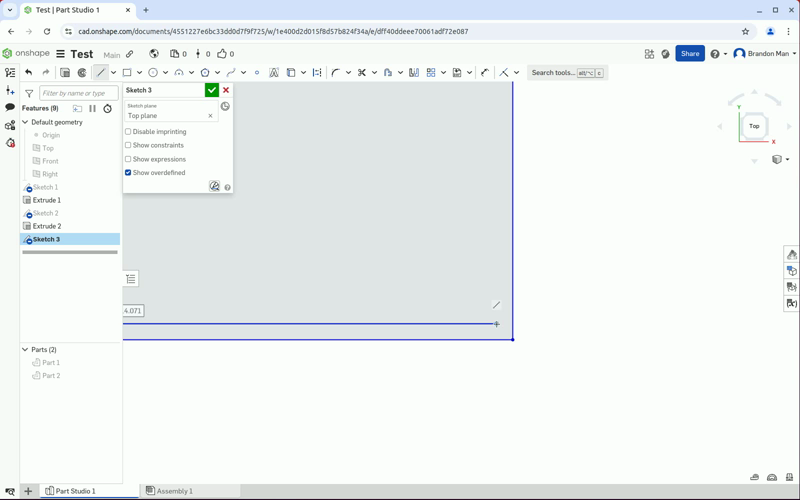
scroll(-6)
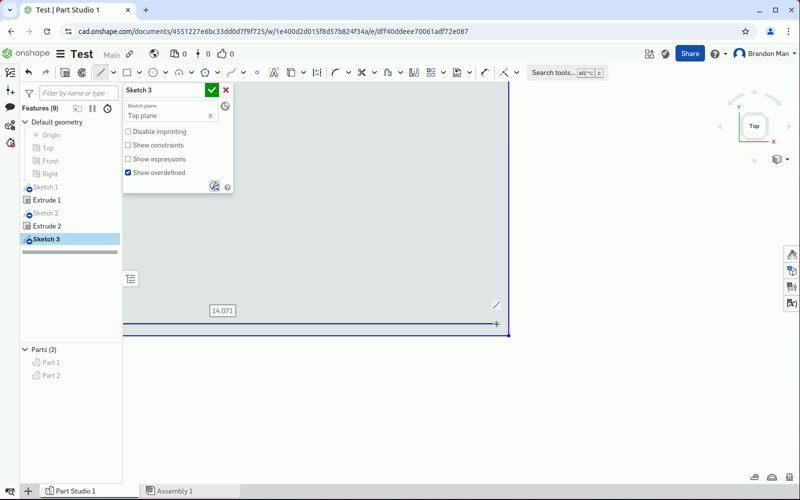
scroll(-6)
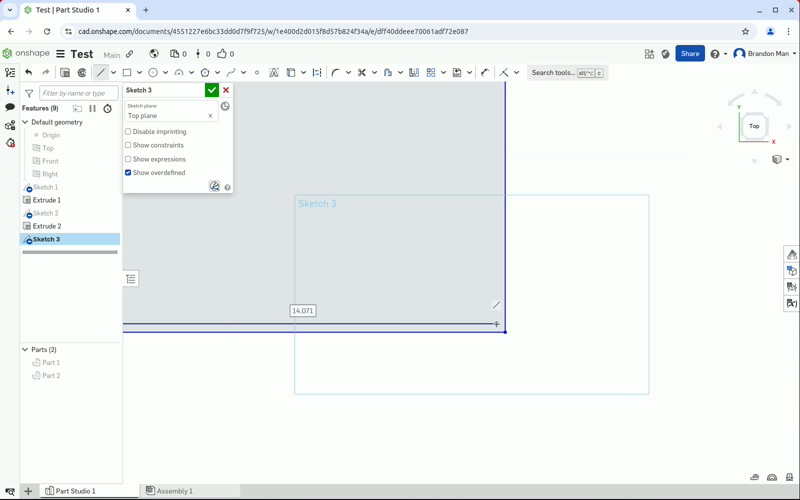
scroll(-6)
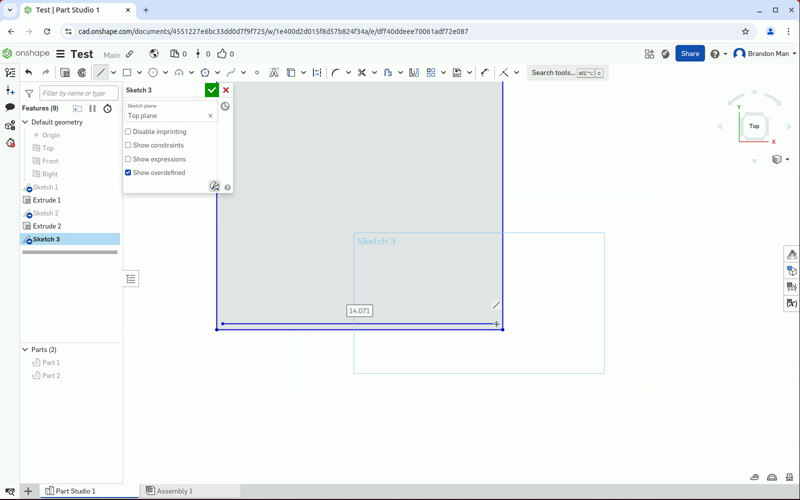
scroll(-6)
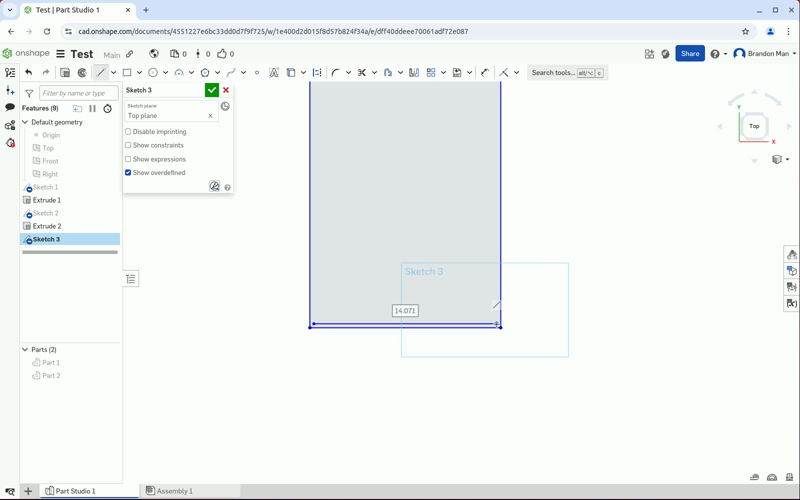
scroll(-6)
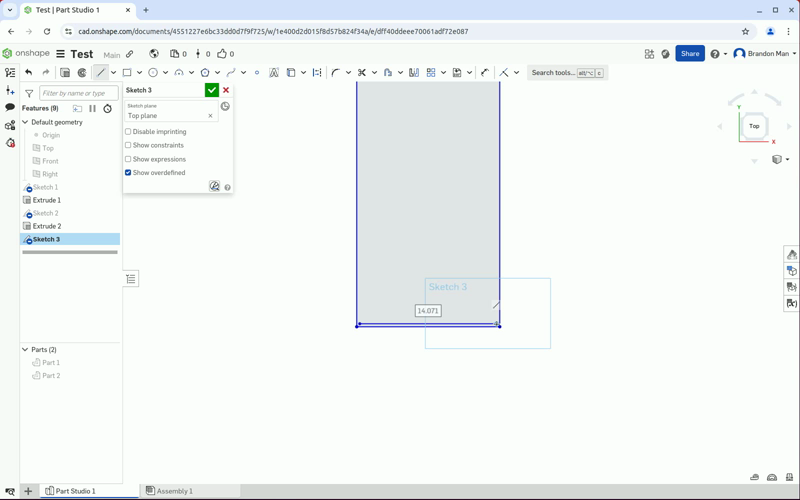
scroll(-6)
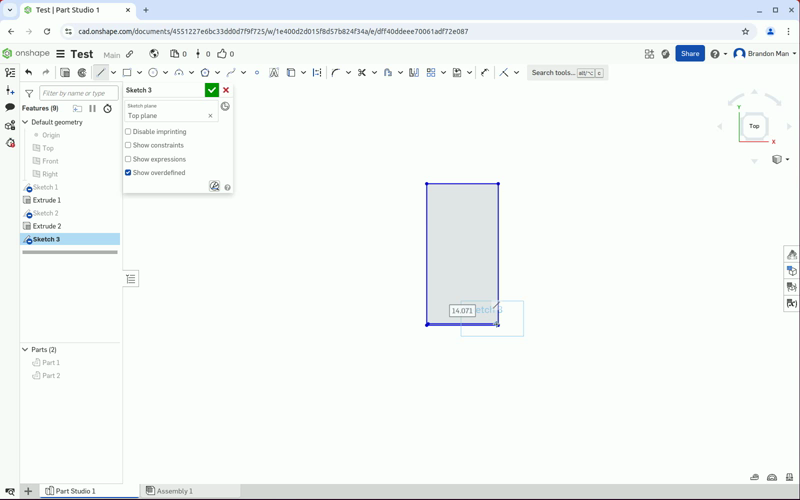
key_up(shift)
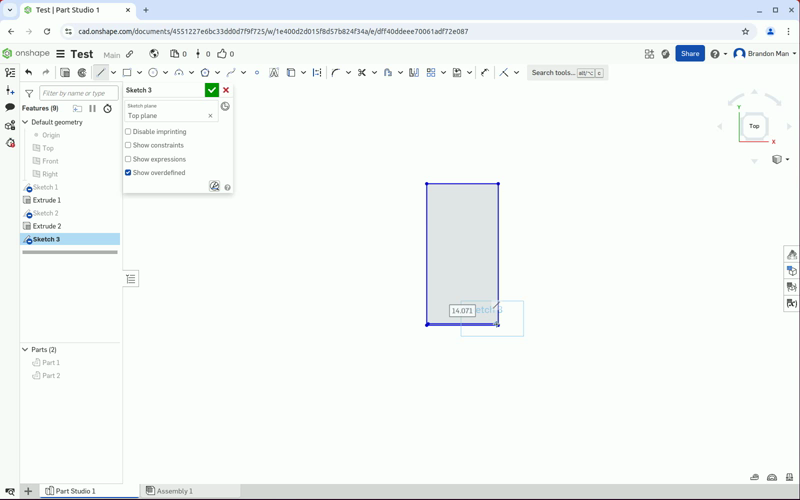
key_down(shift)
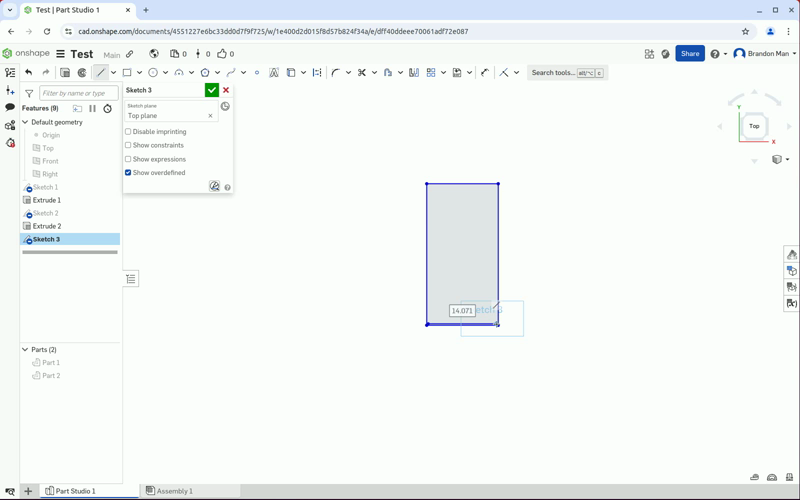
mouse_move(496, 185)
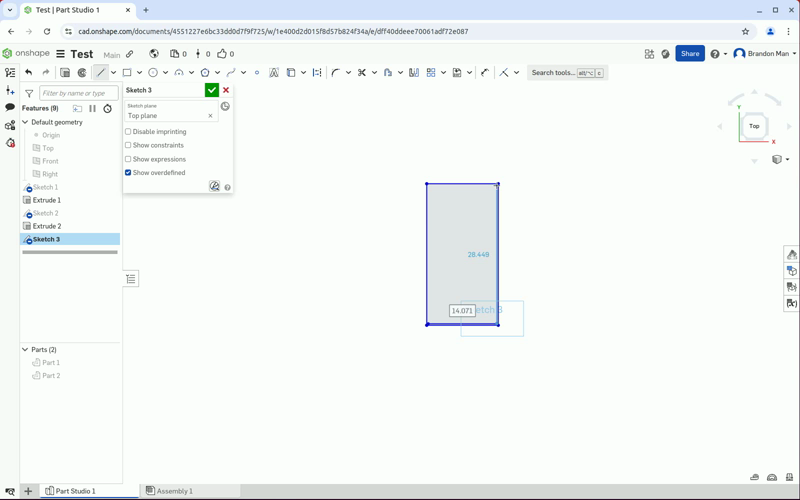
scroll(6)
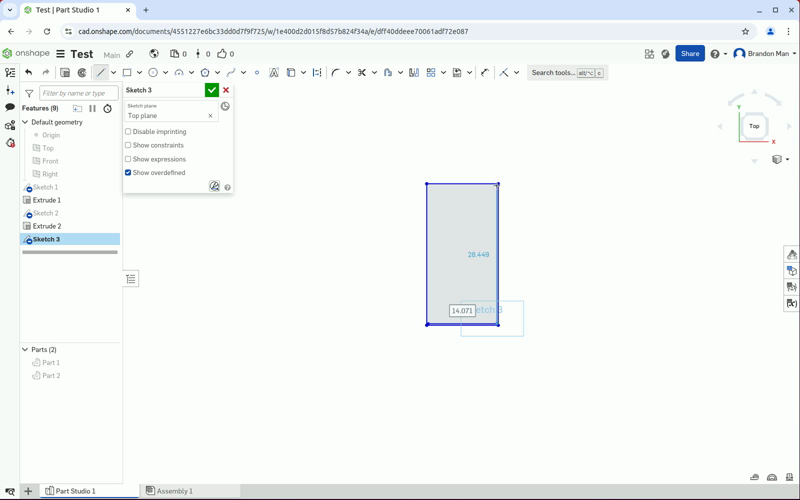
scroll(6)
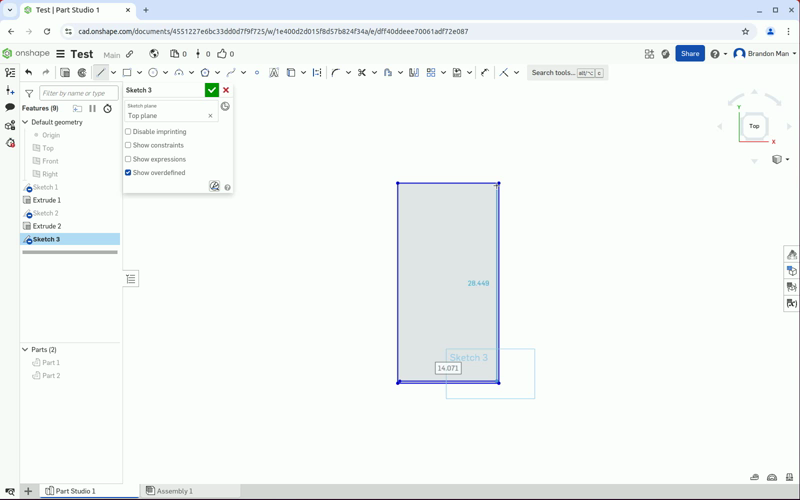
scroll(6)
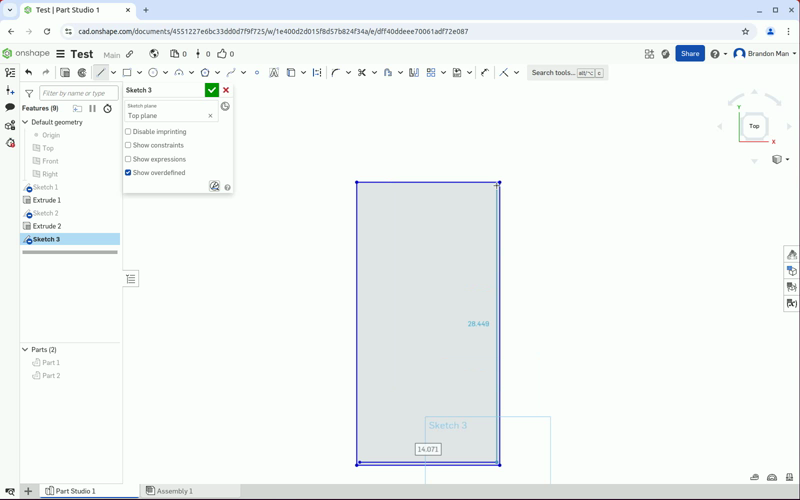
scroll(6)
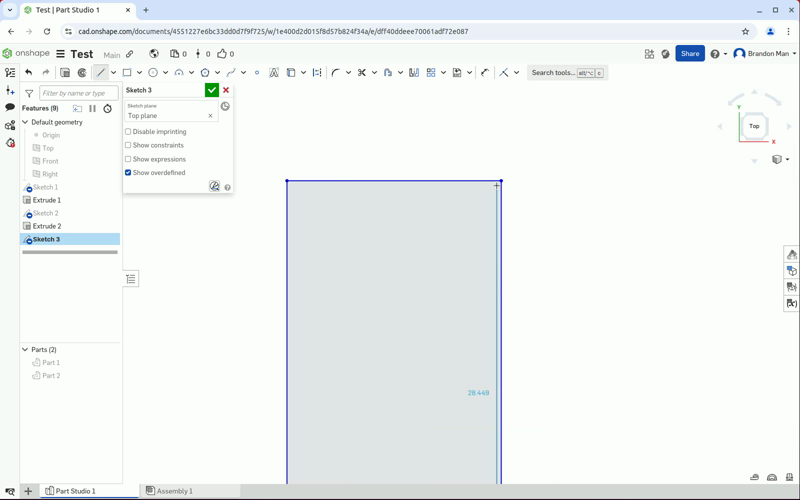
scroll(6)
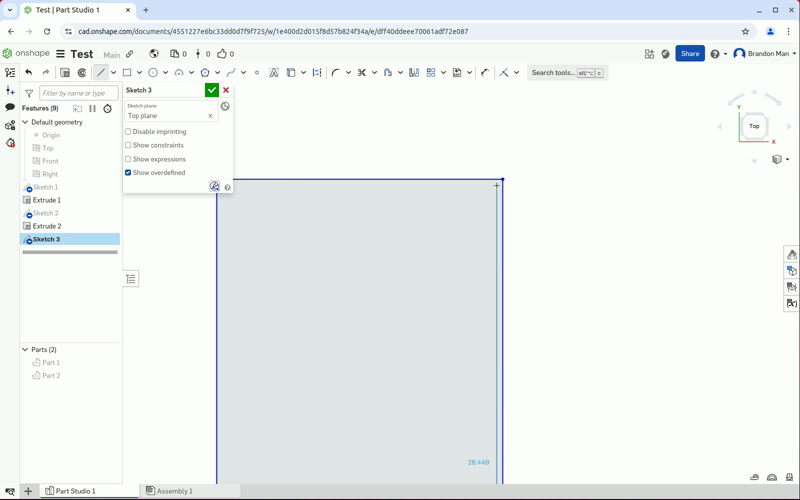
scroll(6)
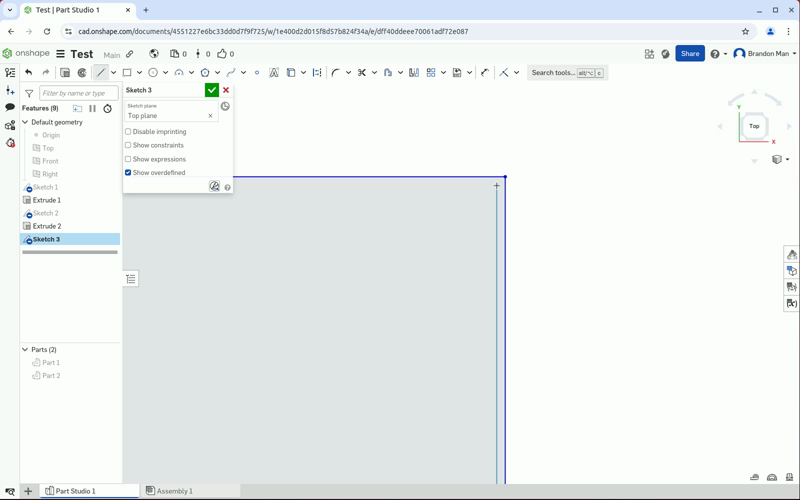
scroll(6)
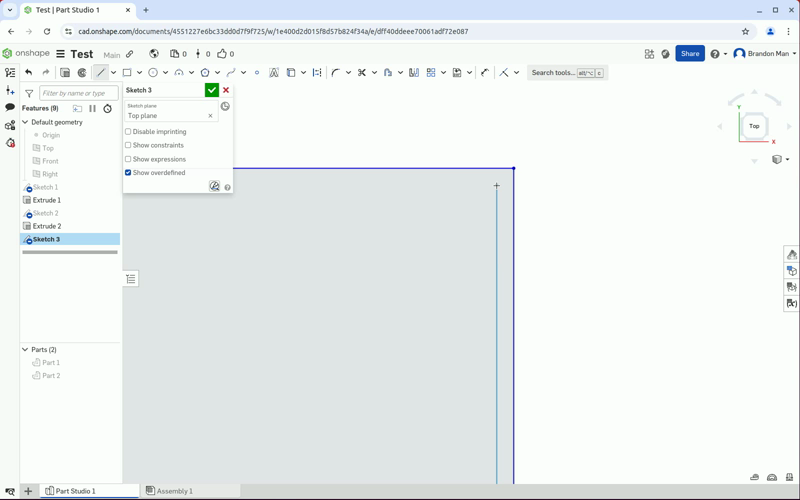
click(496, 185)
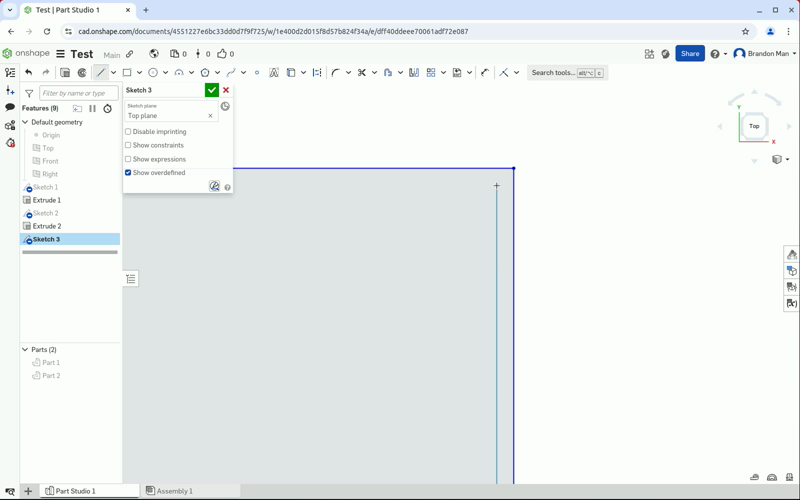
scroll(-6)
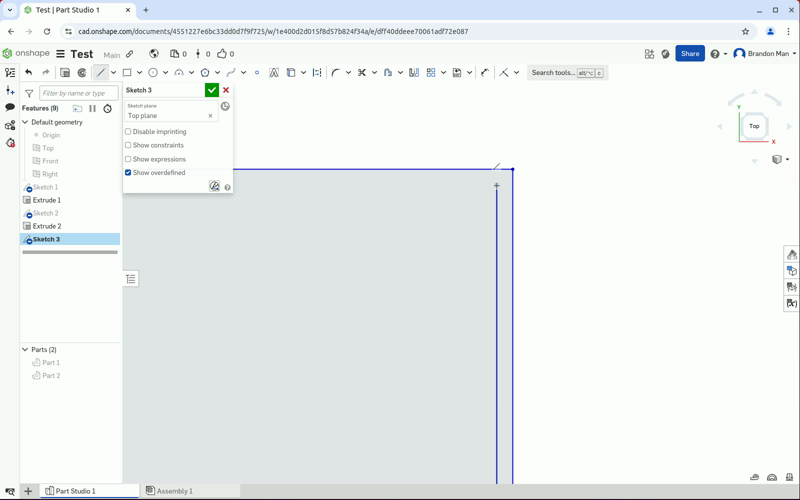
scroll(-6)
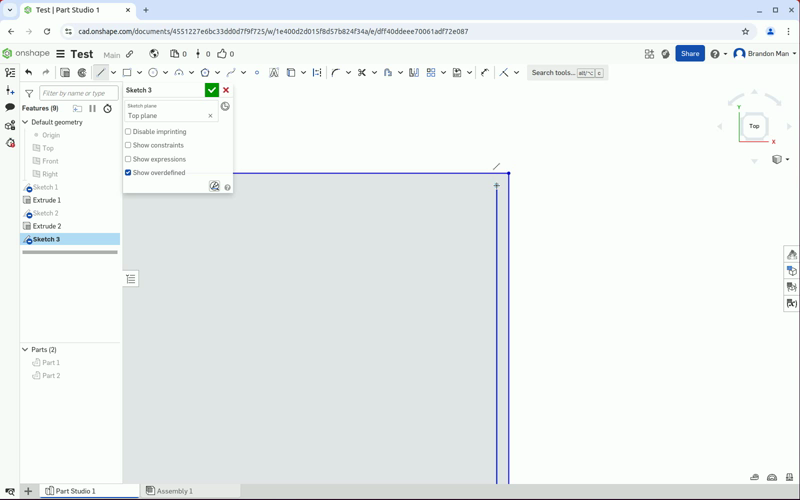
scroll(-6)
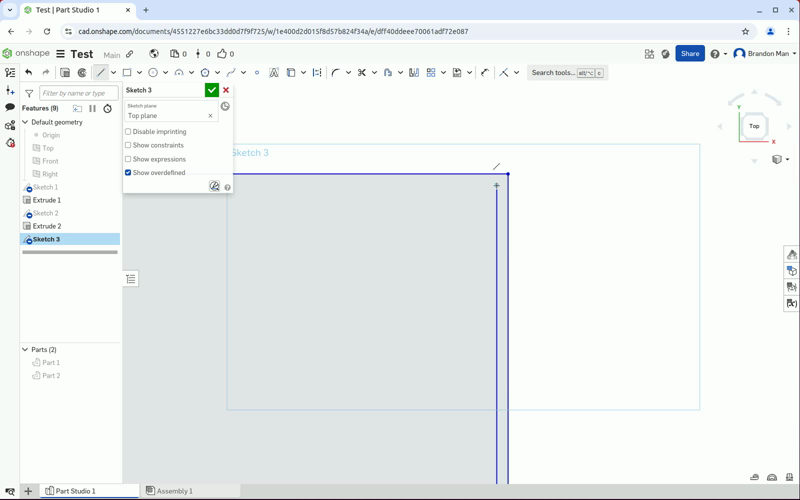
scroll(-6)
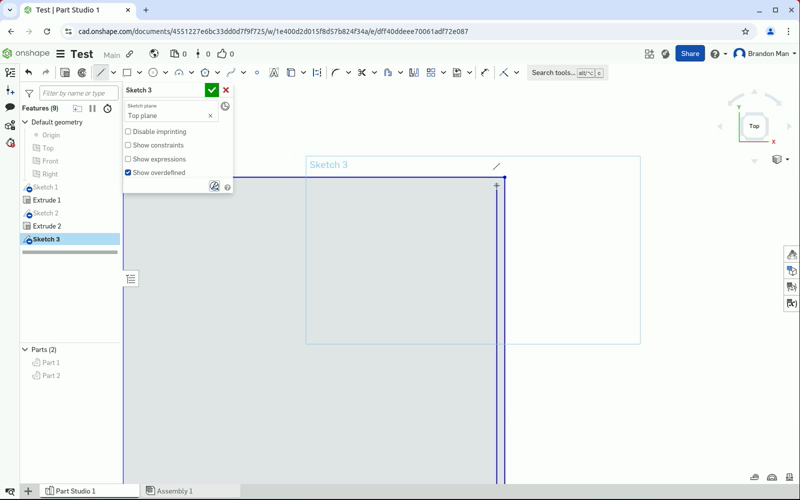
scroll(-6)
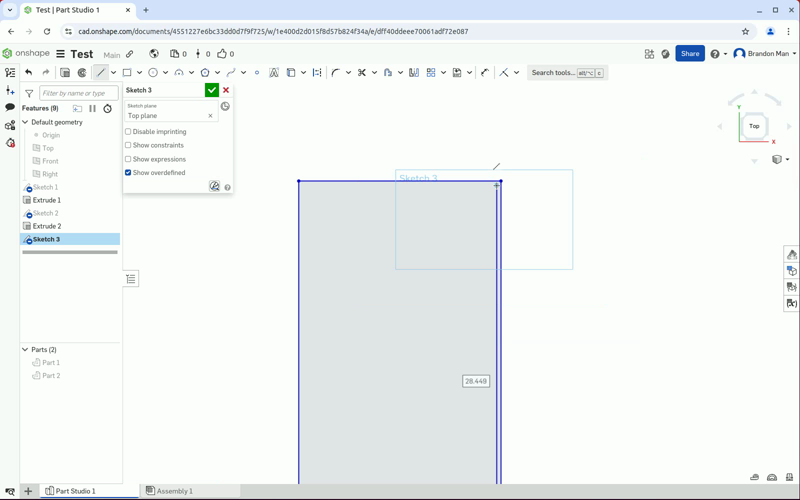
scroll(-6)
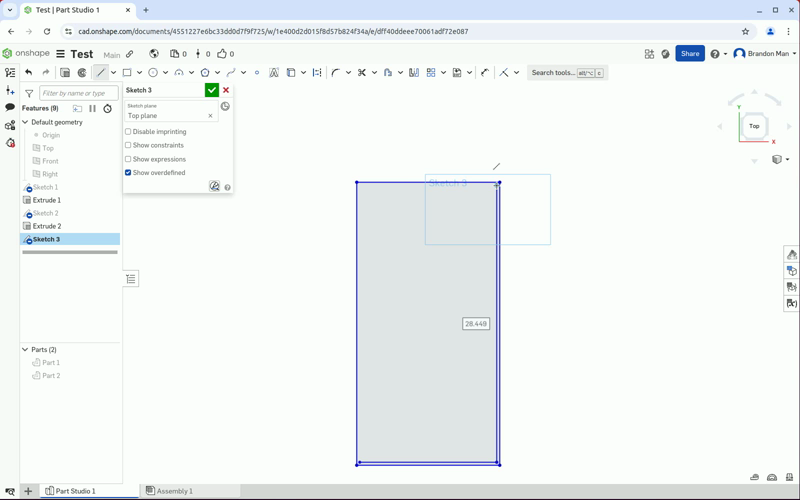
scroll(-6)
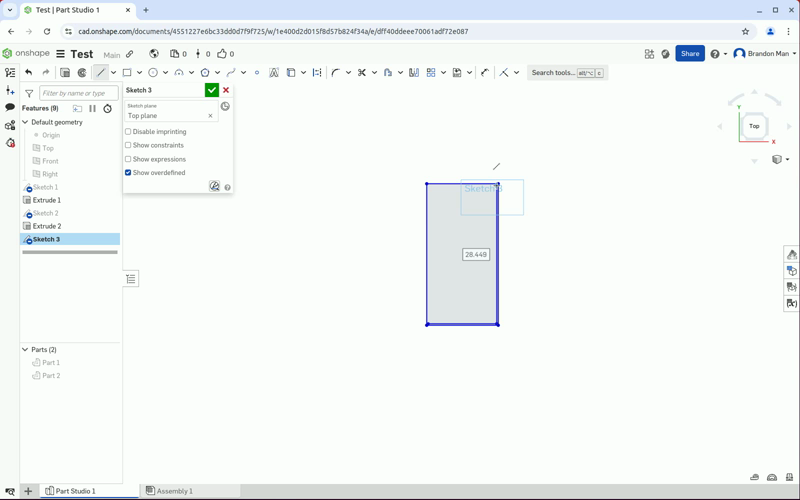
key_up(shift)
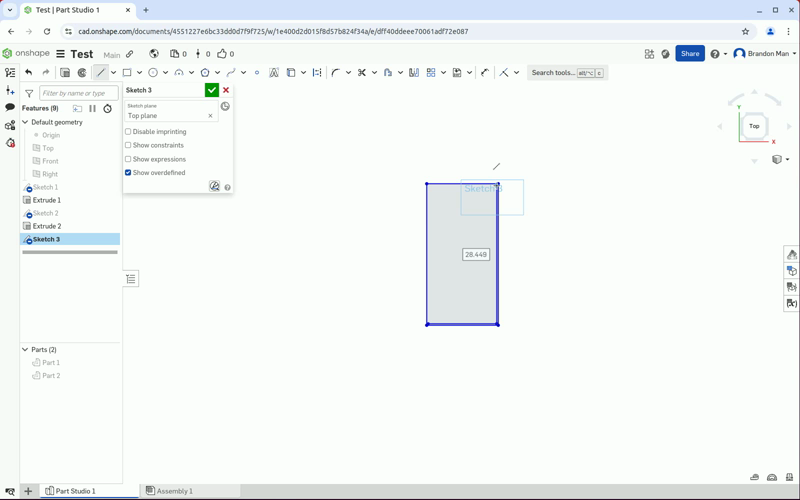
key_down(shift)
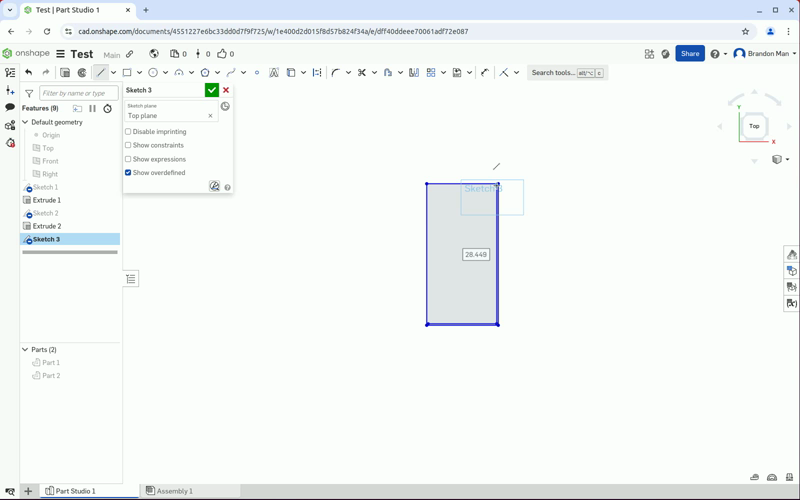
mouse_move(428, 185)
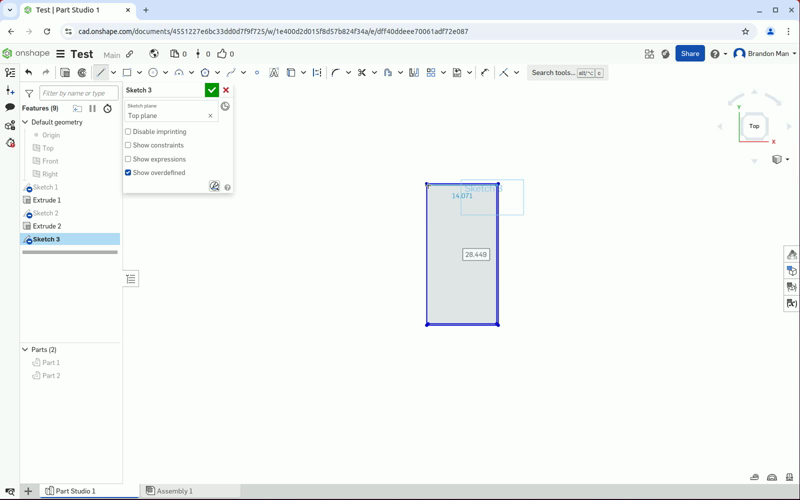
scroll(6)
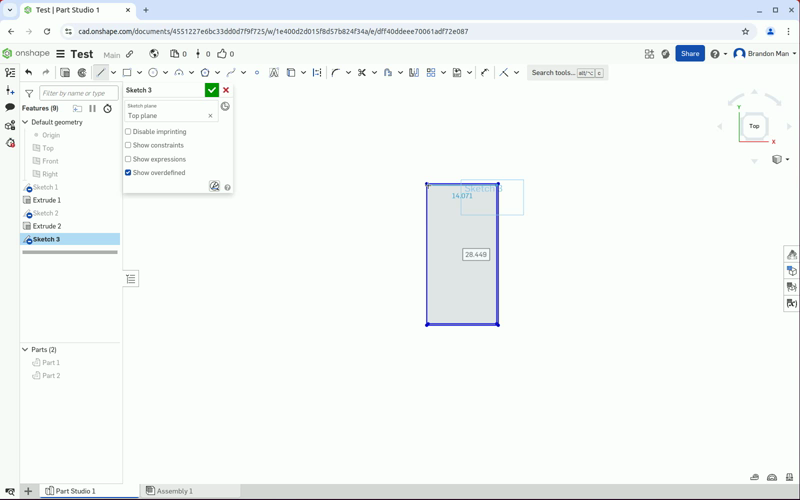
scroll(6)
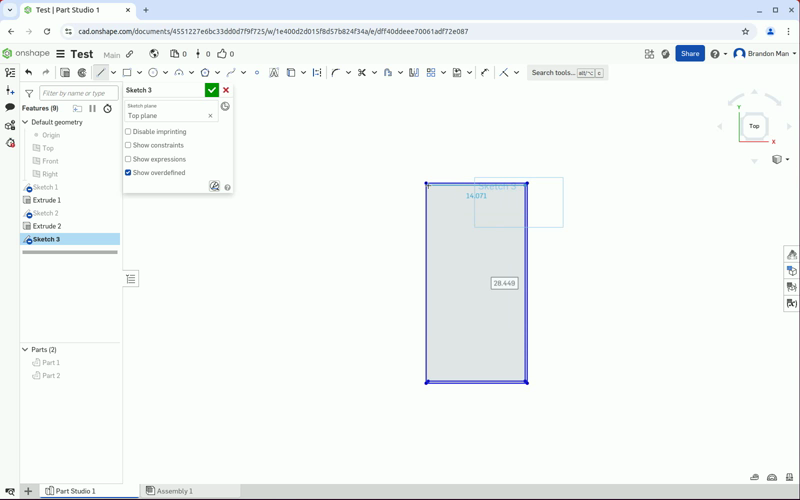
scroll(6)
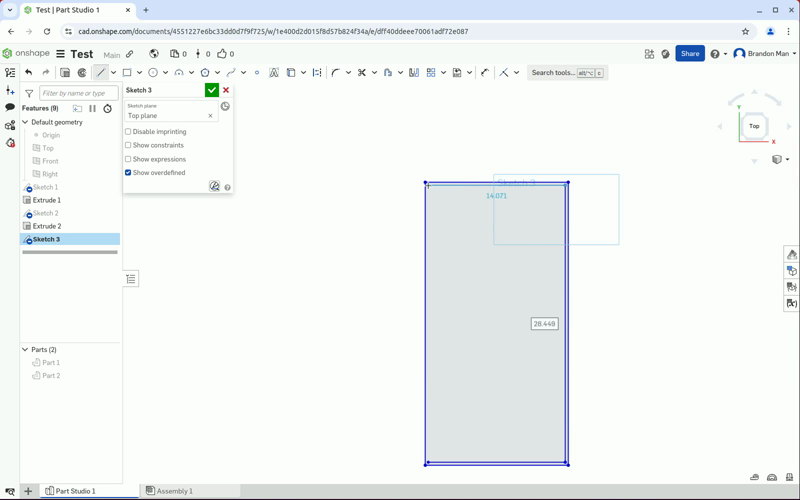
scroll(6)
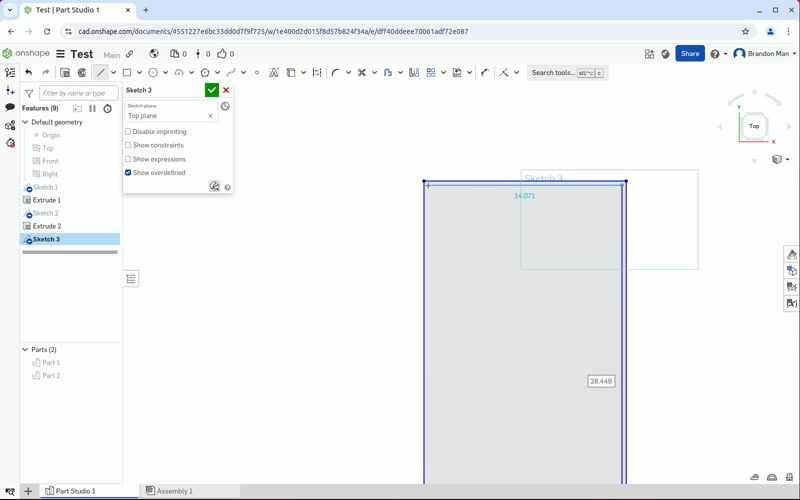
scroll(6)
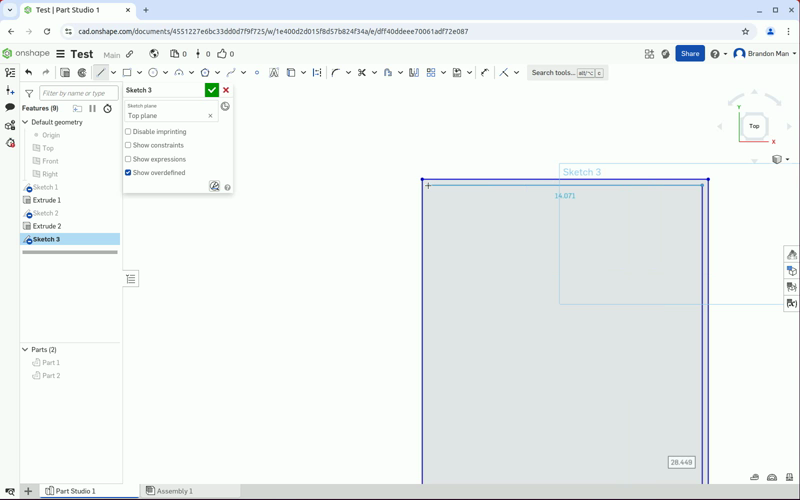
scroll(6)
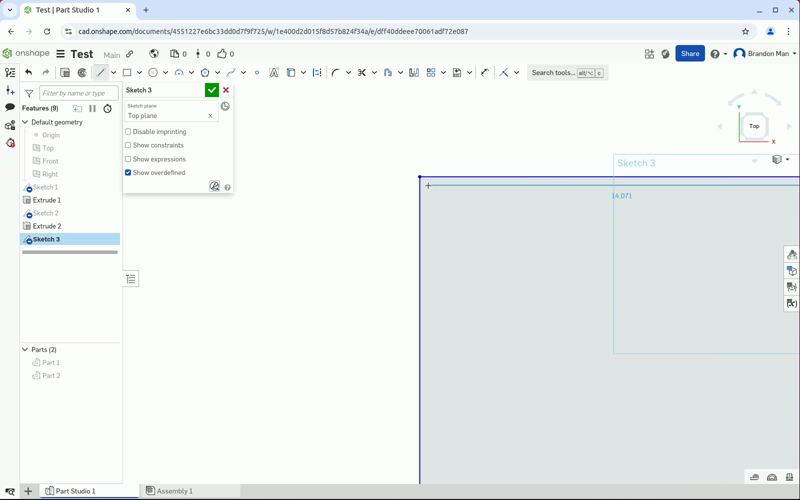
scroll(6)
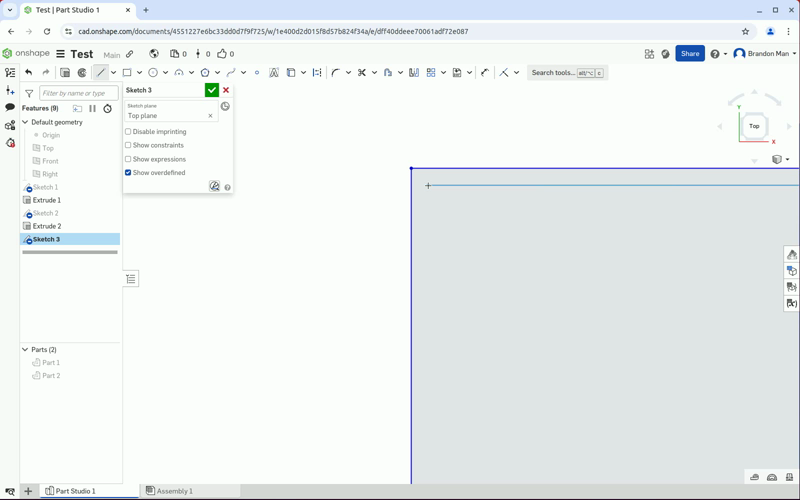
click(428, 185)
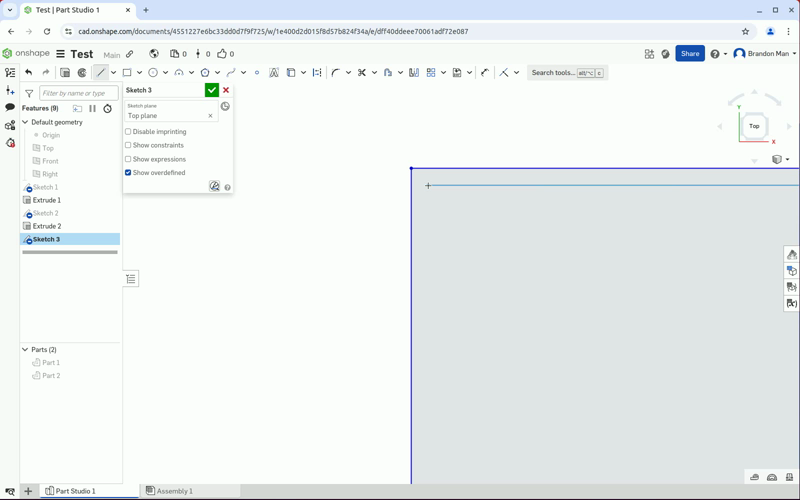
scroll(-6)
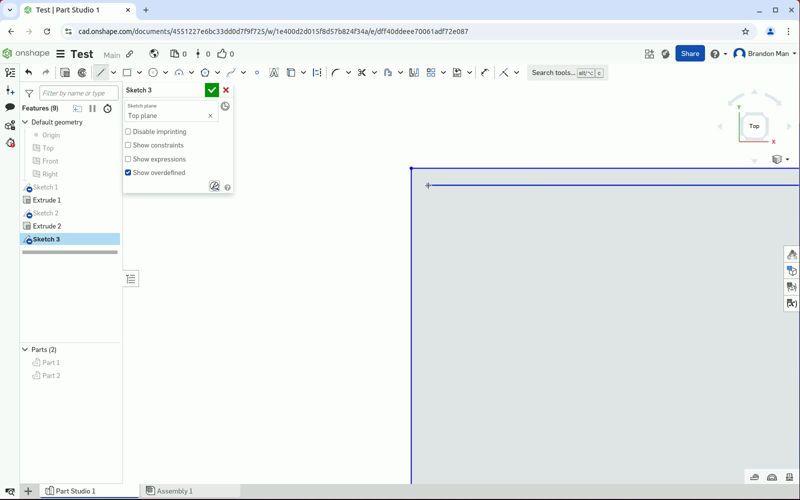
scroll(-6)
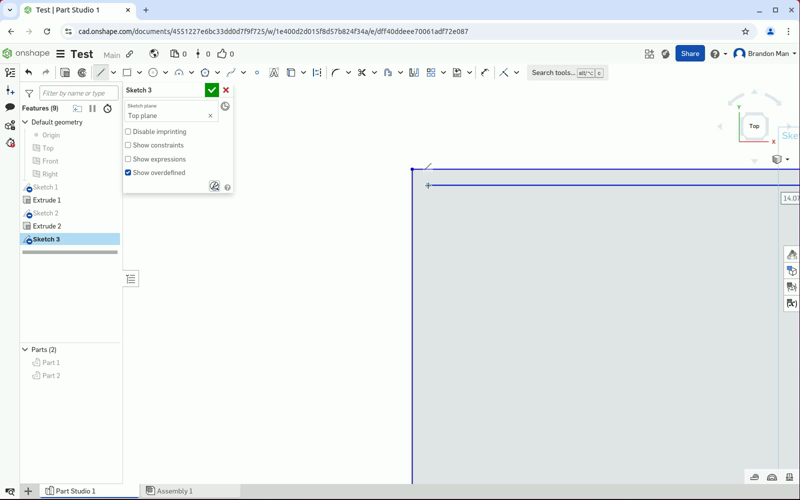
scroll(-6)
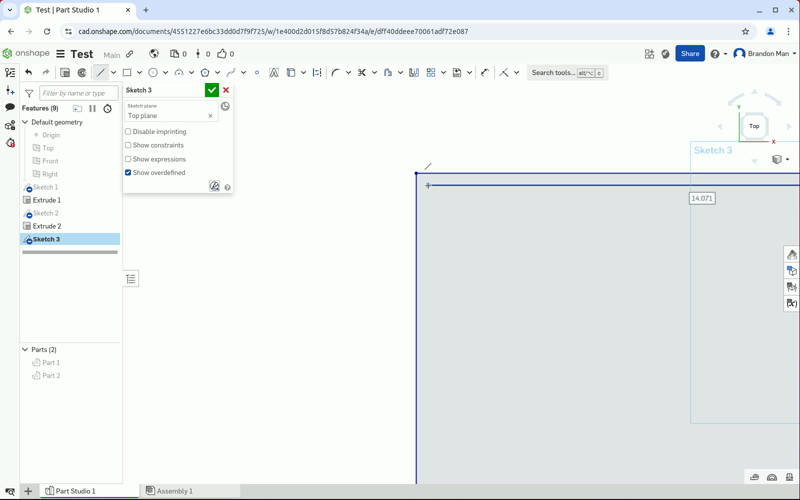
scroll(-6)
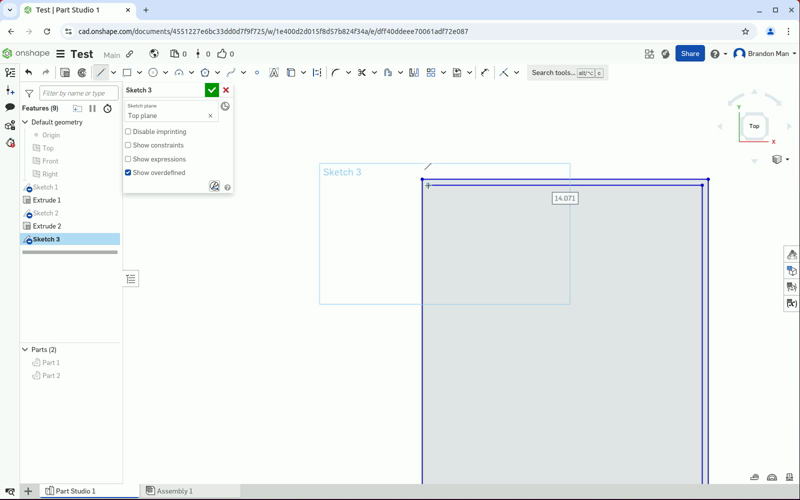
scroll(-6)
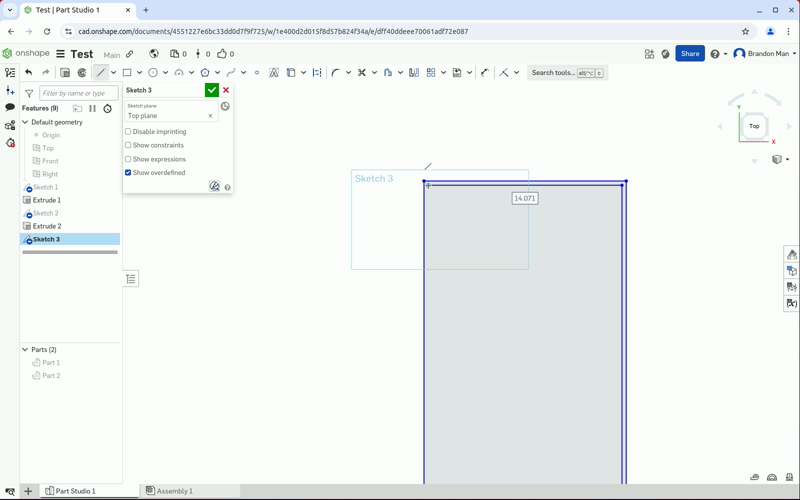
scroll(-6)
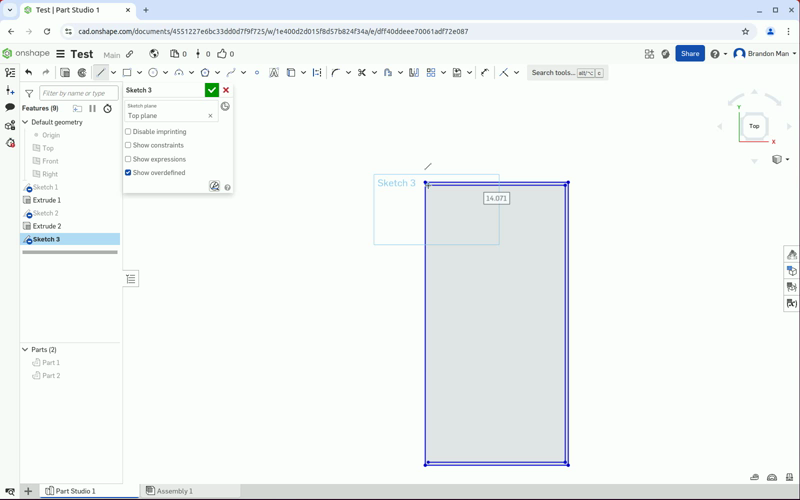
scroll(-6)
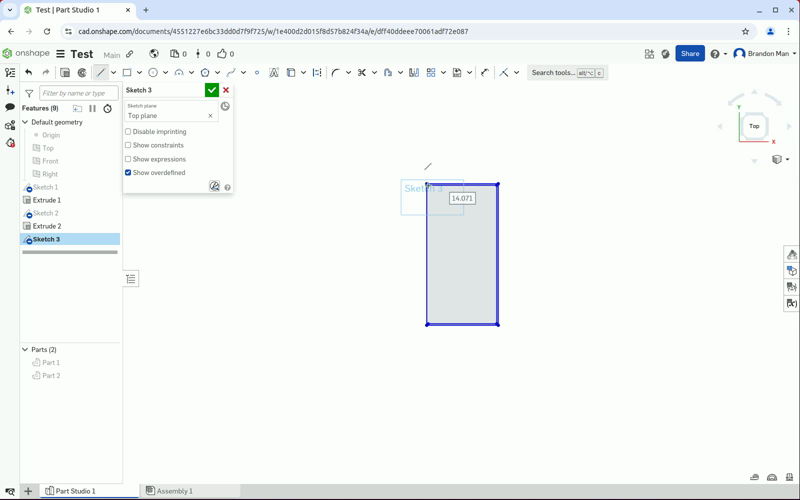
key_up(shift)
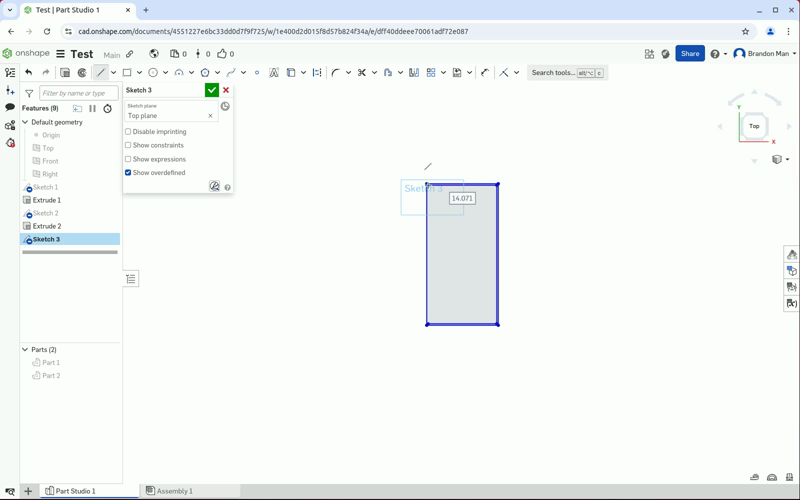
key_down(shift)
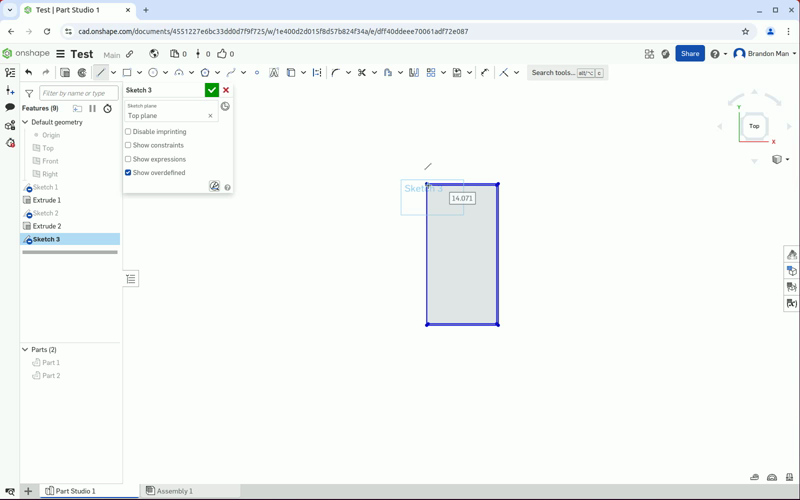
mouse_move(428, 323)
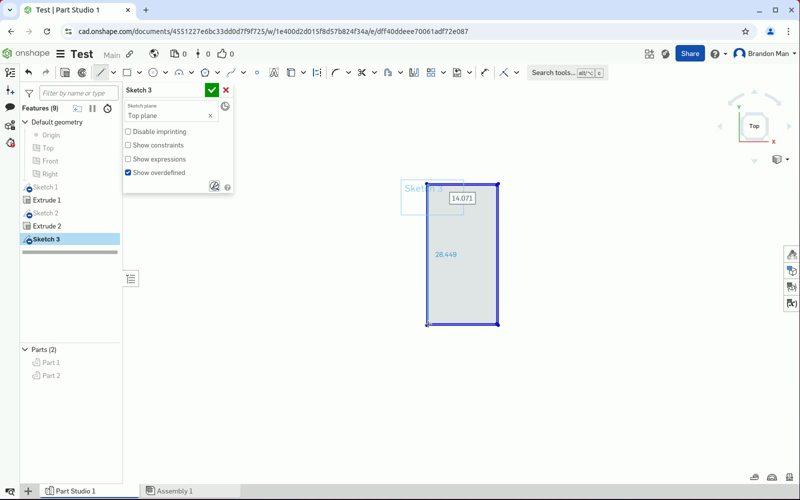
scroll(6)
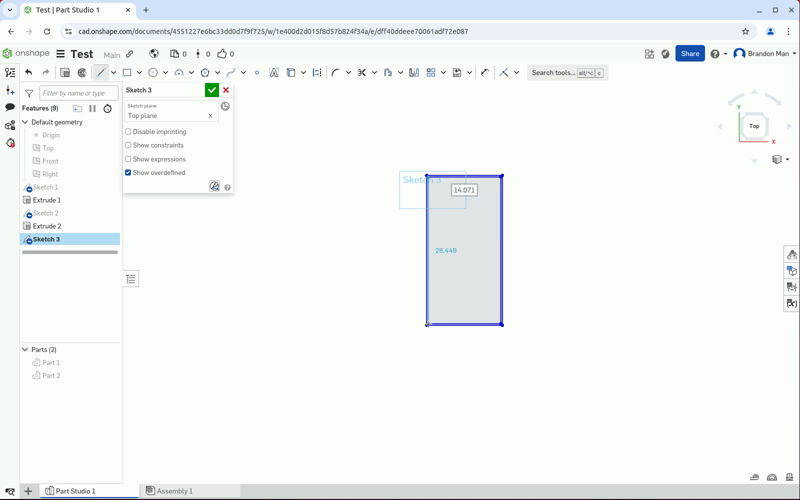
scroll(6)
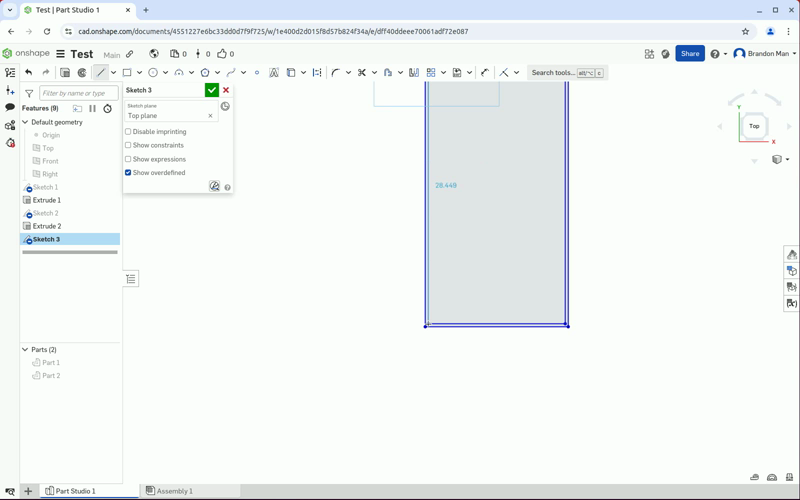
scroll(6)
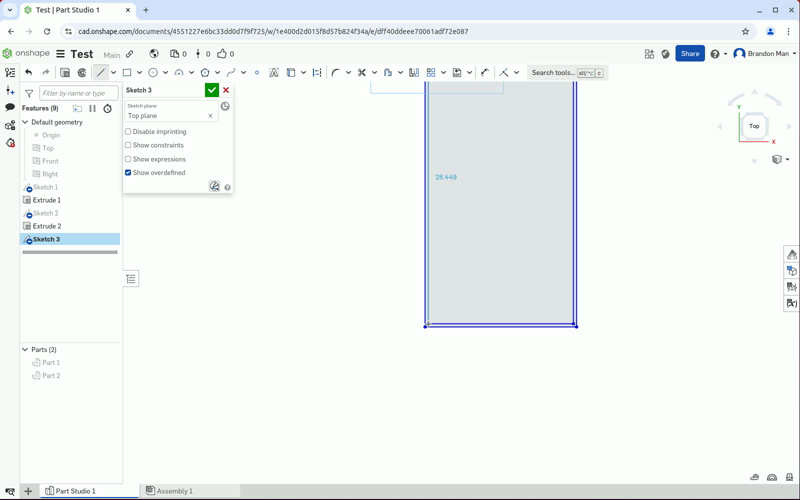
scroll(6)
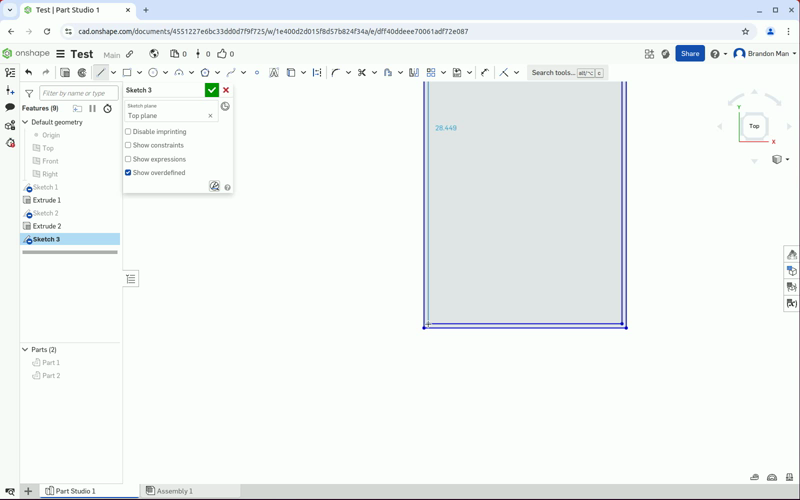
scroll(6)
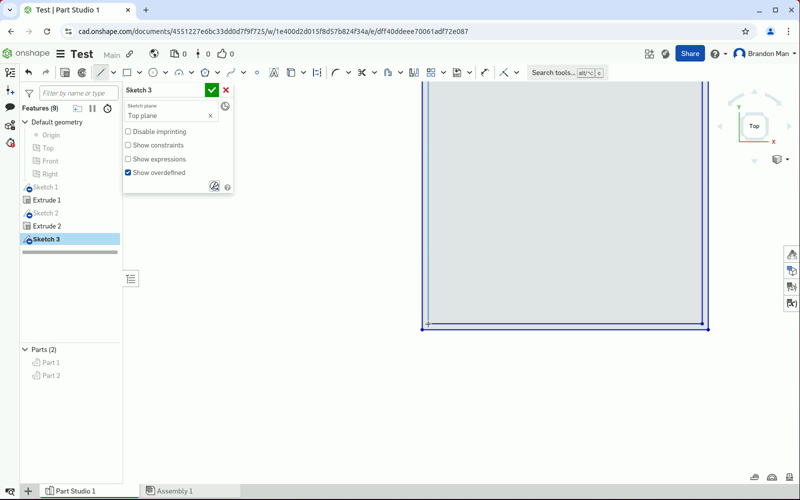
scroll(6)
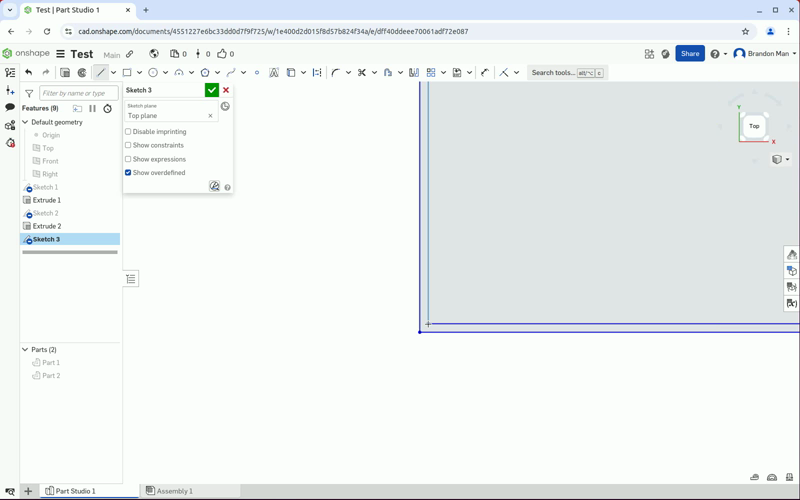
scroll(6)
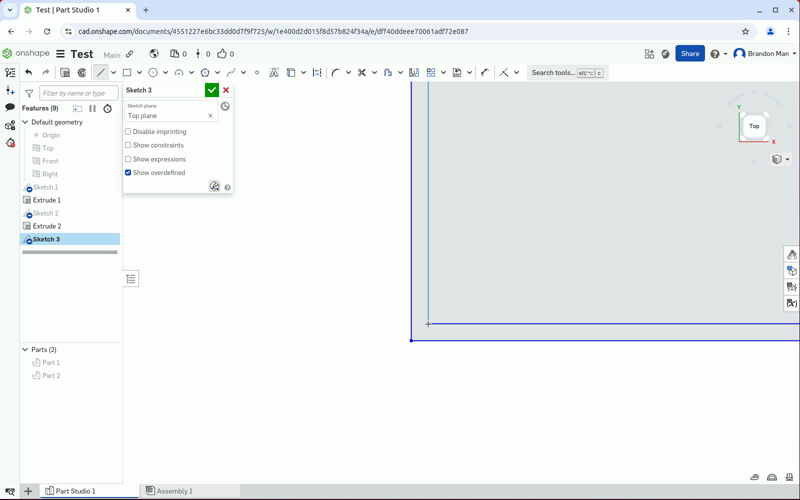
key_up(shift)
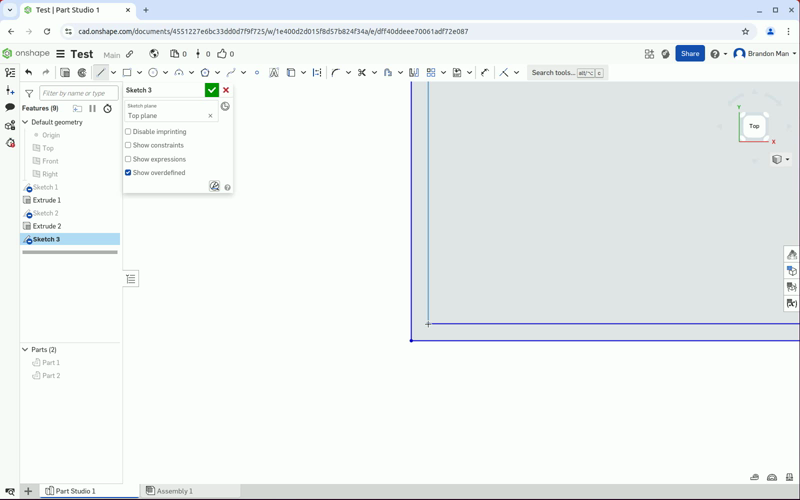
click(428, 323)
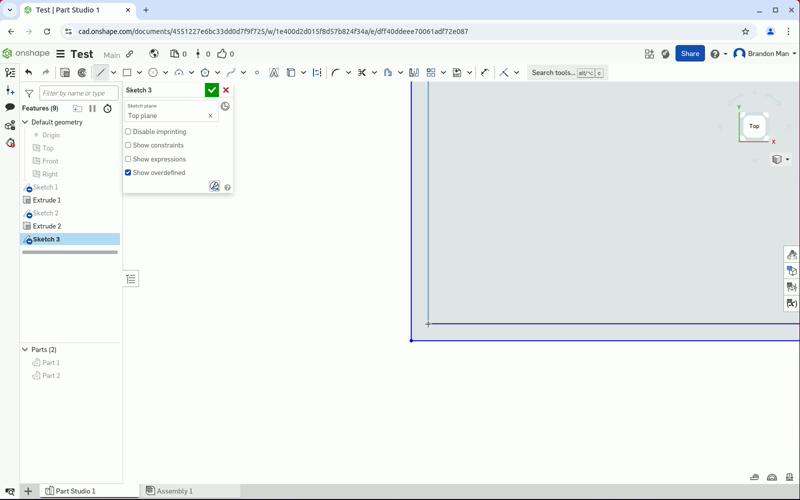
scroll(-6)
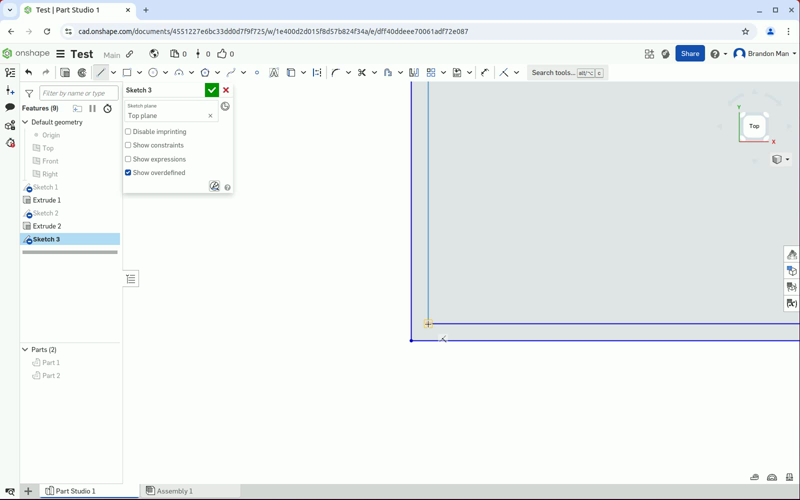
scroll(-6)
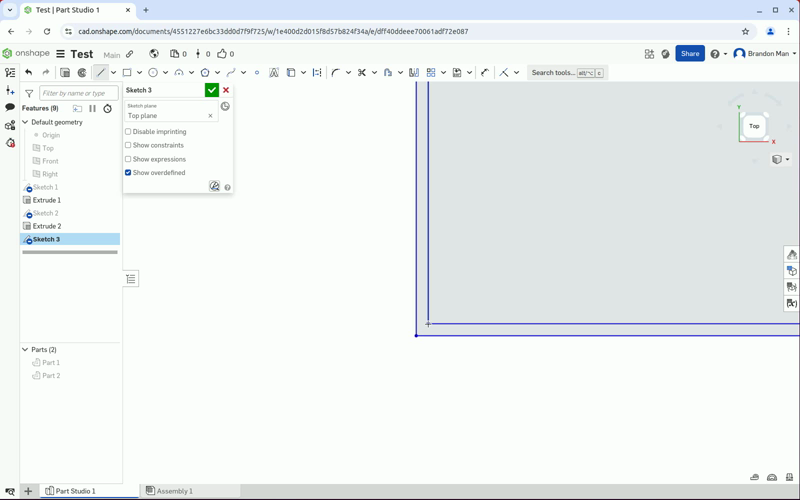
scroll(-6)
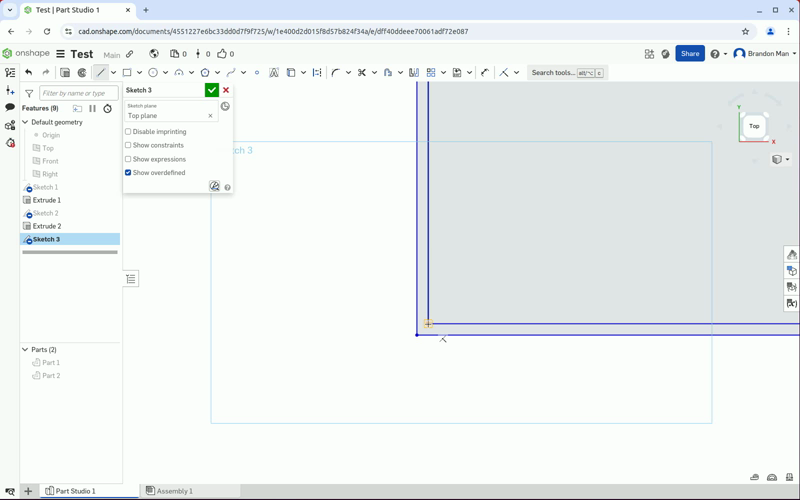
scroll(-6)
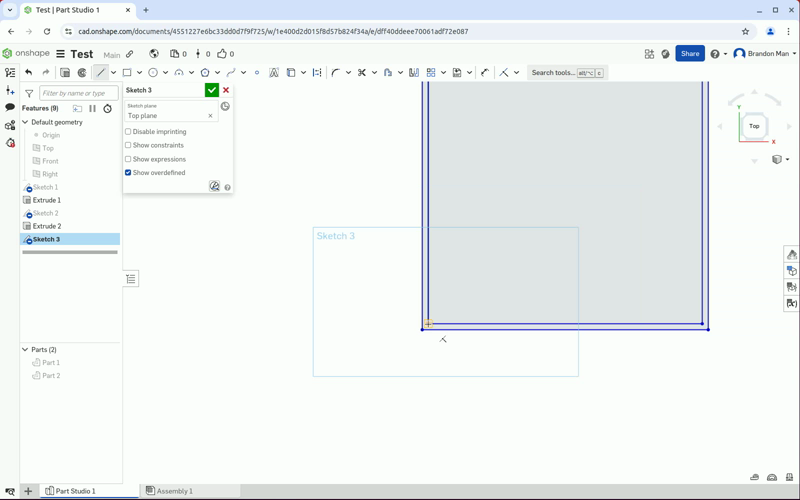
scroll(-6)
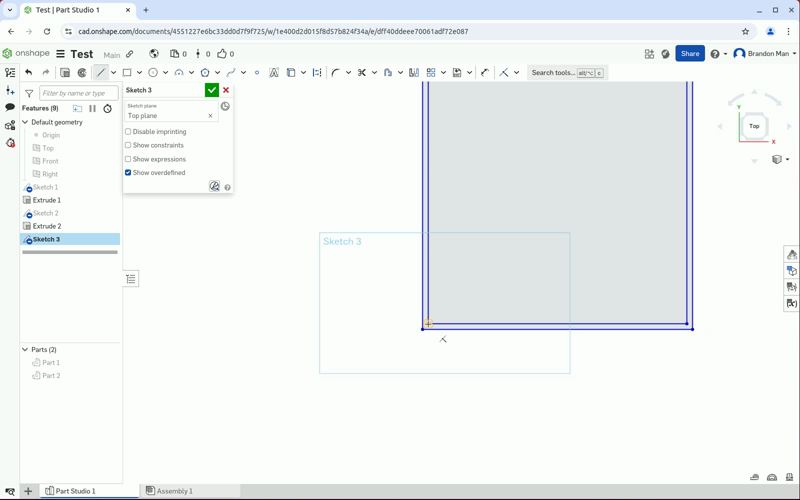
scroll(-6)
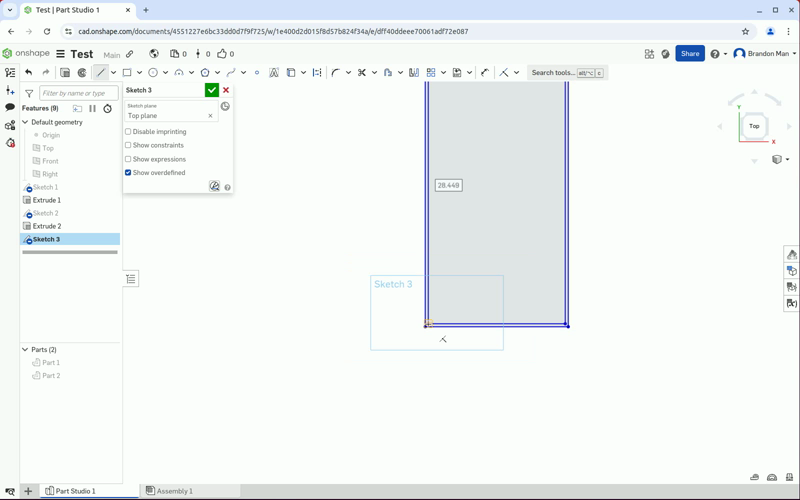
scroll(-6)
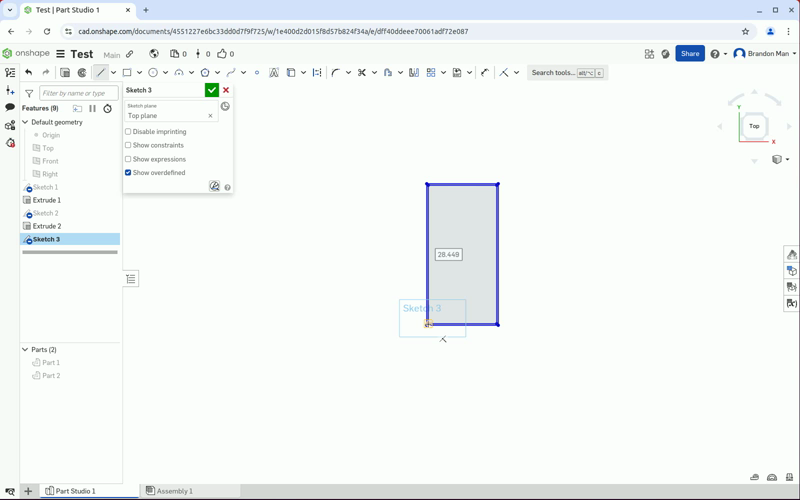
key(esc)
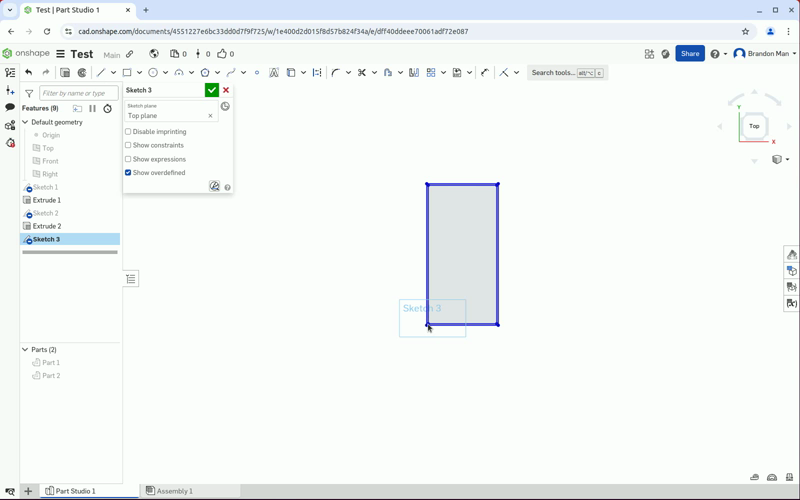
mouse_move(447, 184)
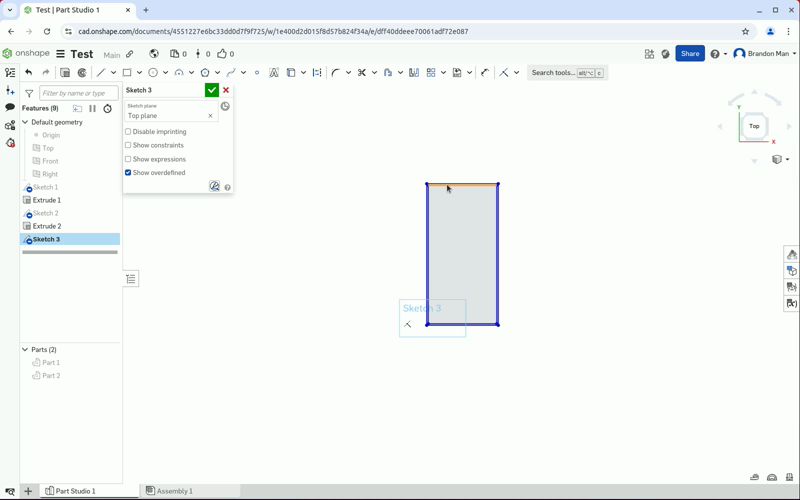
scroll(6)
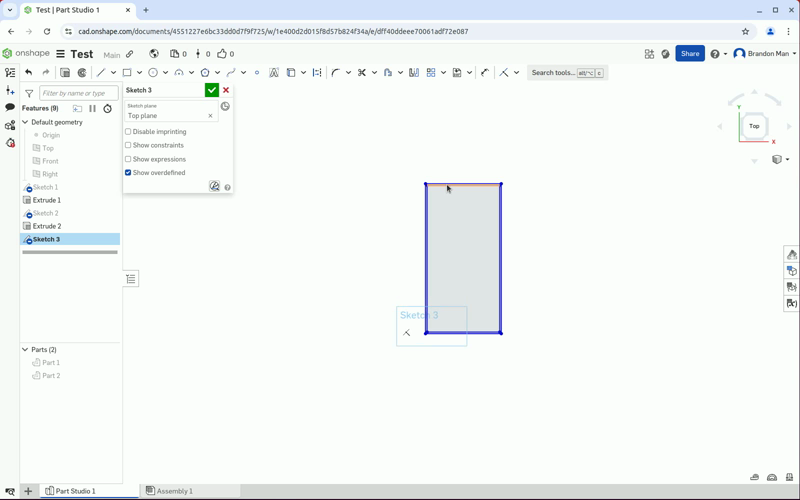
scroll(6)
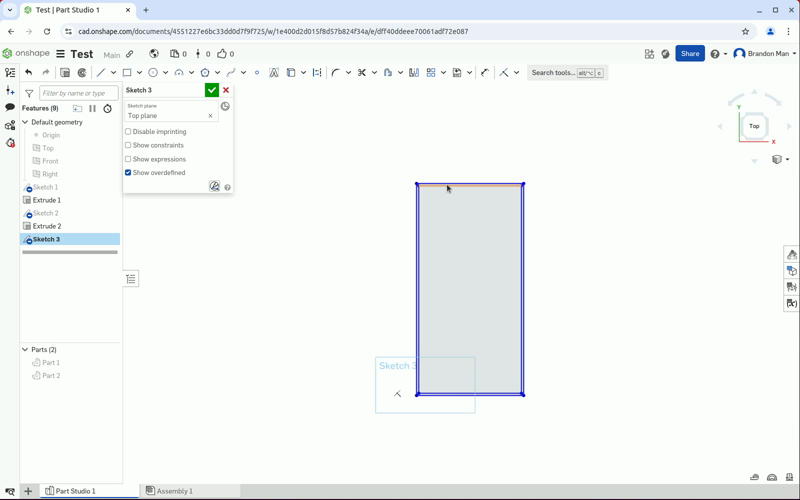
scroll(6)
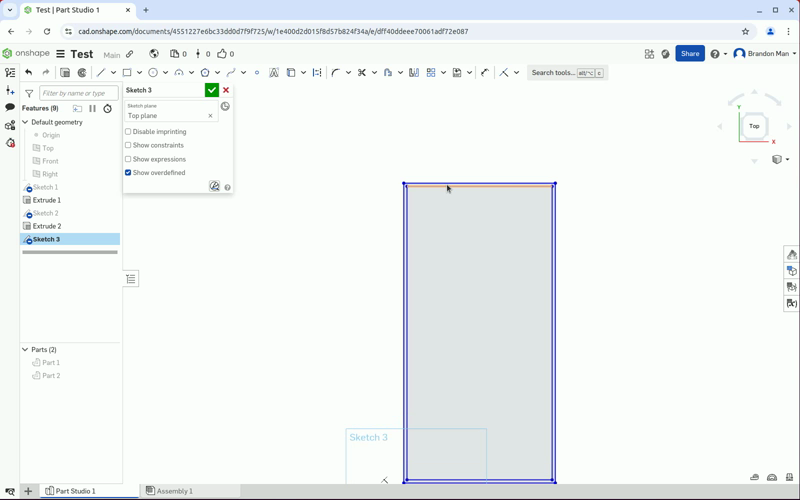
scroll(6)
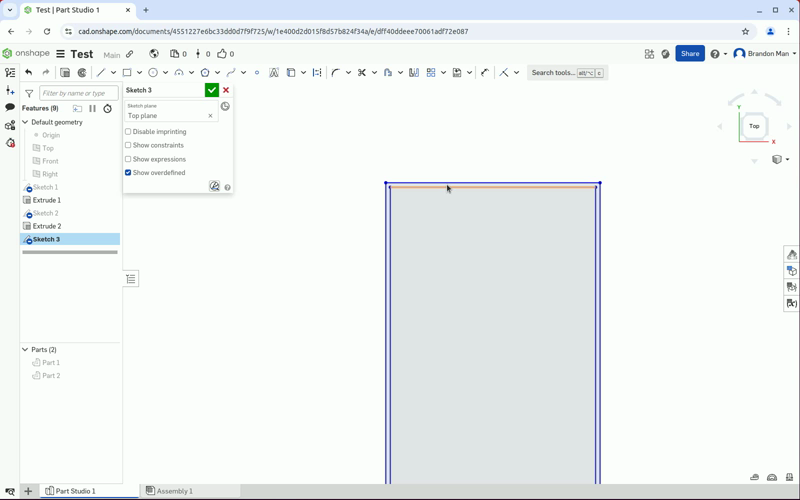
scroll(6)
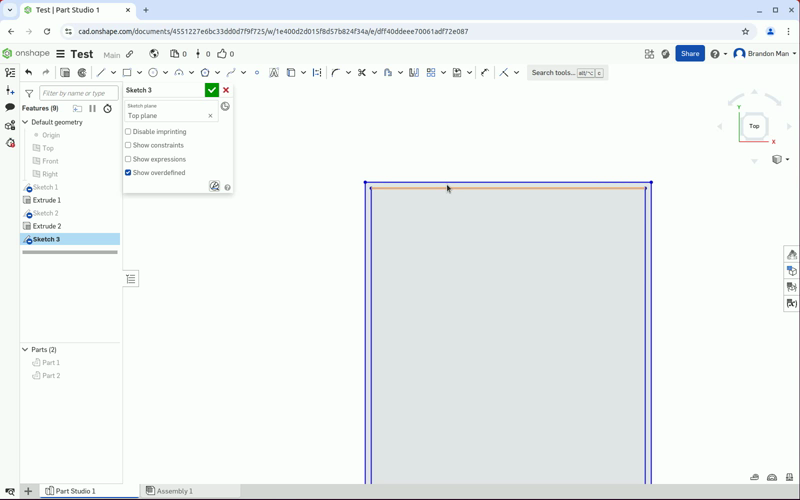
scroll(6)
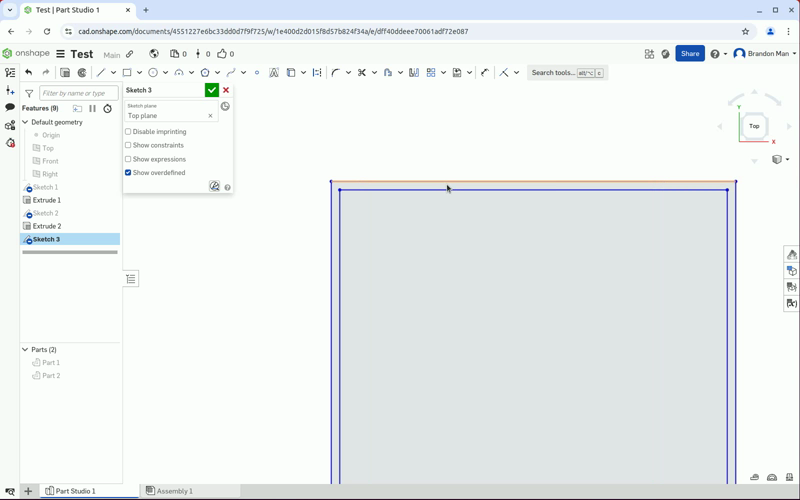
scroll(6)
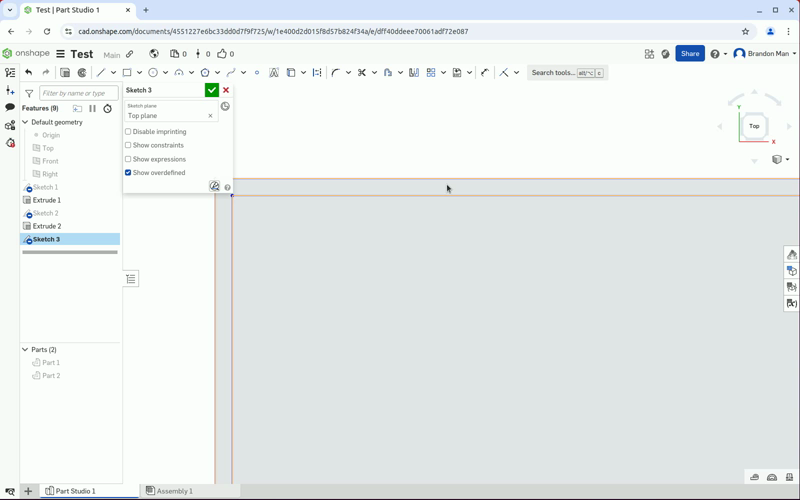
click(447, 184)
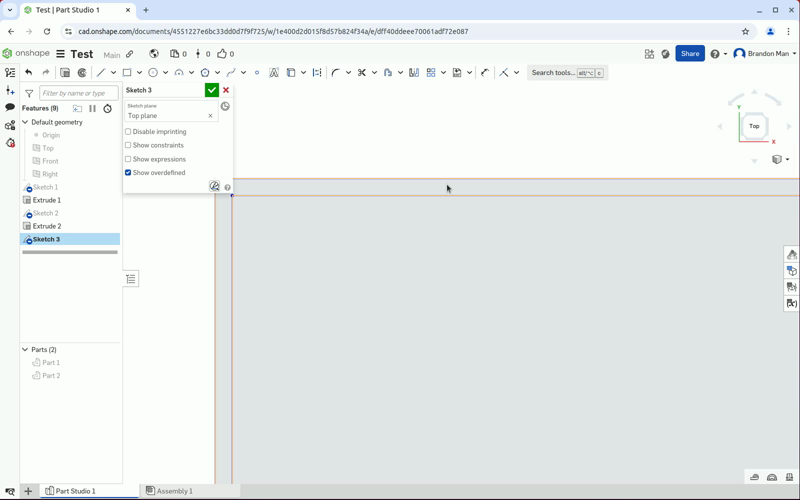
scroll(-6)
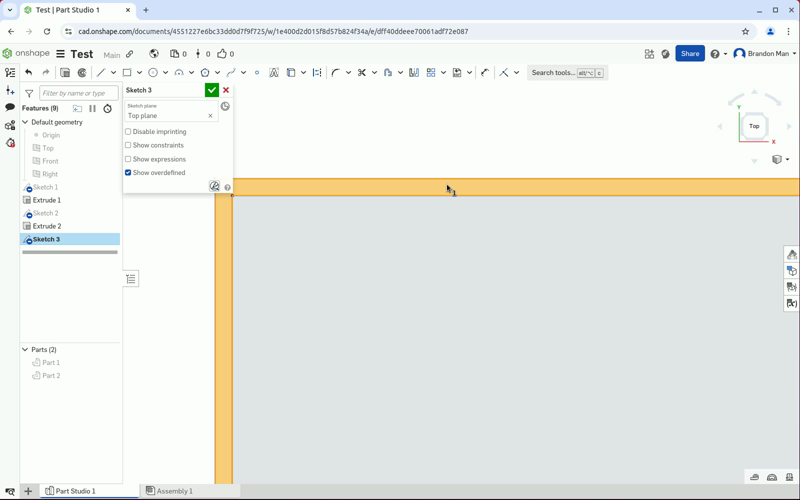
scroll(-6)
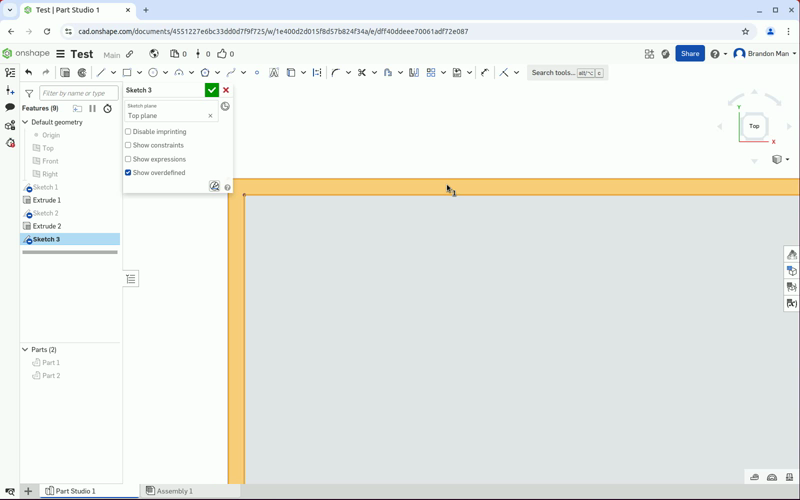
scroll(-6)
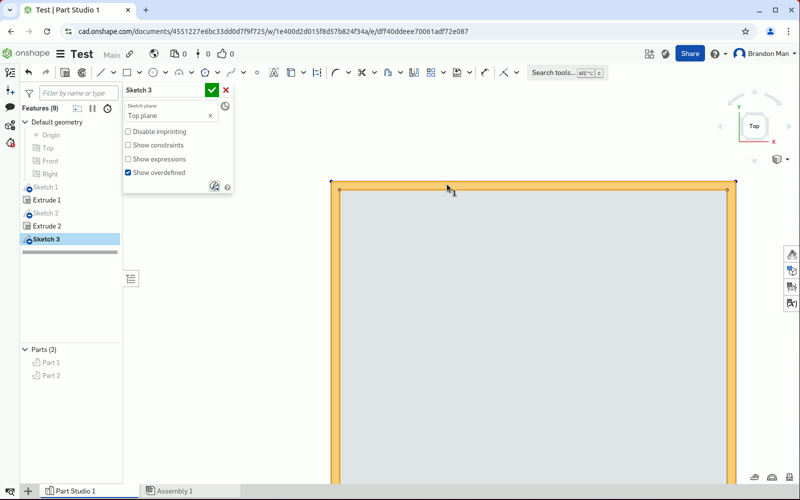
scroll(-6)
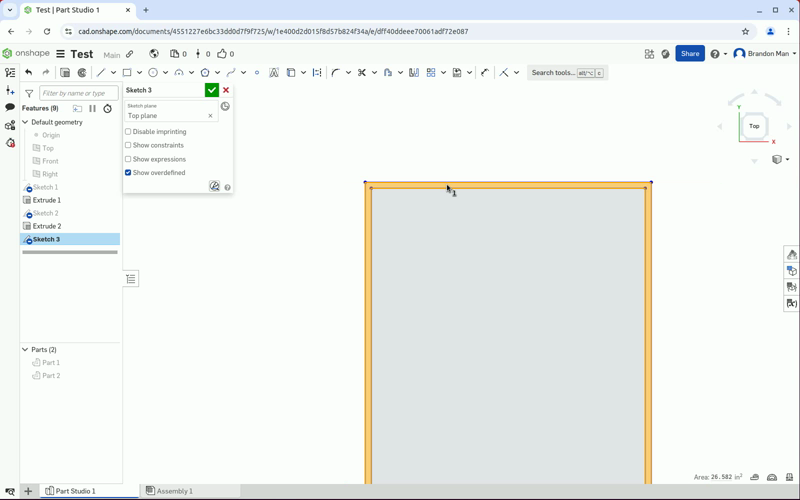
scroll(-6)
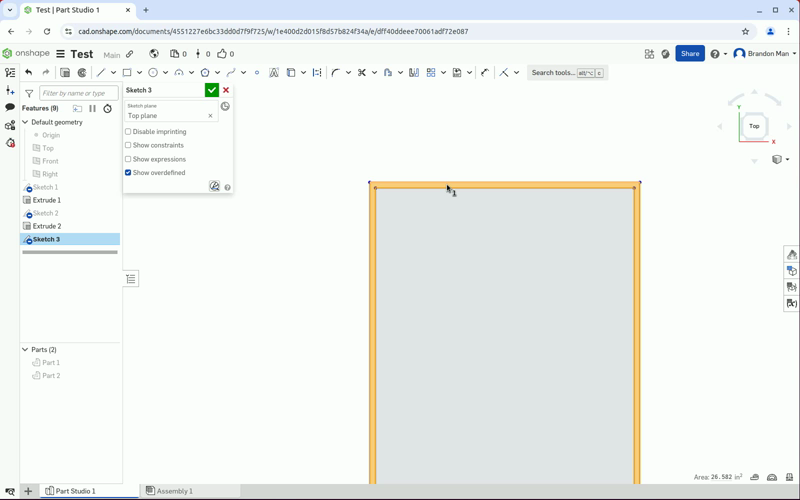
scroll(-6)
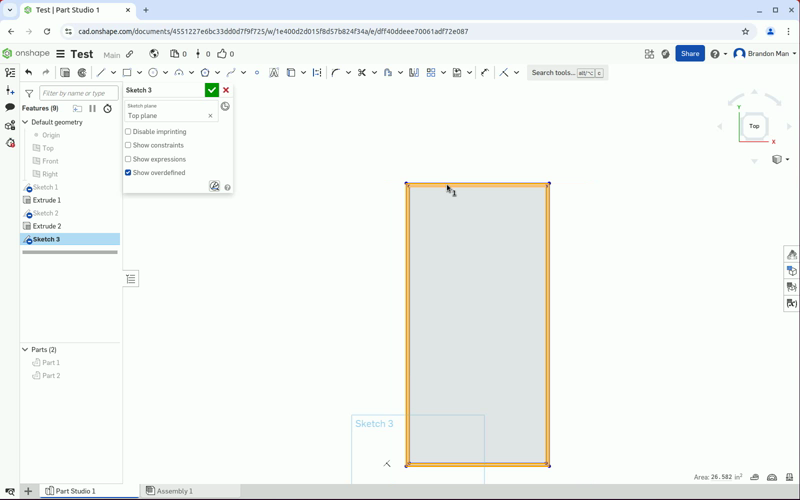
scroll(-6)
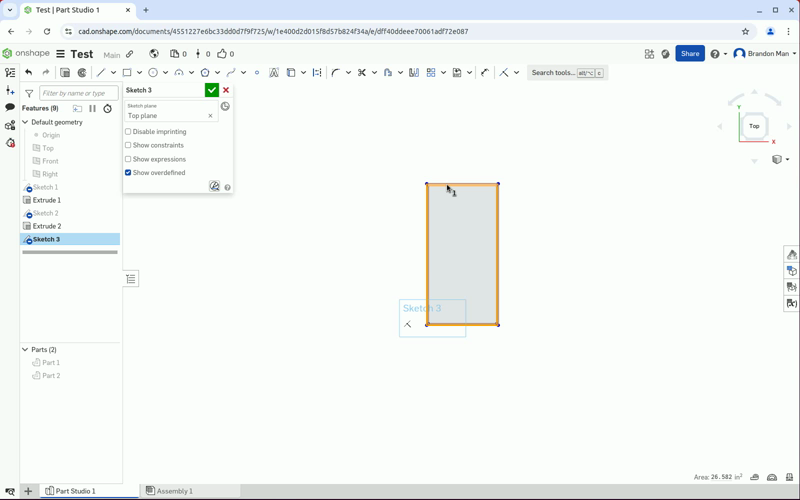
mouse_move(73, 352)
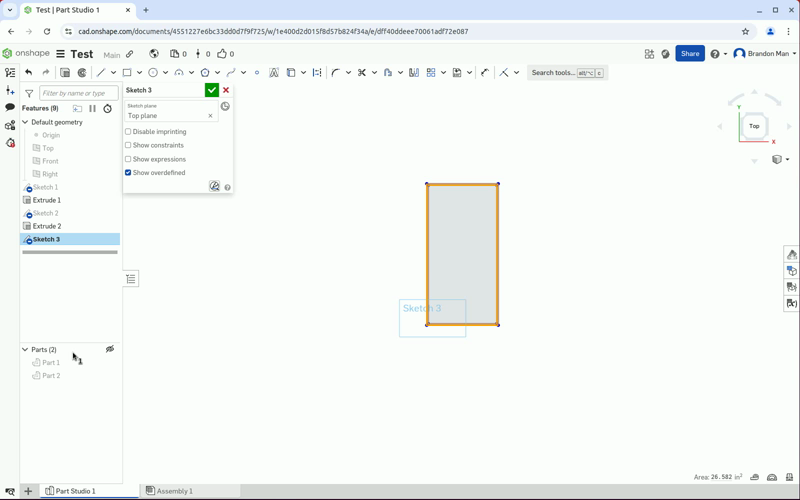
key(shift+y)
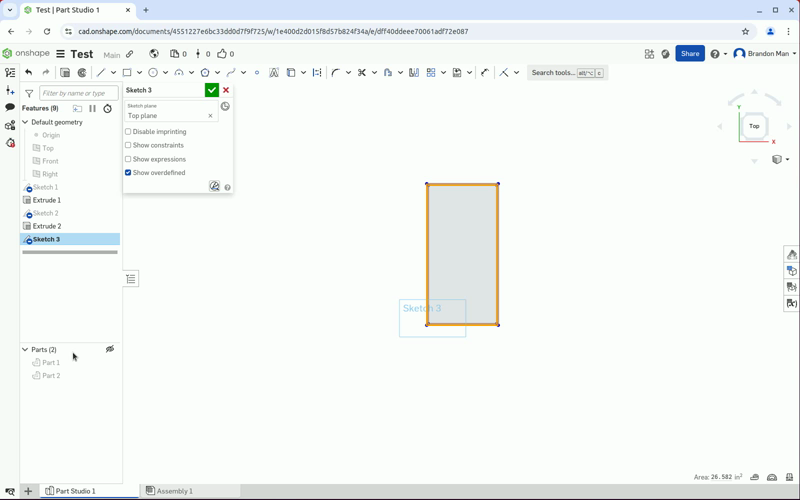
key(shift+e)
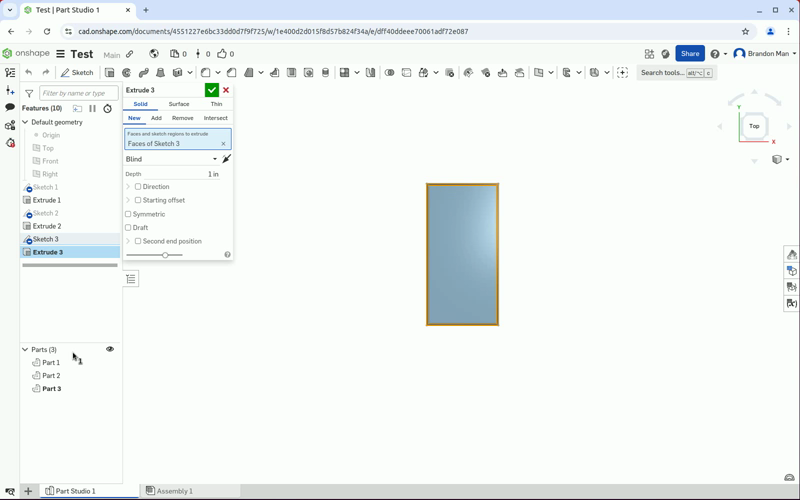
mouse_move(143, 106)
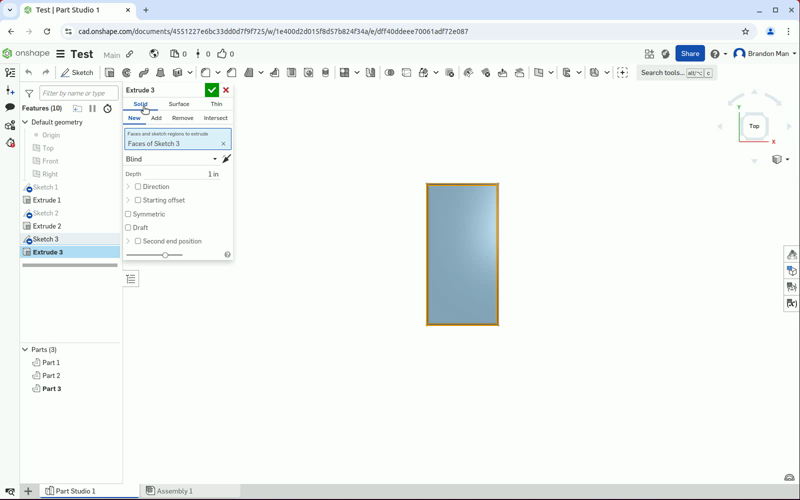
click(143, 106)
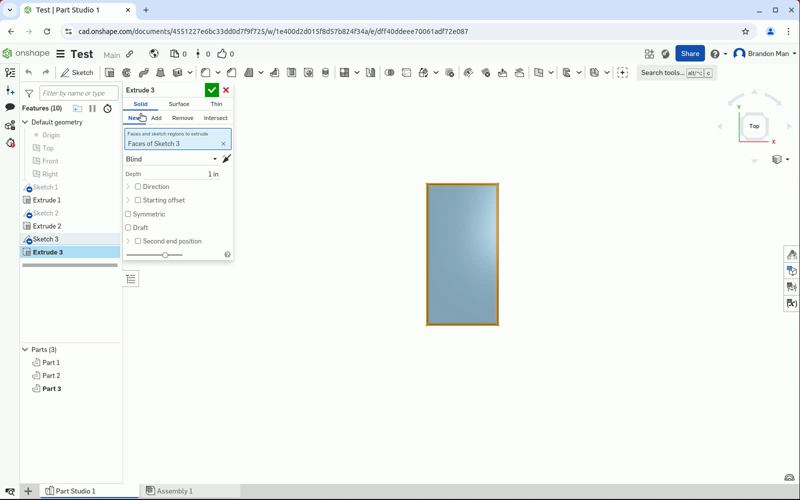
mouse_move(137, 120)
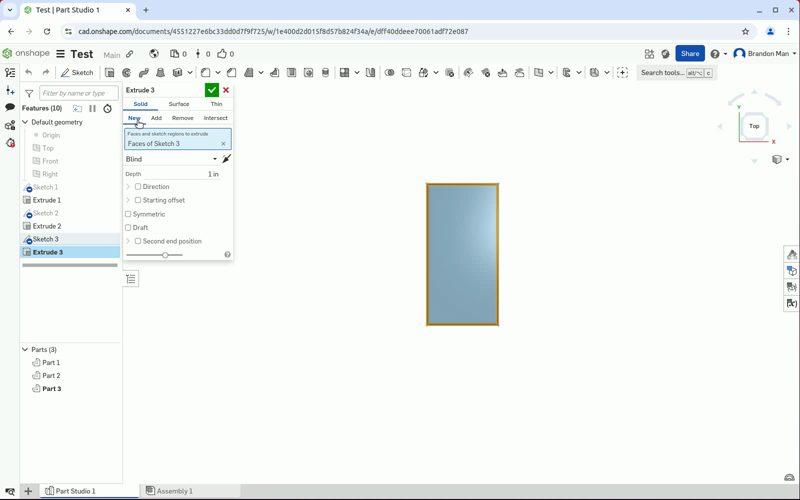
click(137, 120)
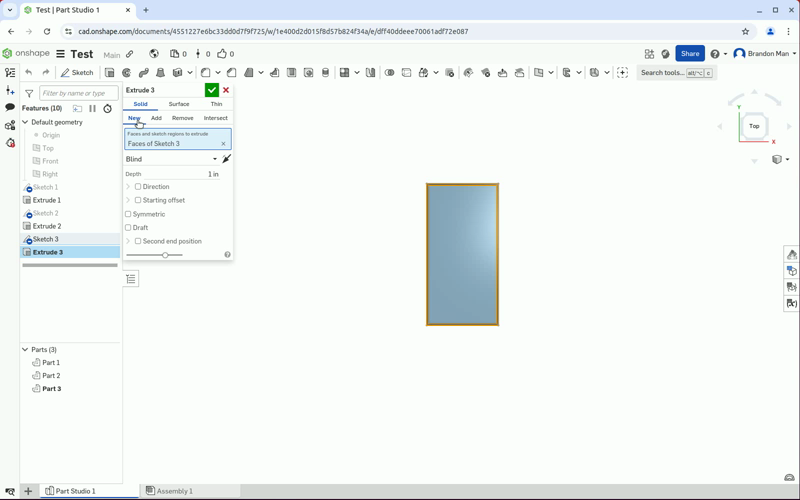
key(tab, 4)
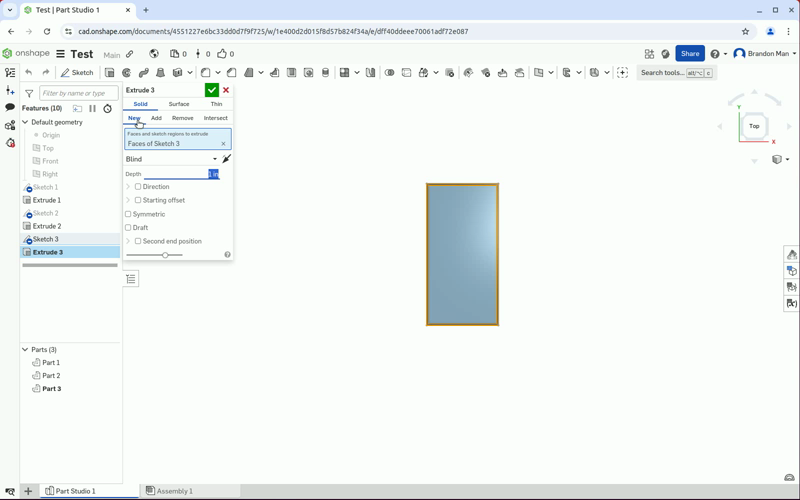
text(23.108)
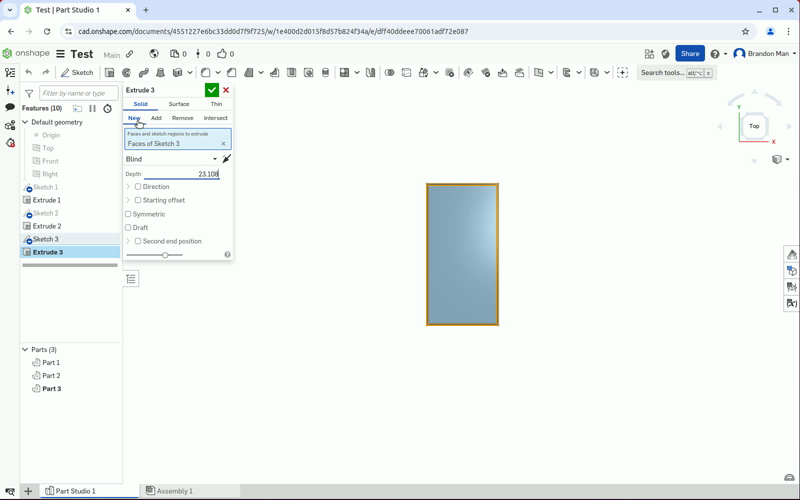
key(enter)
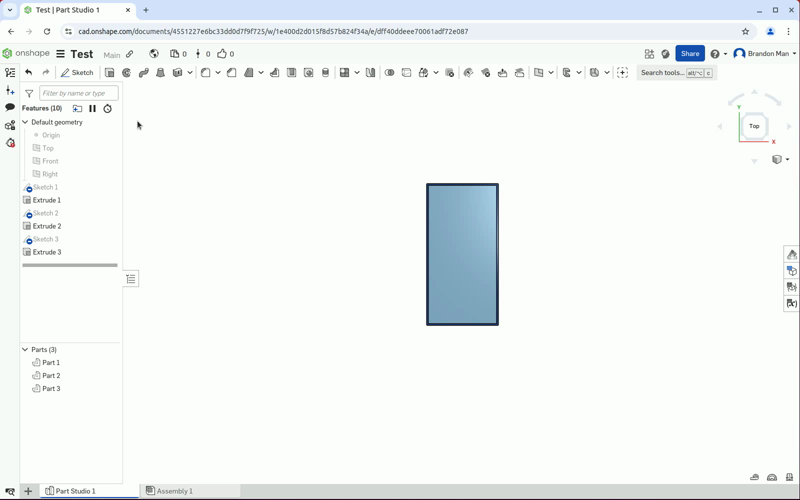
key(shift+h)
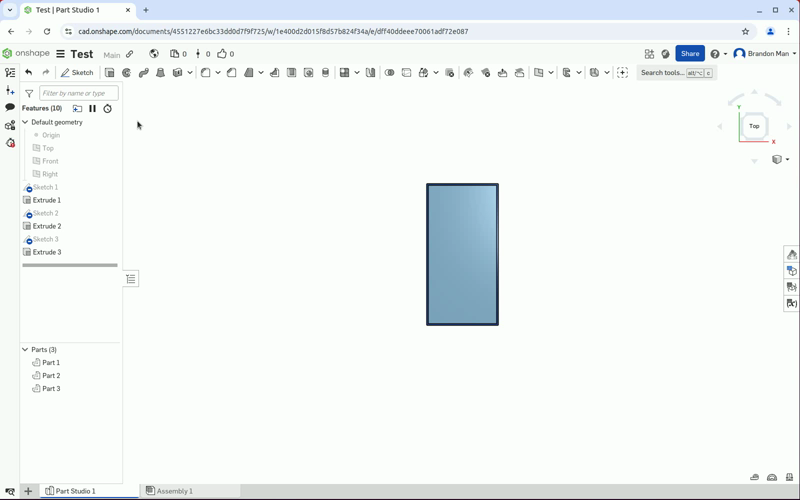
key(shift+h)
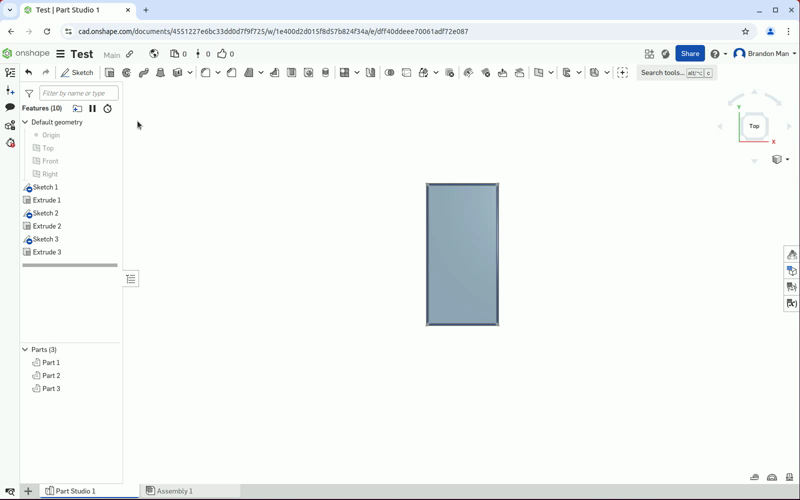
key(shift+7)
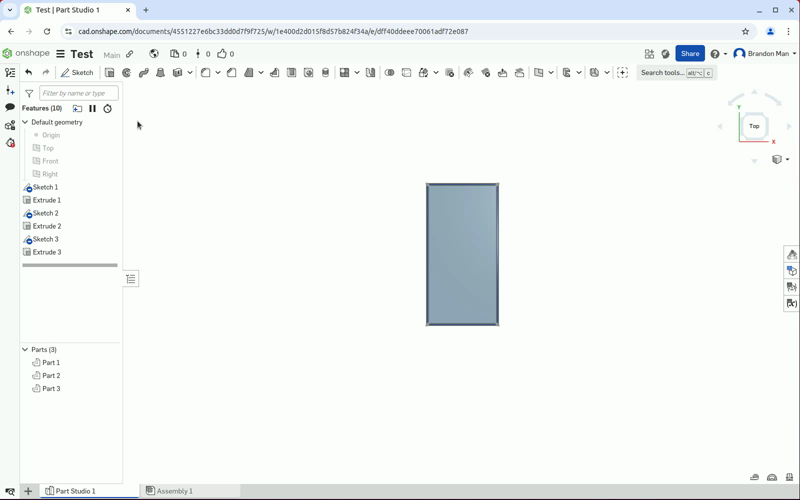
key(up, 3)
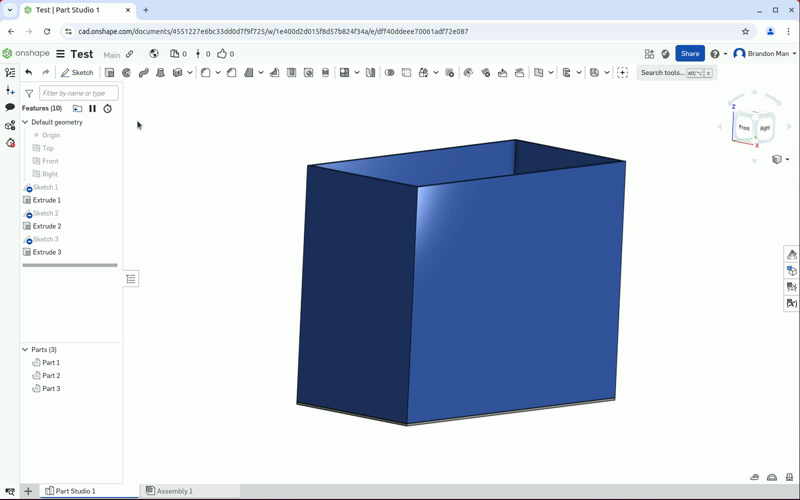
key(left, 3)
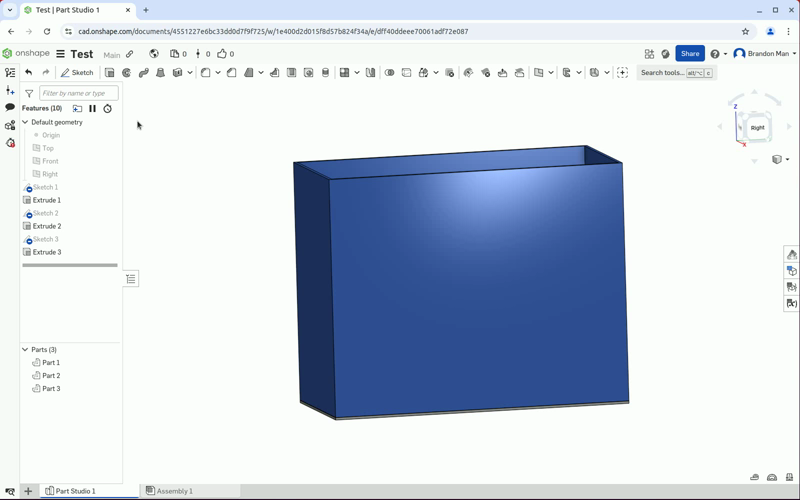
key(right, 3)
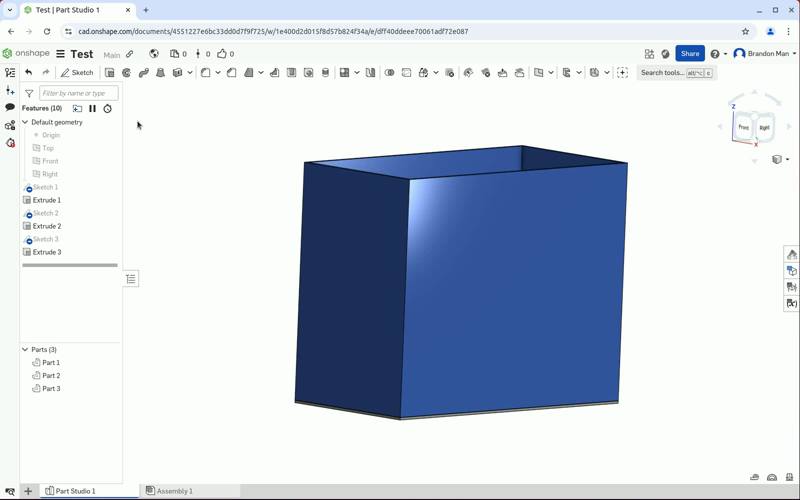
key(down, 3)
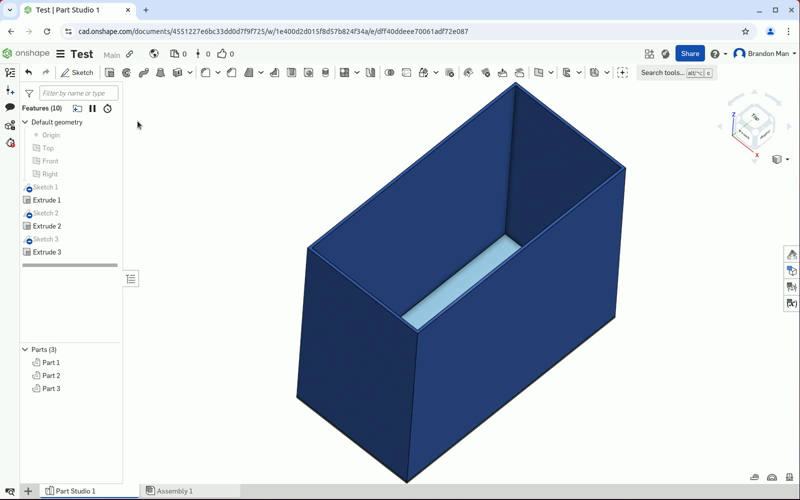
mouse_move(73, 189)
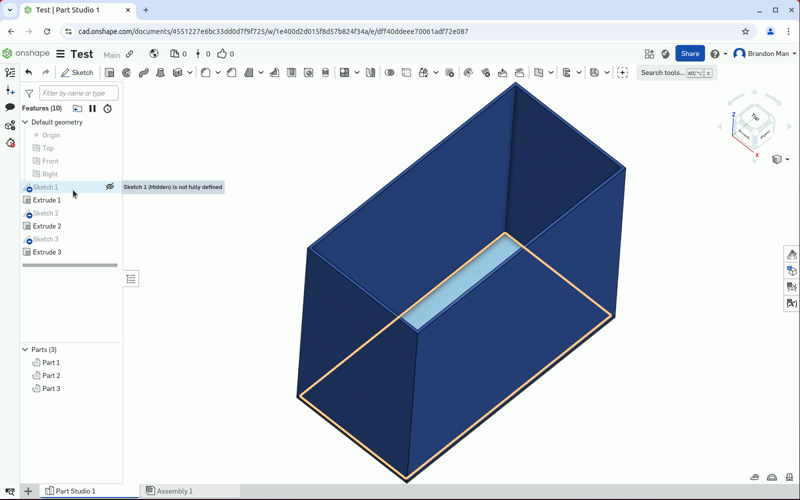
click(73, 189)